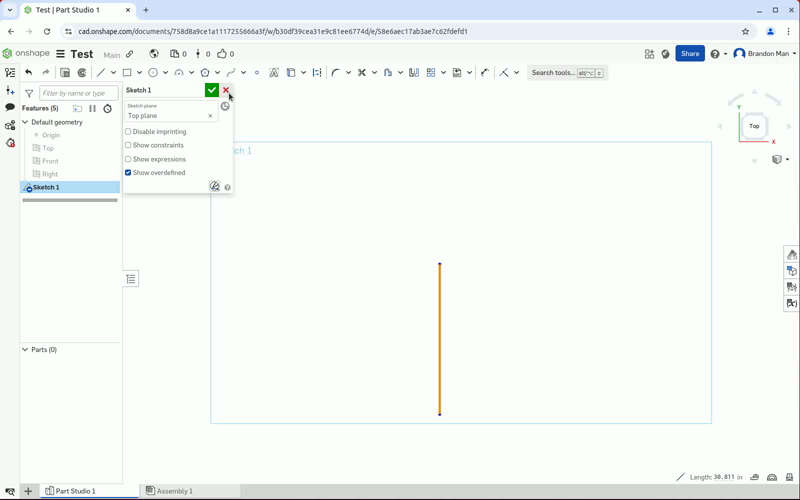
key(shift+h)
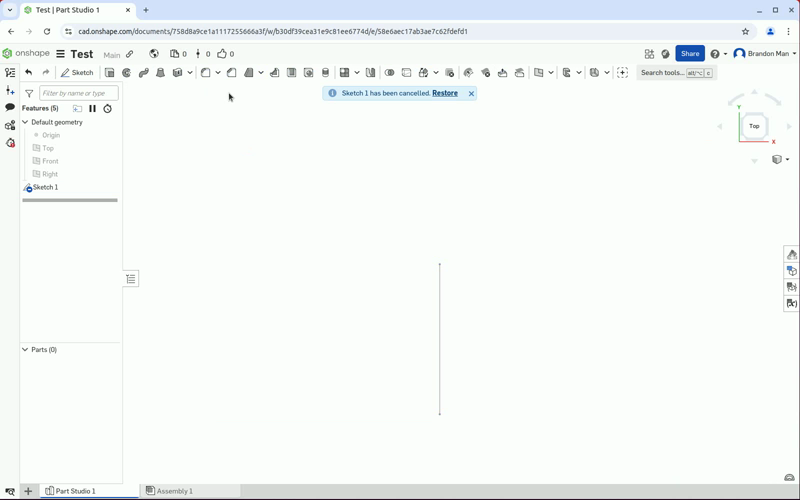
key(shift+s)
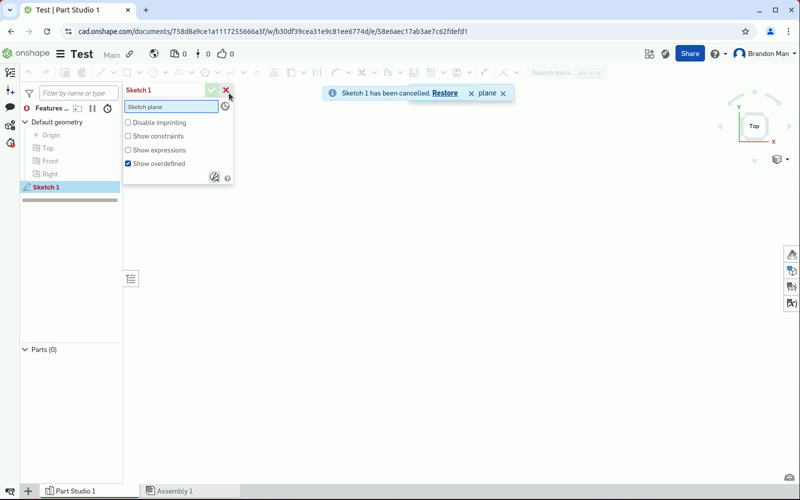
mouse_move(73, 150)
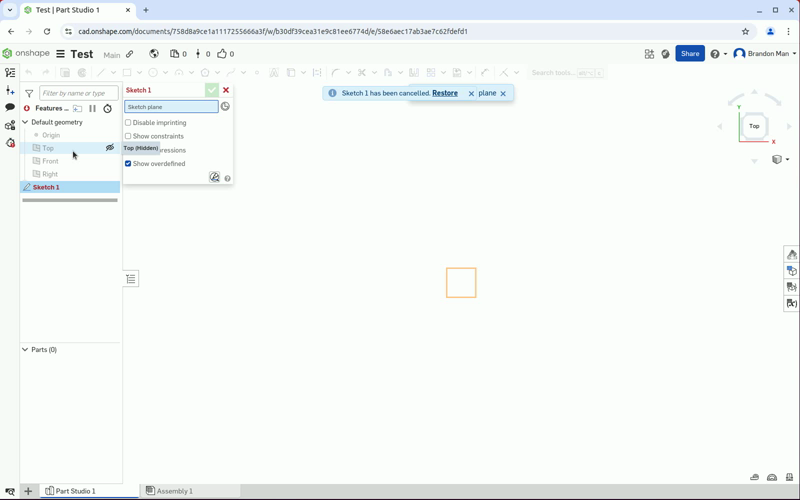
click(73, 150)
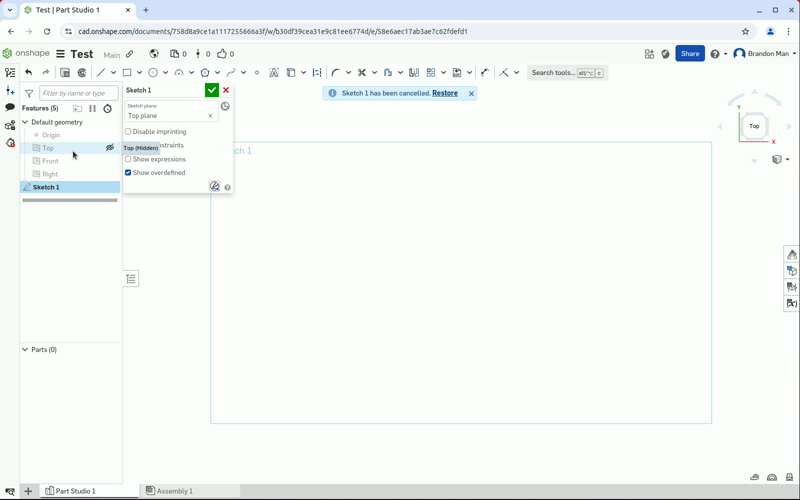
mouse_move(73, 352)
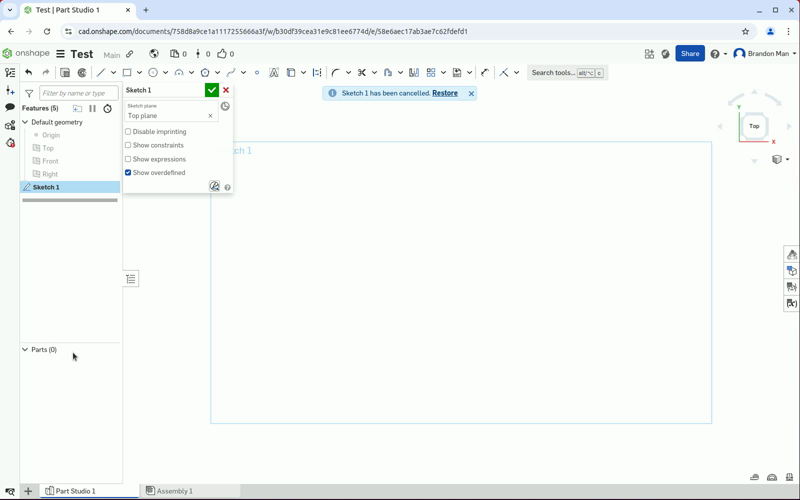
key(y)
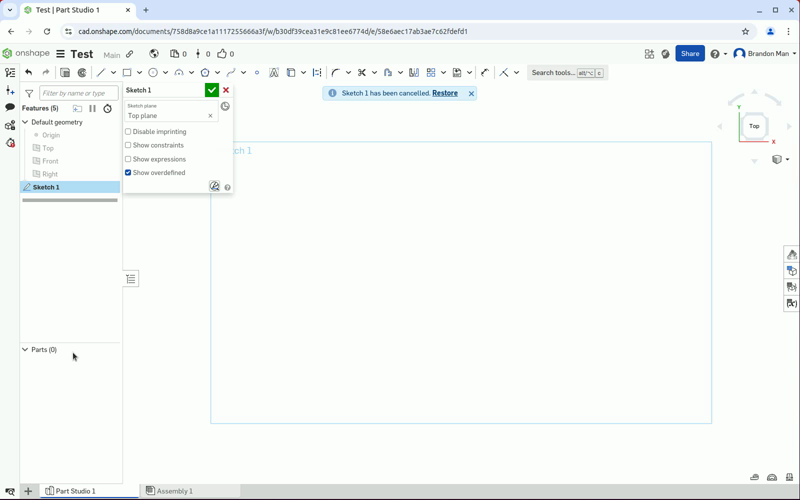
key(l)
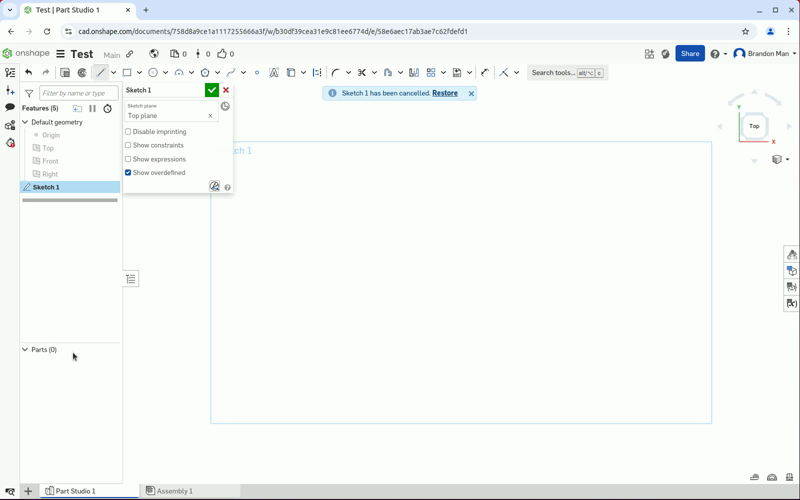
key_down(shift)
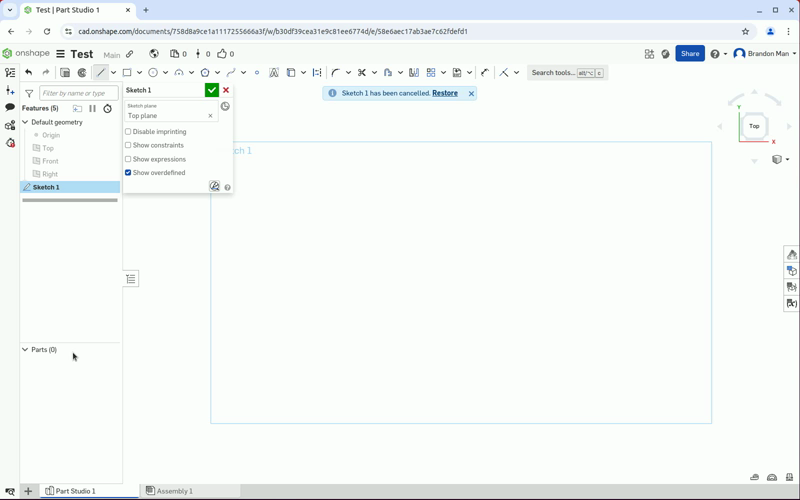
mouse_move(456, 282)
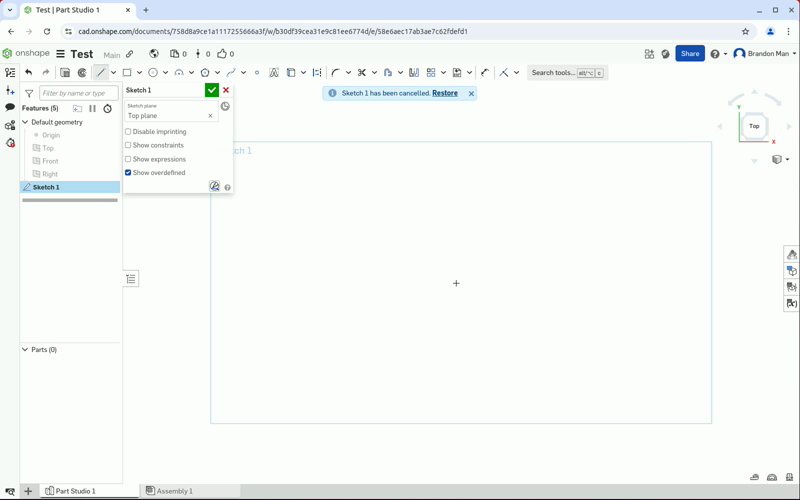
click(456, 282)
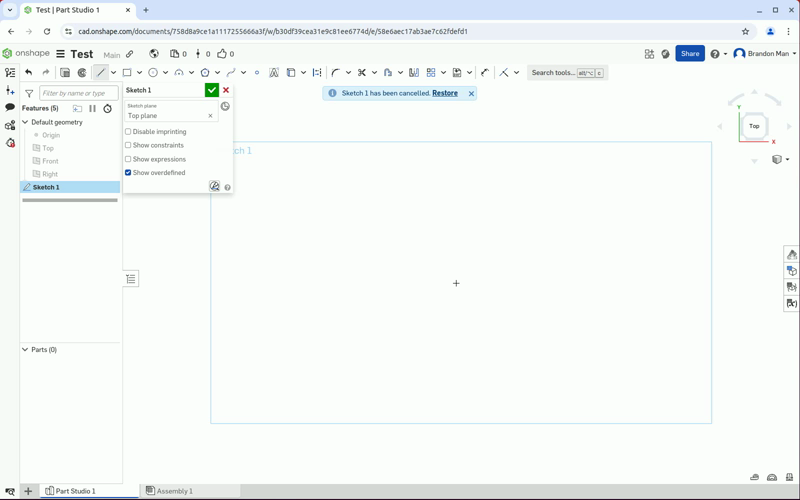
key_up(shift)
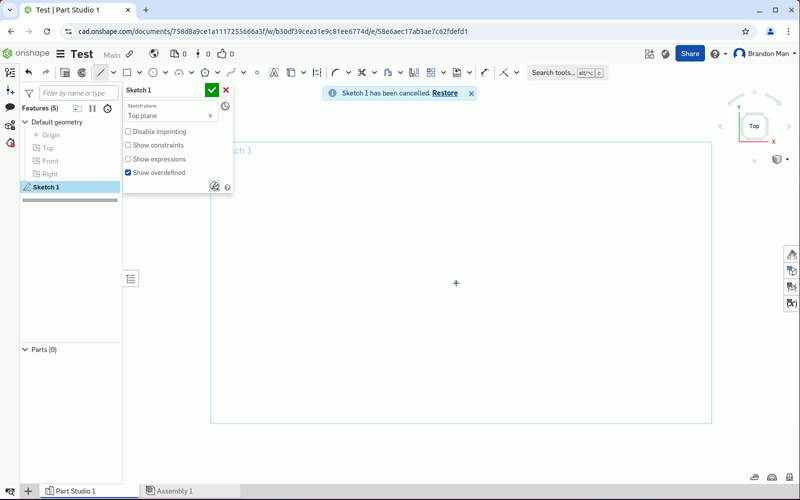
key_down(shift)
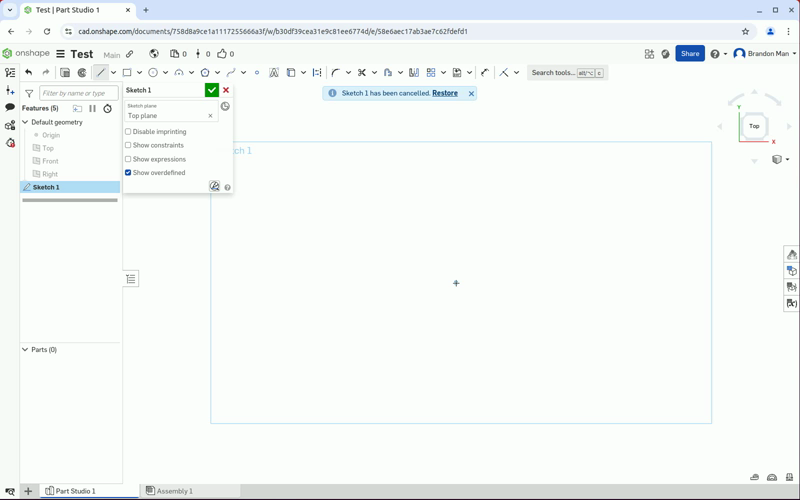
key_up(shift)
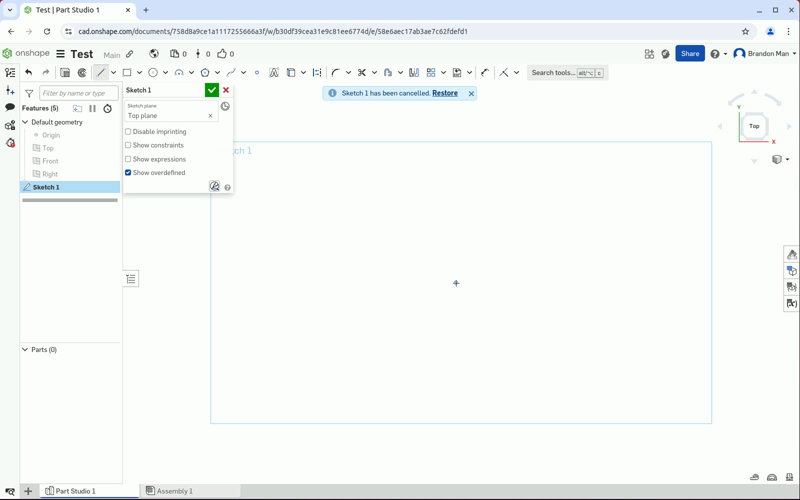
key(esc)
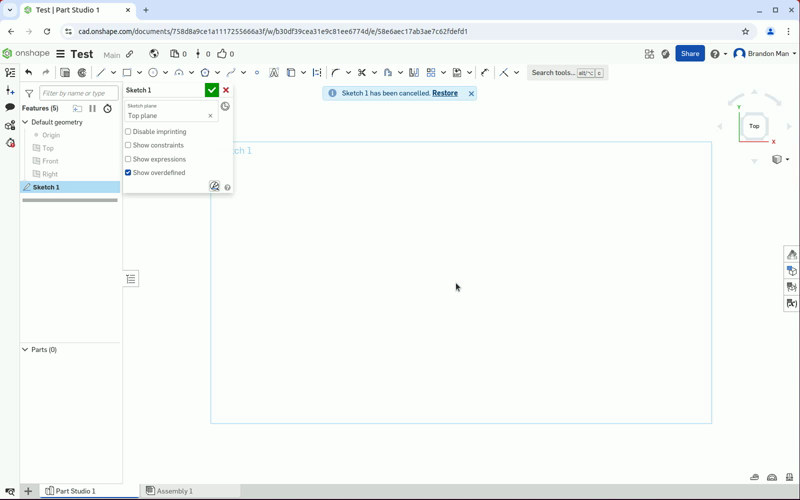
key(a)
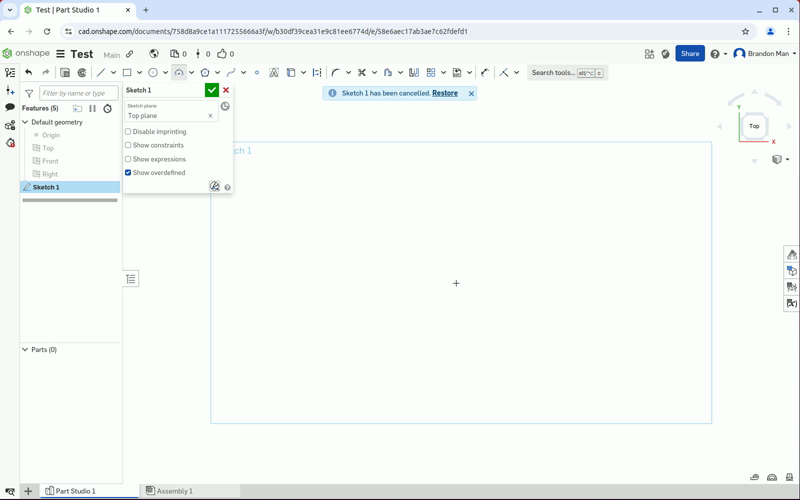
mouse_move(456, 282)
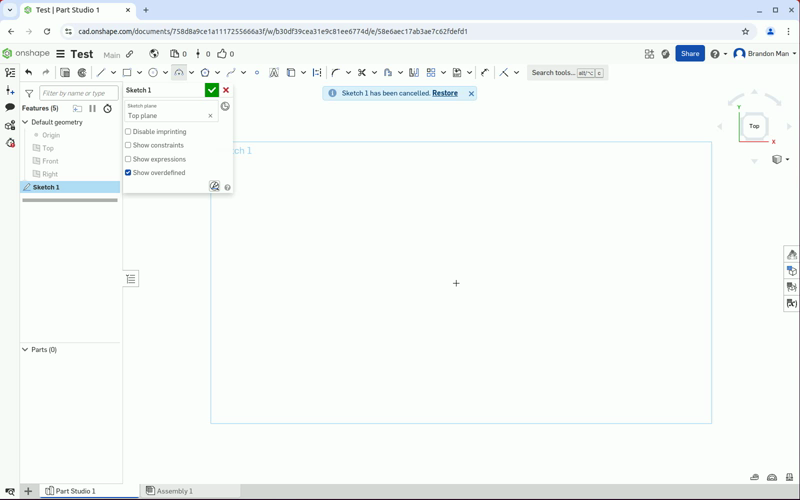
click(456, 282)
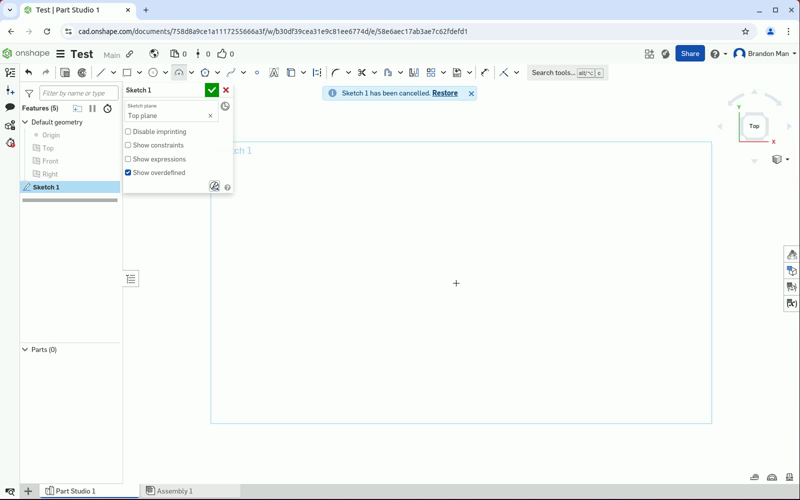
key_down(shift)
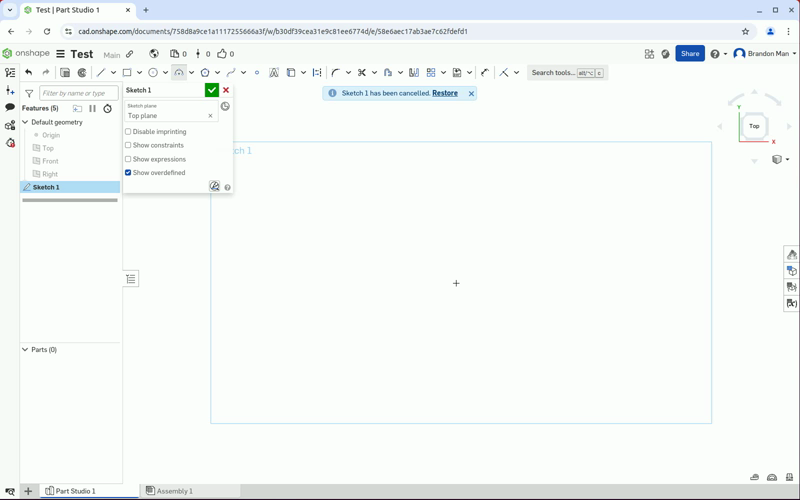
mouse_move(457, 280)
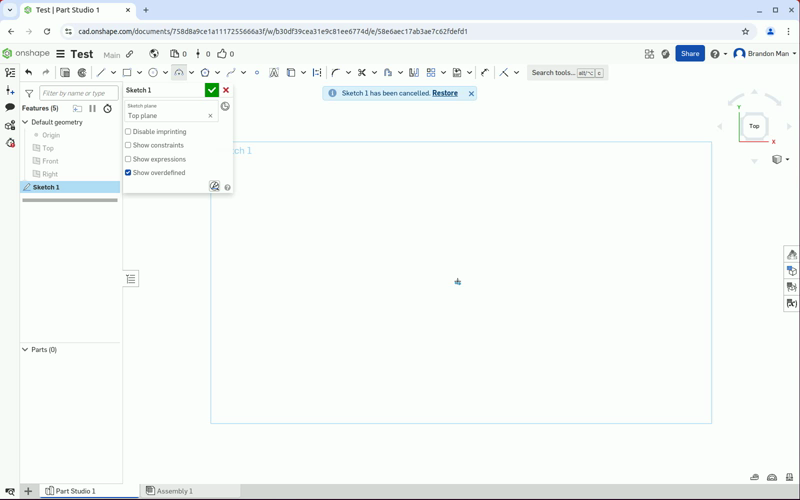
scroll(6)
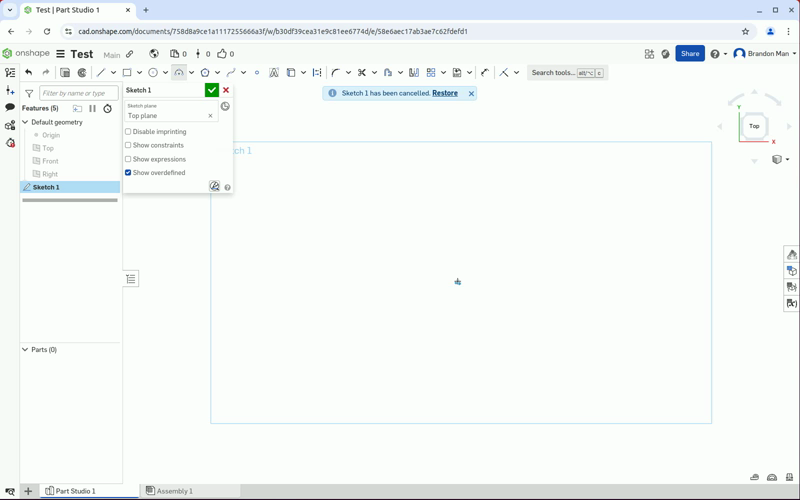
scroll(6)
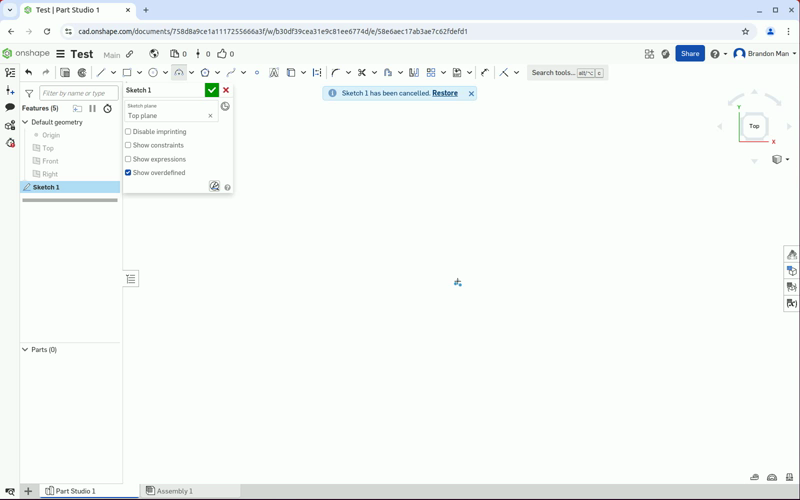
scroll(6)
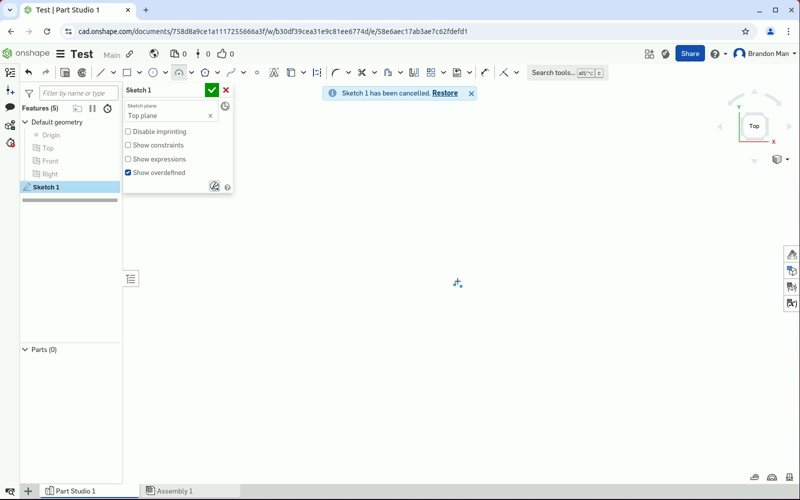
scroll(6)
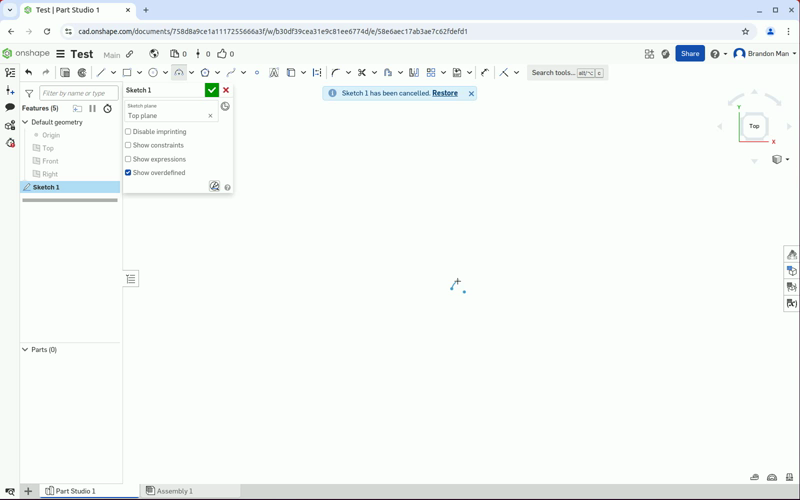
scroll(6)
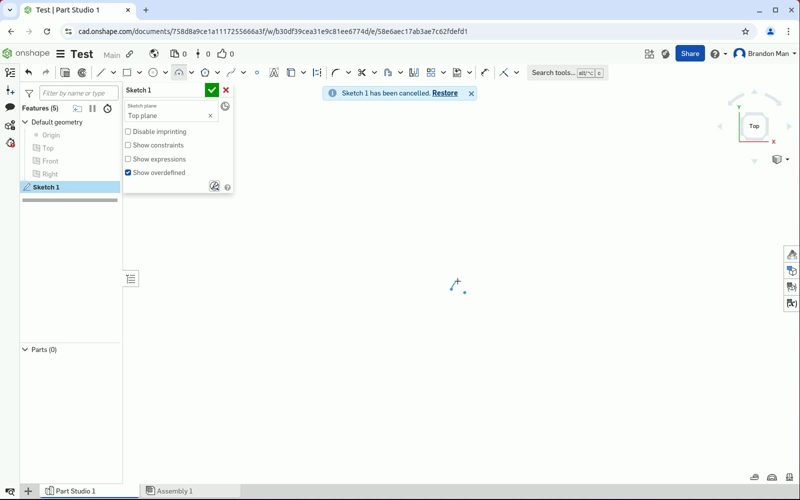
scroll(6)
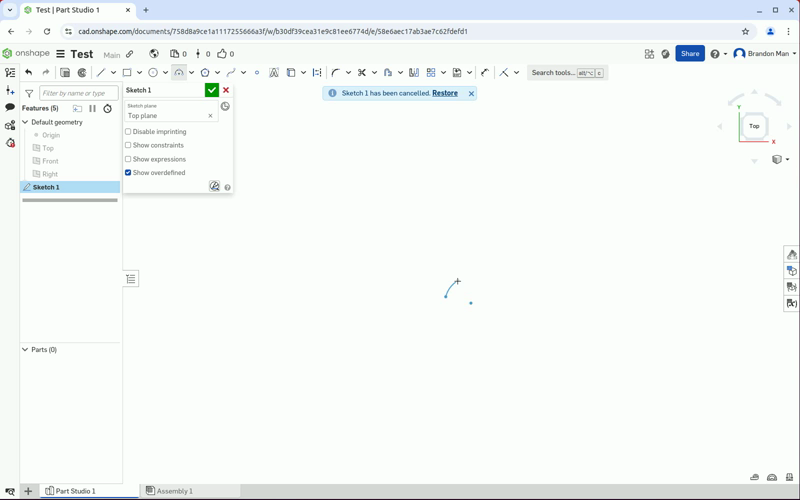
scroll(6)
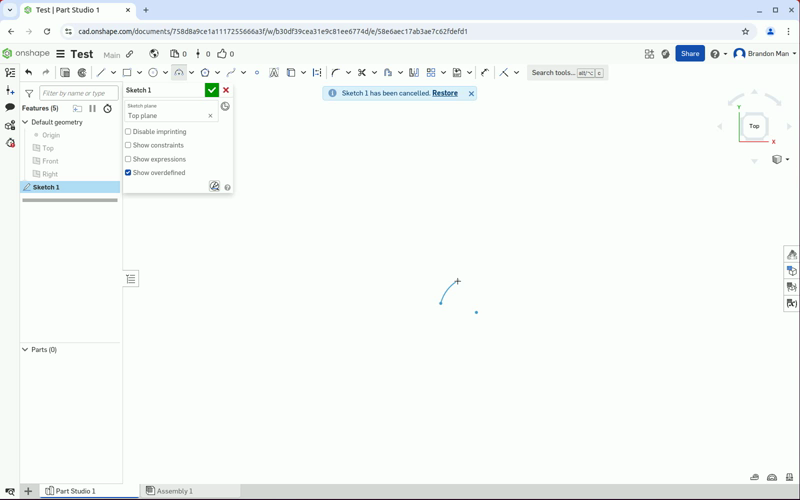
click(457, 280)
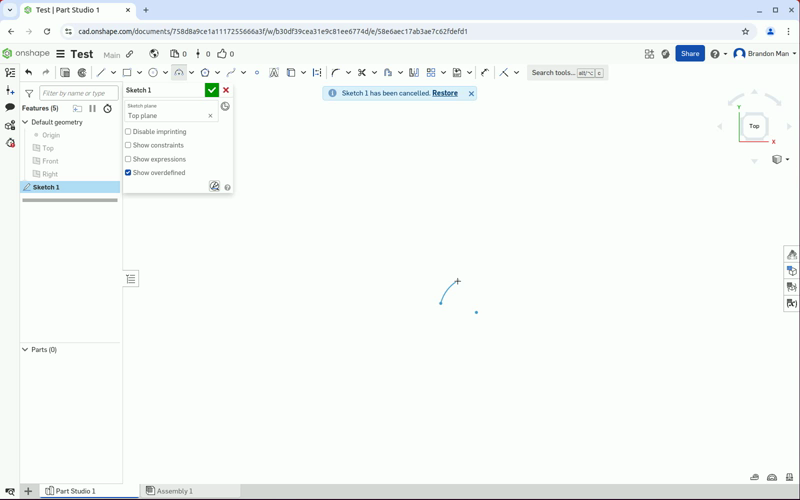
scroll(-6)
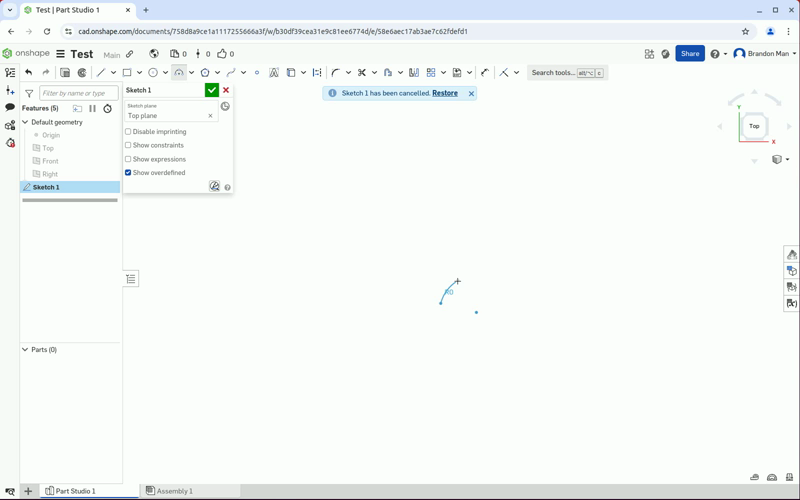
scroll(-6)
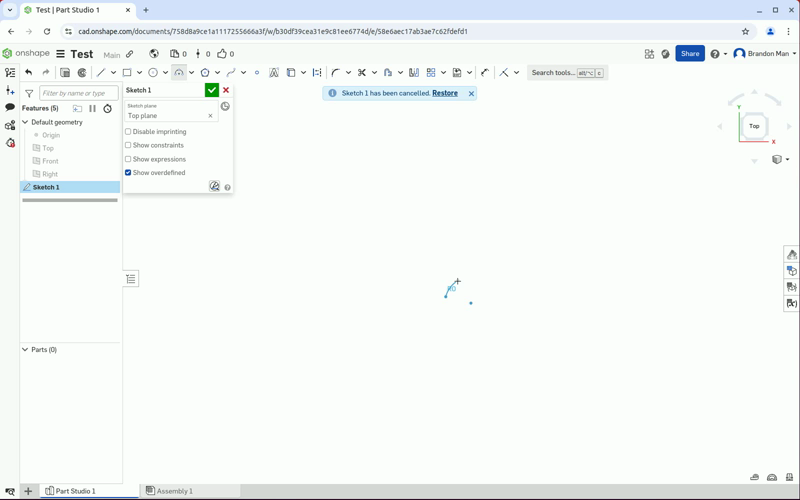
scroll(-6)
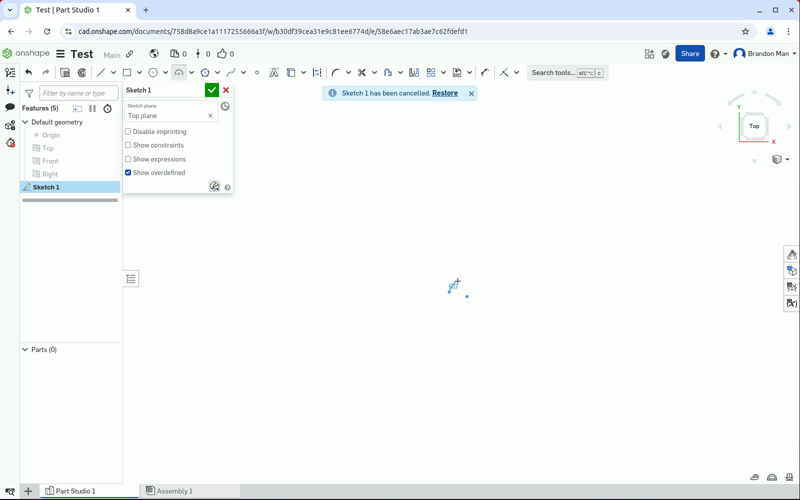
scroll(-6)
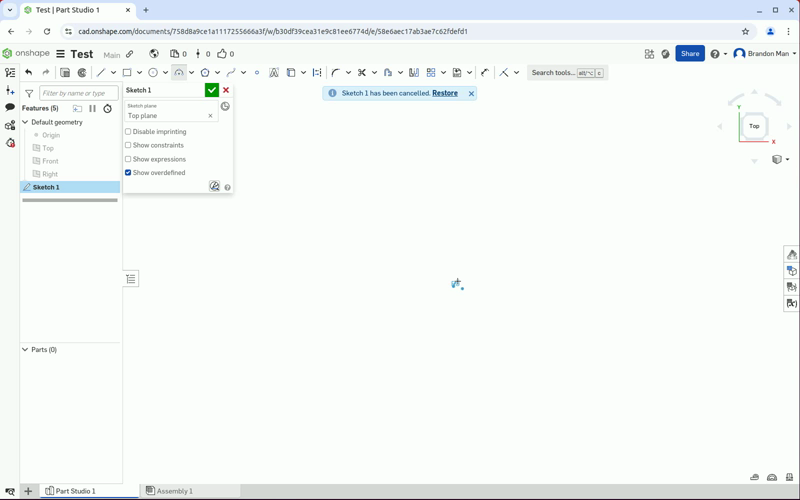
scroll(-6)
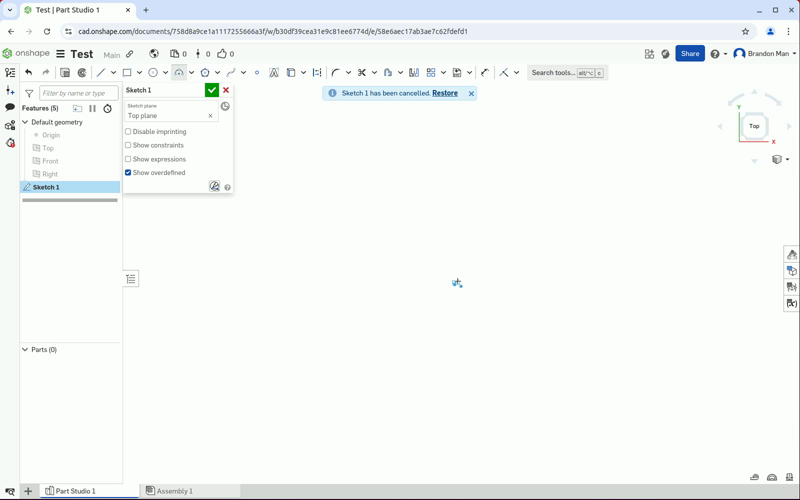
scroll(-6)
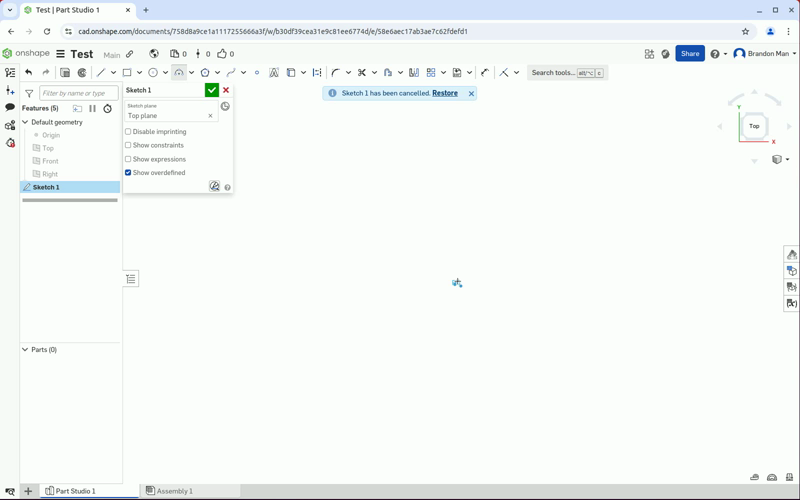
scroll(-6)
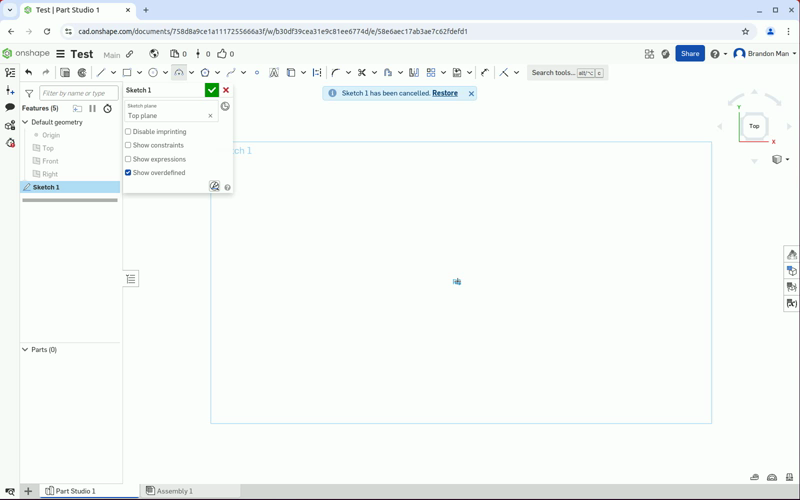
mouse_move(456, 281)
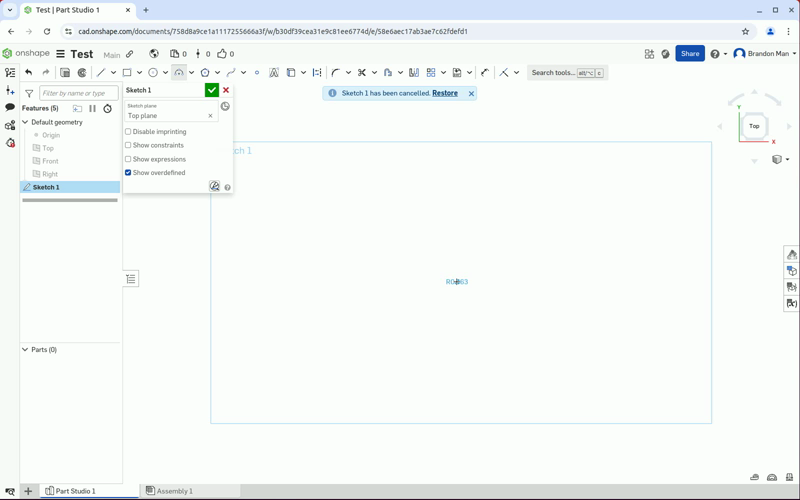
scroll(6)
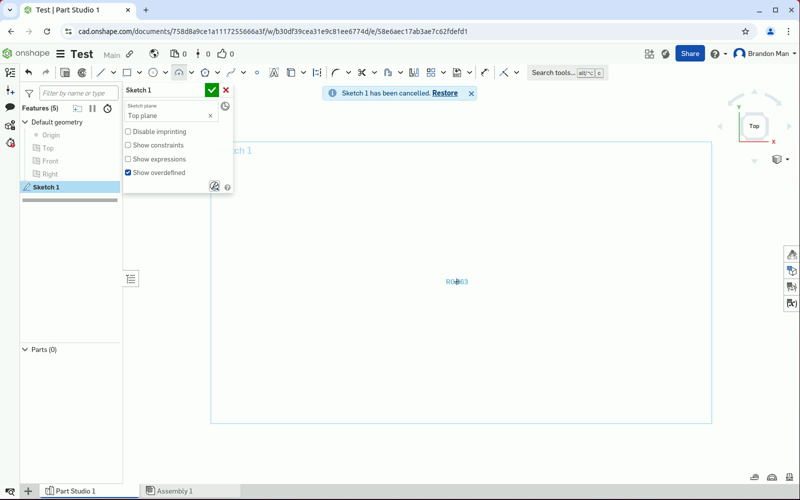
scroll(6)
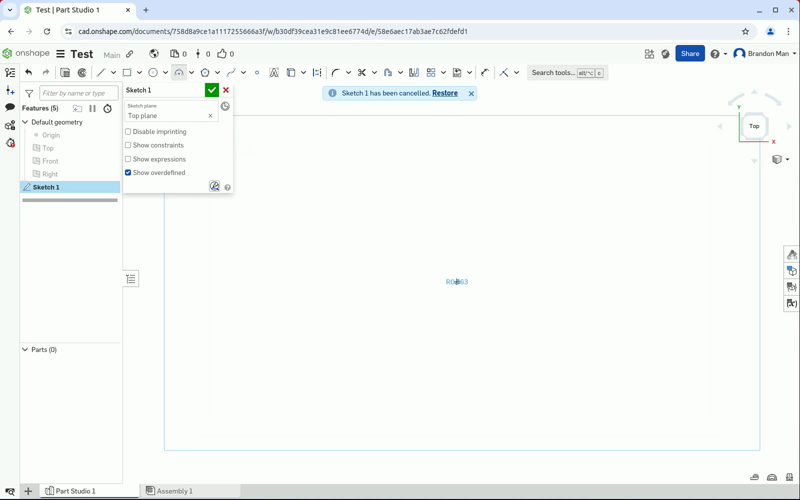
scroll(6)
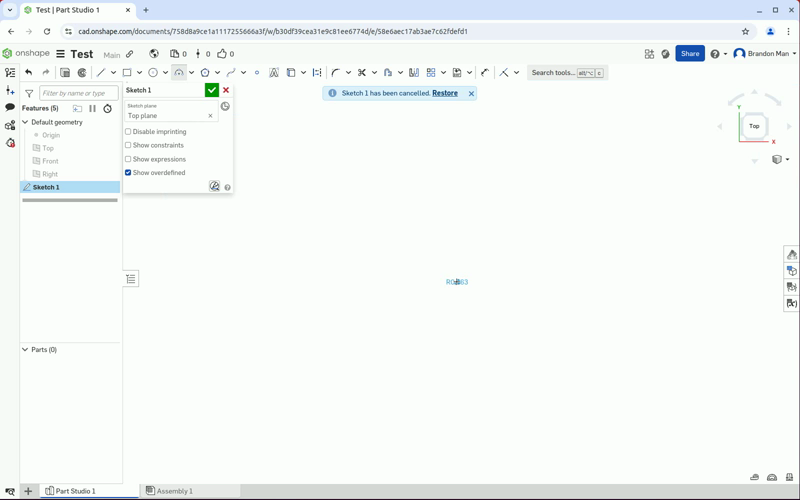
scroll(6)
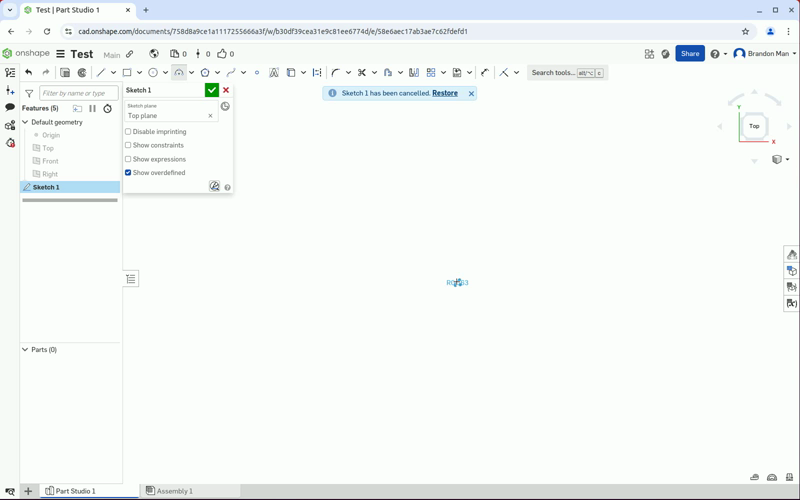
scroll(6)
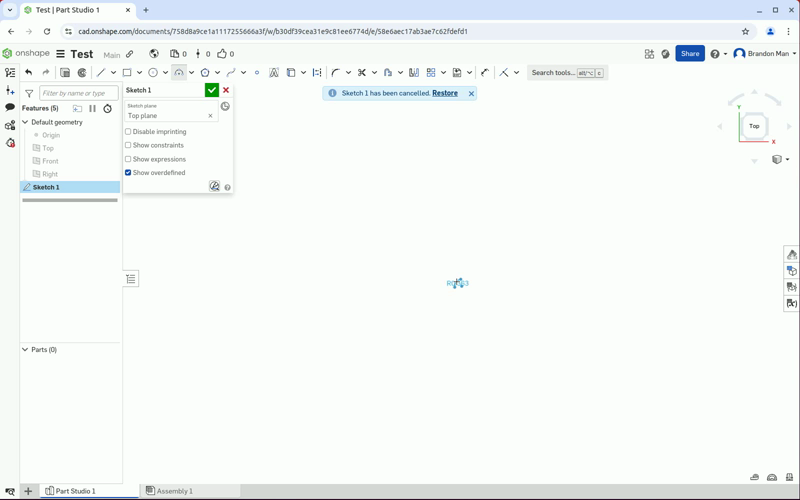
scroll(6)
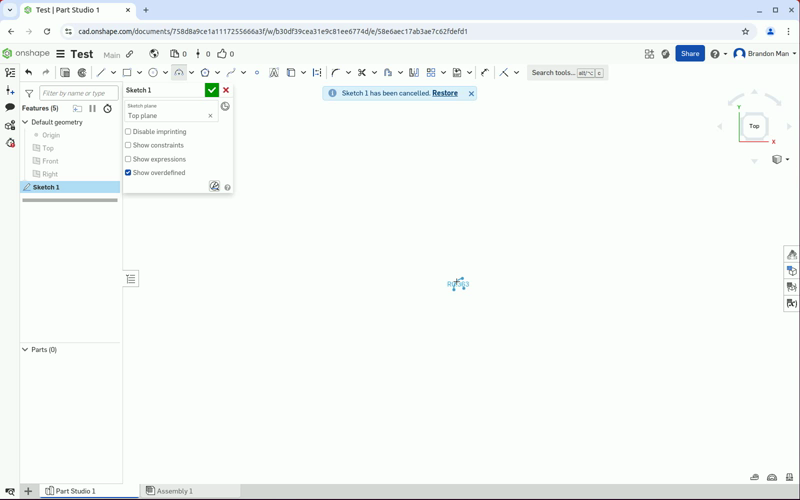
scroll(6)
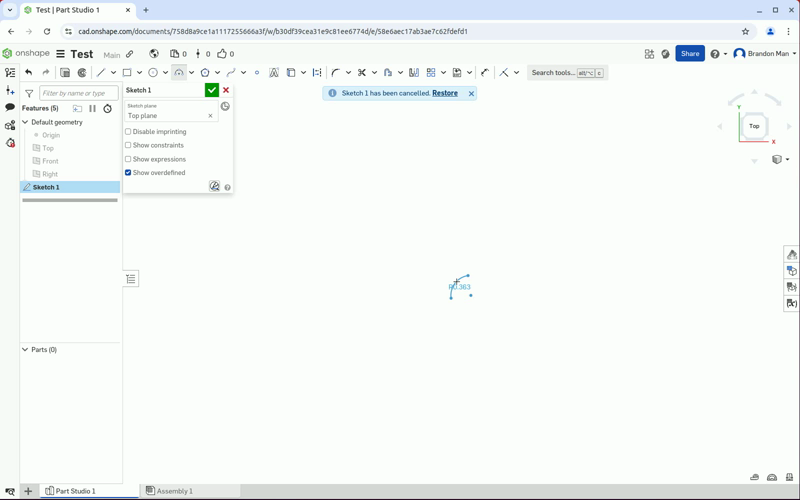
click(456, 281)
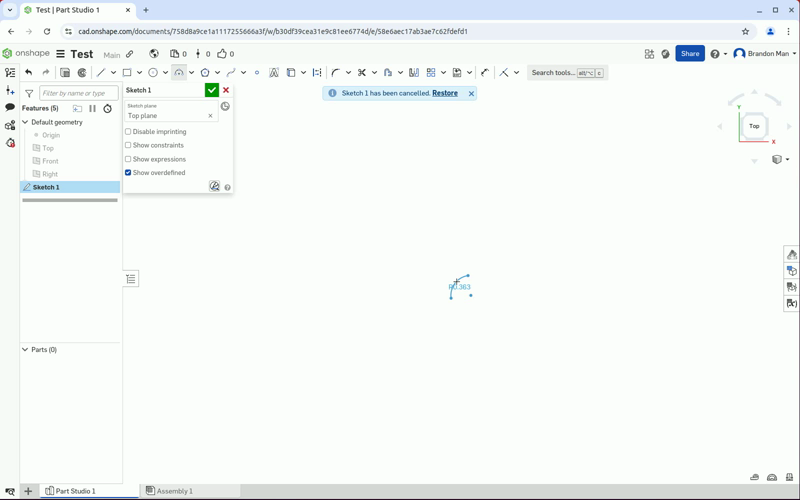
scroll(-6)
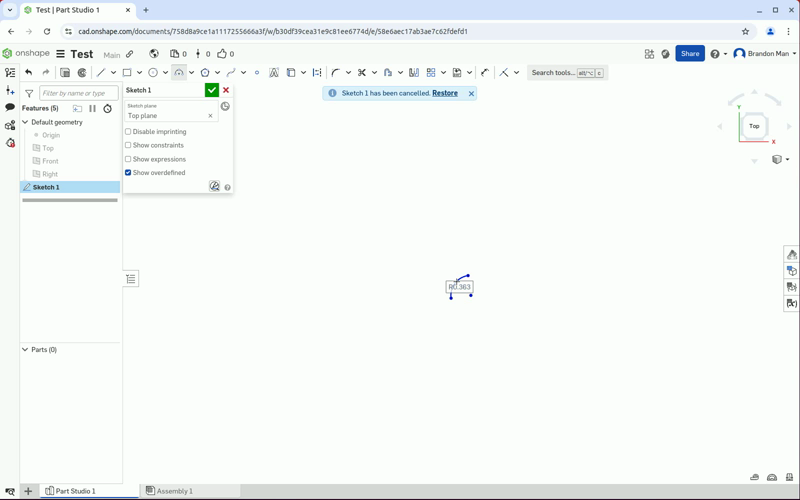
scroll(-6)
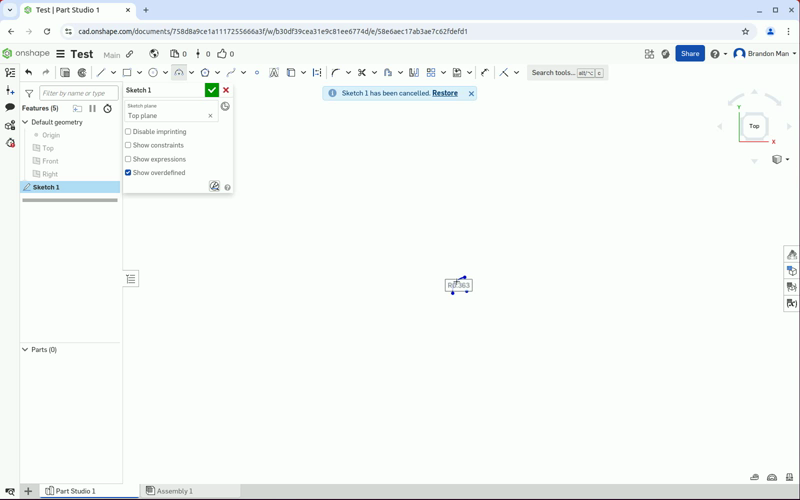
scroll(-6)
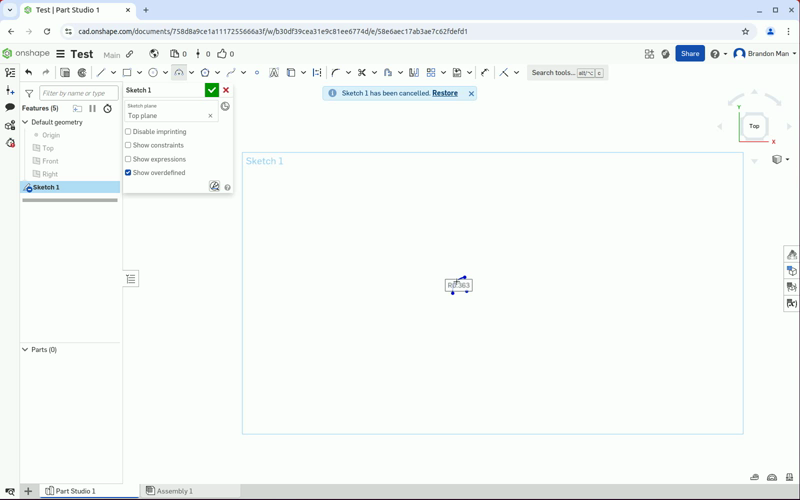
scroll(-6)
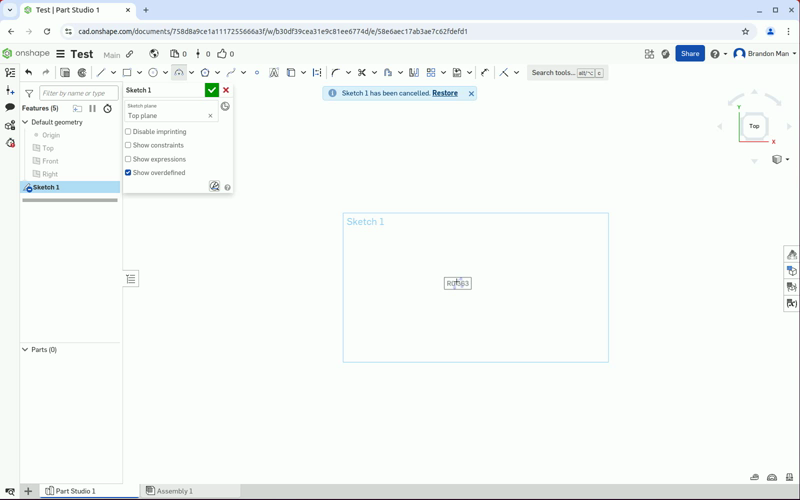
scroll(-6)
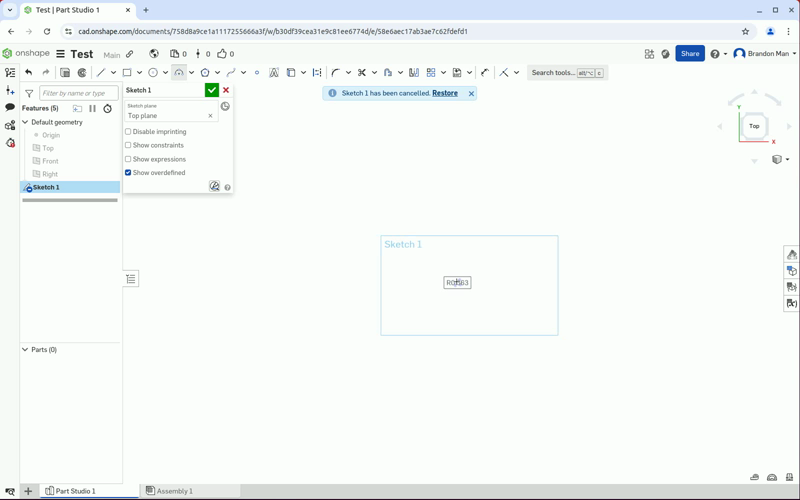
scroll(-6)
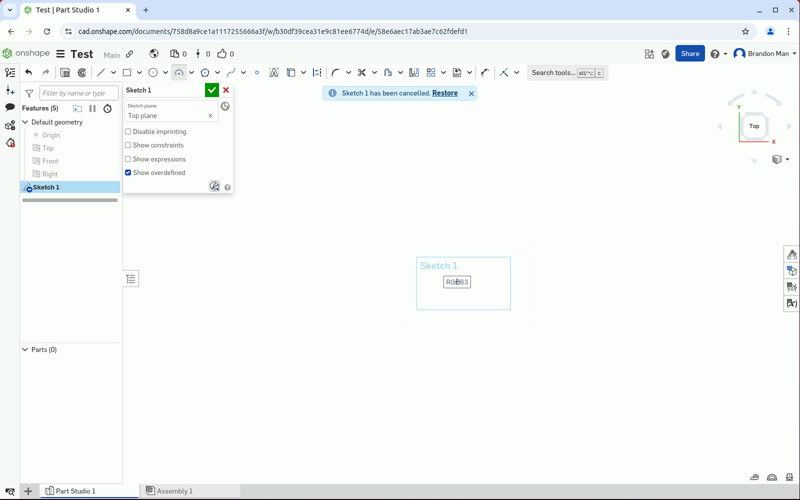
scroll(-6)
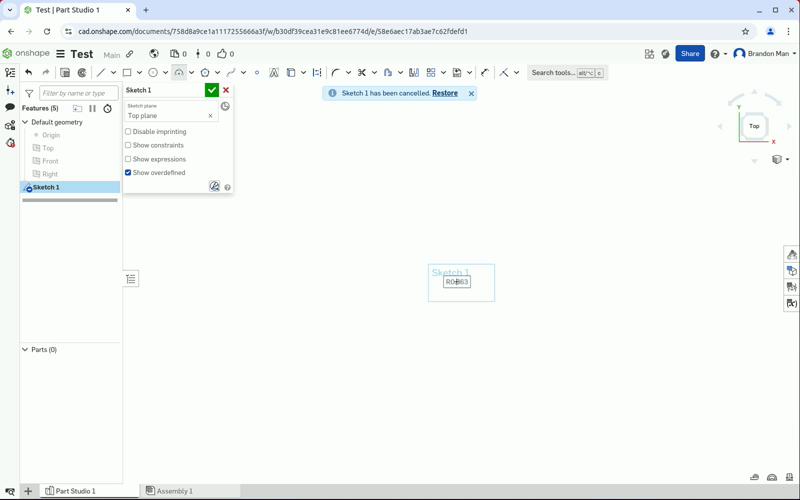
key_up(shift)
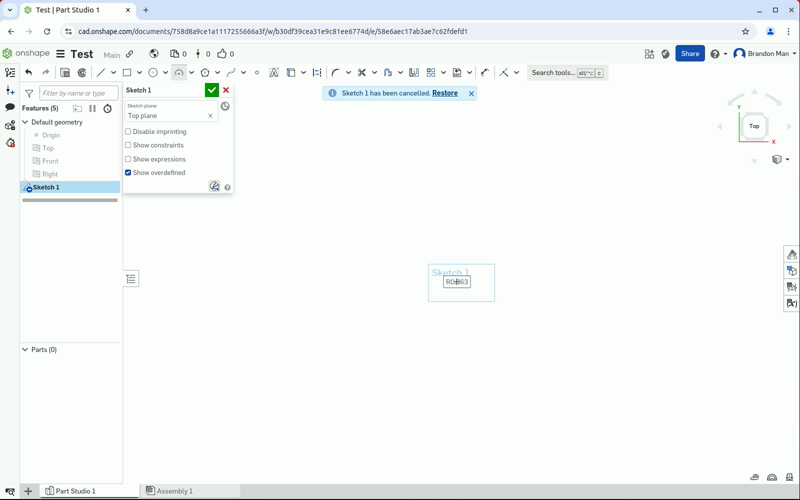
key(esc)
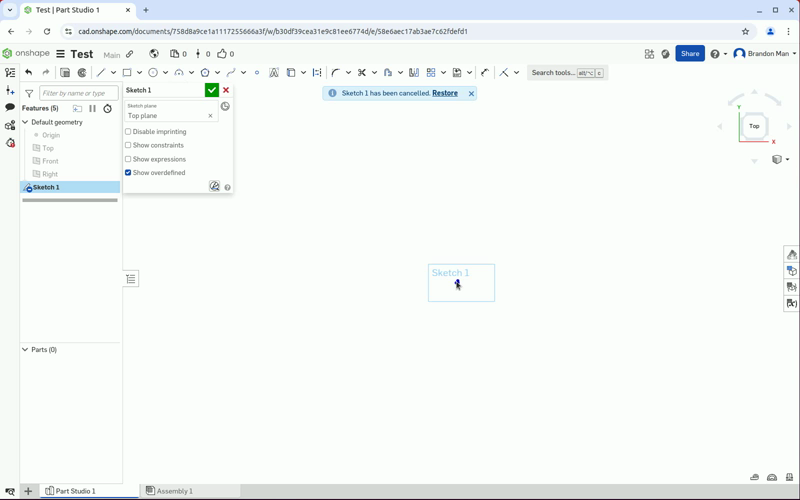
key(l)
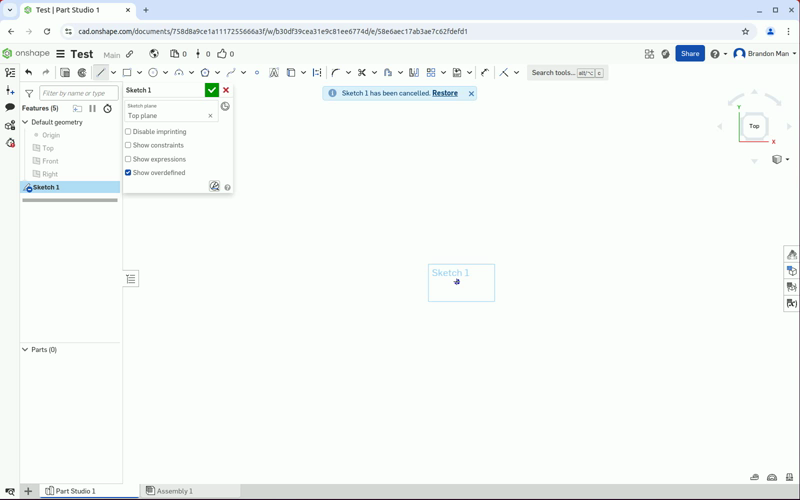
mouse_move(457, 280)
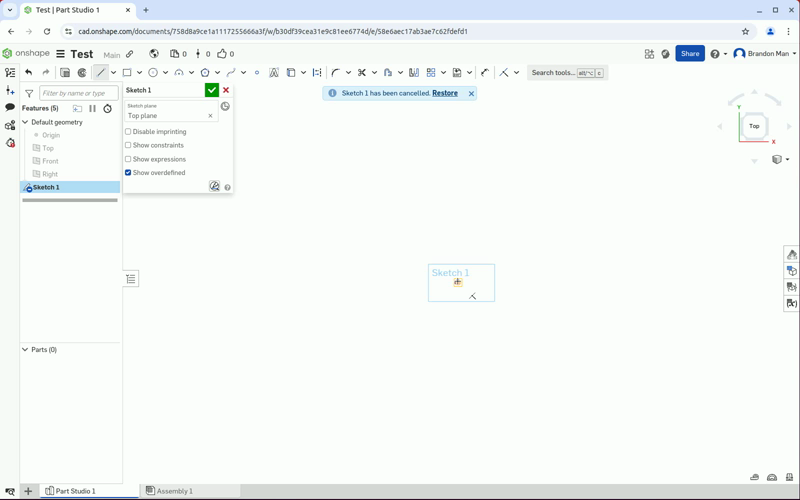
scroll(6)
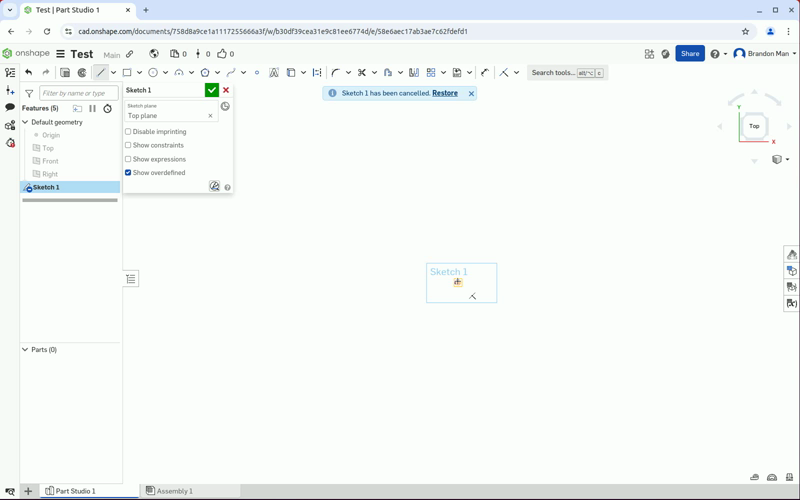
scroll(6)
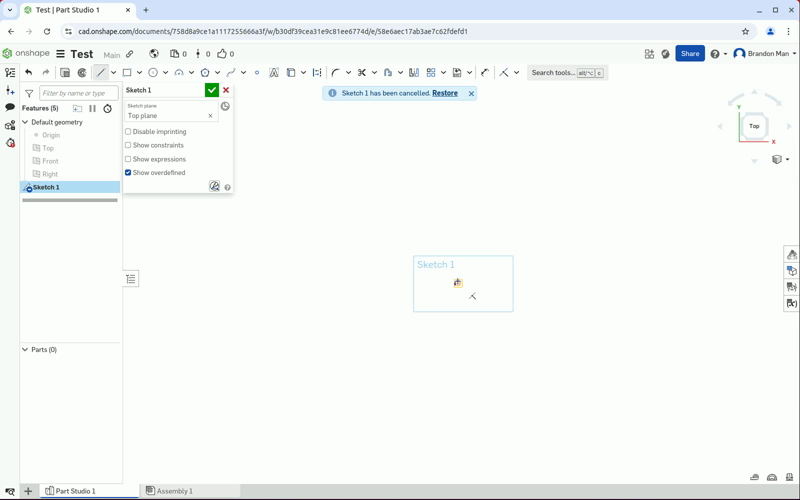
scroll(6)
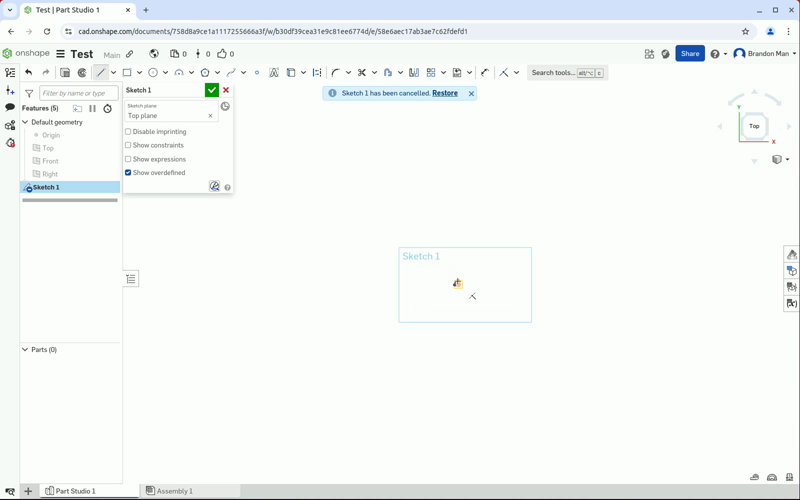
scroll(6)
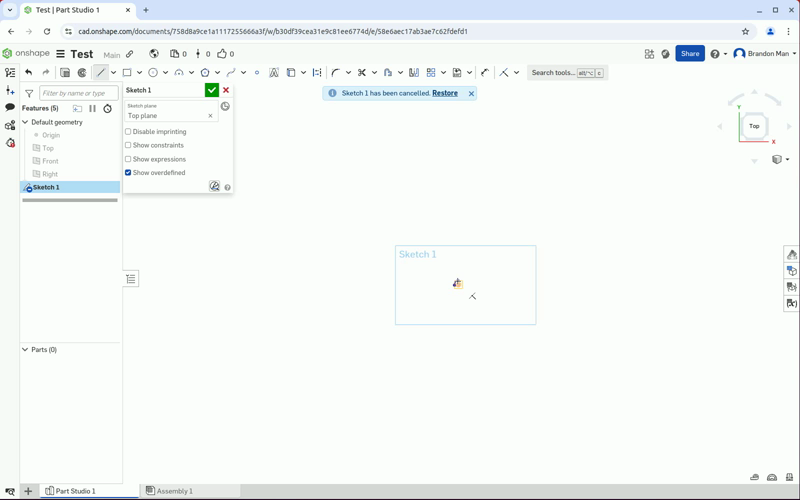
scroll(6)
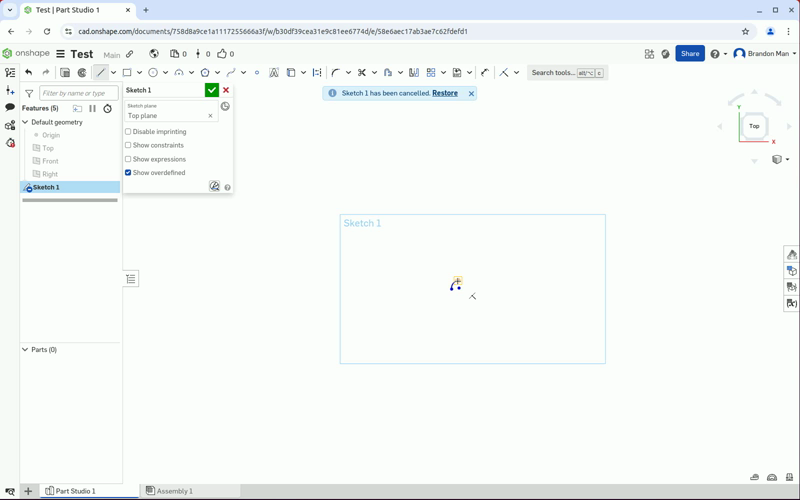
scroll(6)
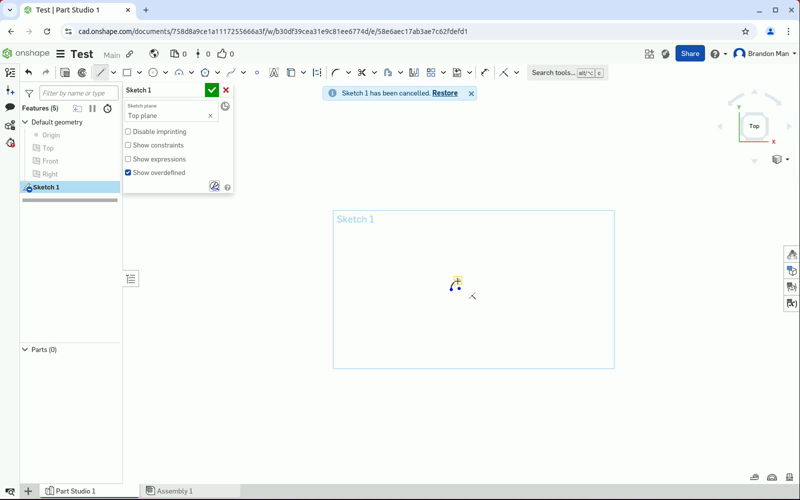
scroll(6)
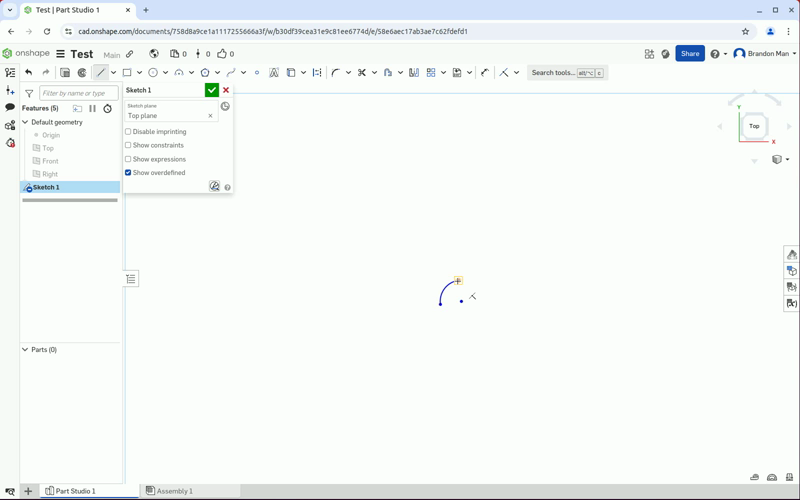
click(457, 280)
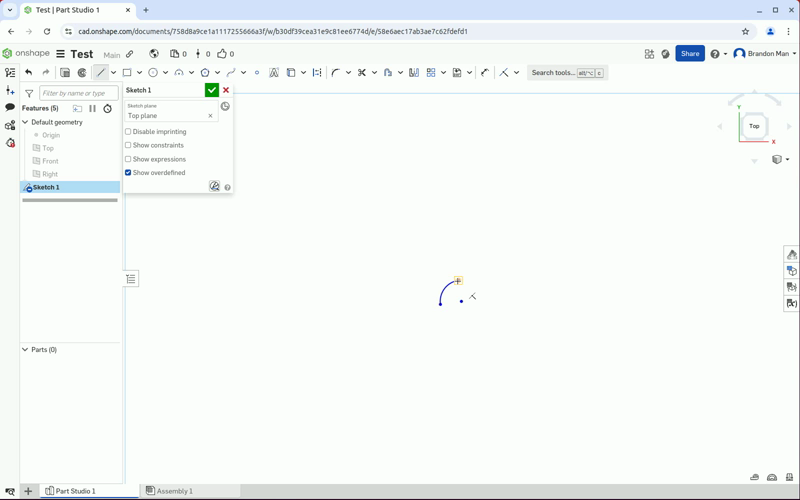
scroll(-6)
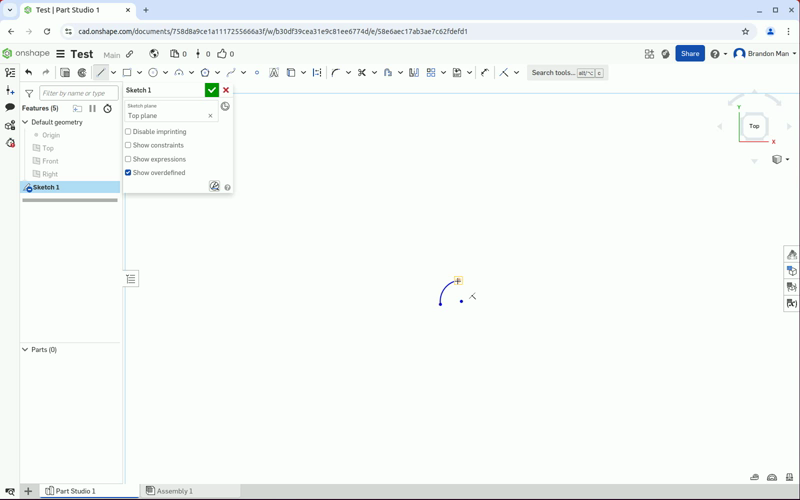
scroll(-6)
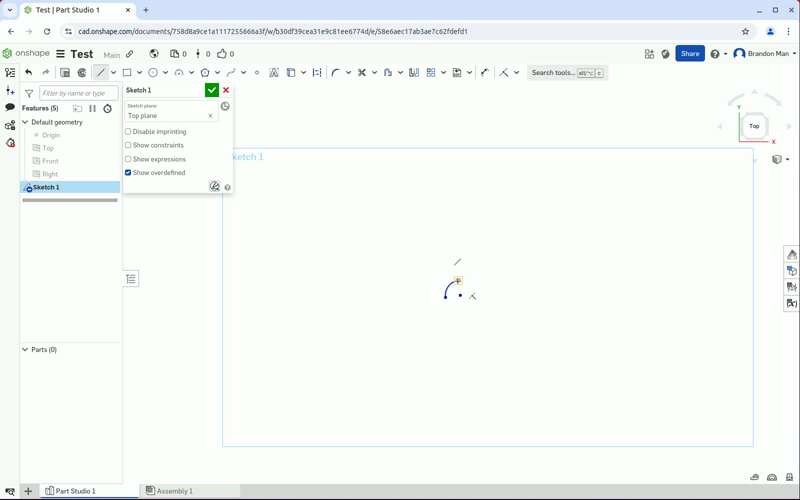
scroll(-6)
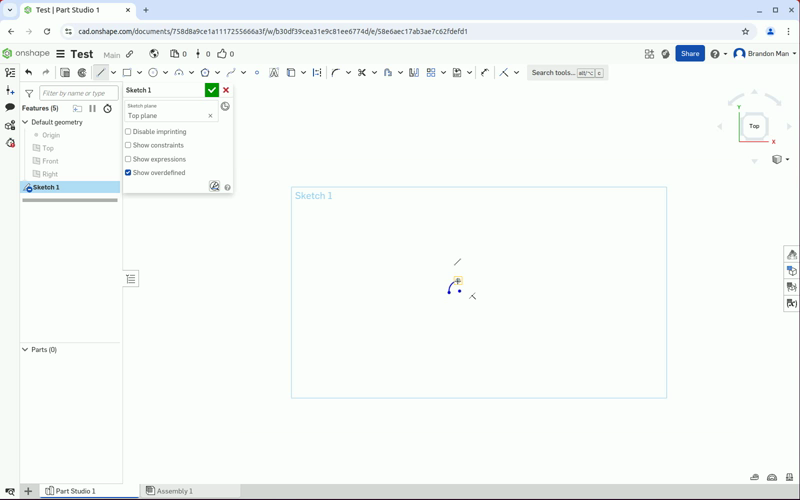
scroll(-6)
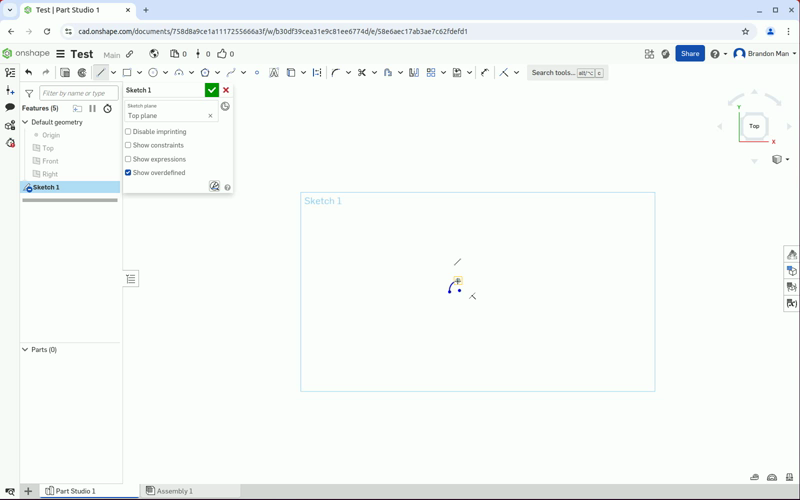
scroll(-6)
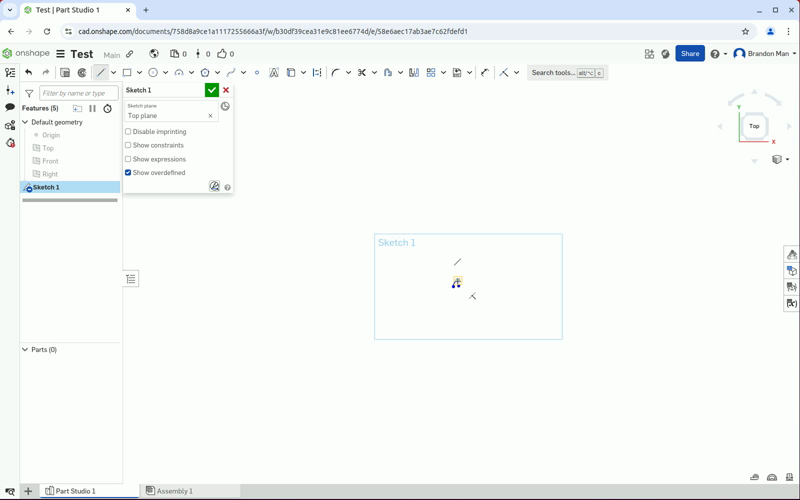
scroll(-6)
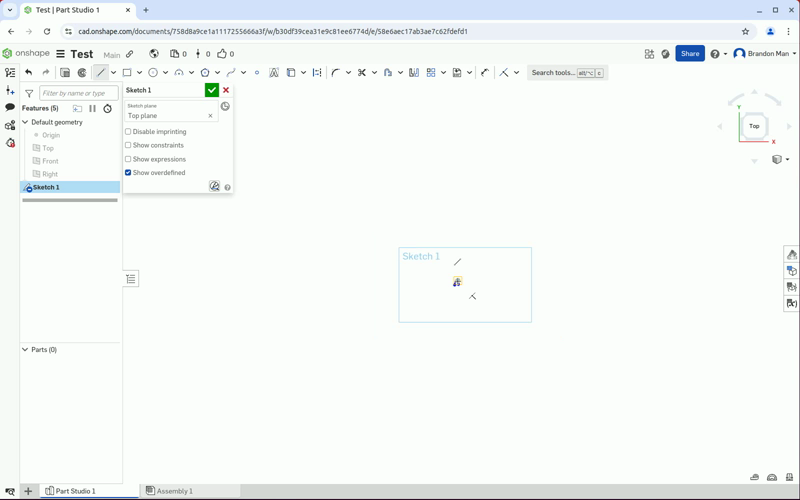
scroll(-6)
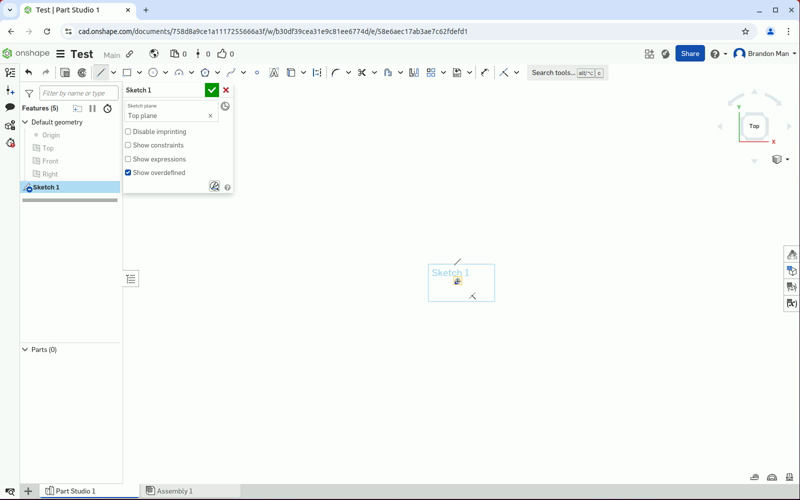
key_down(shift)
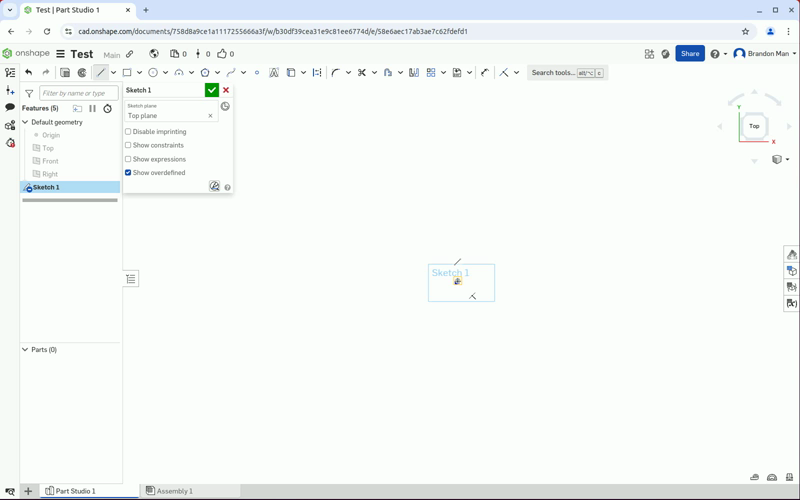
mouse_move(487, 280)
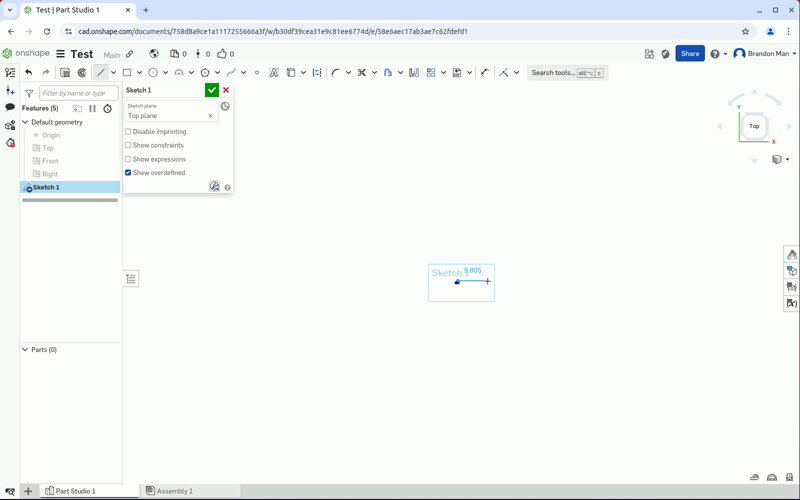
mouse_move(464, 280)
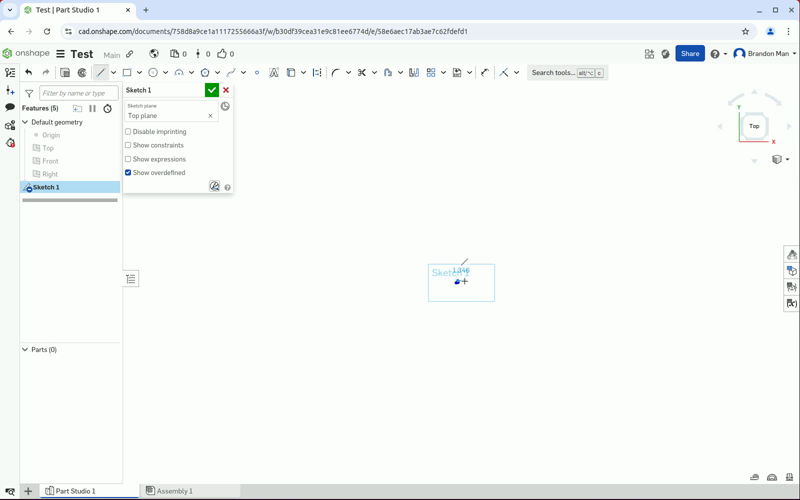
scroll(6)
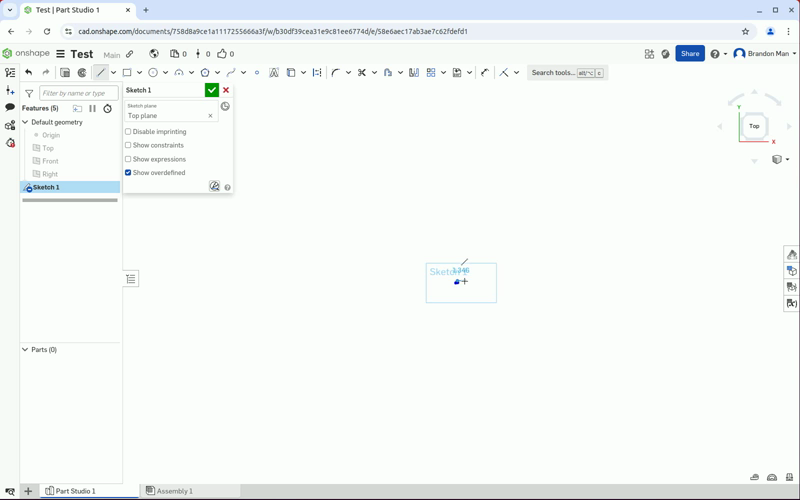
scroll(6)
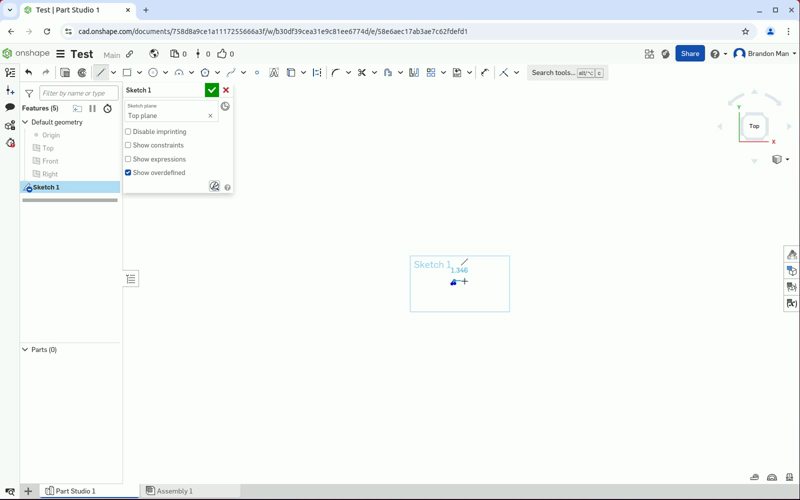
scroll(6)
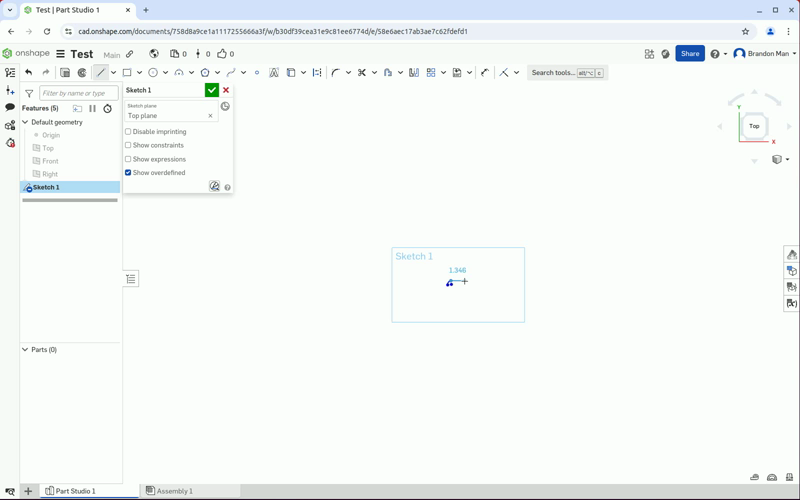
scroll(6)
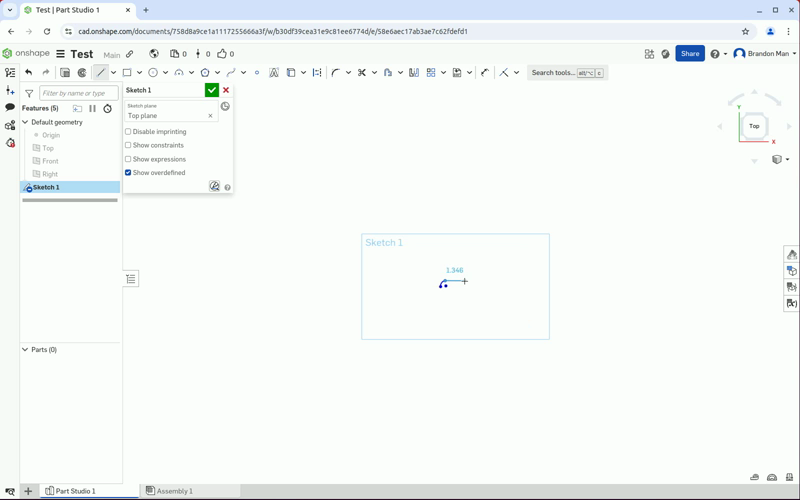
scroll(6)
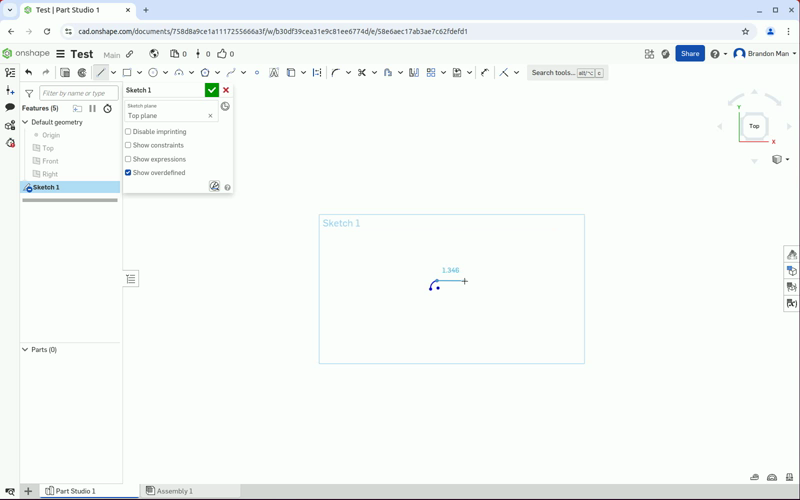
scroll(6)
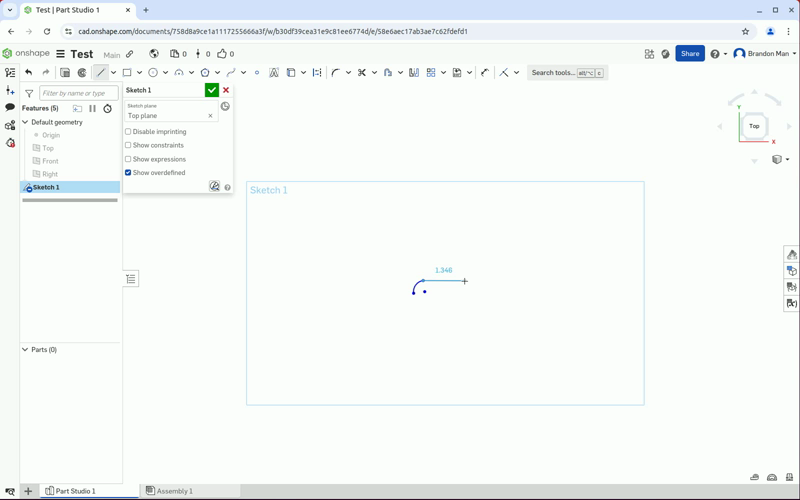
scroll(6)
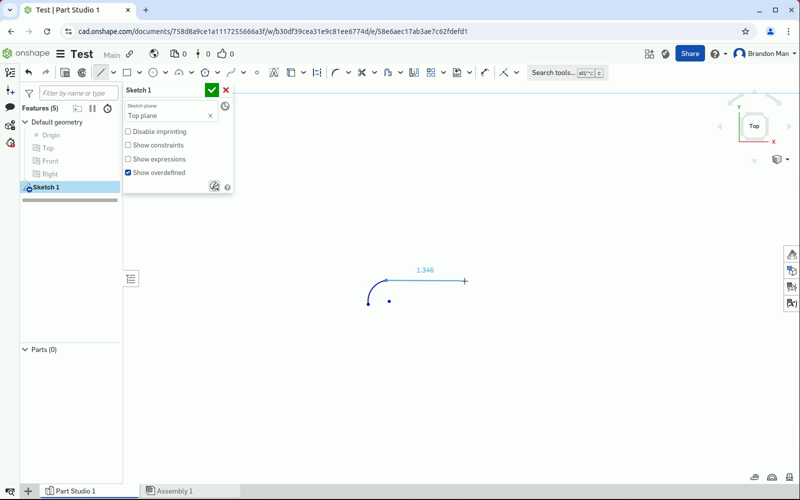
click(464, 280)
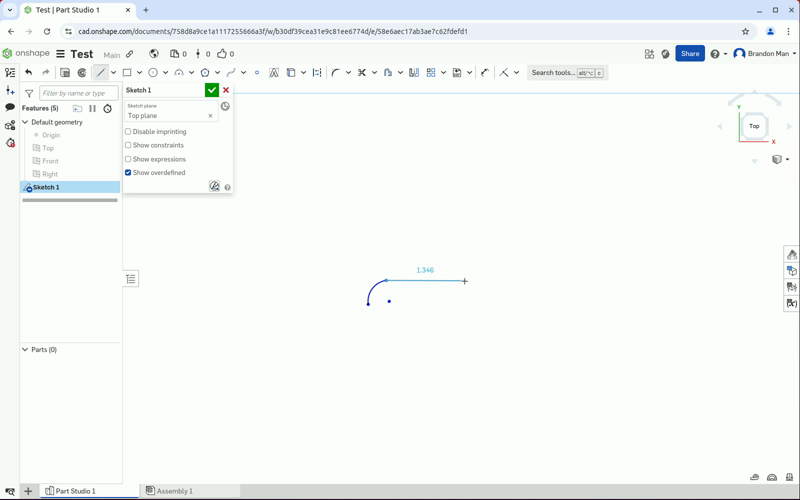
scroll(-6)
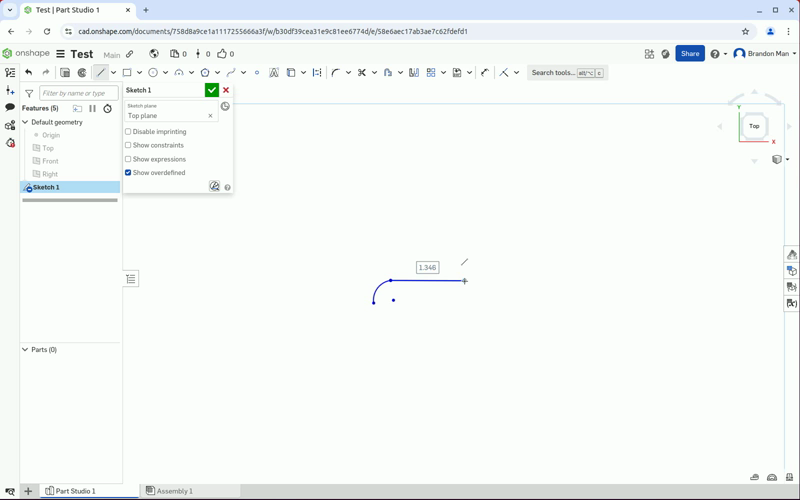
scroll(-6)
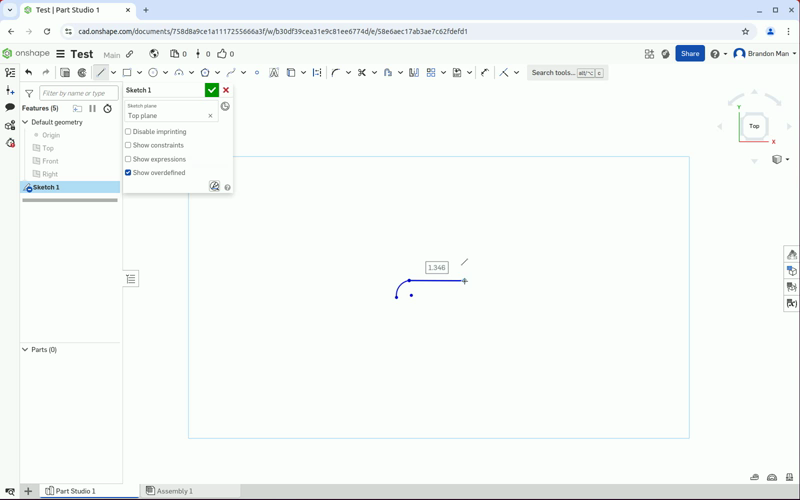
scroll(-6)
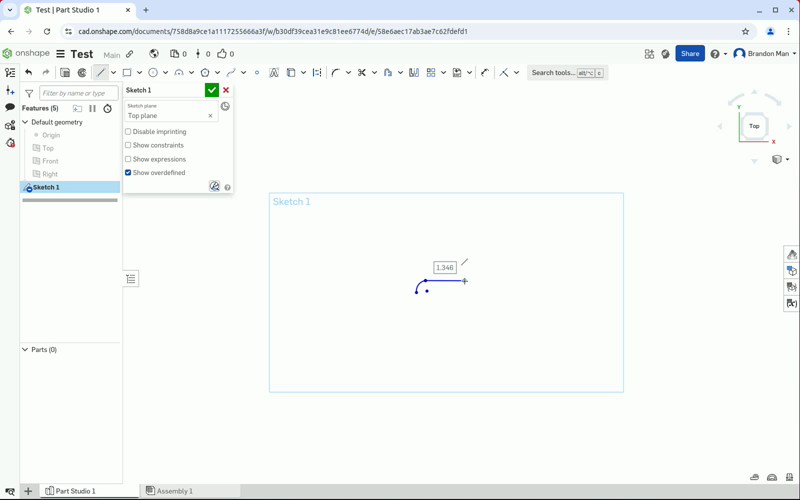
scroll(-6)
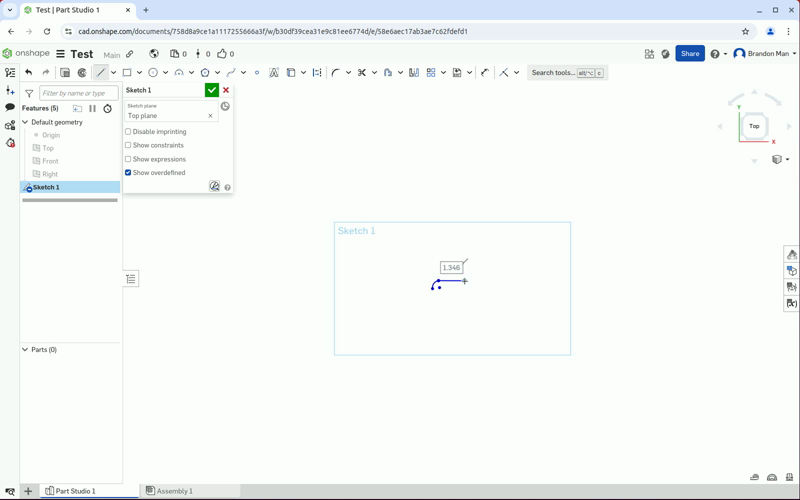
scroll(-6)
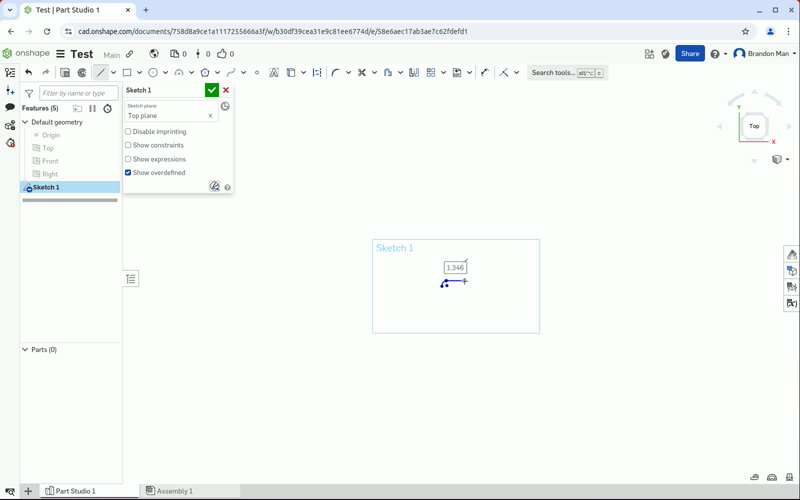
scroll(-6)
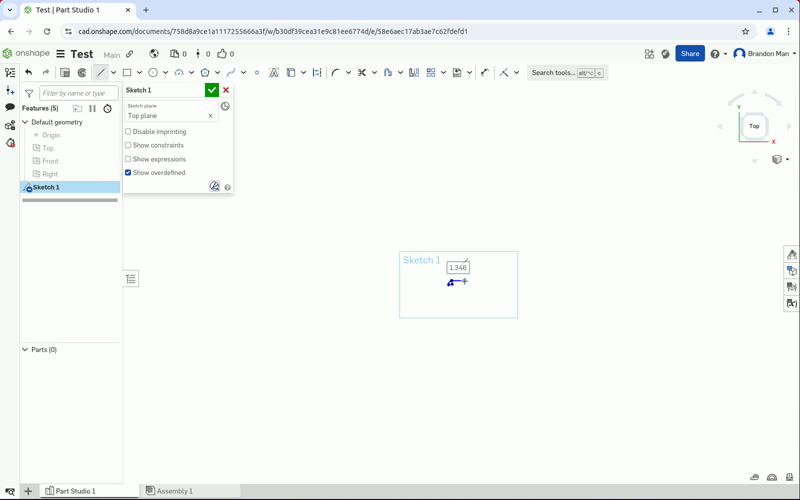
scroll(-6)
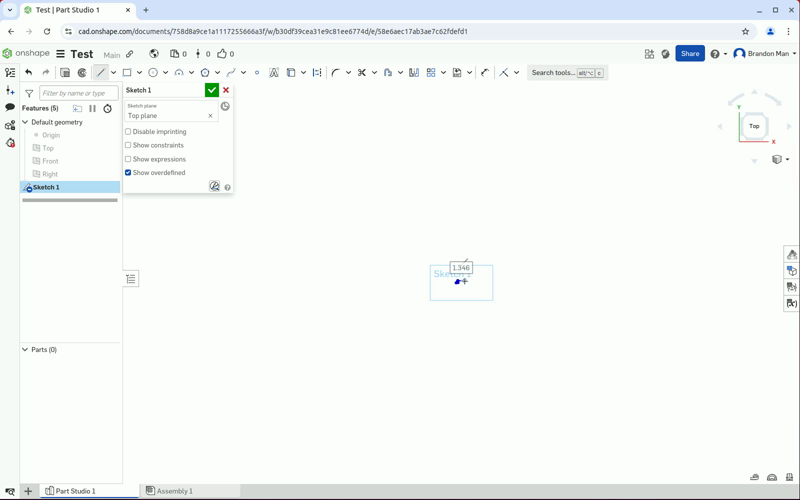
key_up(shift)
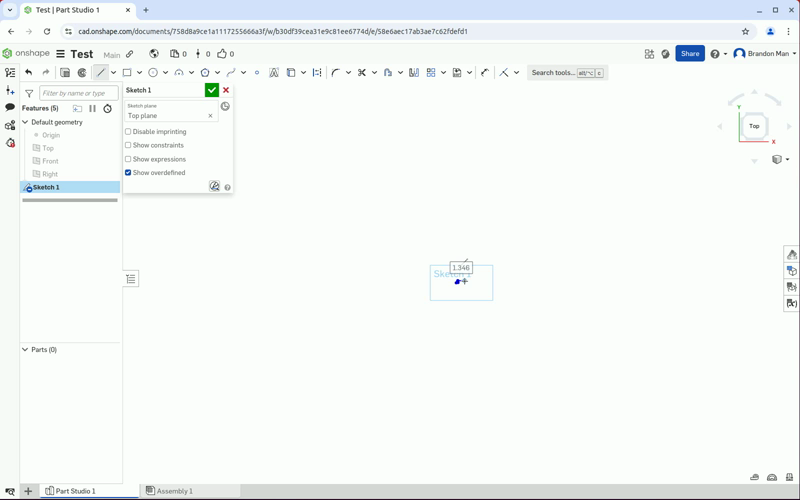
key(esc)
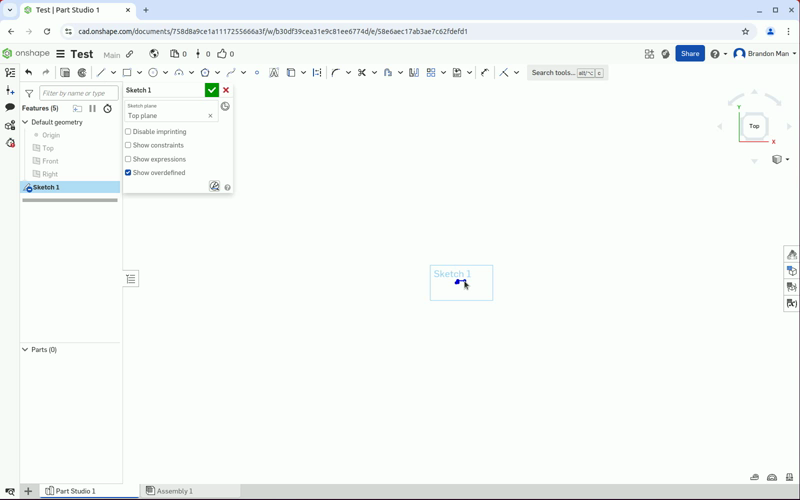
key(a)
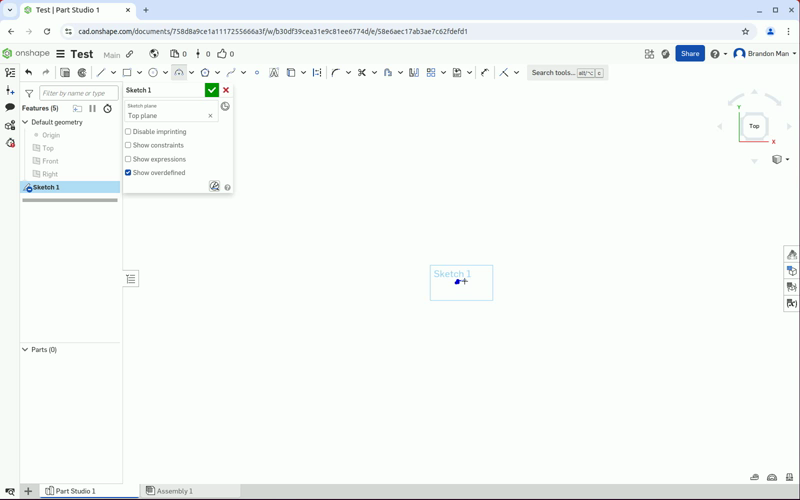
mouse_move(464, 280)
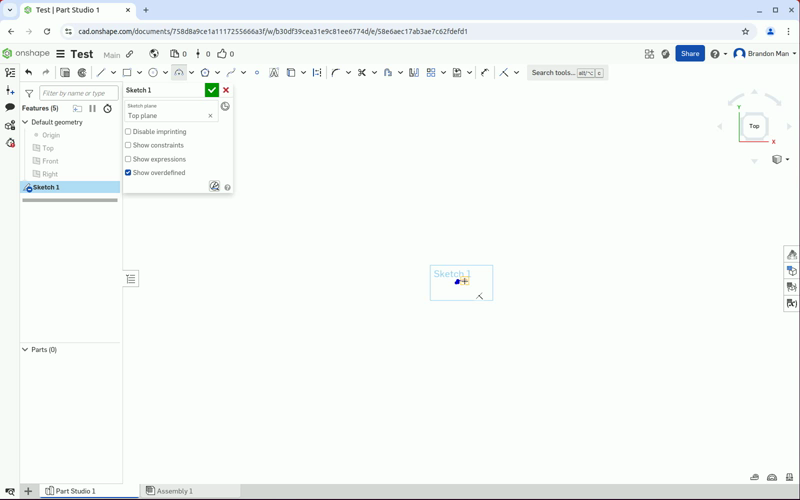
click(464, 280)
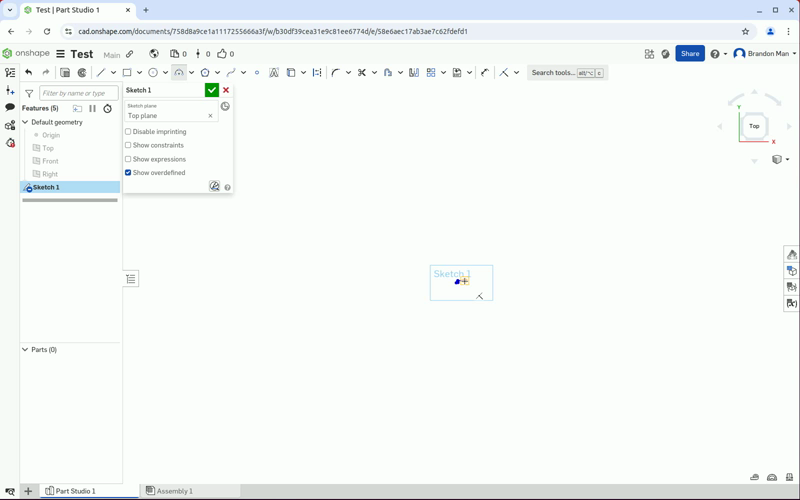
key_down(shift)
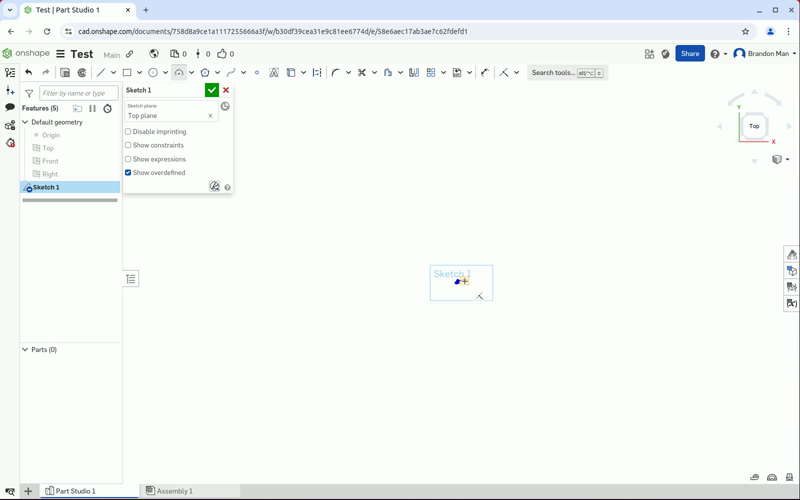
mouse_move(466, 282)
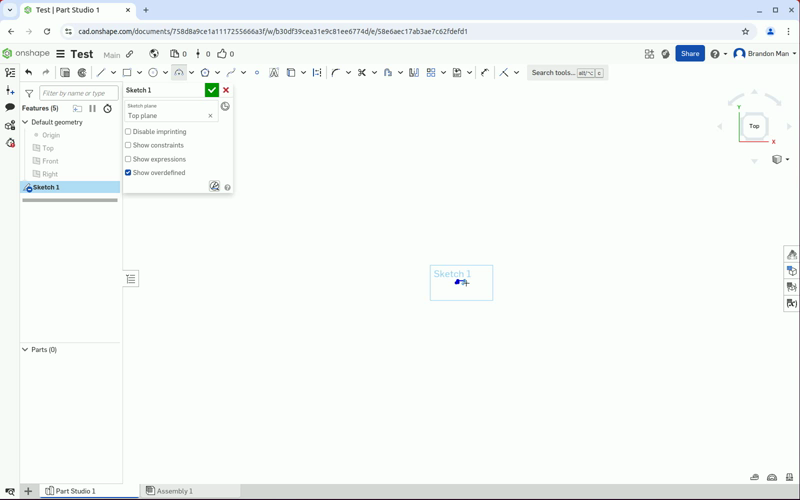
scroll(6)
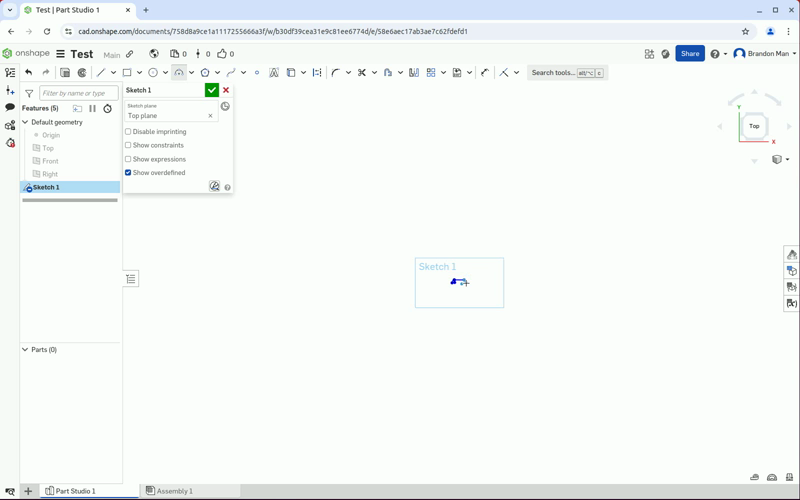
scroll(6)
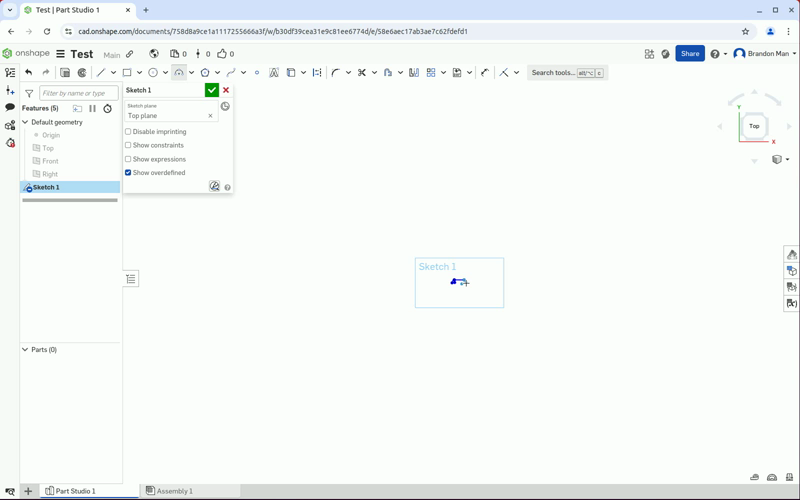
scroll(6)
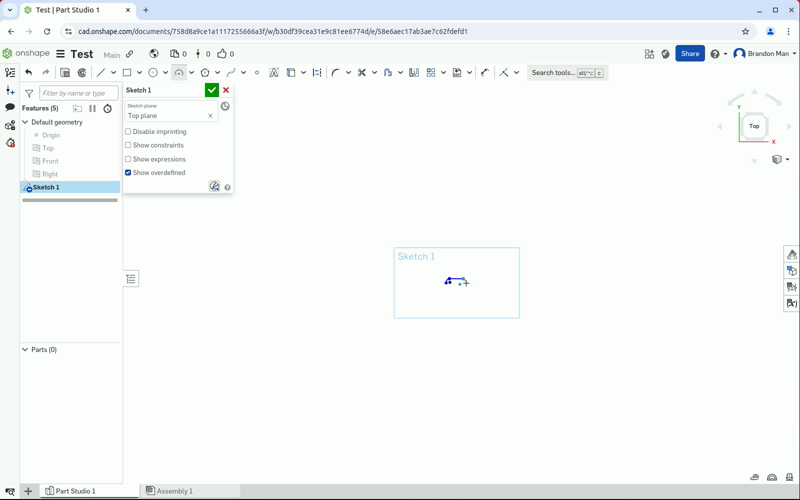
scroll(6)
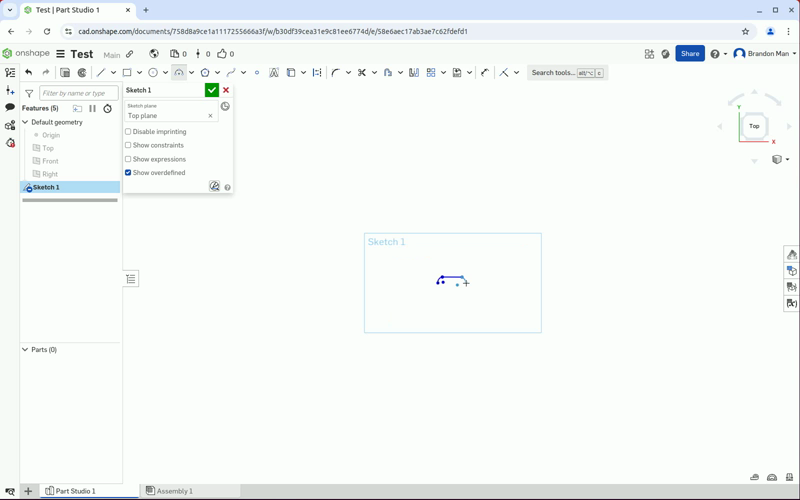
scroll(6)
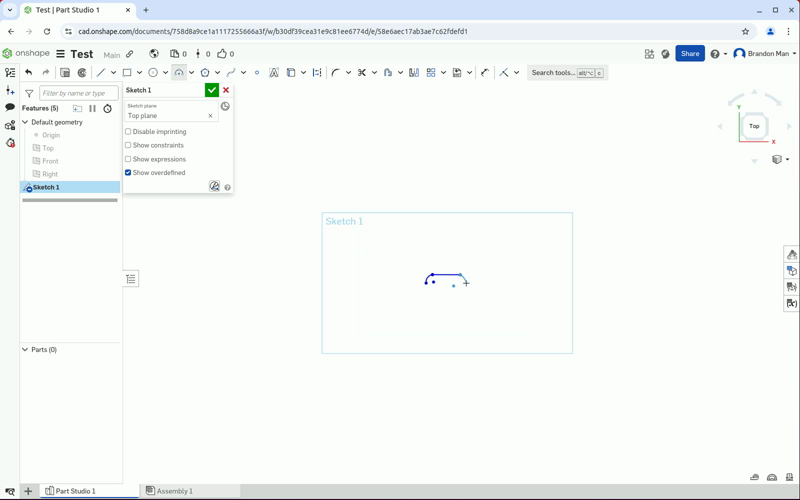
scroll(6)
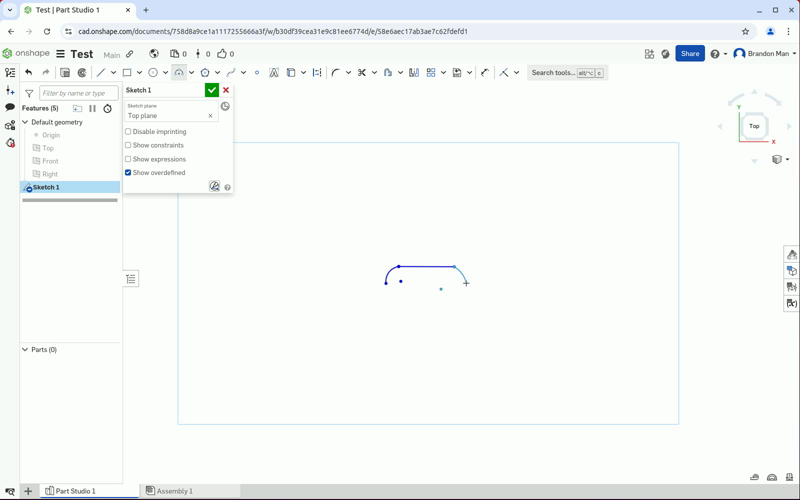
scroll(6)
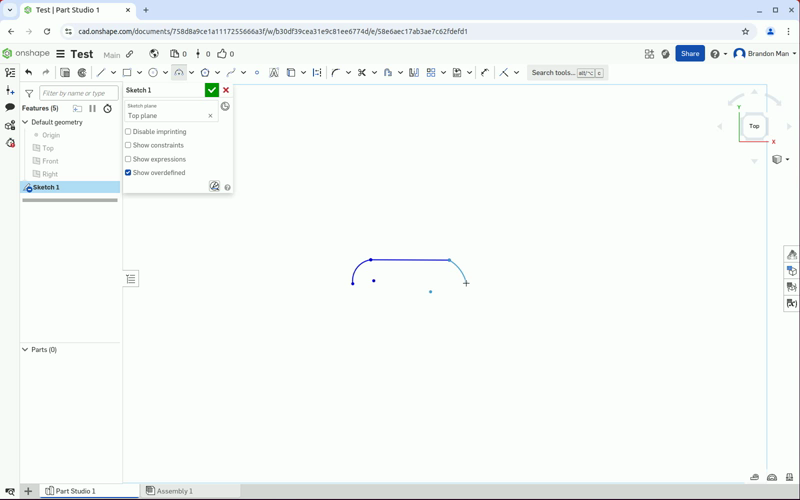
click(466, 282)
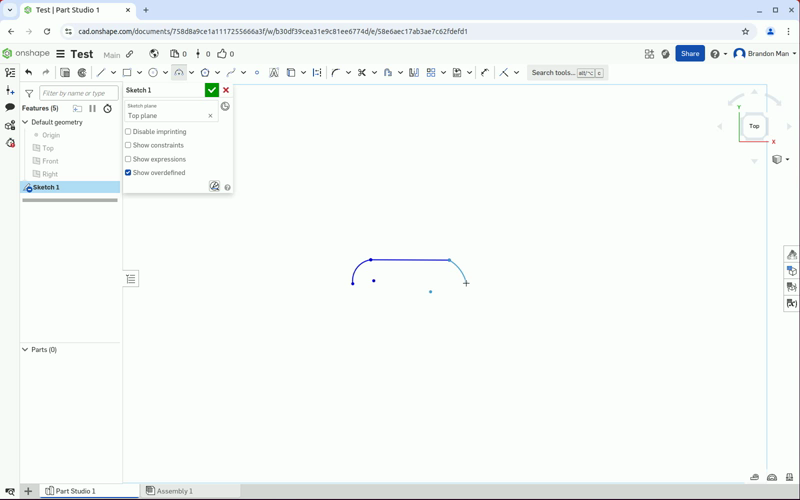
scroll(-6)
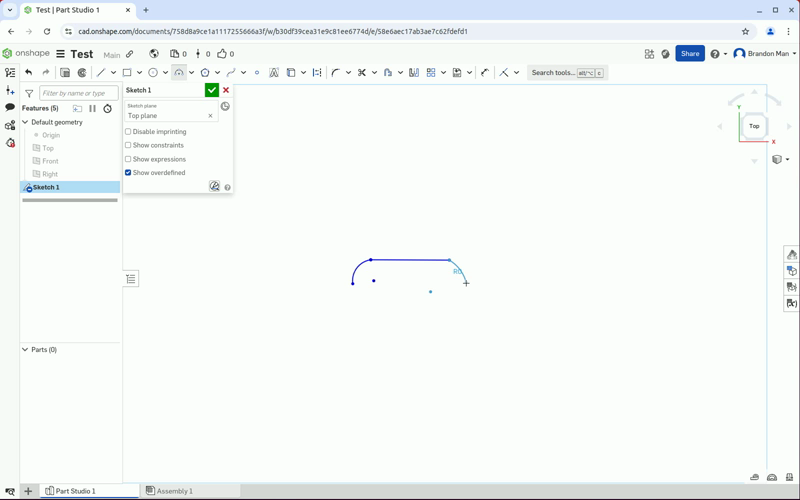
scroll(-6)
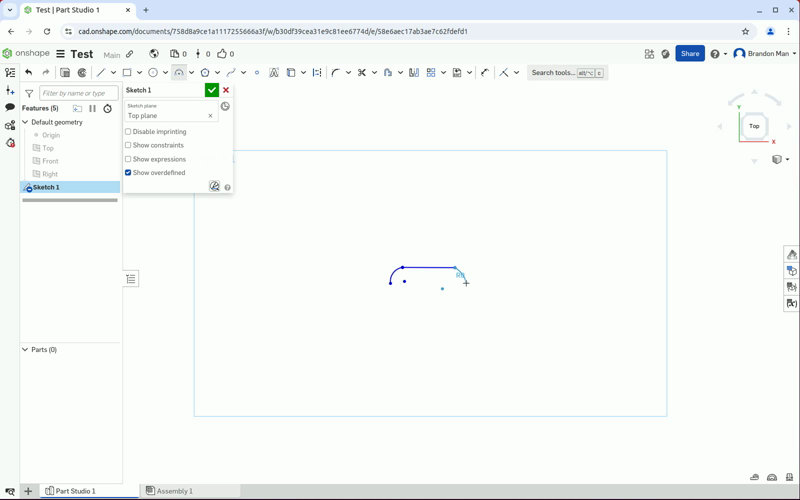
scroll(-6)
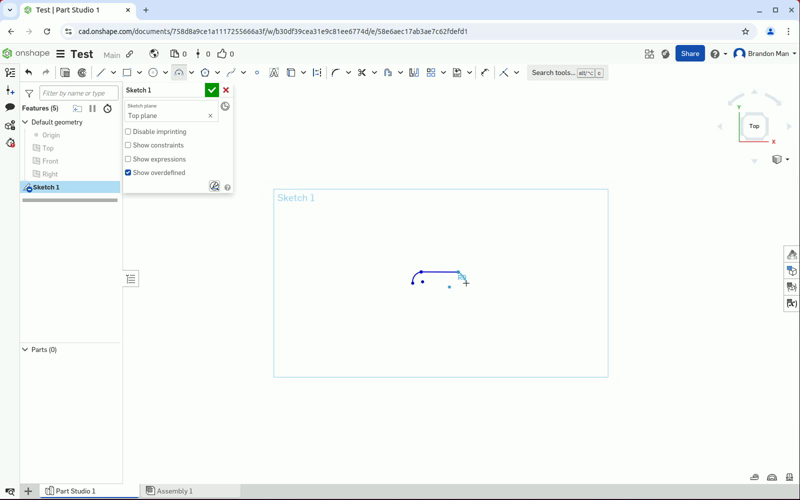
scroll(-6)
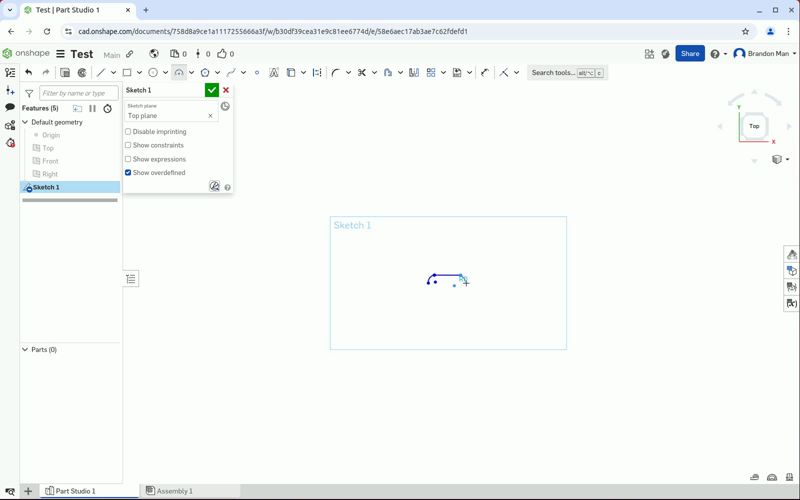
scroll(-6)
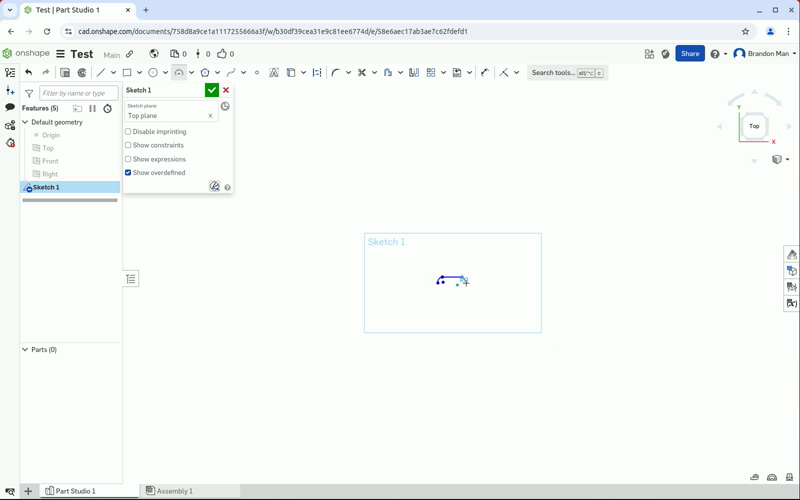
scroll(-6)
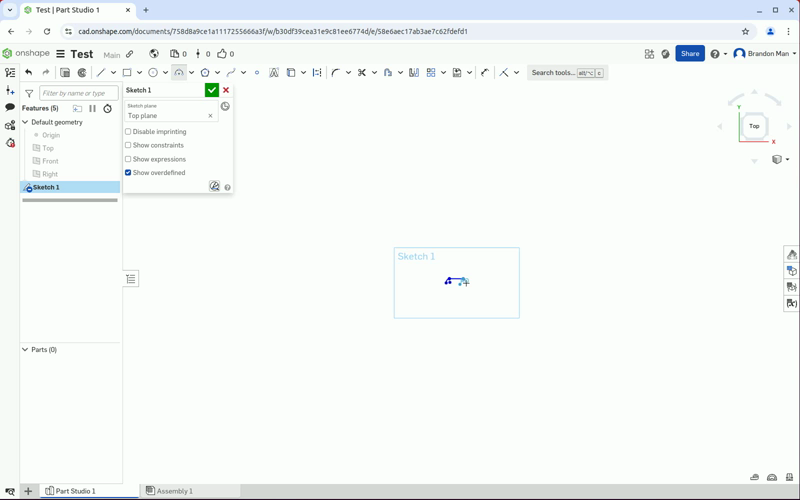
scroll(-6)
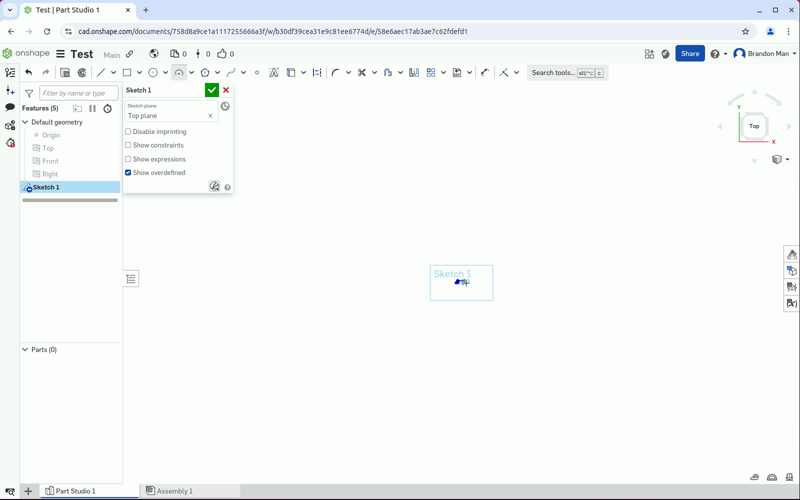
mouse_move(466, 281)
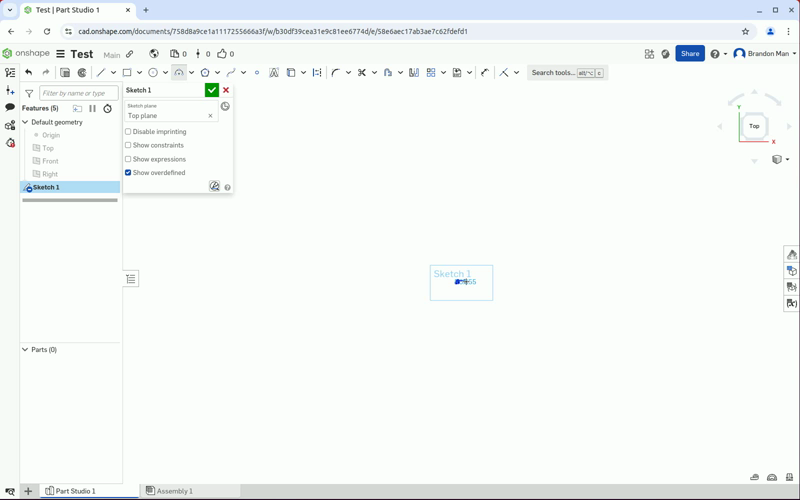
scroll(6)
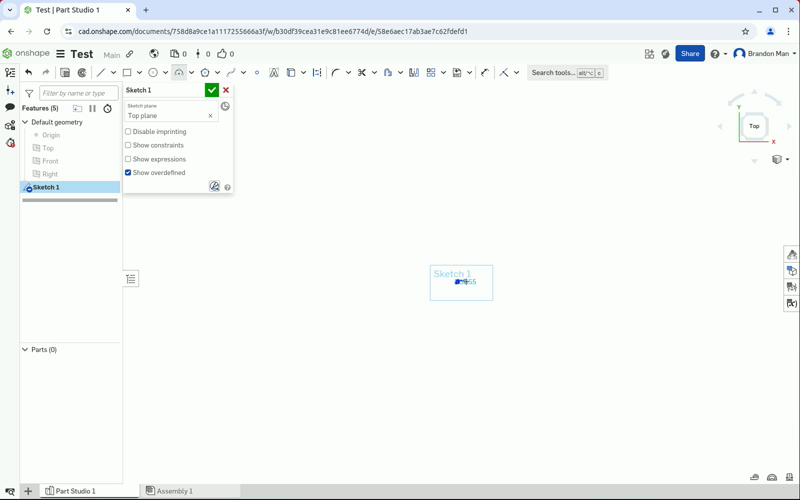
scroll(6)
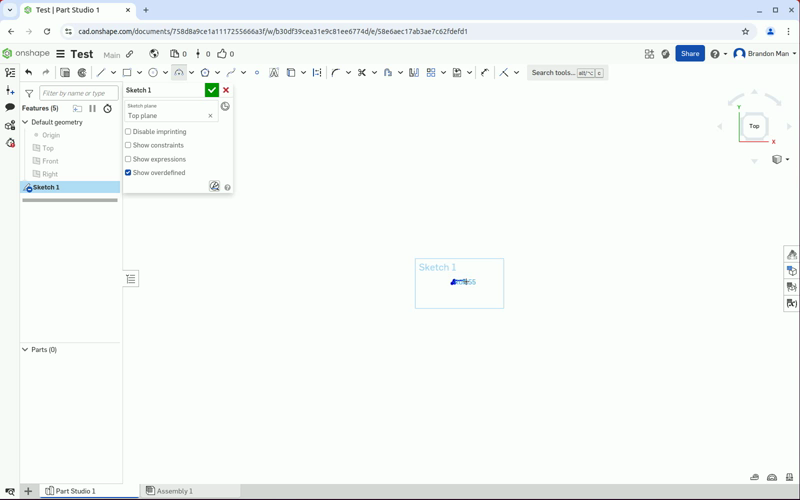
scroll(6)
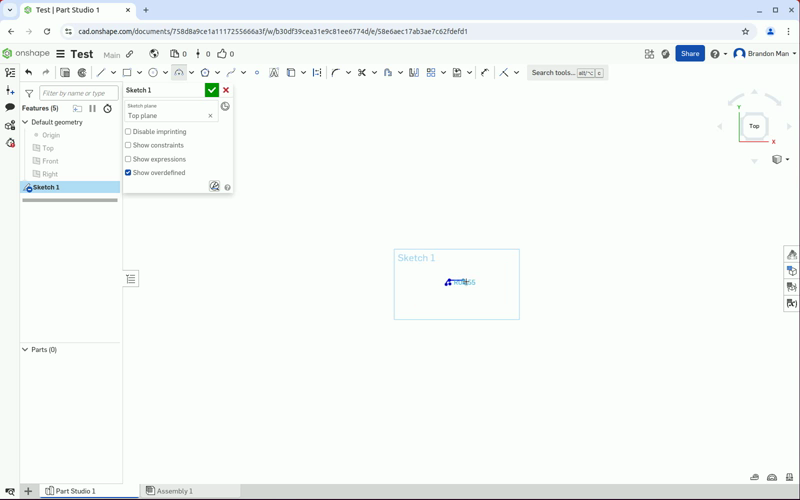
scroll(6)
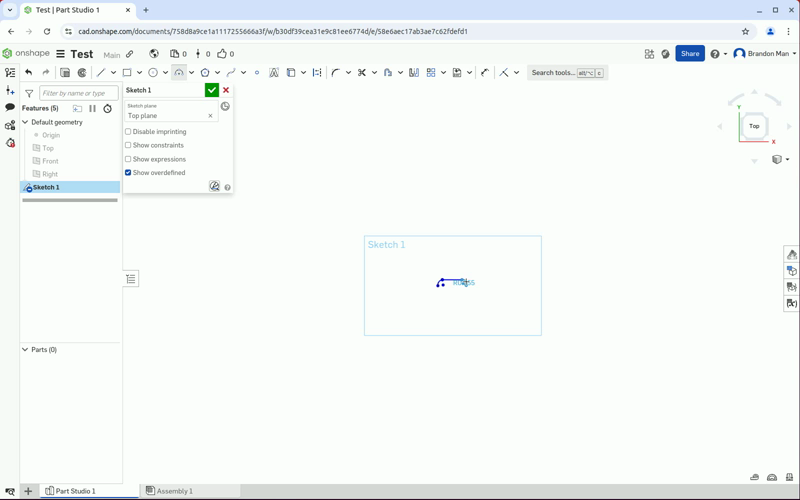
scroll(6)
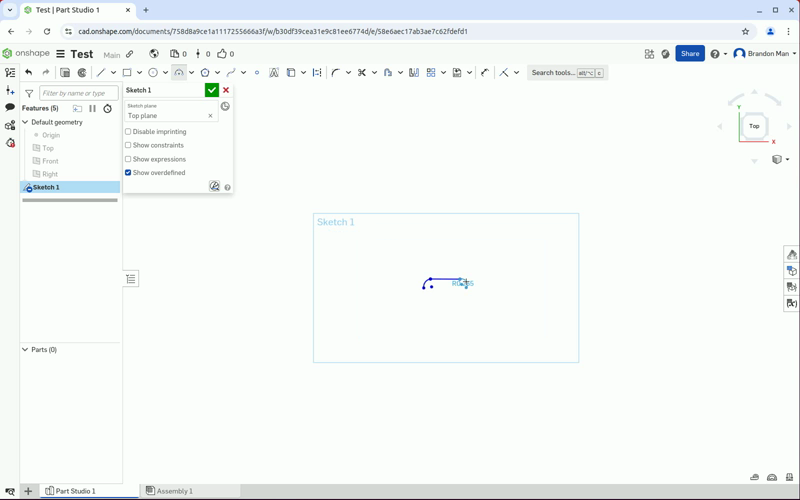
scroll(6)
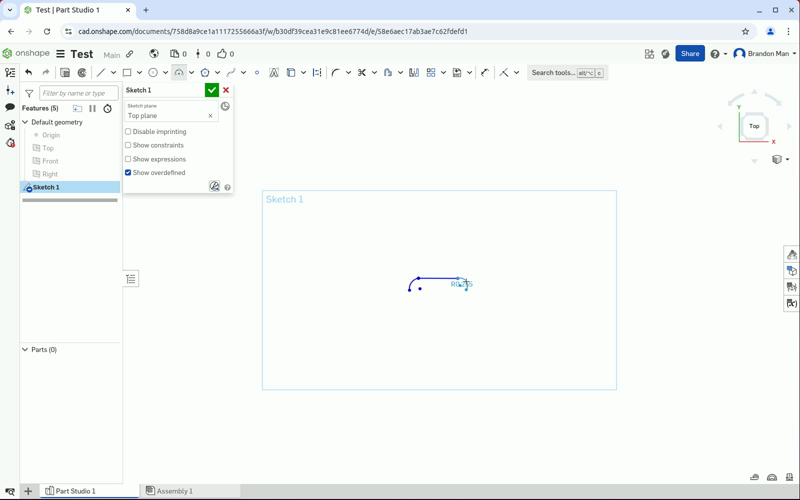
scroll(6)
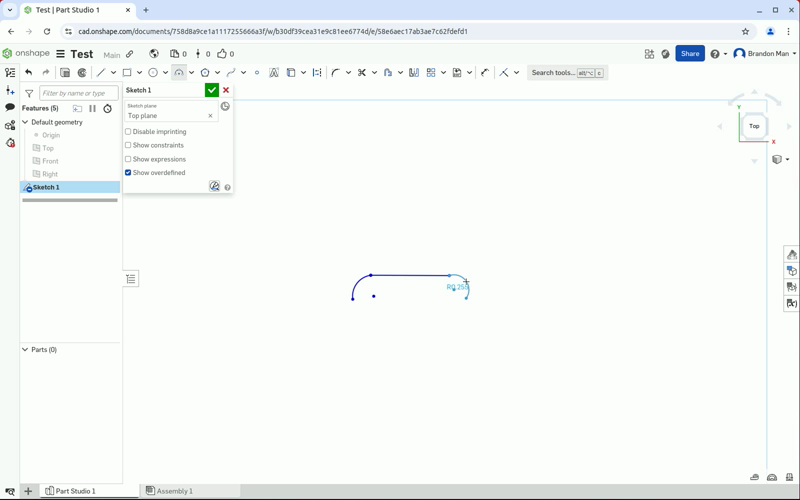
click(466, 281)
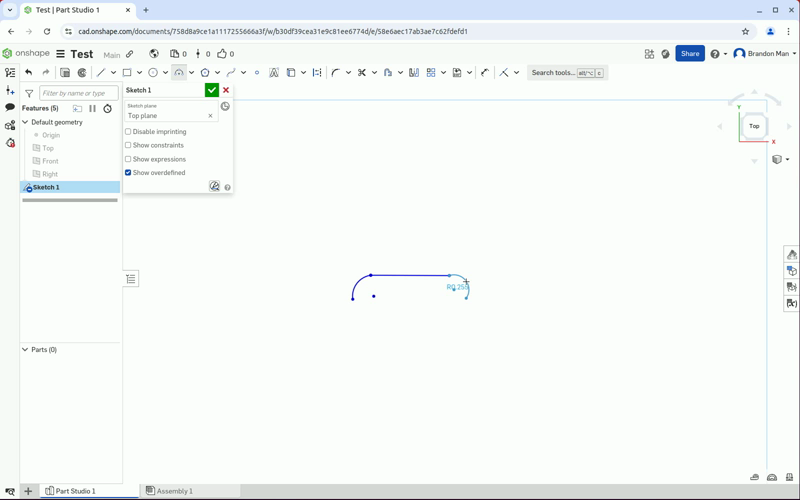
scroll(-6)
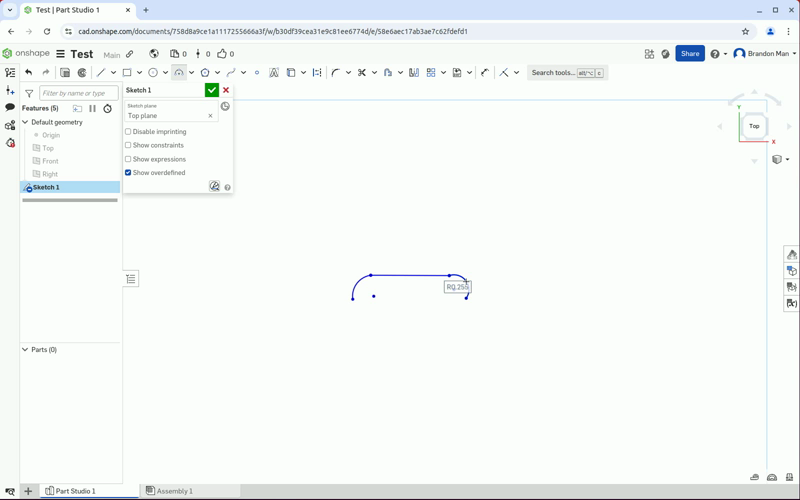
scroll(-6)
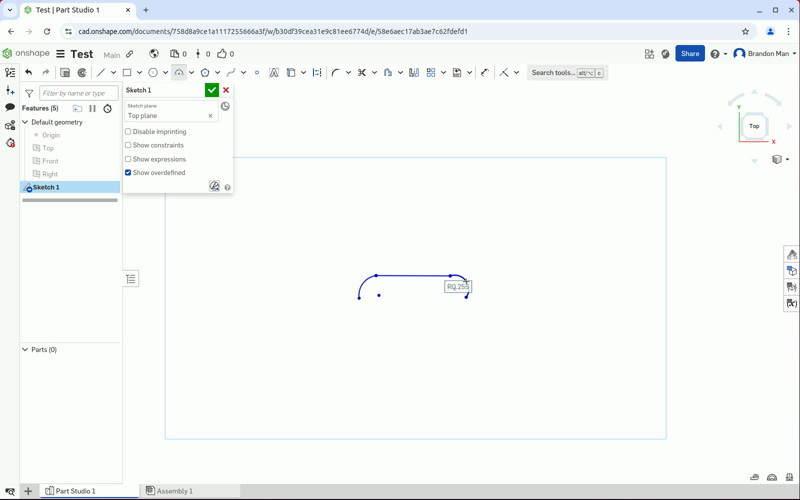
scroll(-6)
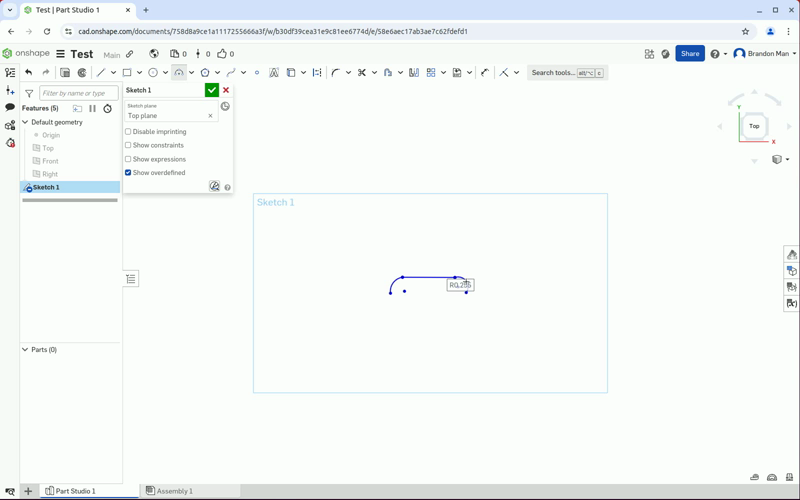
scroll(-6)
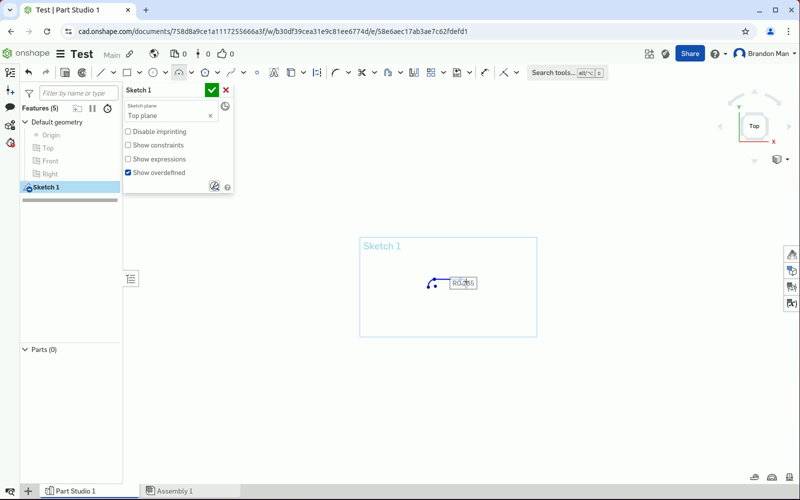
scroll(-6)
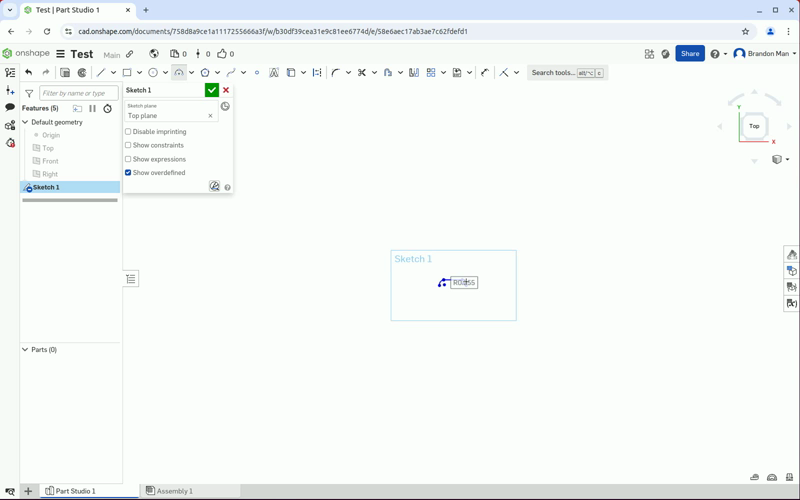
scroll(-6)
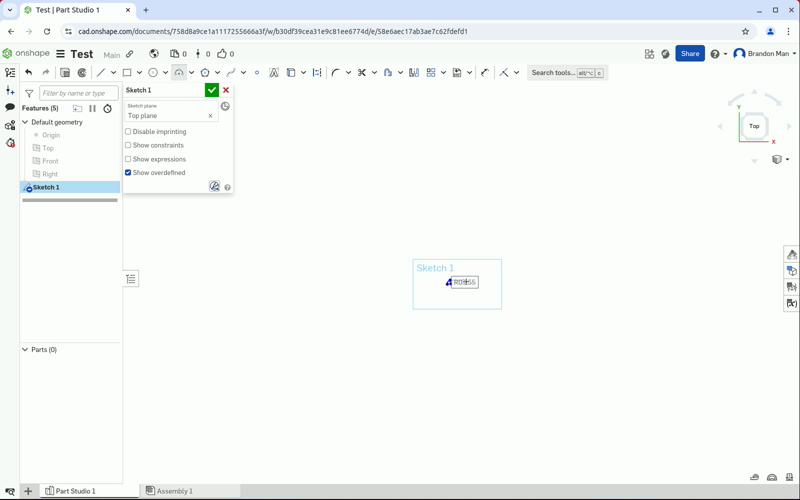
scroll(-6)
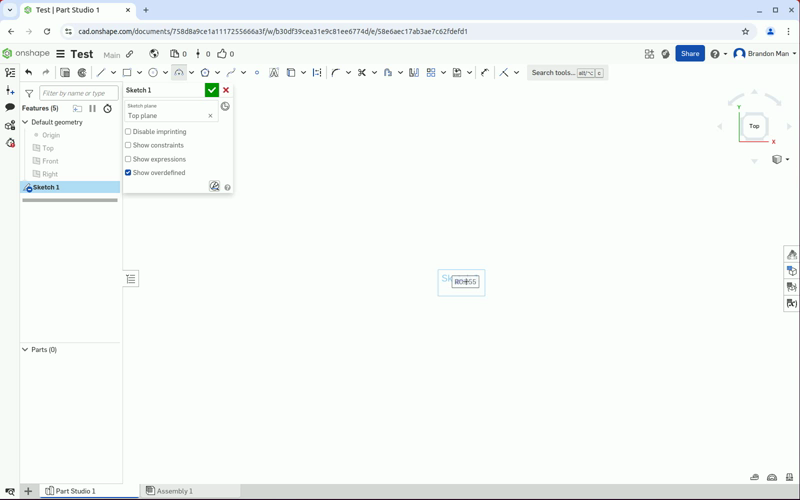
key_up(shift)
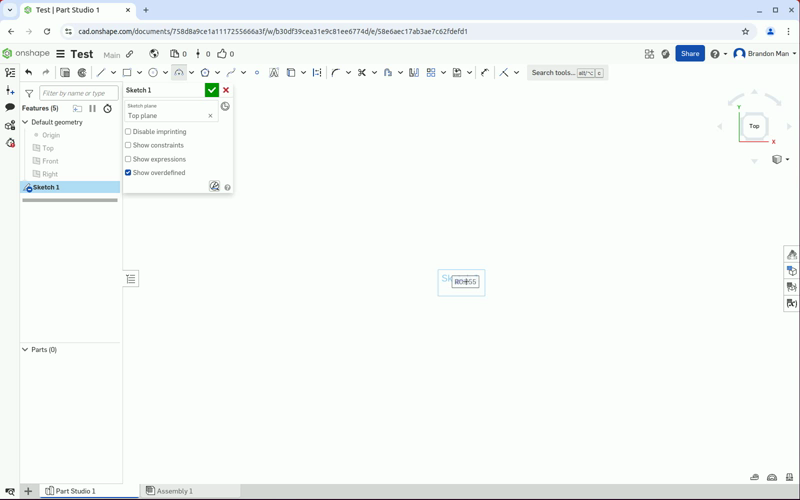
key(esc)
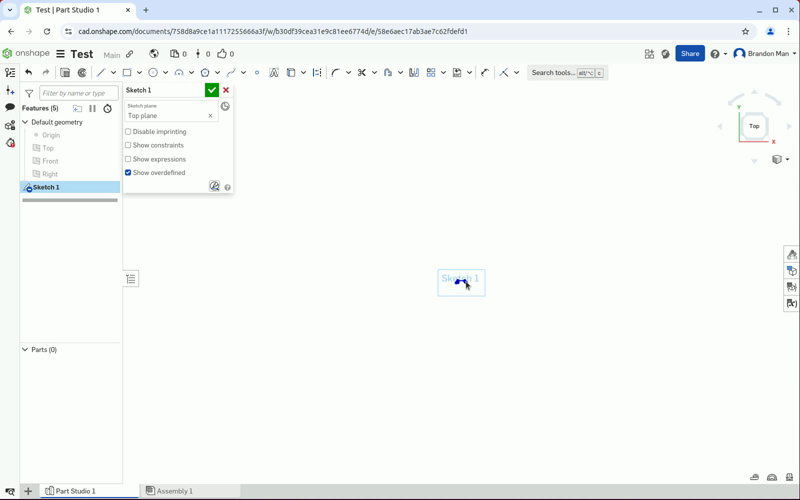
key(l)
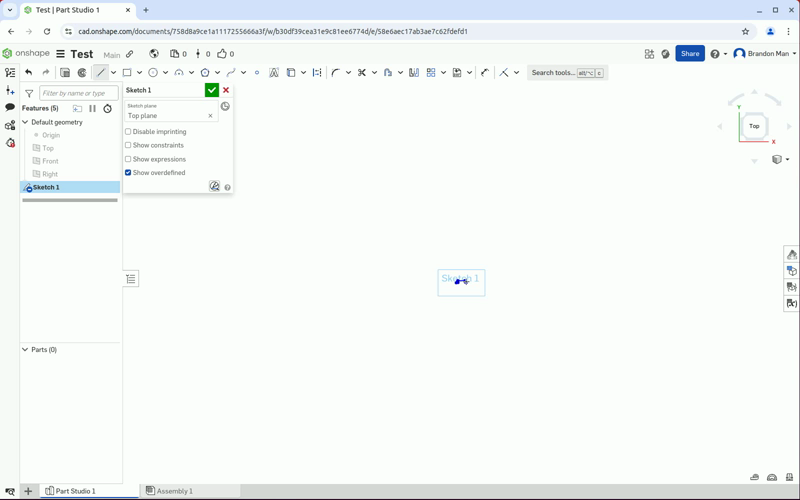
mouse_move(466, 282)
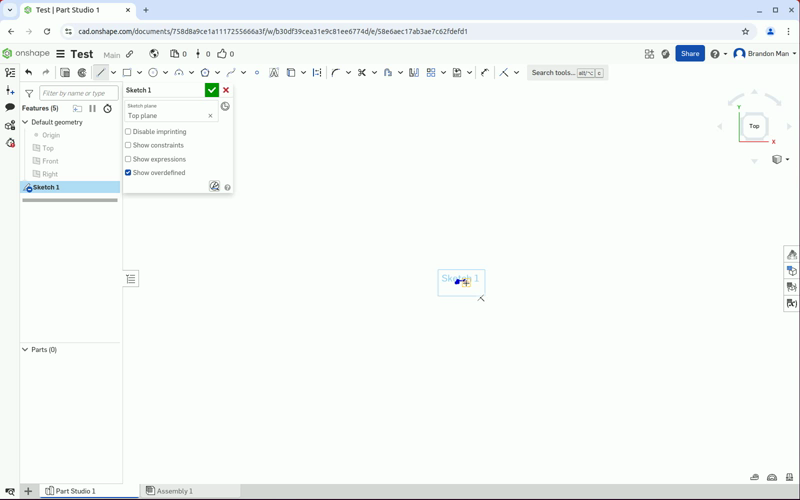
scroll(6)
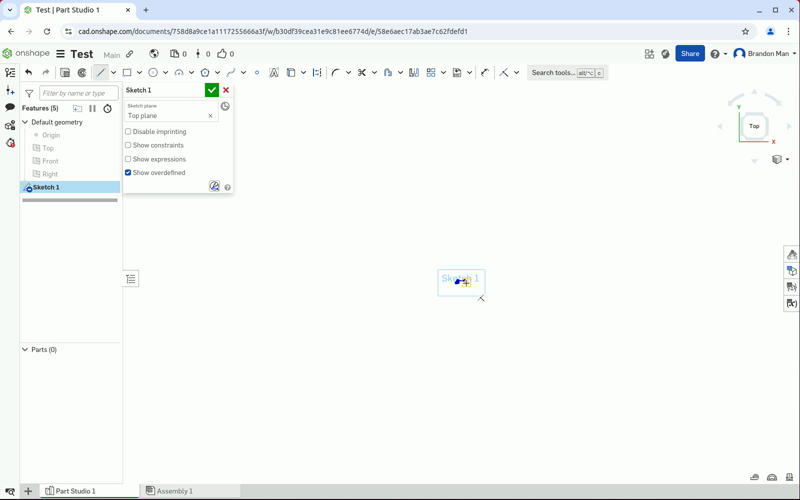
scroll(6)
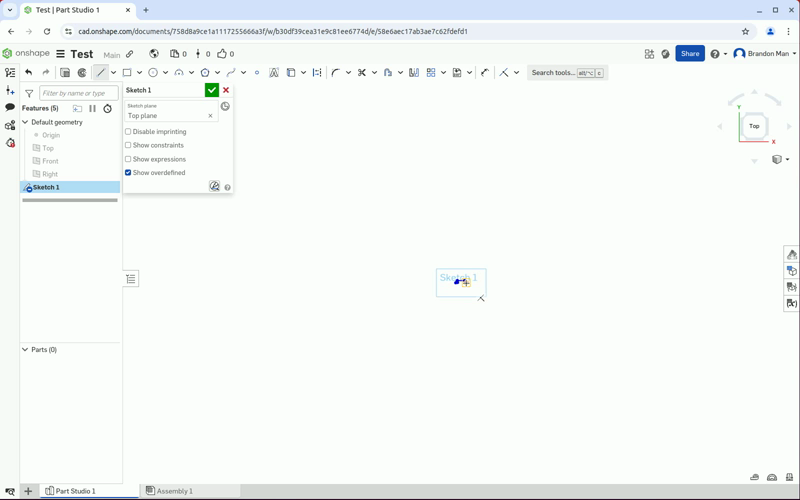
scroll(6)
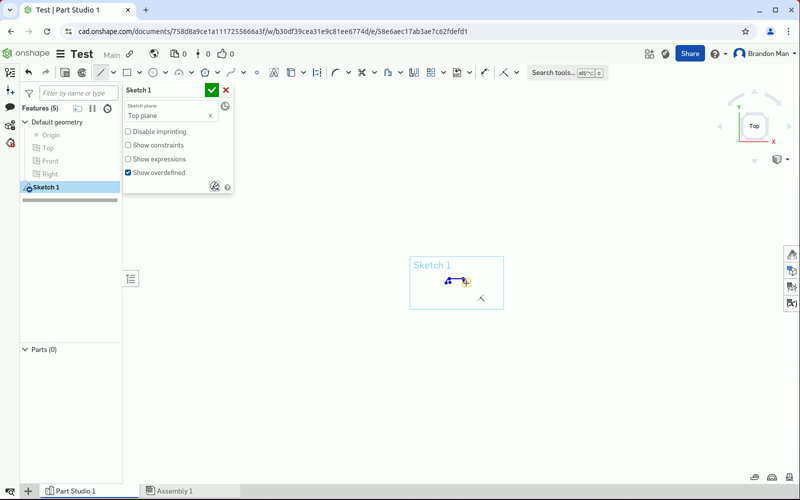
scroll(6)
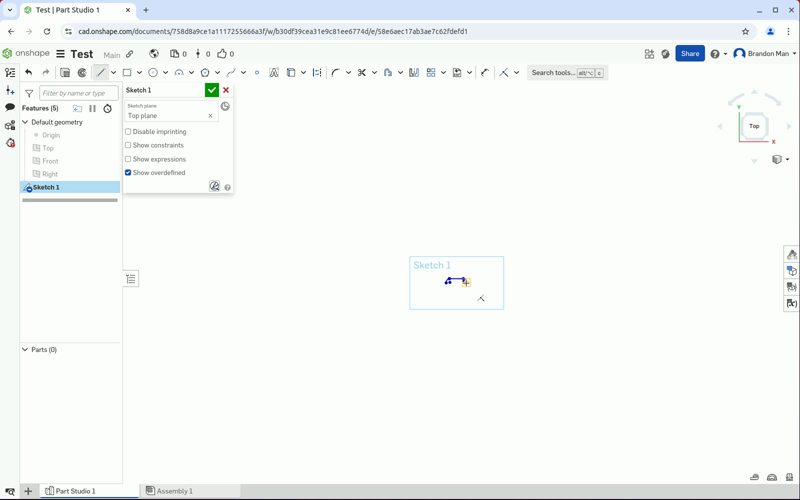
scroll(6)
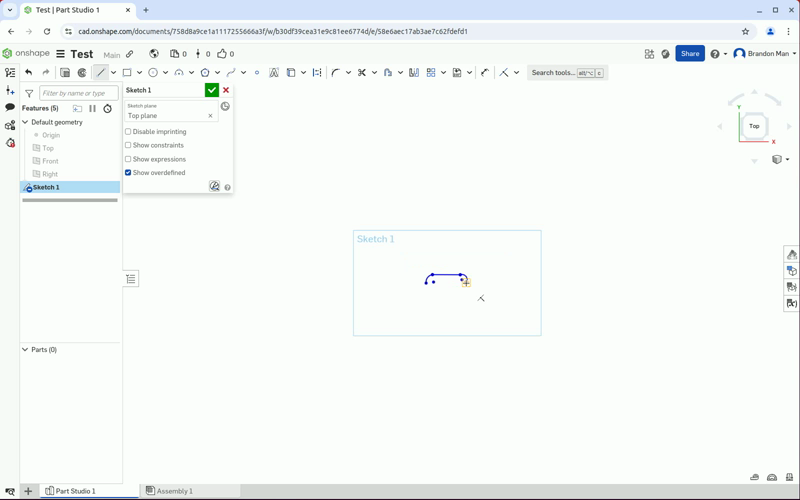
scroll(6)
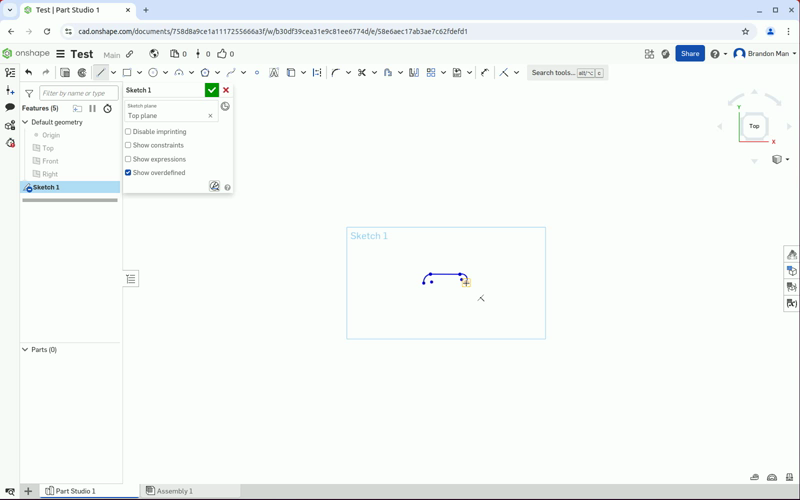
scroll(6)
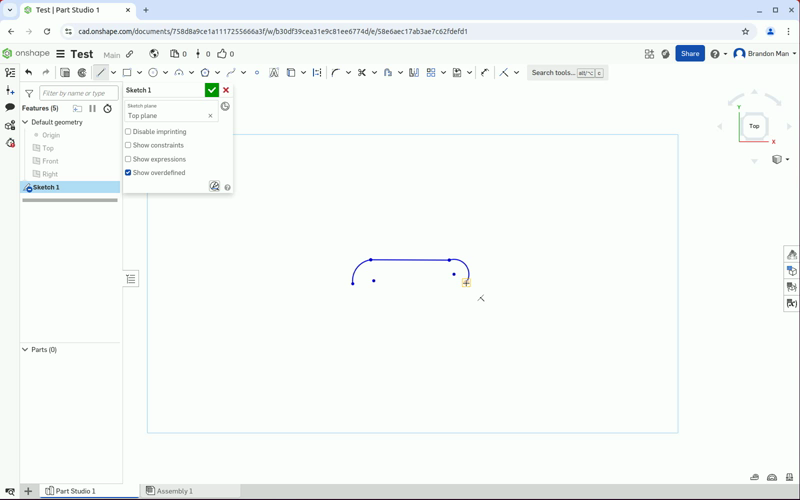
click(466, 282)
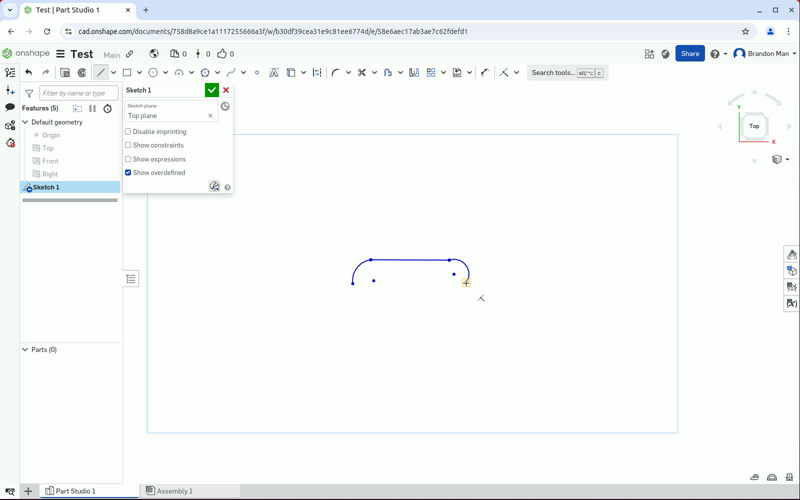
scroll(-6)
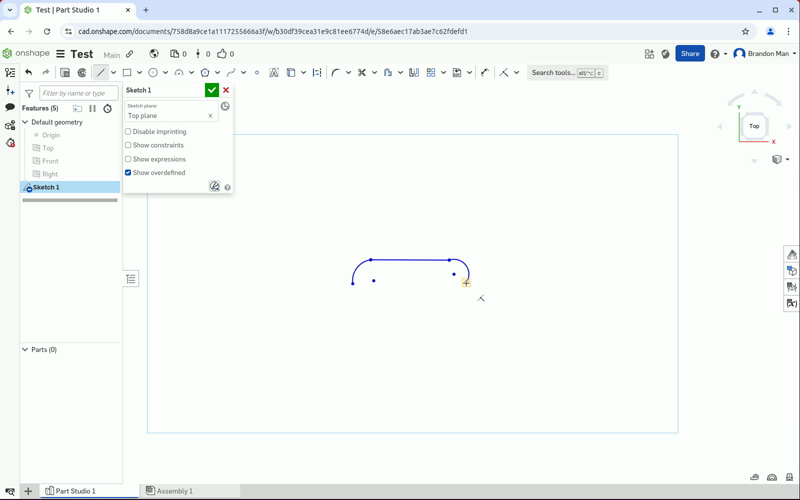
scroll(-6)
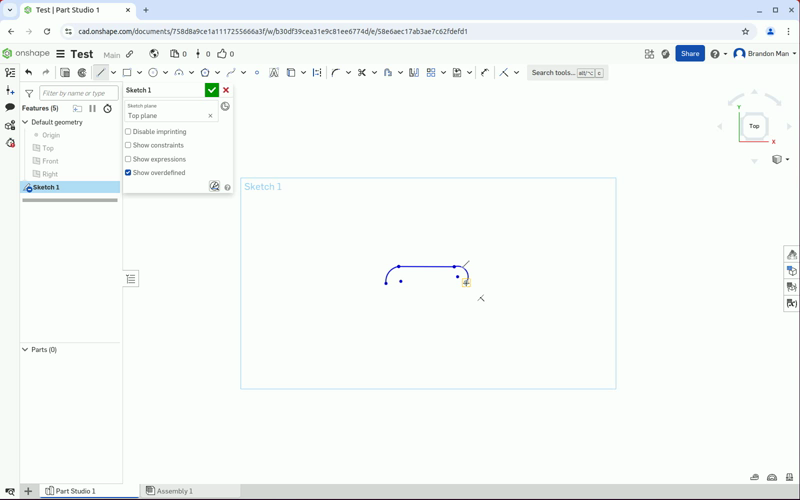
scroll(-6)
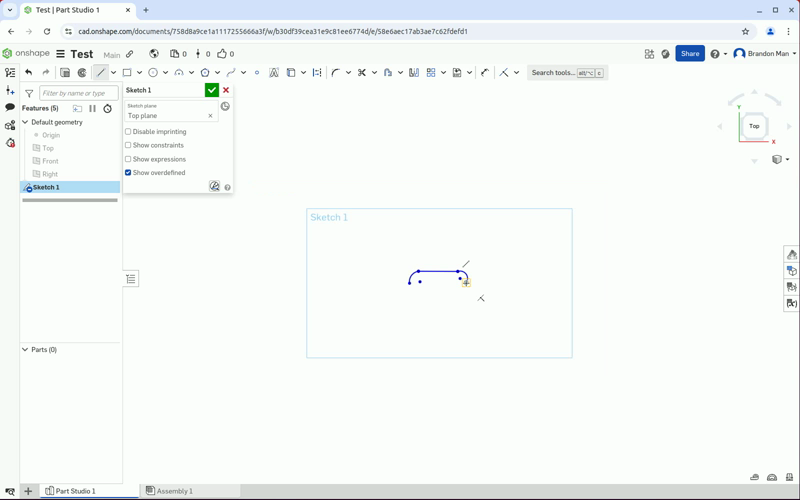
scroll(-6)
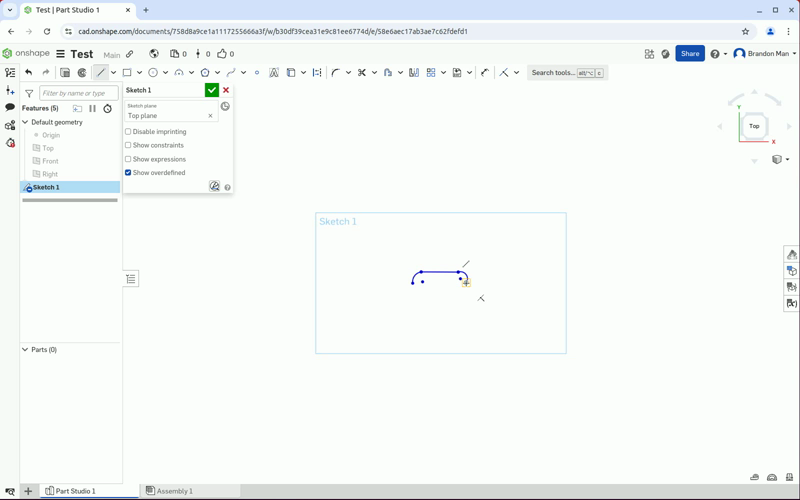
scroll(-6)
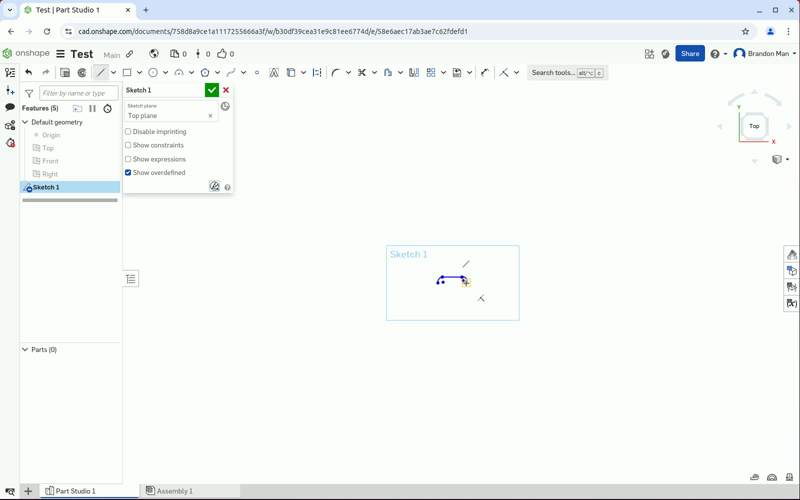
scroll(-6)
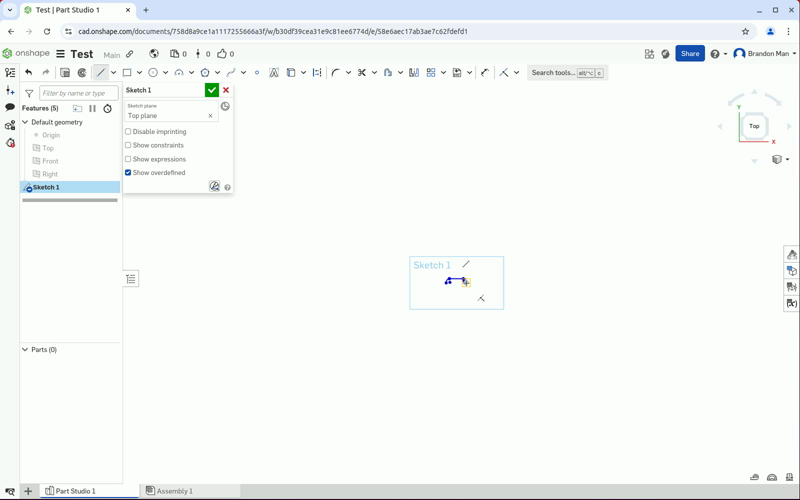
scroll(-6)
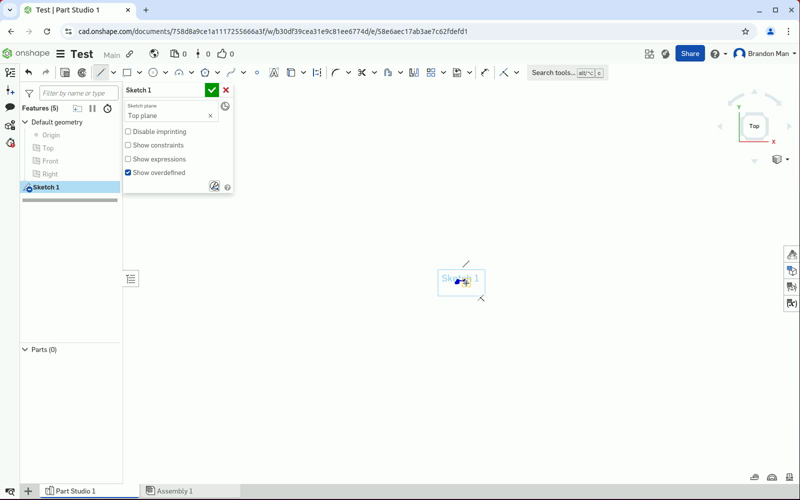
key_down(shift)
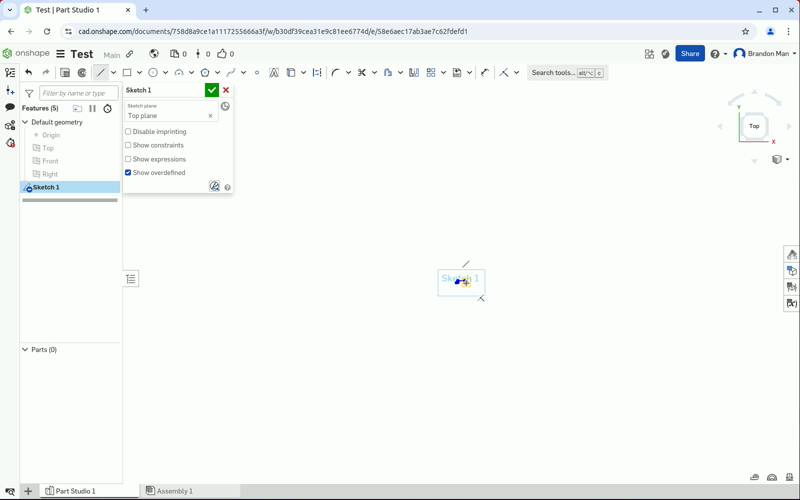
key_up(shift)
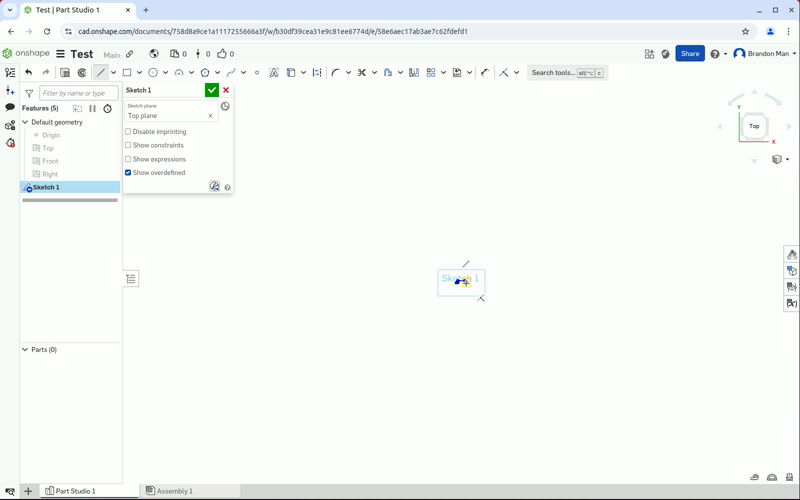
key(esc)
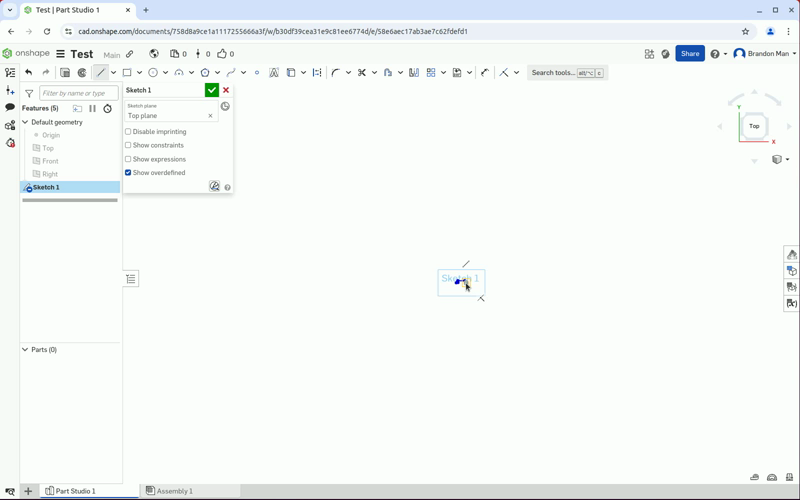
key(a)
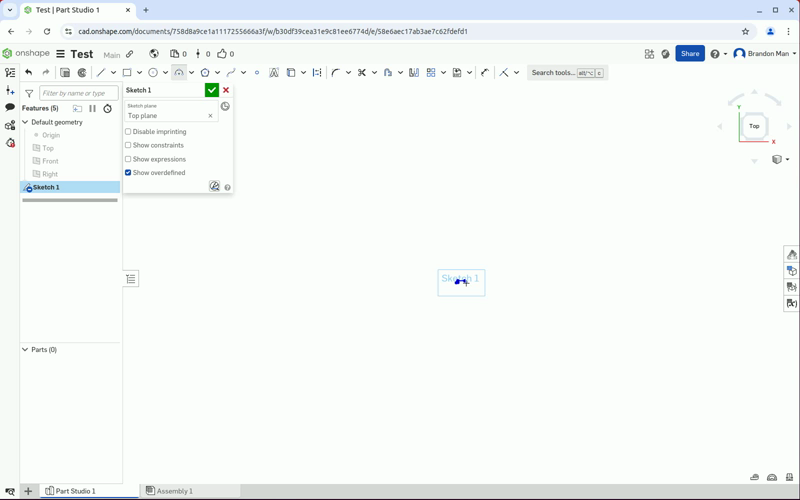
mouse_move(466, 282)
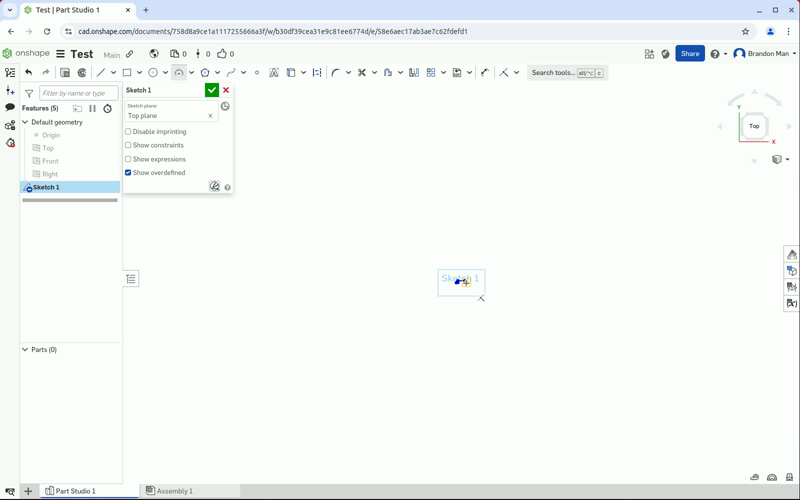
scroll(6)
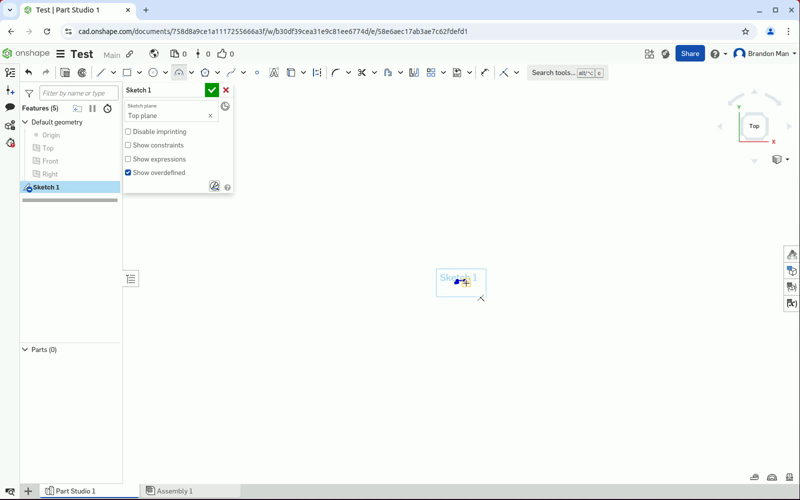
scroll(6)
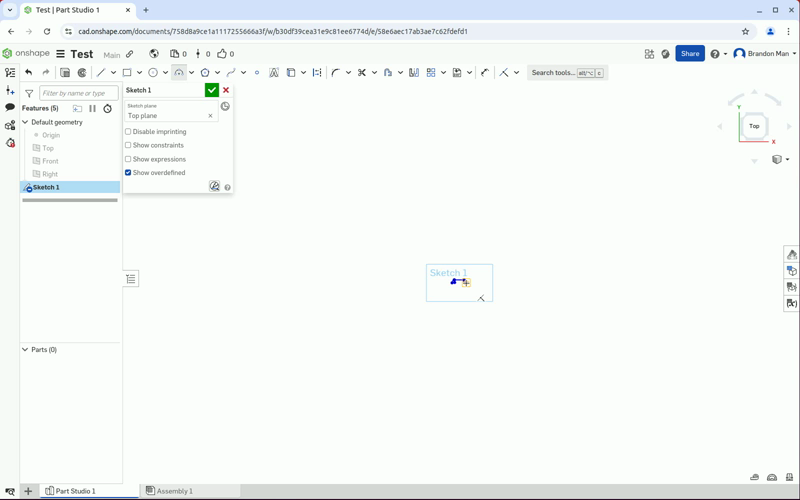
scroll(6)
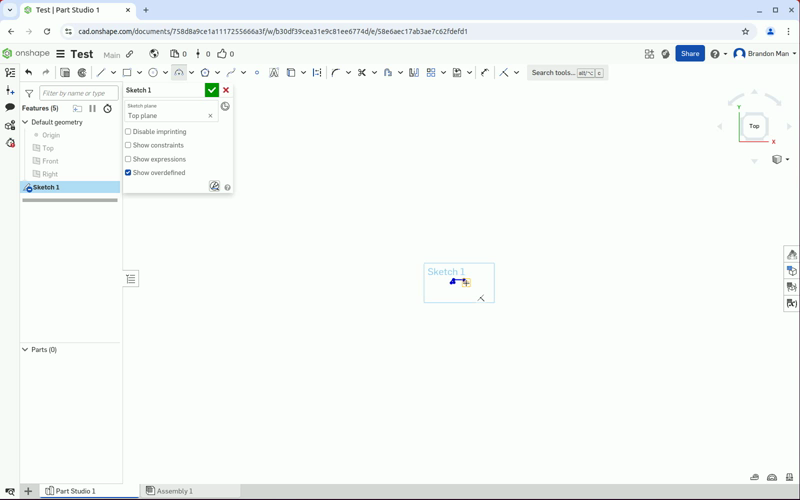
scroll(6)
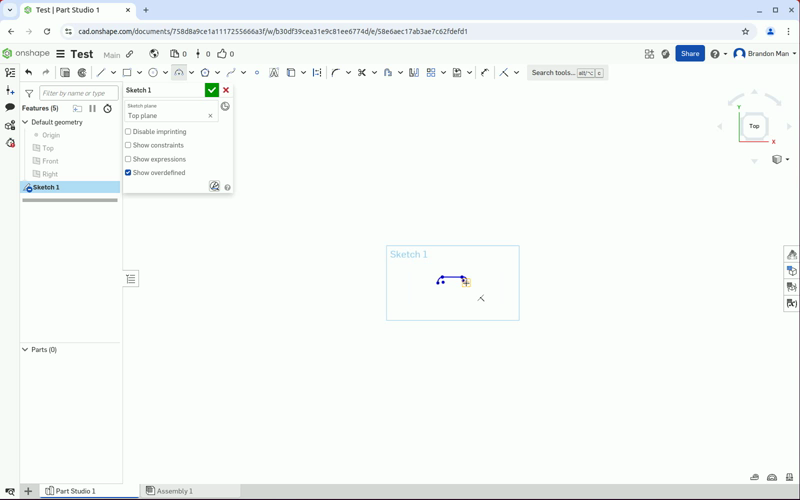
scroll(6)
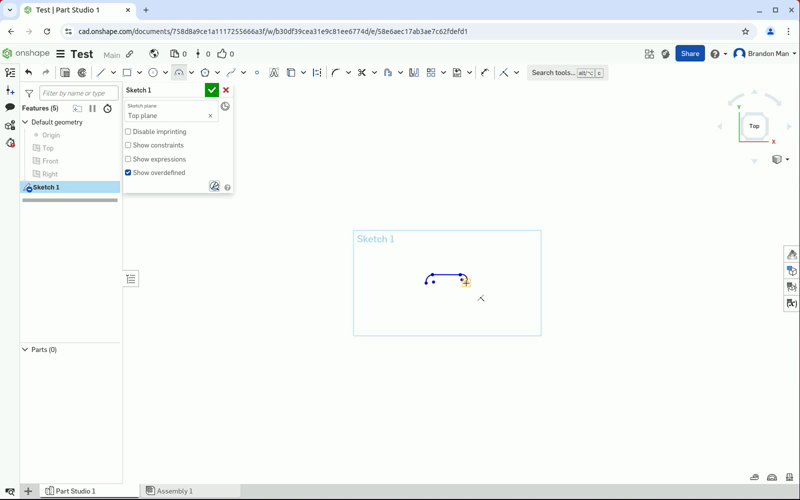
scroll(6)
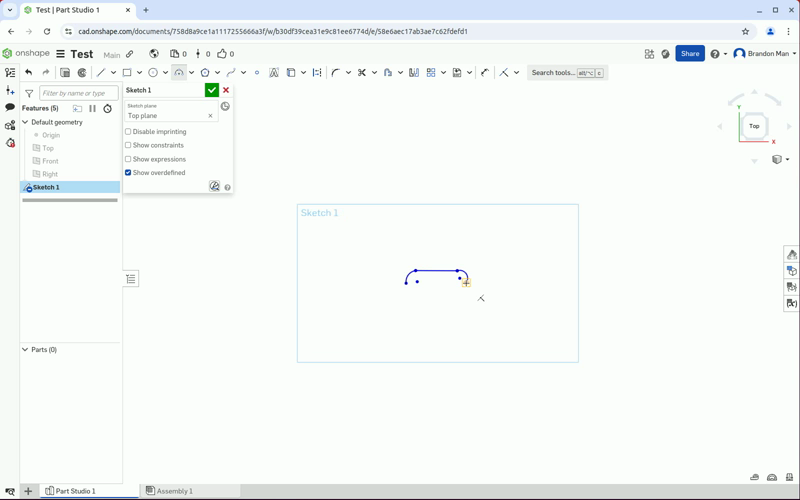
scroll(6)
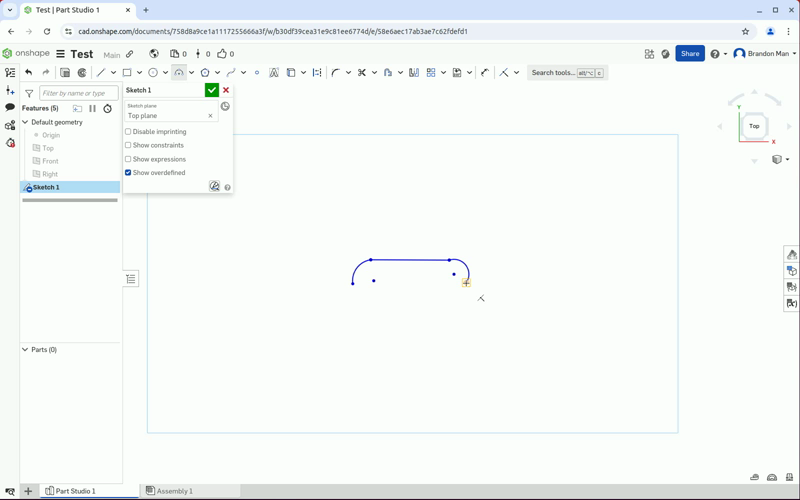
click(466, 282)
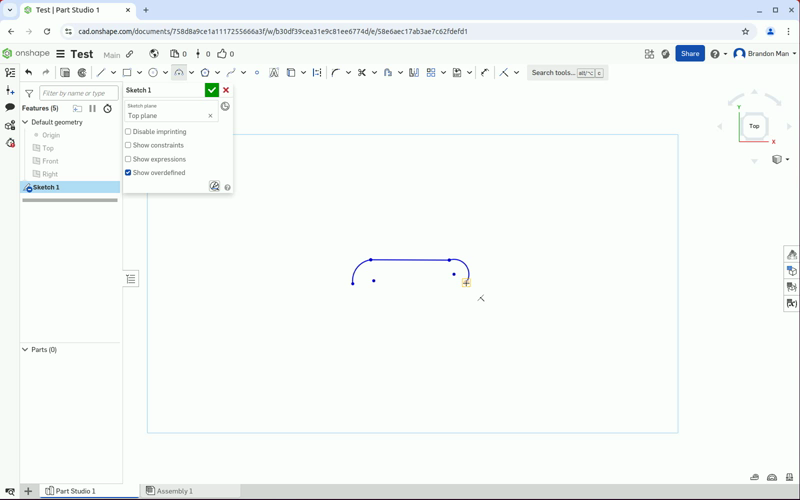
scroll(-6)
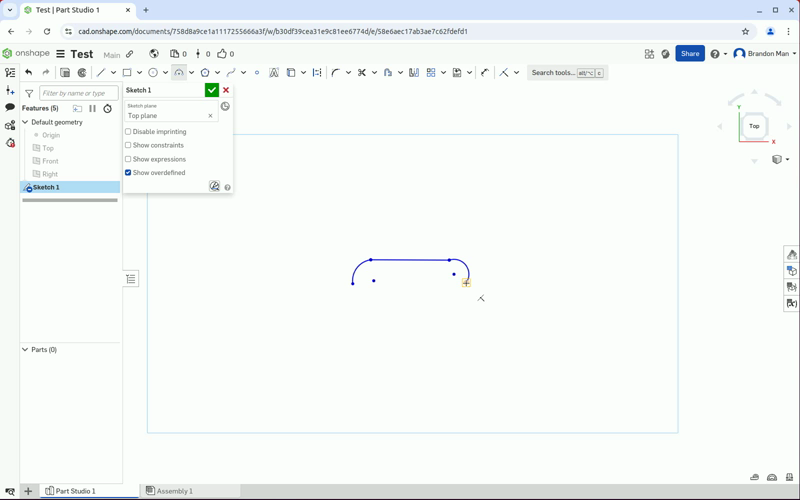
scroll(-6)
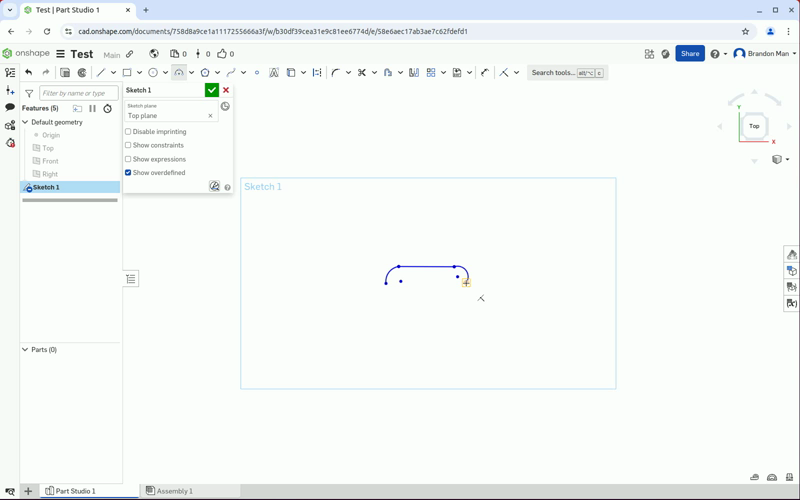
scroll(-6)
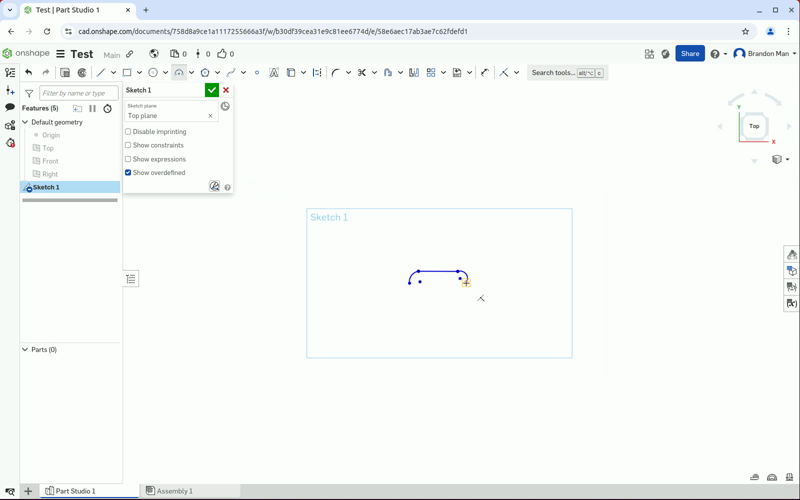
scroll(-6)
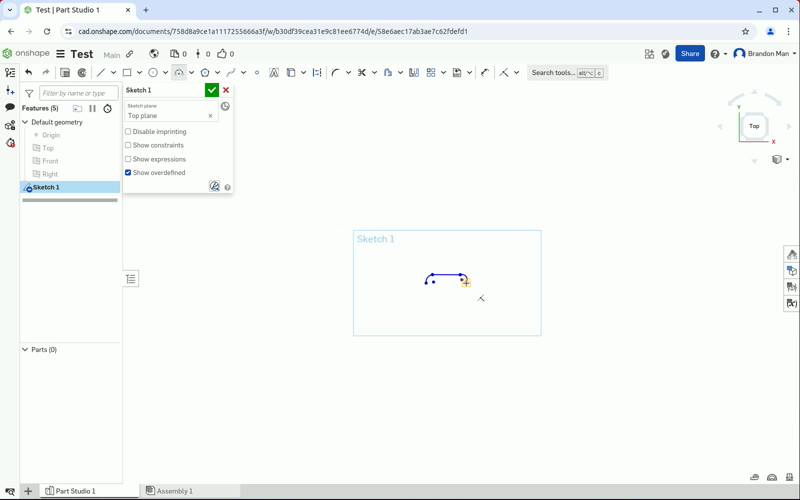
scroll(-6)
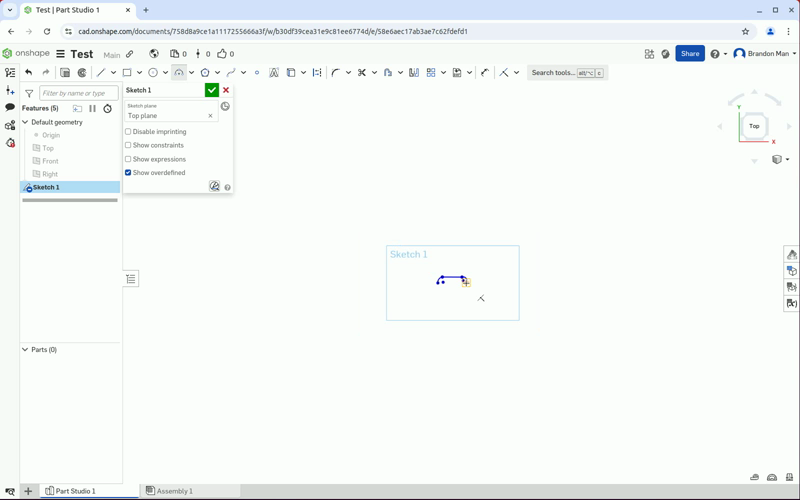
scroll(-6)
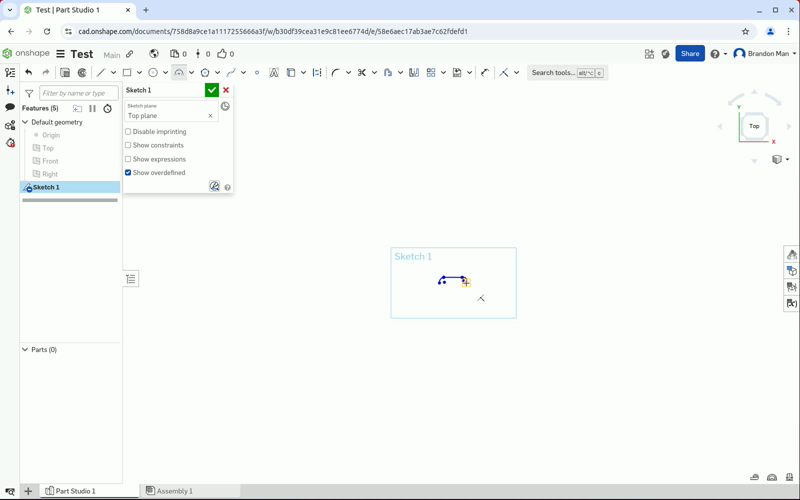
scroll(-6)
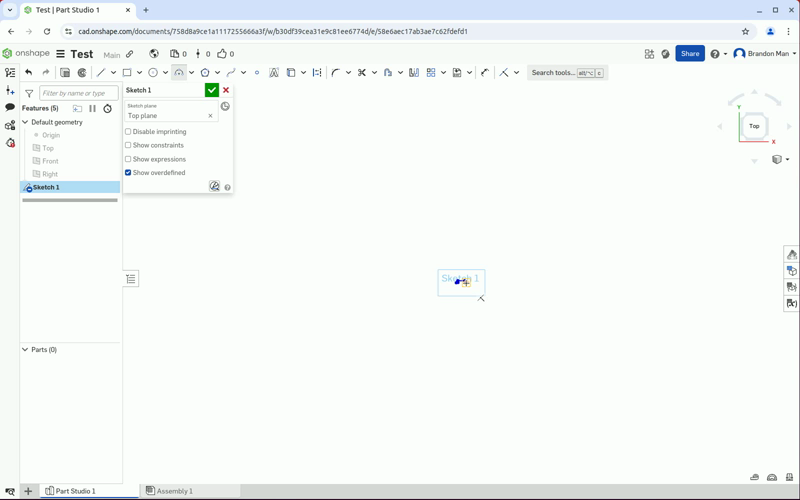
key_down(shift)
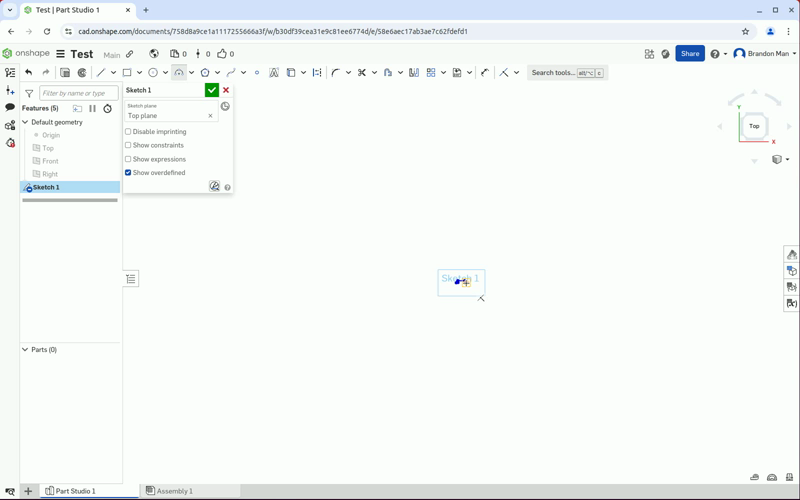
mouse_move(464, 284)
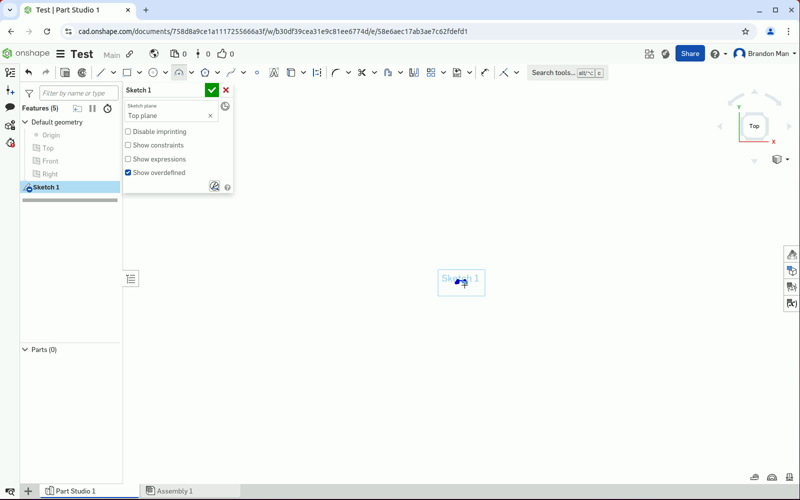
scroll(6)
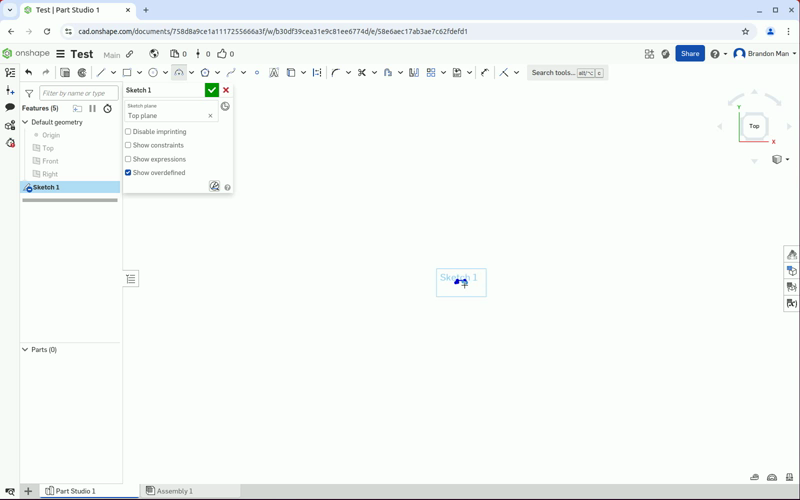
scroll(6)
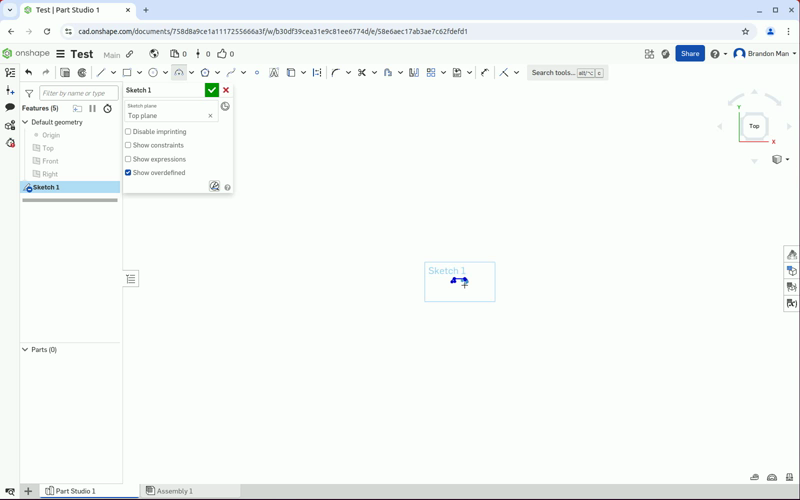
scroll(6)
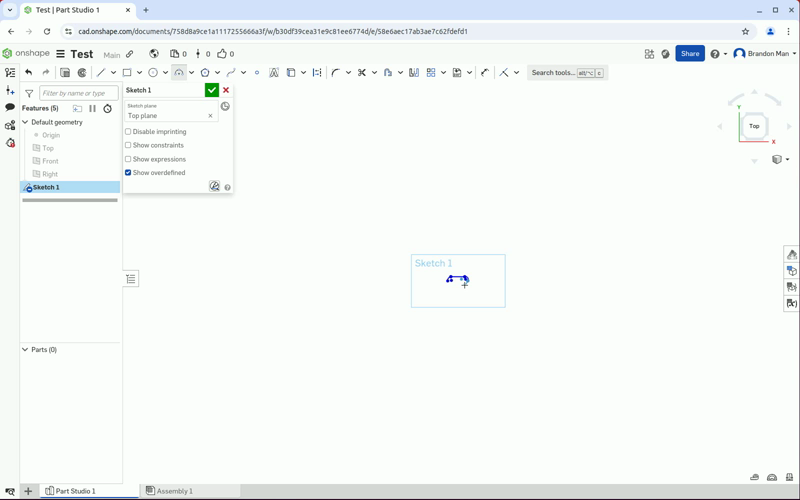
scroll(6)
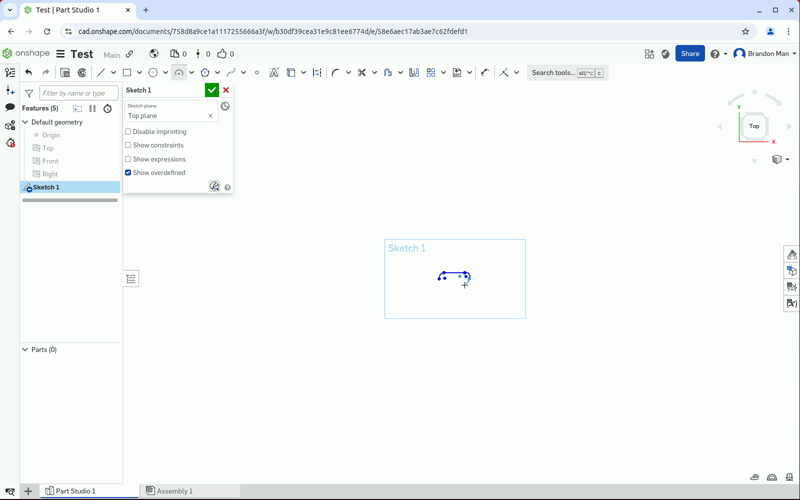
scroll(6)
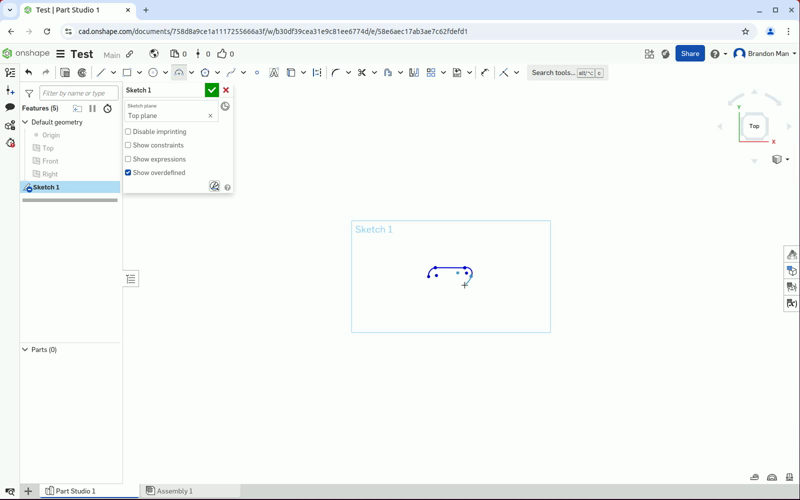
scroll(6)
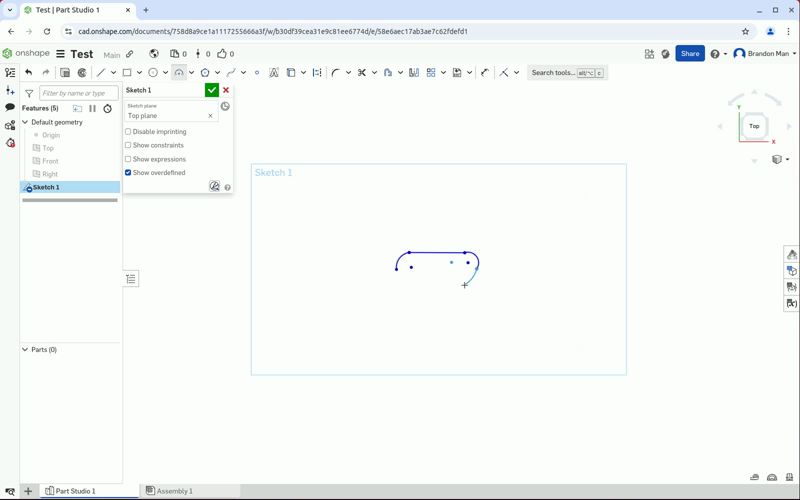
scroll(6)
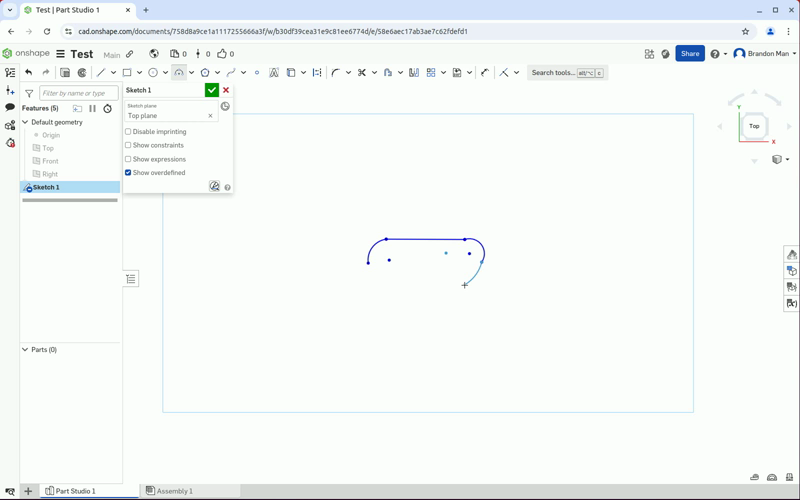
click(464, 284)
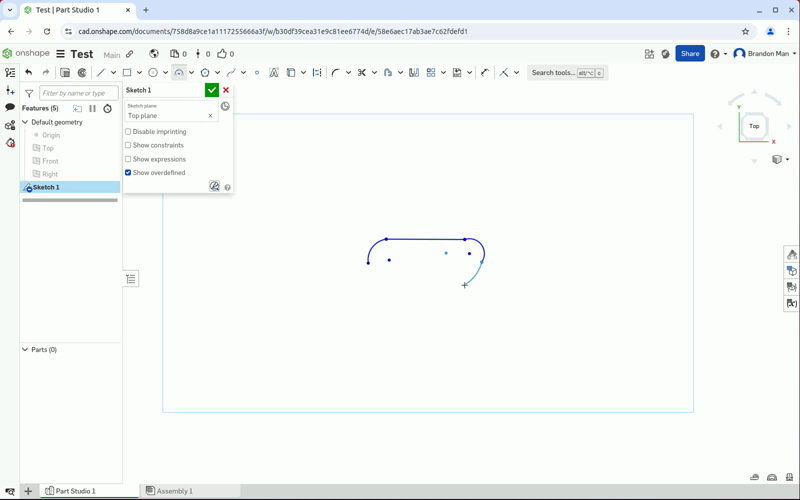
scroll(-6)
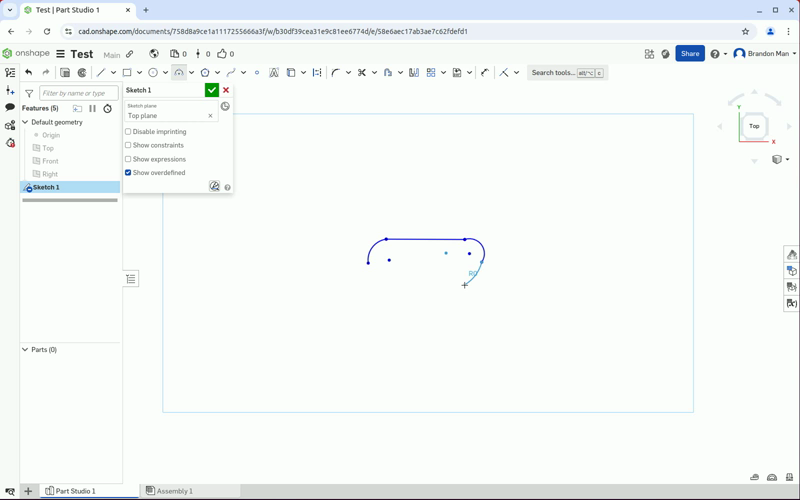
scroll(-6)
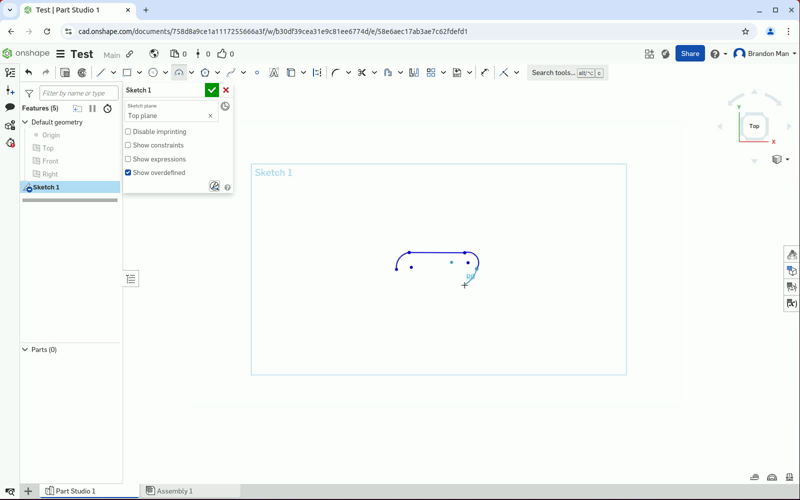
scroll(-6)
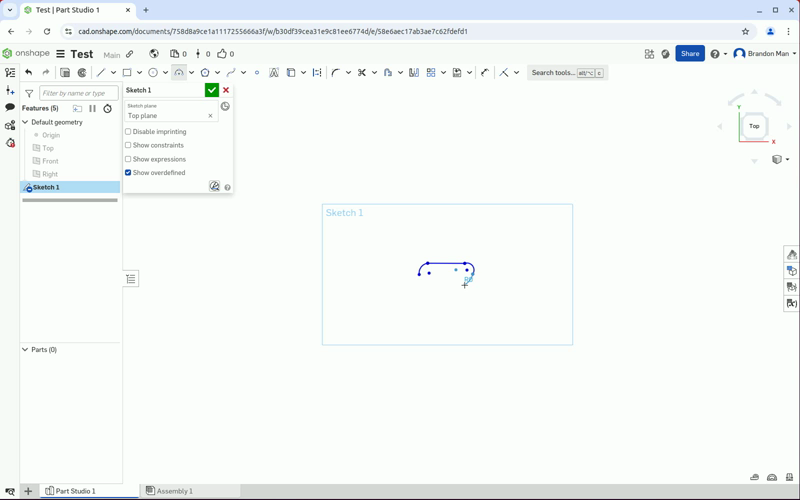
scroll(-6)
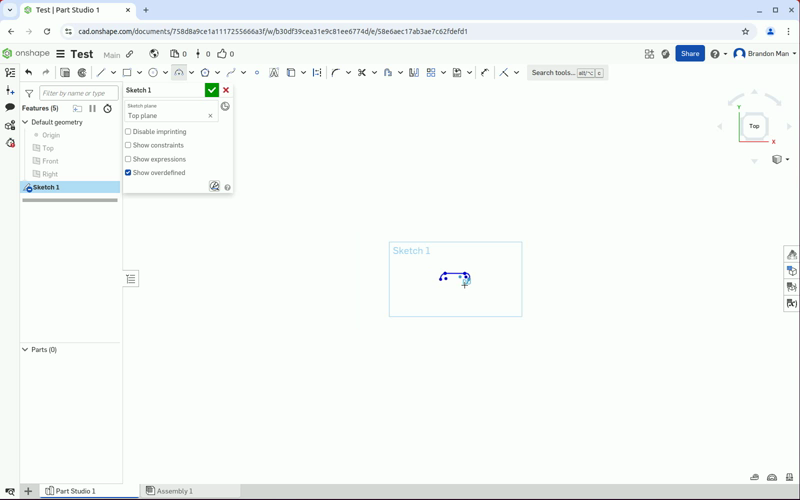
scroll(-6)
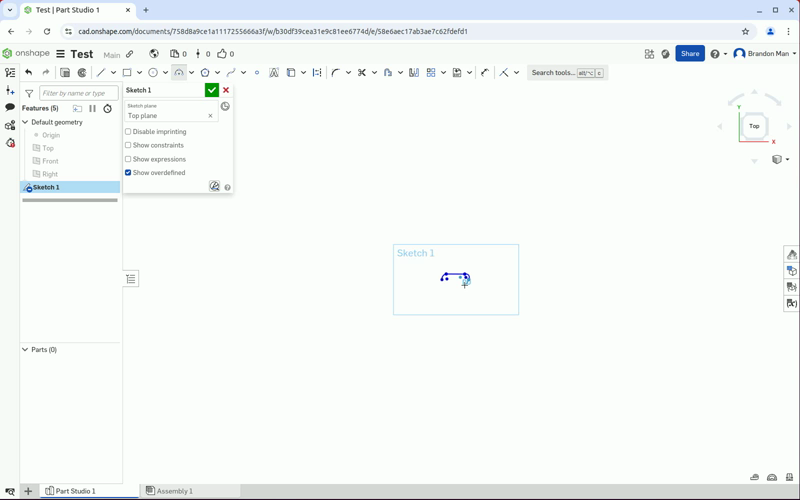
scroll(-6)
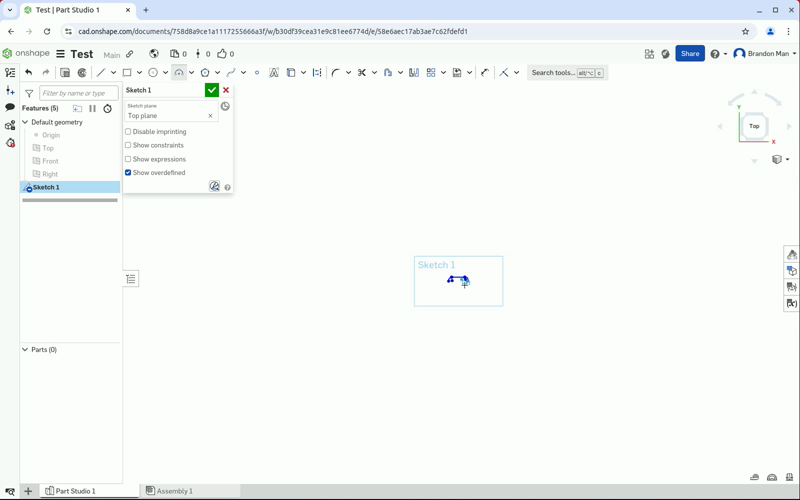
scroll(-6)
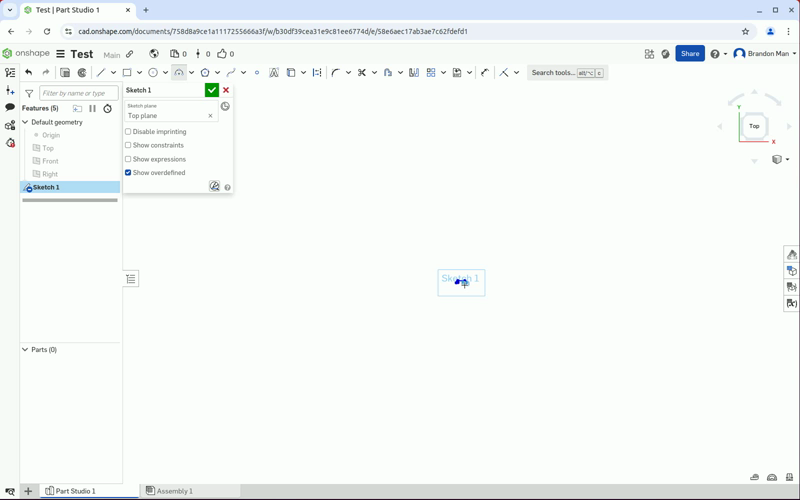
mouse_move(466, 284)
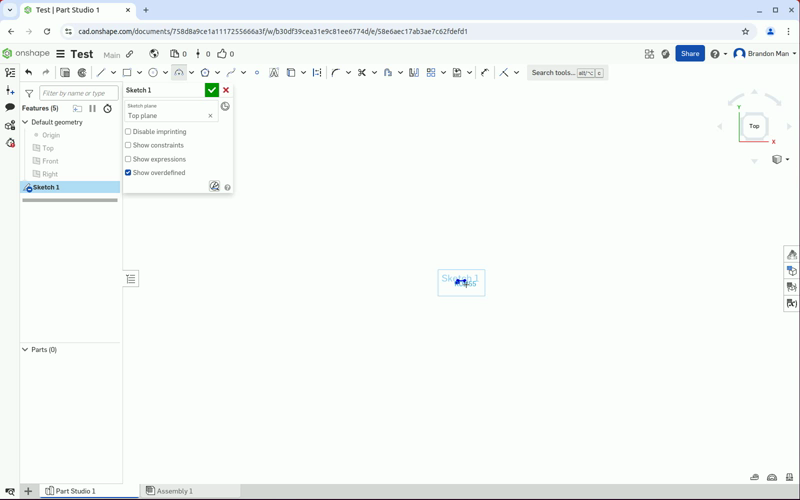
scroll(6)
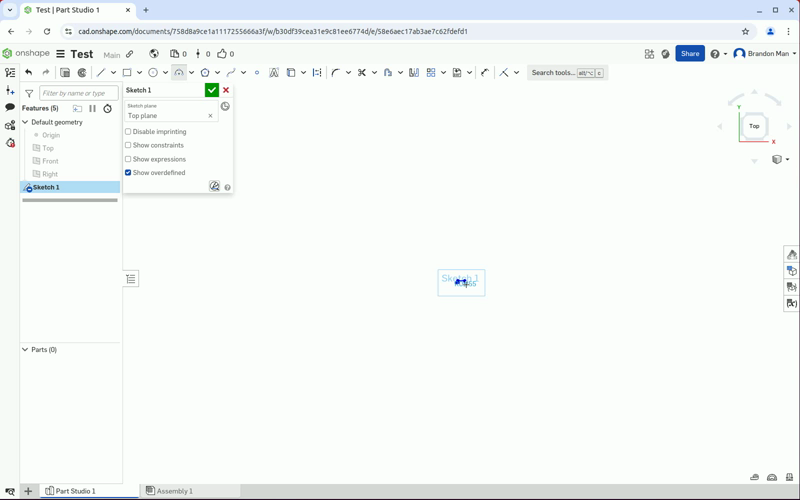
scroll(6)
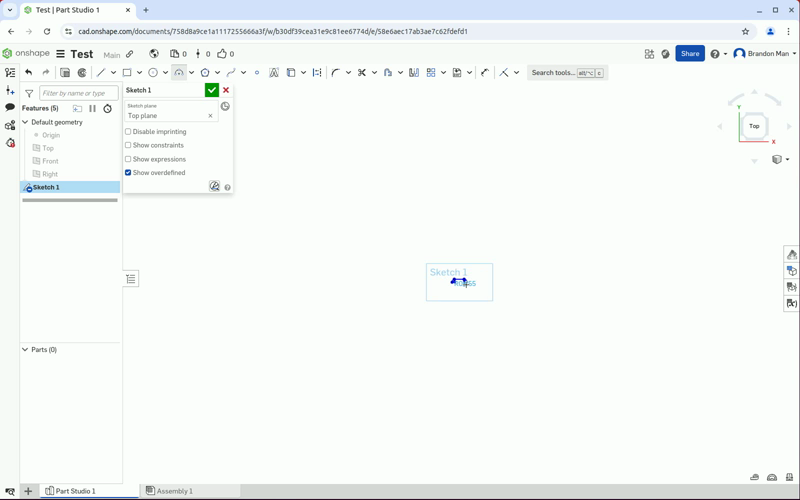
scroll(6)
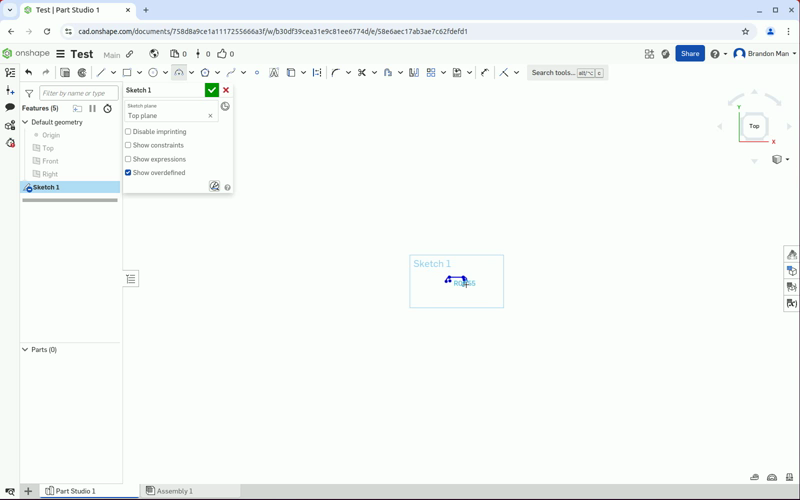
scroll(6)
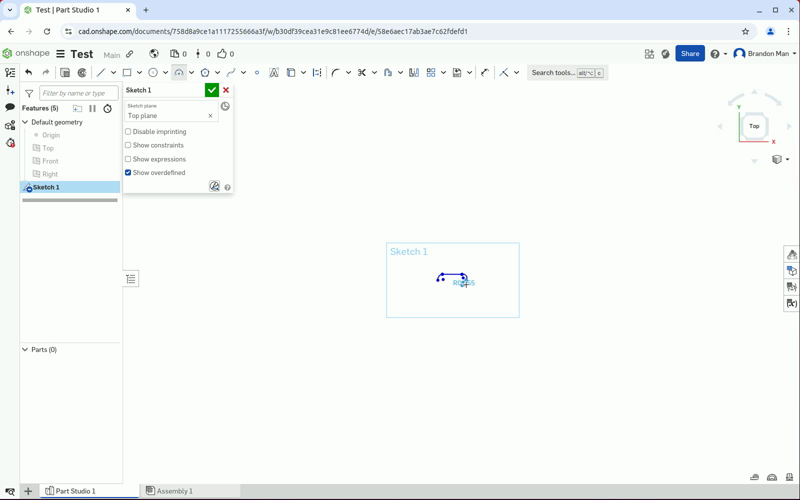
scroll(6)
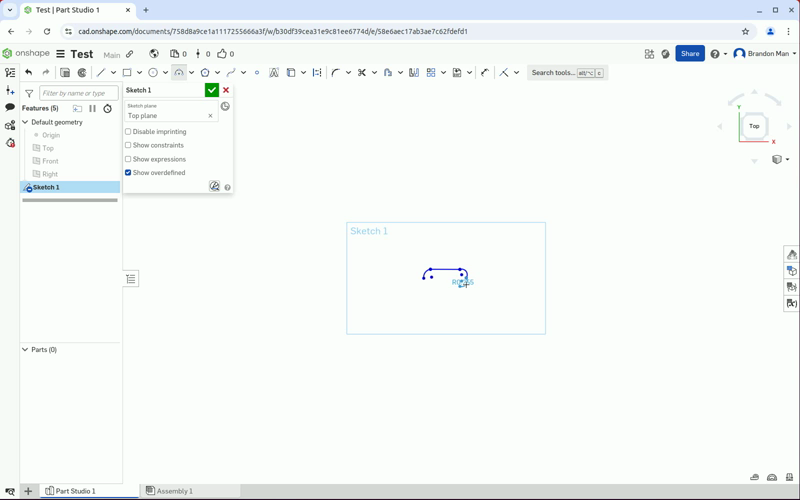
scroll(6)
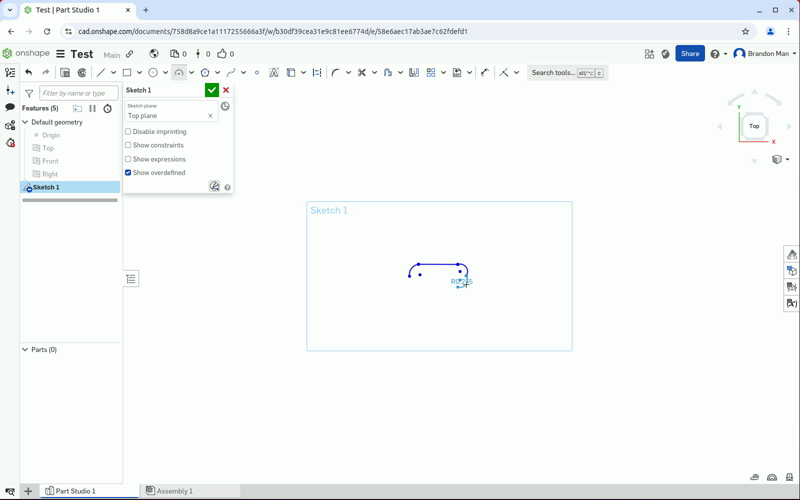
scroll(6)
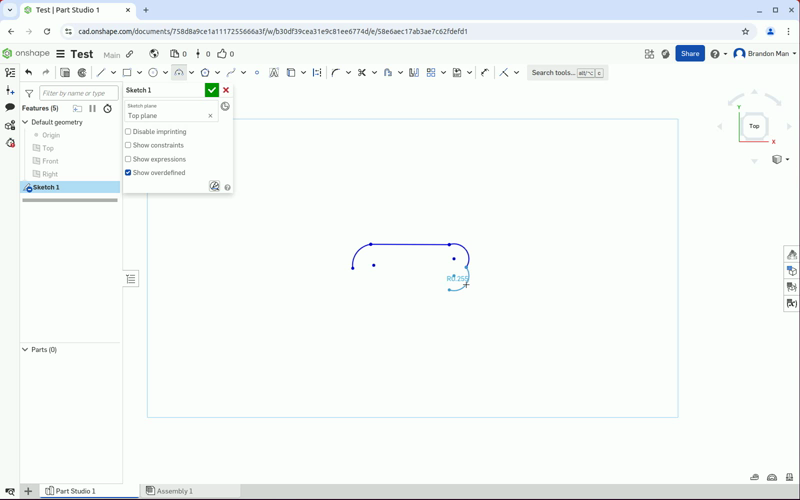
click(466, 284)
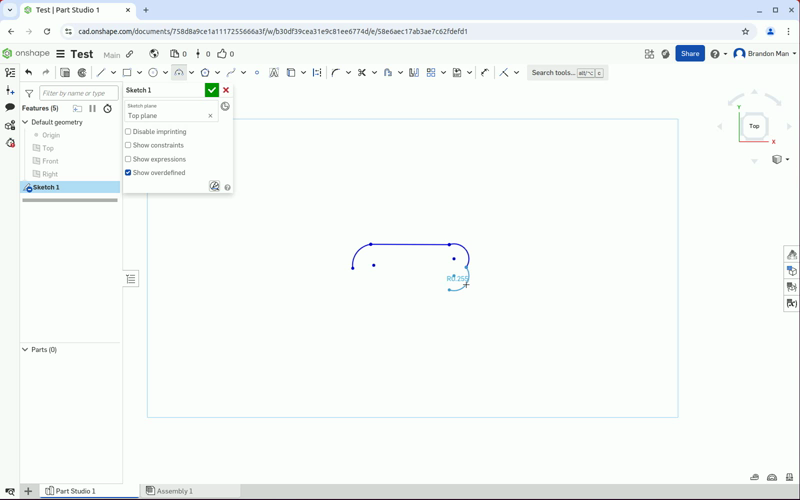
scroll(-6)
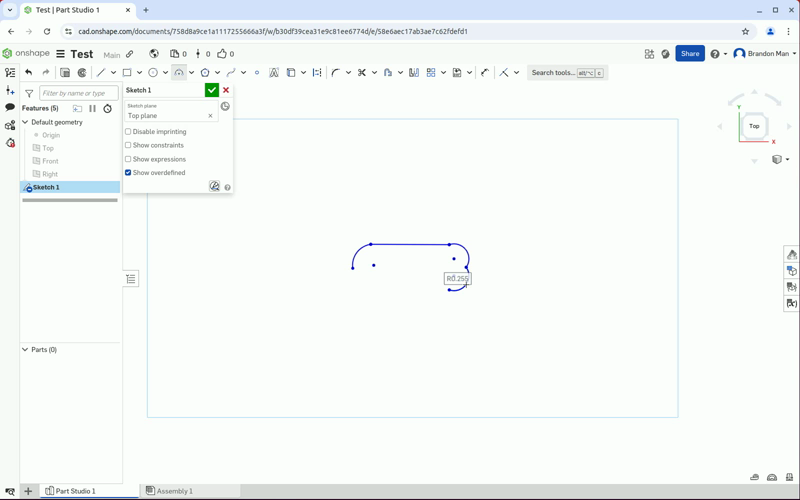
scroll(-6)
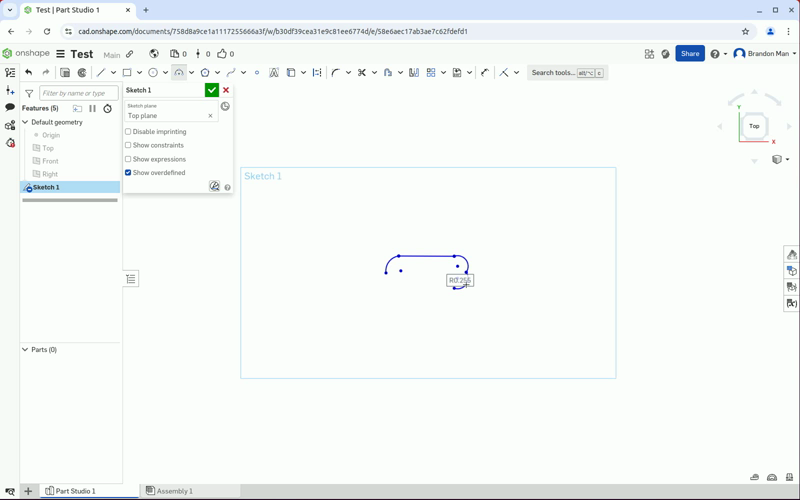
scroll(-6)
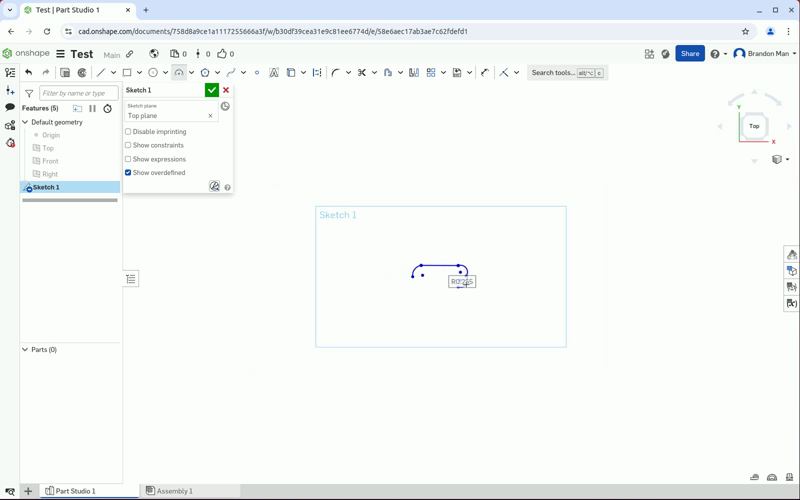
scroll(-6)
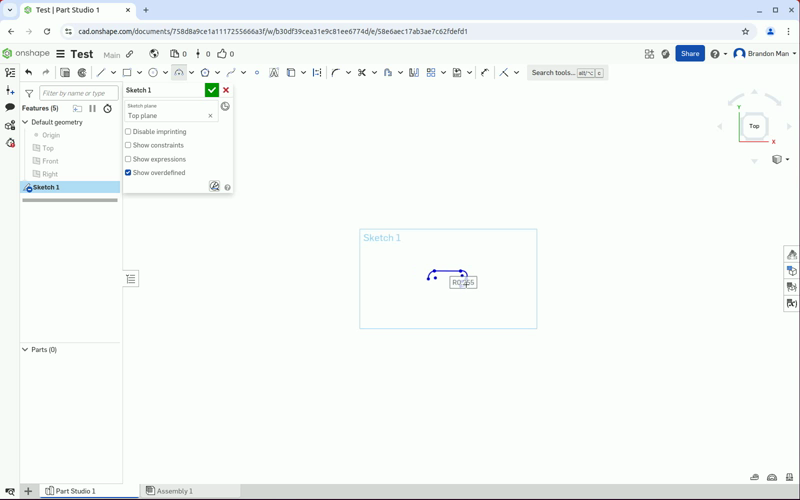
scroll(-6)
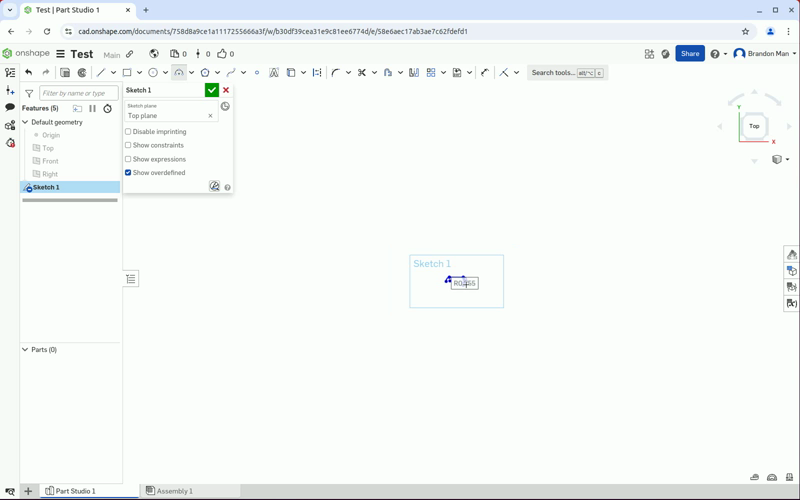
scroll(-6)
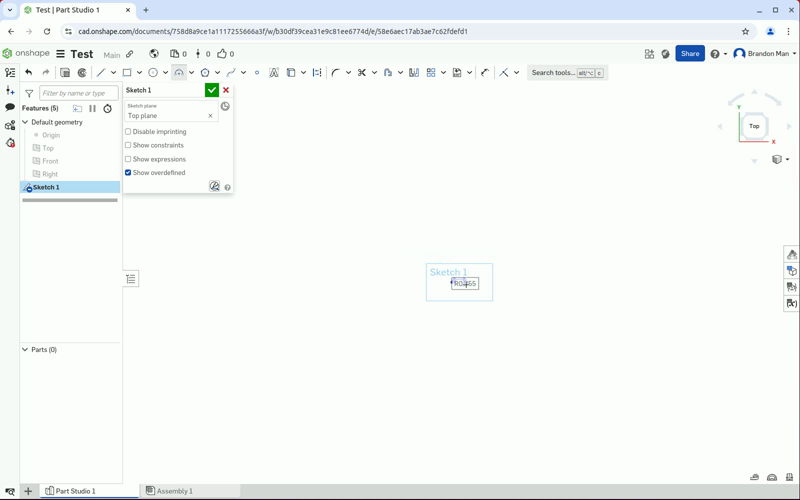
scroll(-6)
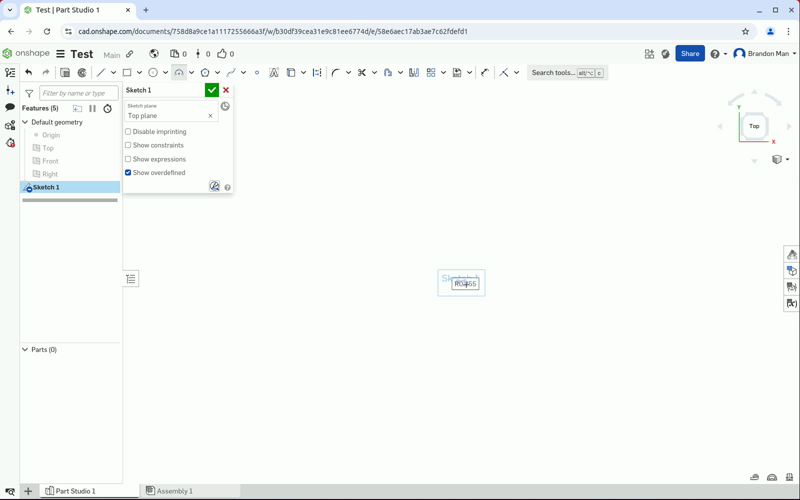
key_up(shift)
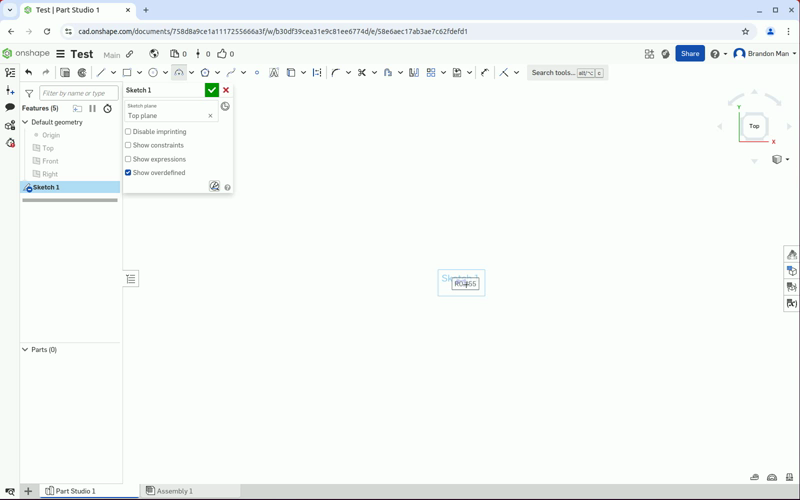
key(esc)
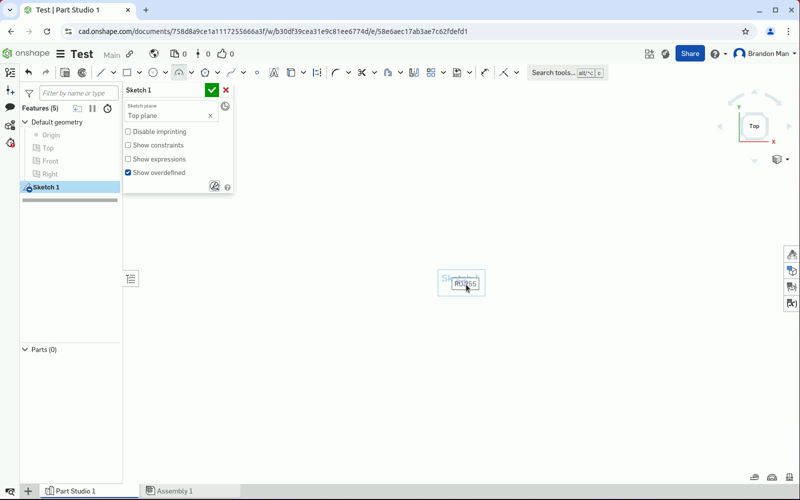
key(l)
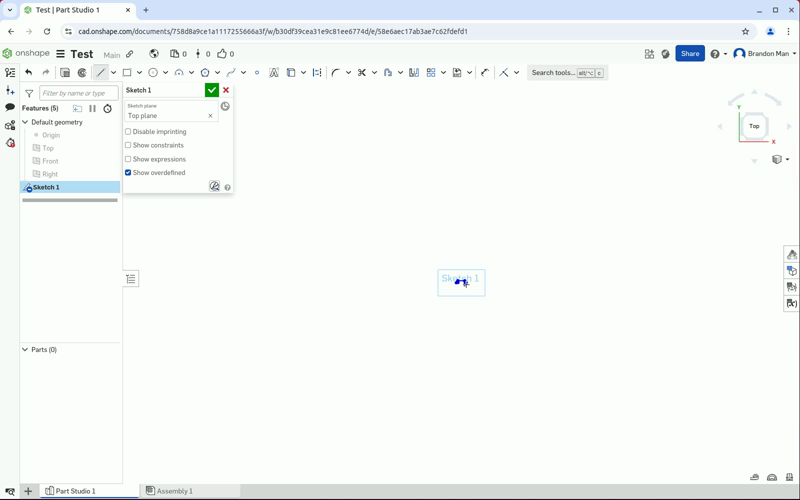
mouse_move(464, 284)
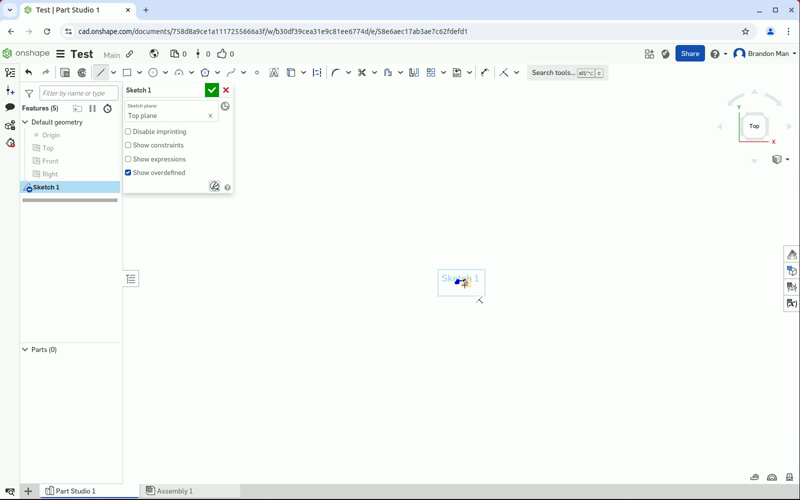
scroll(6)
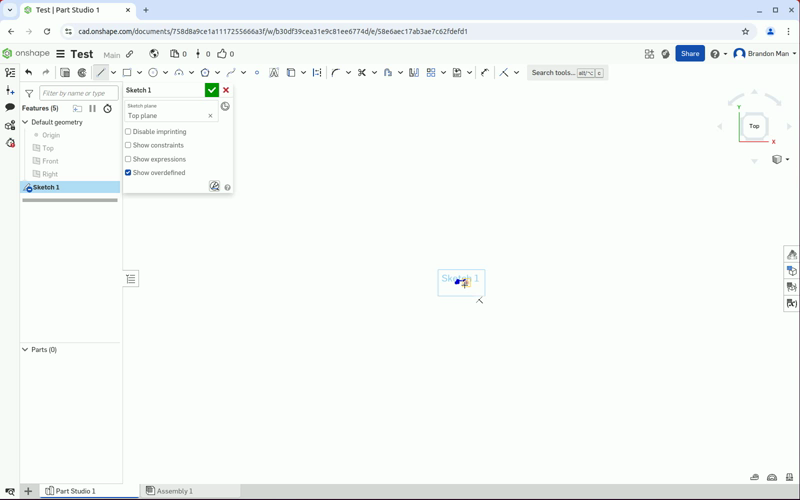
scroll(6)
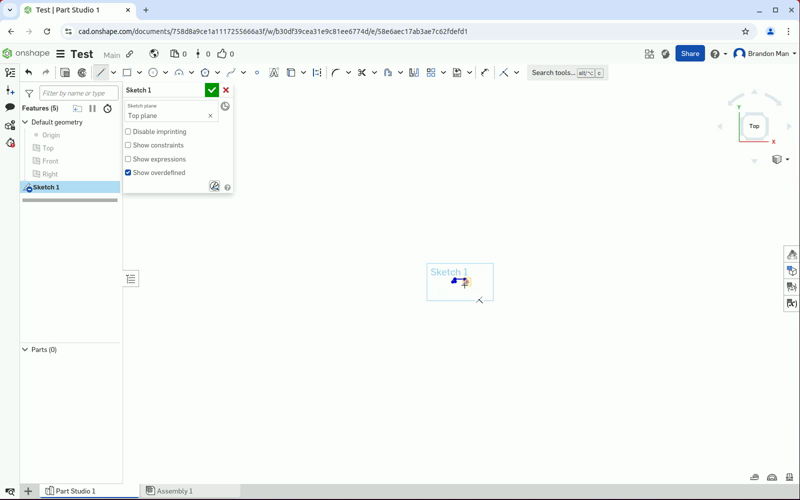
scroll(6)
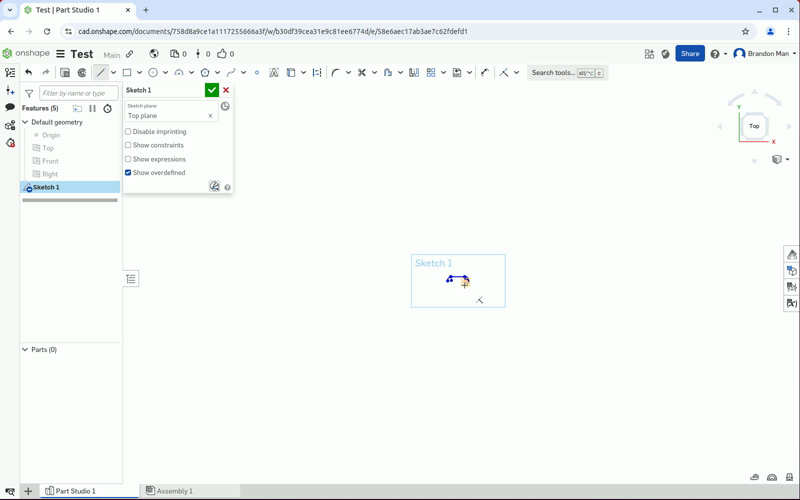
scroll(6)
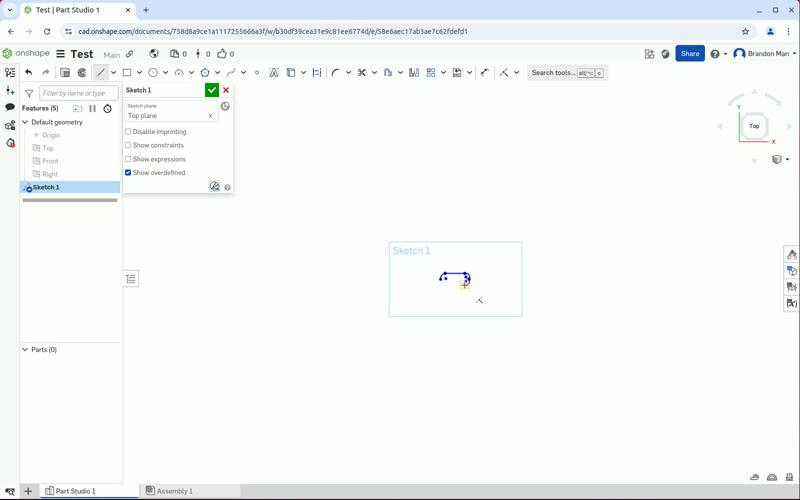
scroll(6)
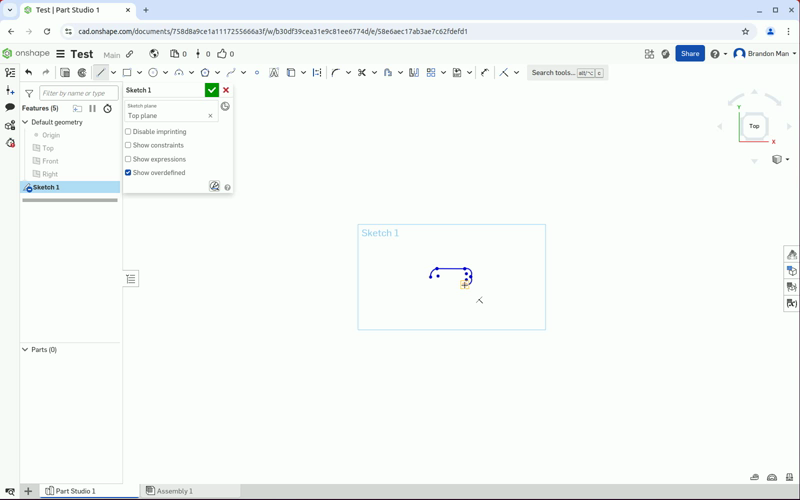
scroll(6)
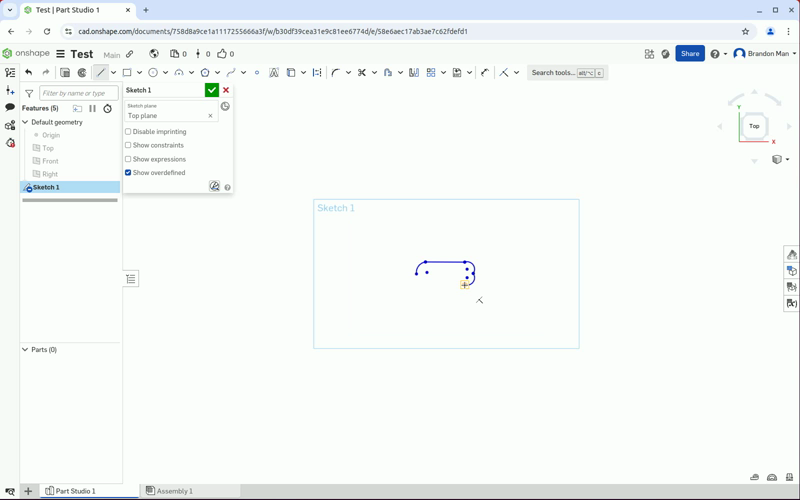
scroll(6)
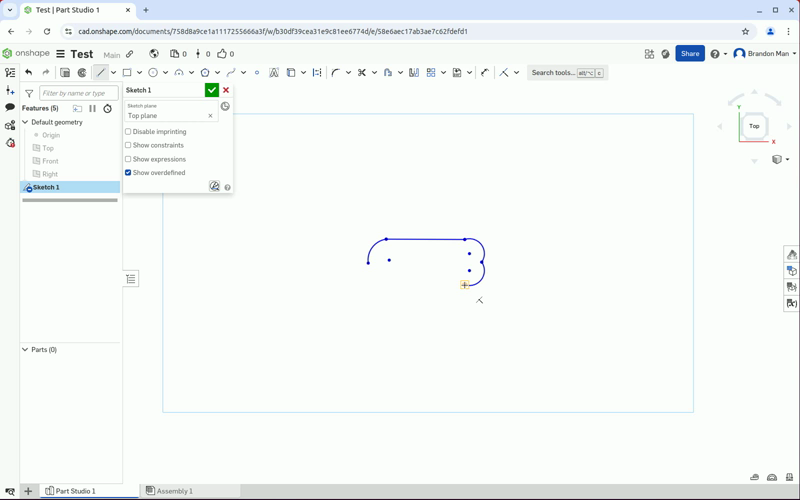
click(464, 284)
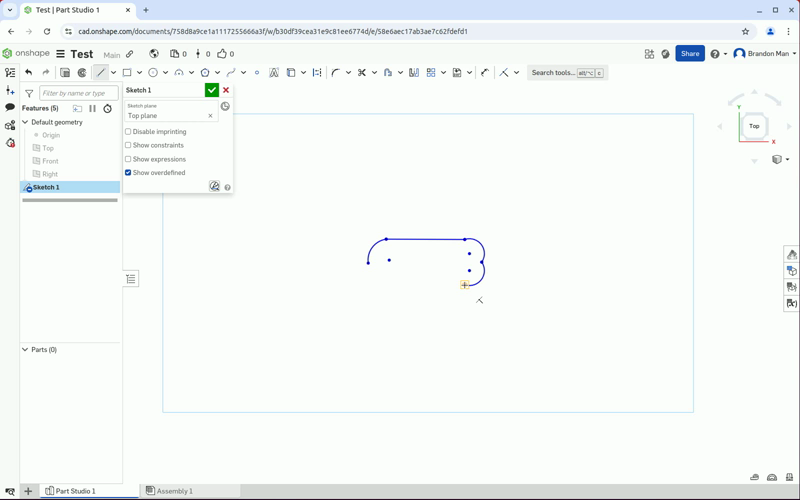
scroll(-6)
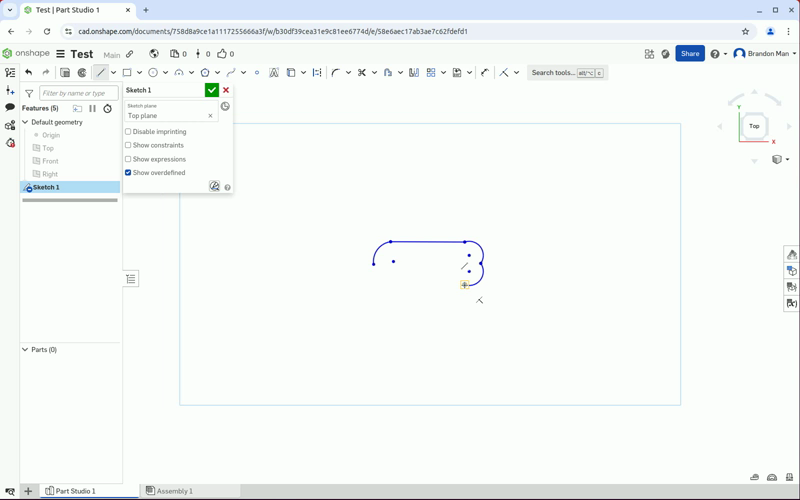
scroll(-6)
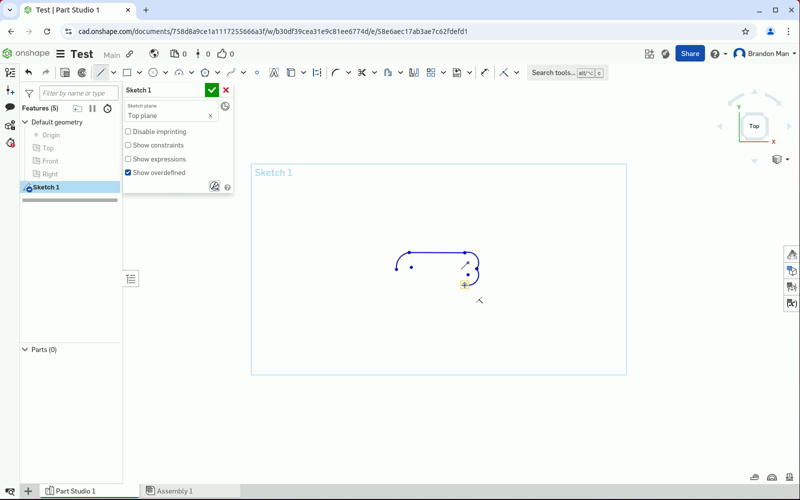
scroll(-6)
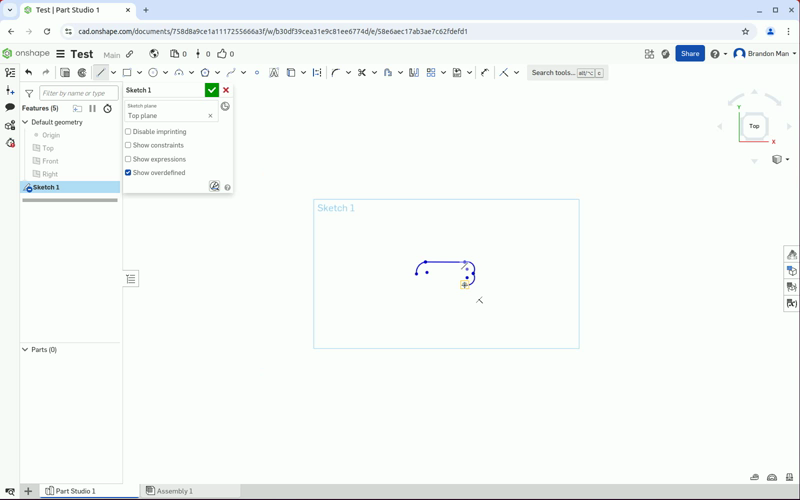
scroll(-6)
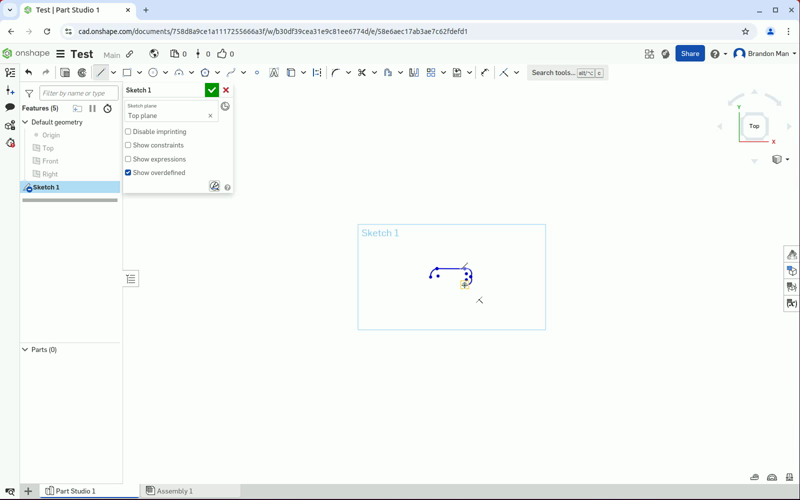
scroll(-6)
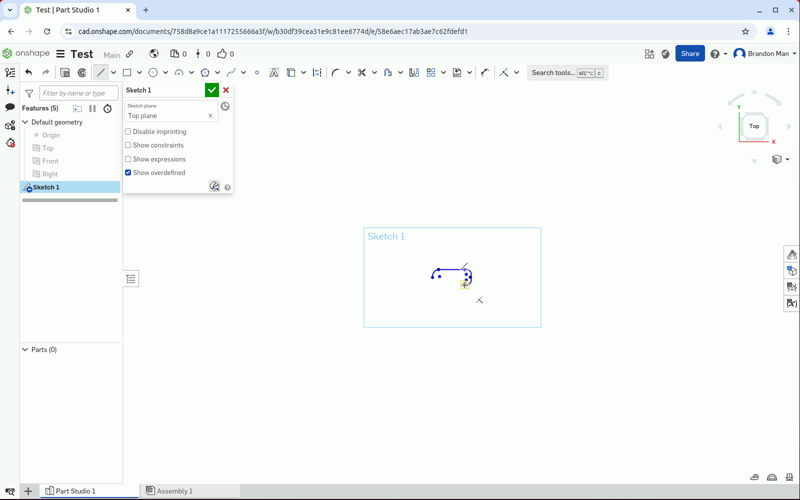
scroll(-6)
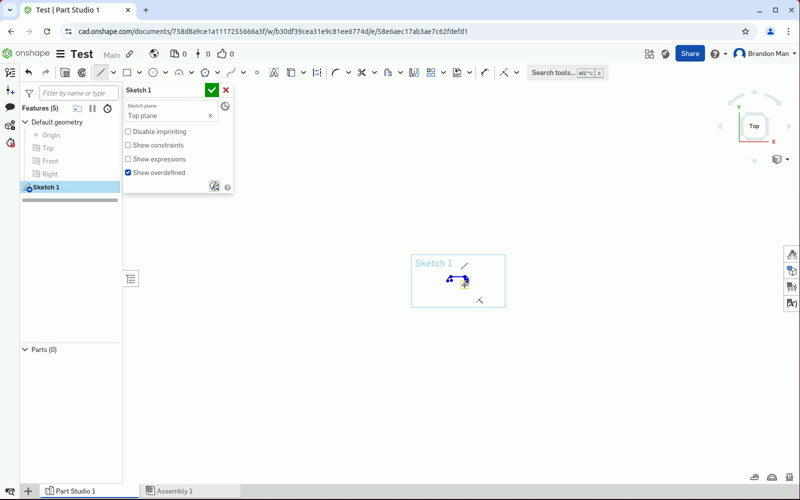
scroll(-6)
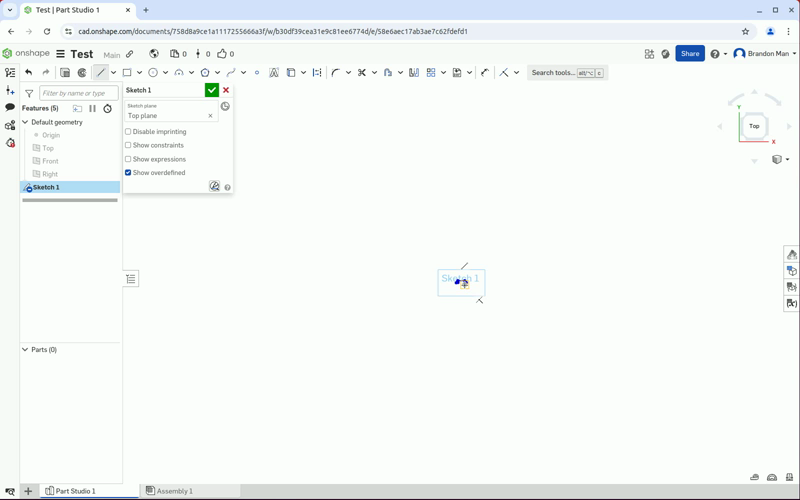
key_down(shift)
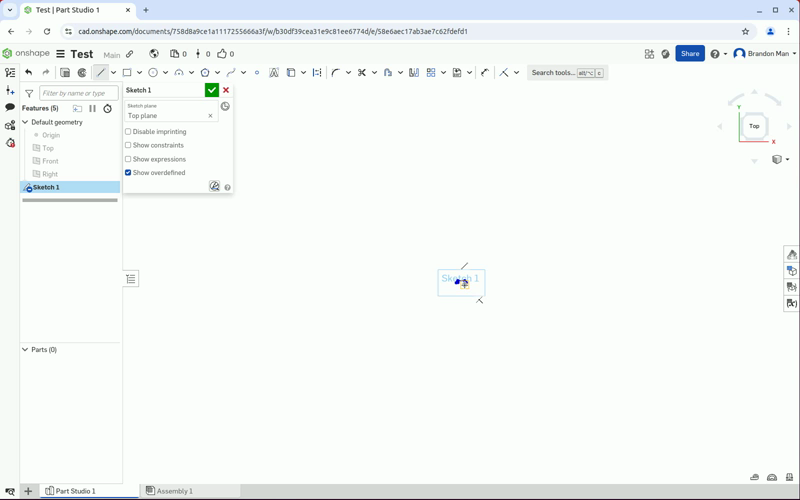
mouse_move(494, 284)
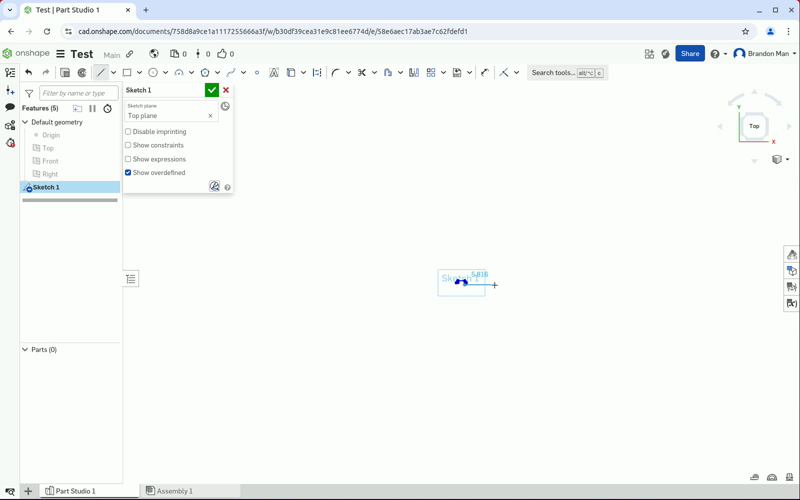
mouse_move(457, 284)
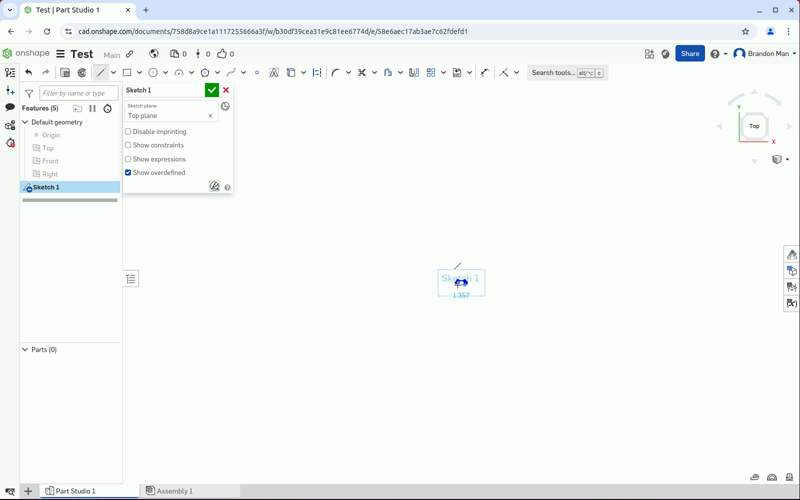
scroll(6)
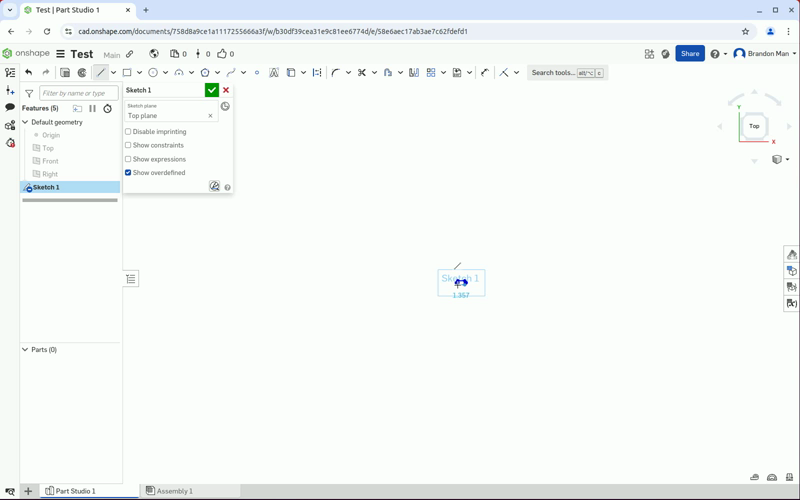
scroll(6)
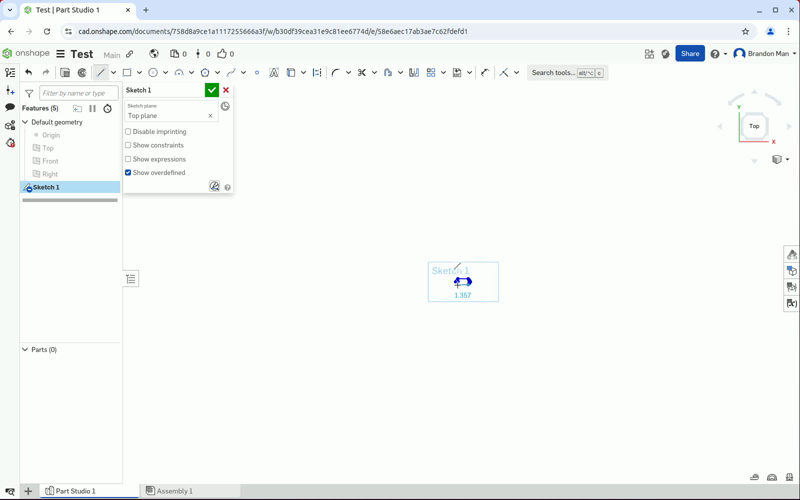
scroll(6)
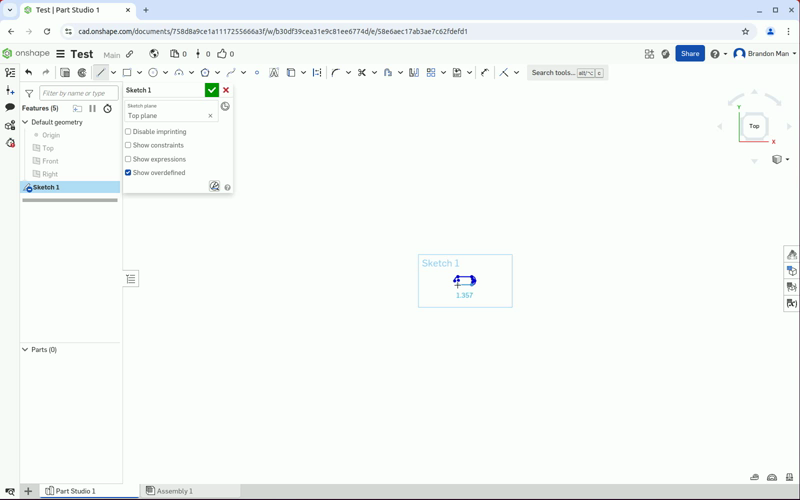
scroll(6)
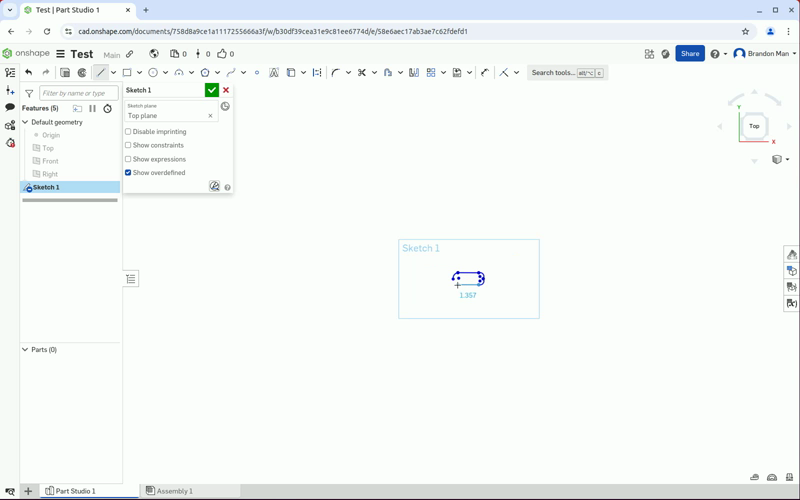
scroll(6)
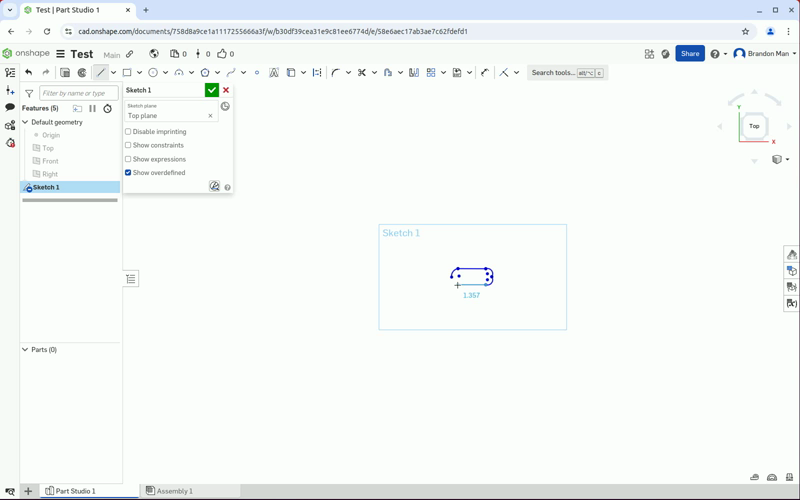
scroll(6)
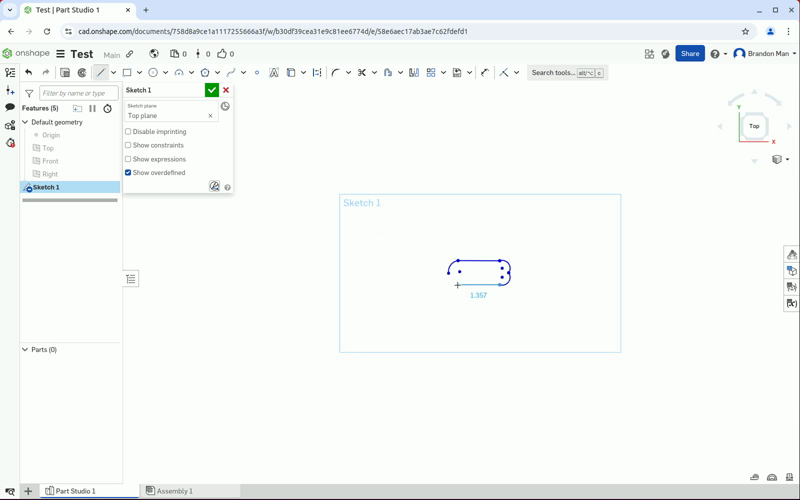
scroll(6)
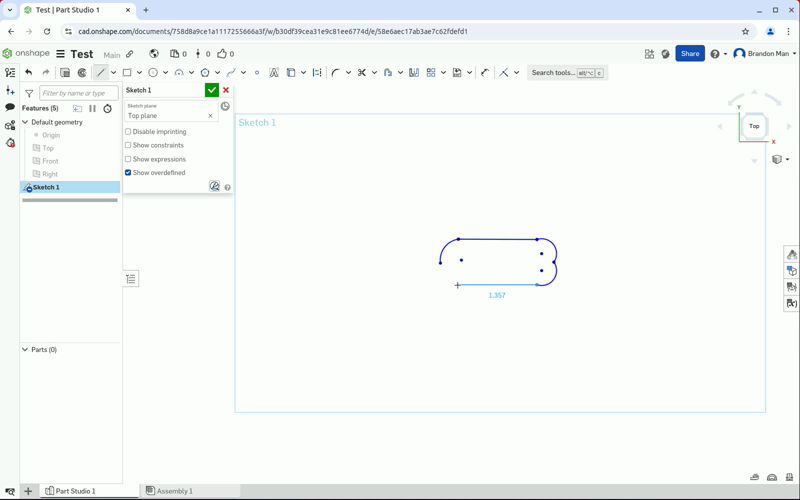
click(457, 284)
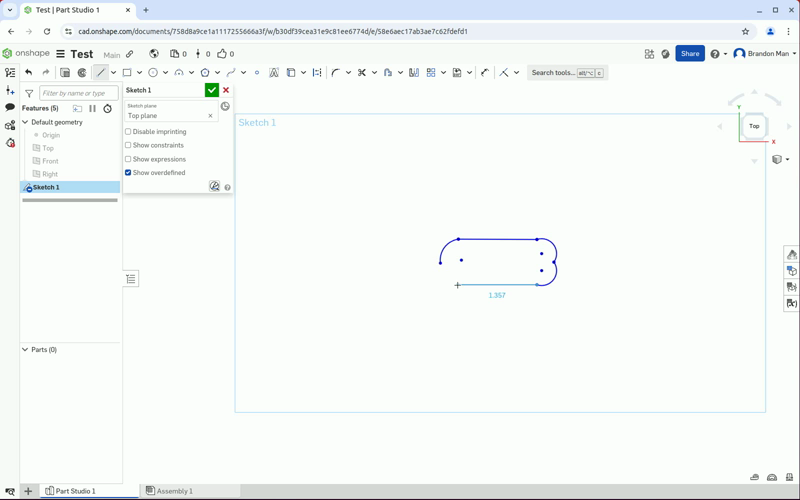
scroll(-6)
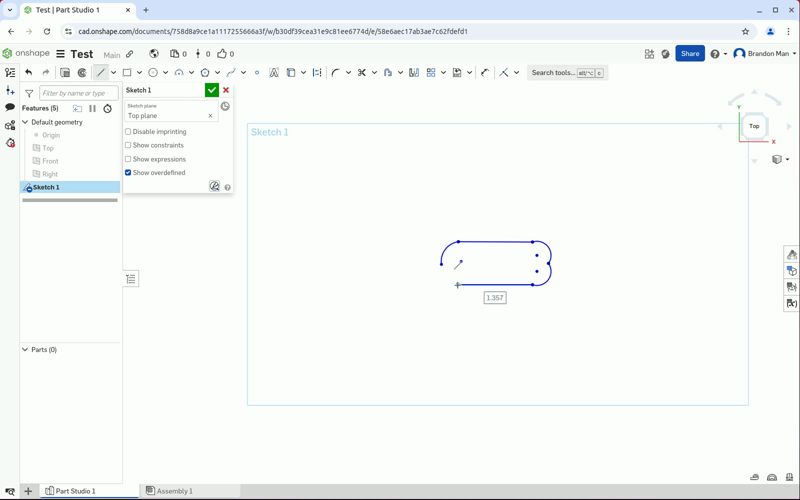
scroll(-6)
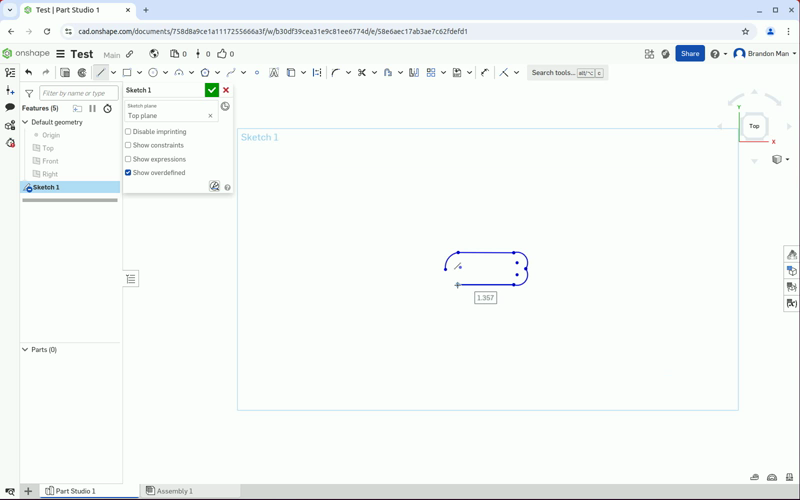
scroll(-6)
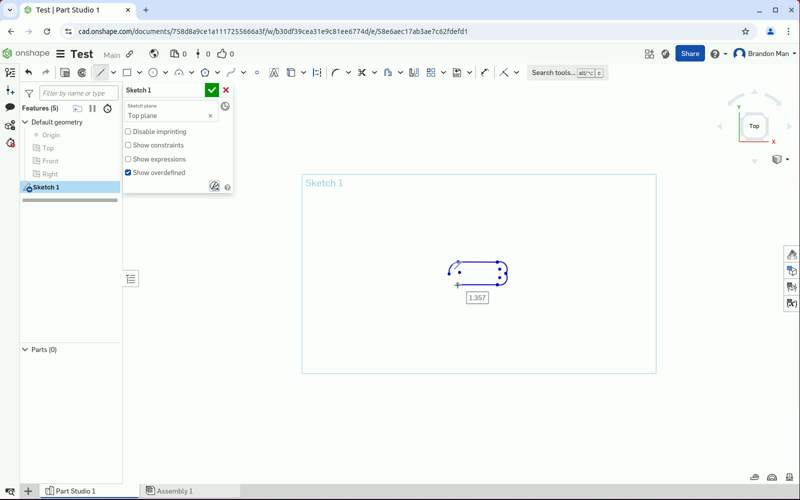
scroll(-6)
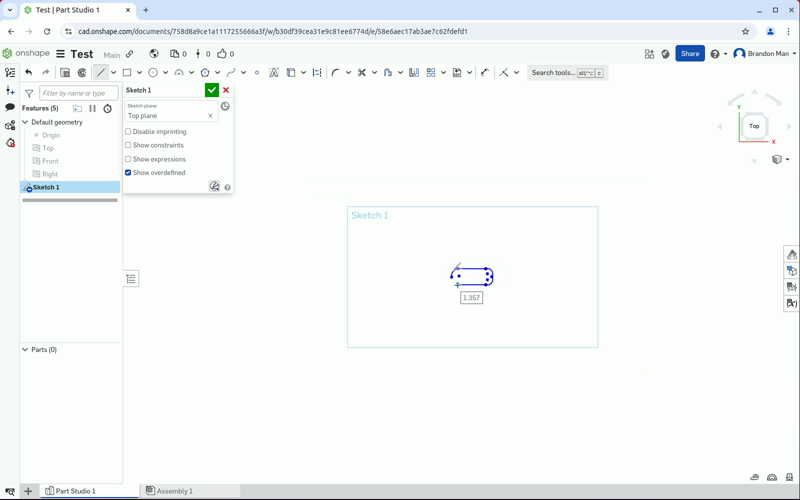
scroll(-6)
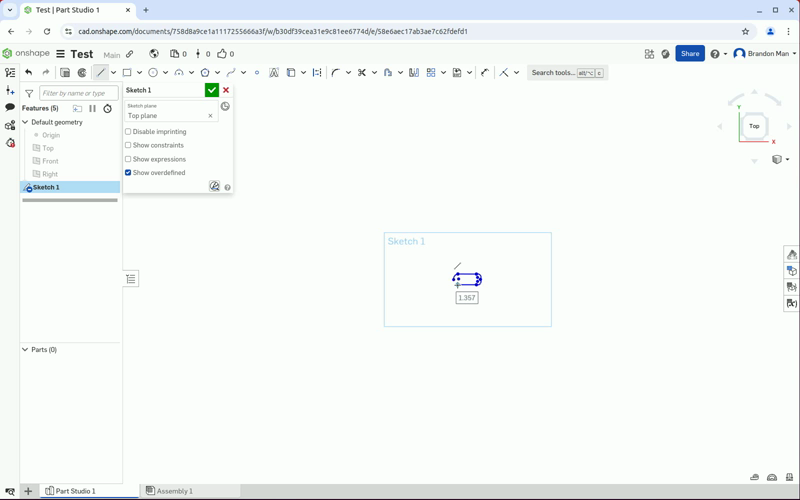
scroll(-6)
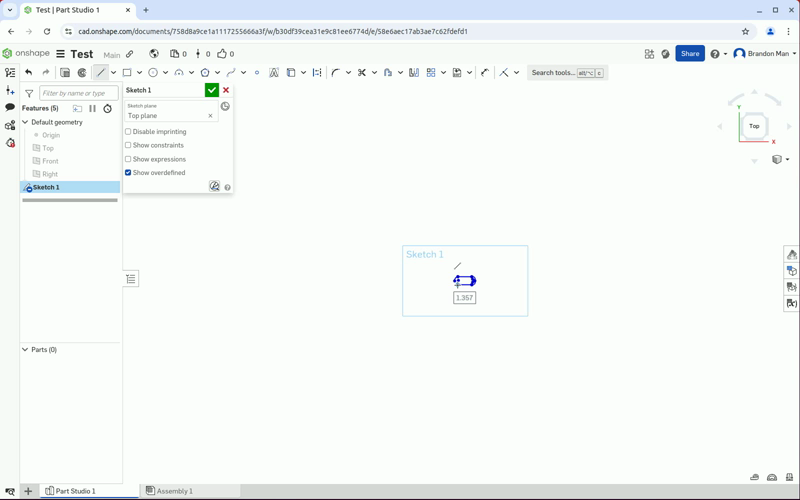
scroll(-6)
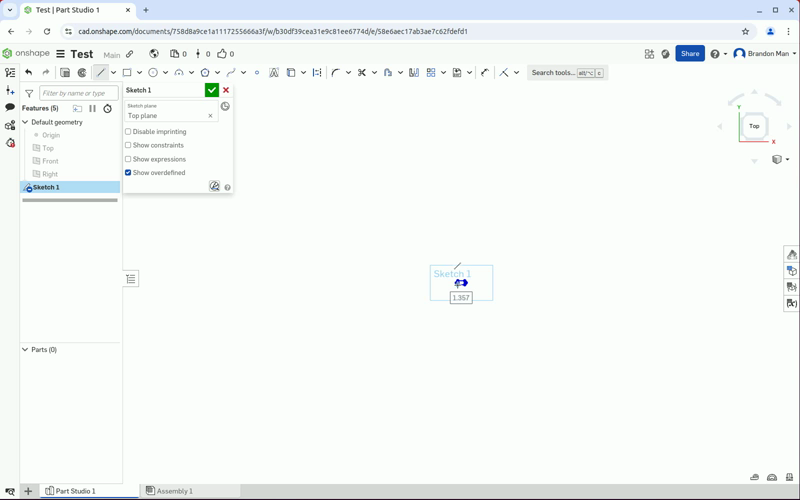
key_up(shift)
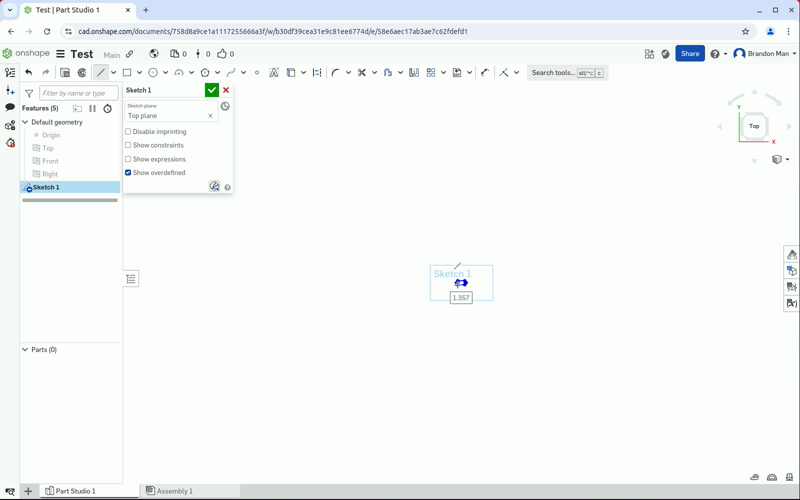
key(esc)
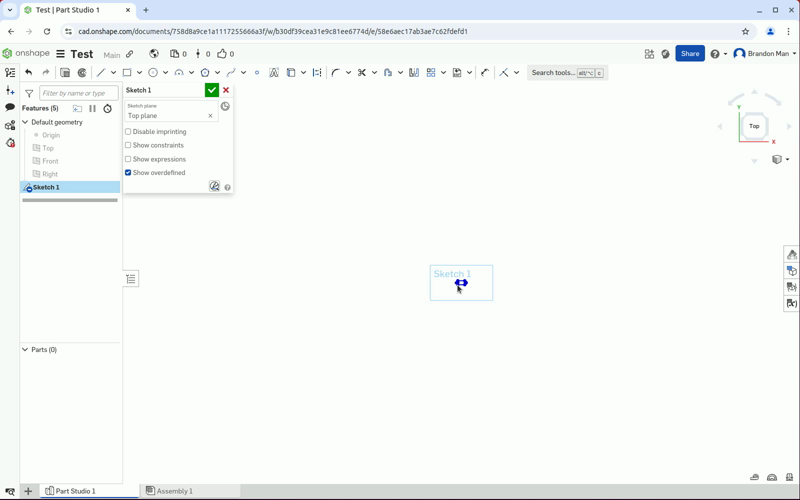
key(a)
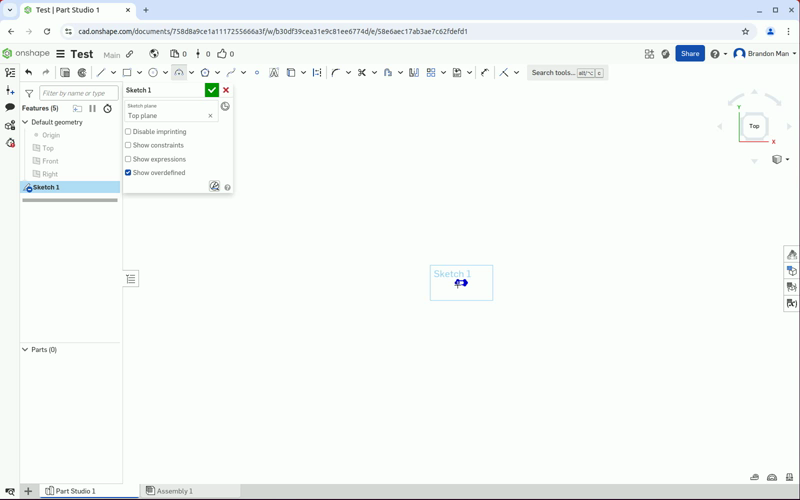
mouse_move(457, 284)
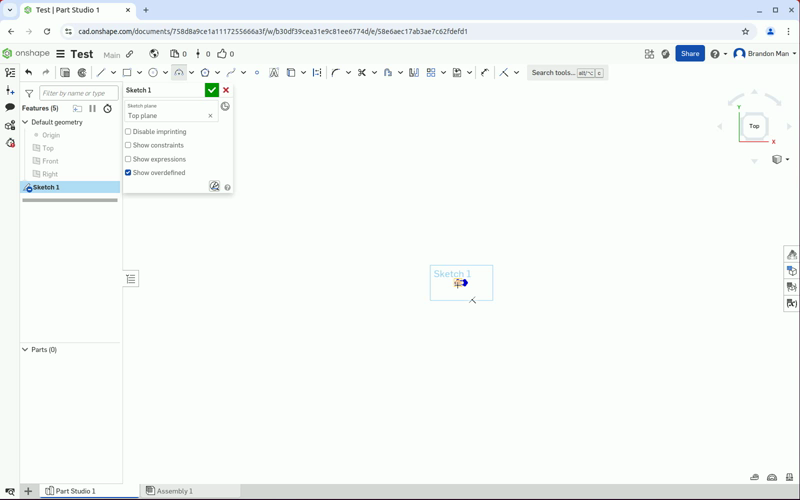
scroll(6)
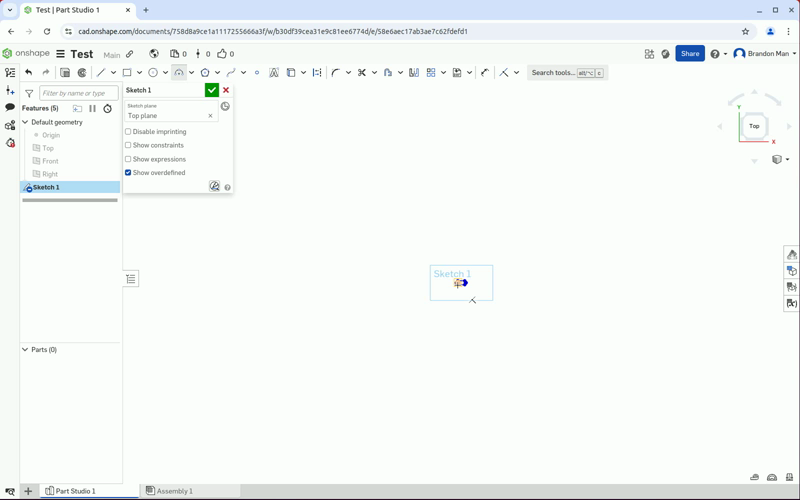
scroll(6)
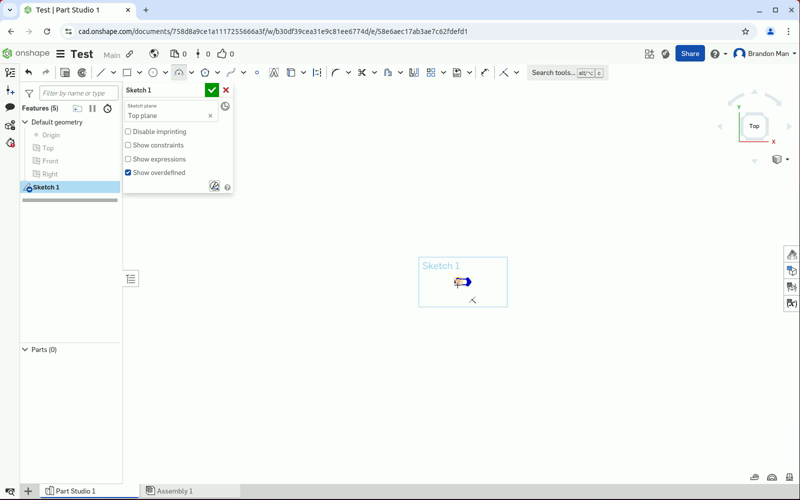
scroll(6)
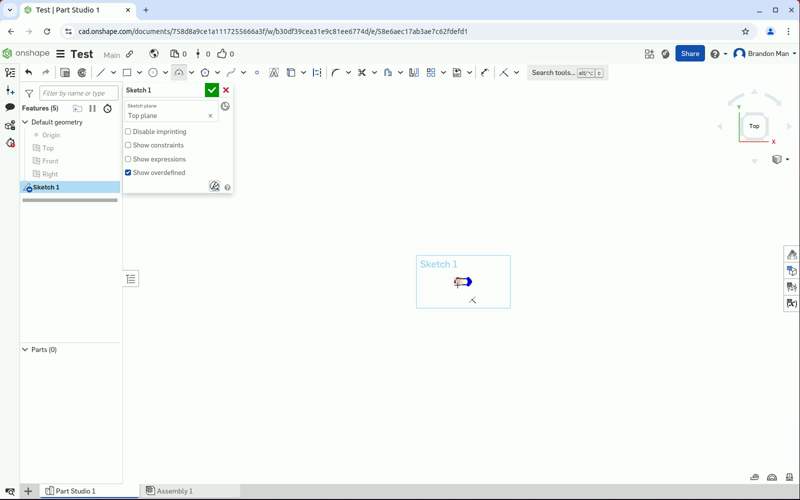
scroll(6)
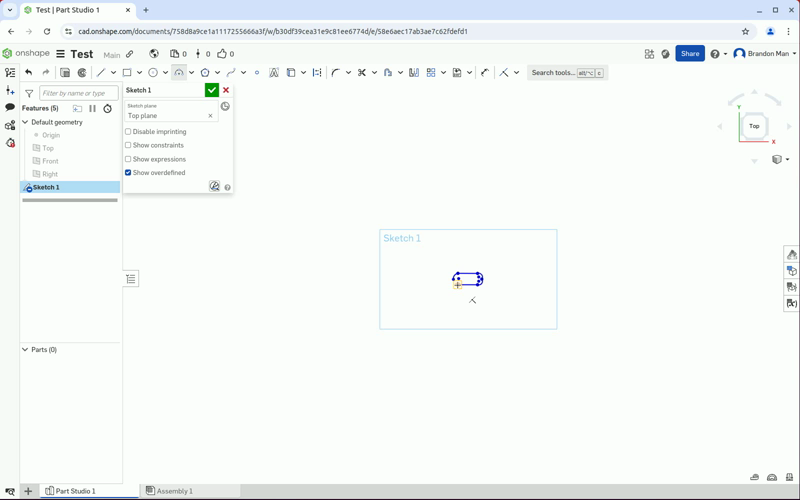
scroll(6)
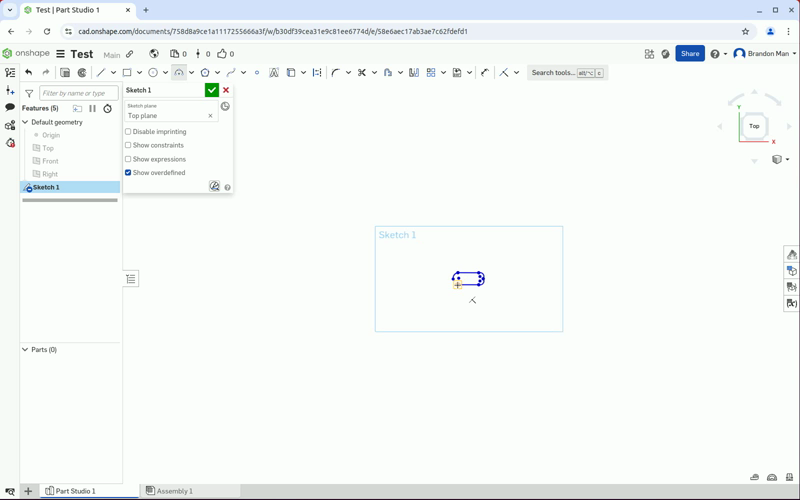
scroll(6)
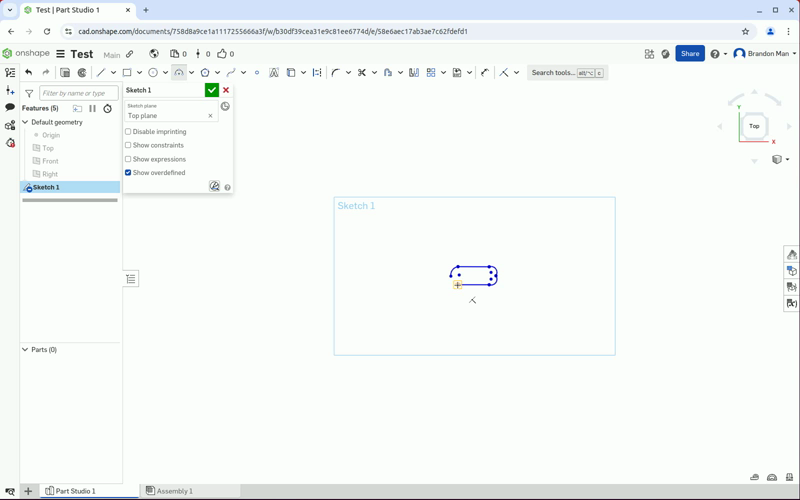
scroll(6)
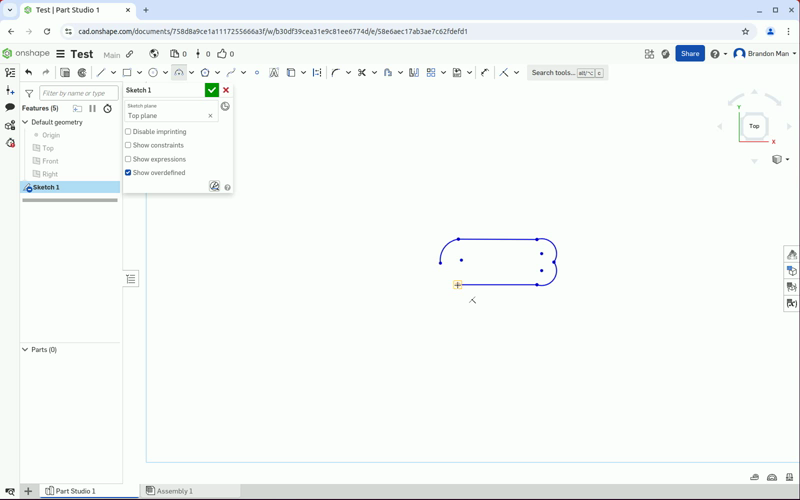
click(457, 284)
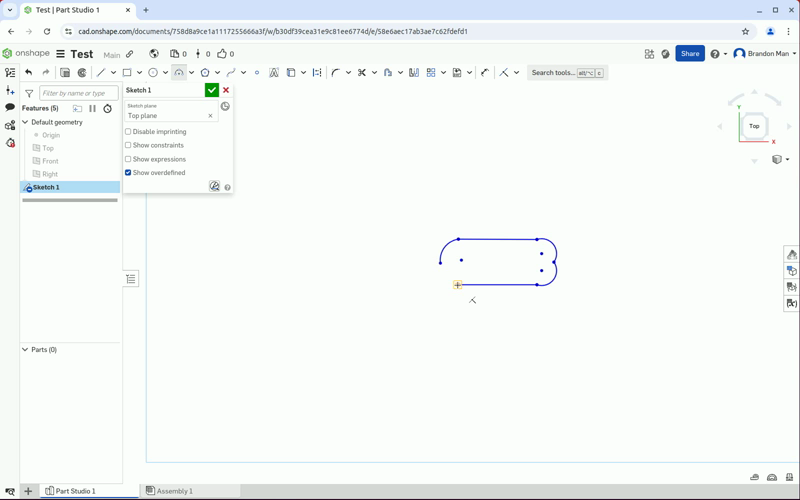
scroll(-6)
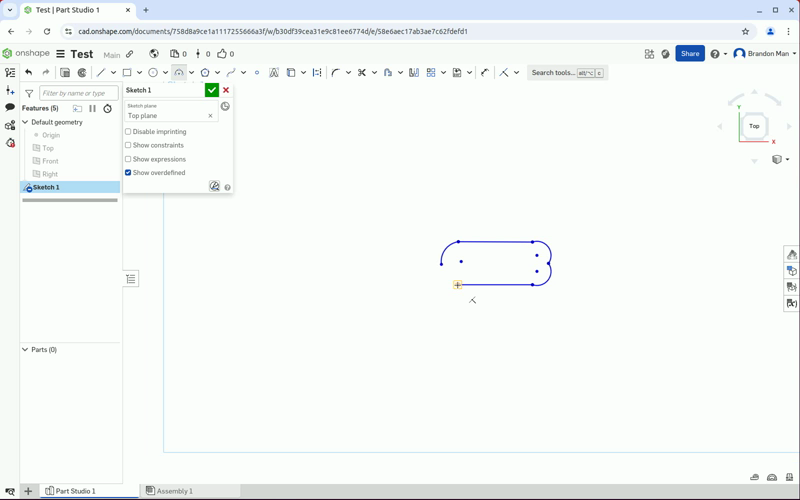
scroll(-6)
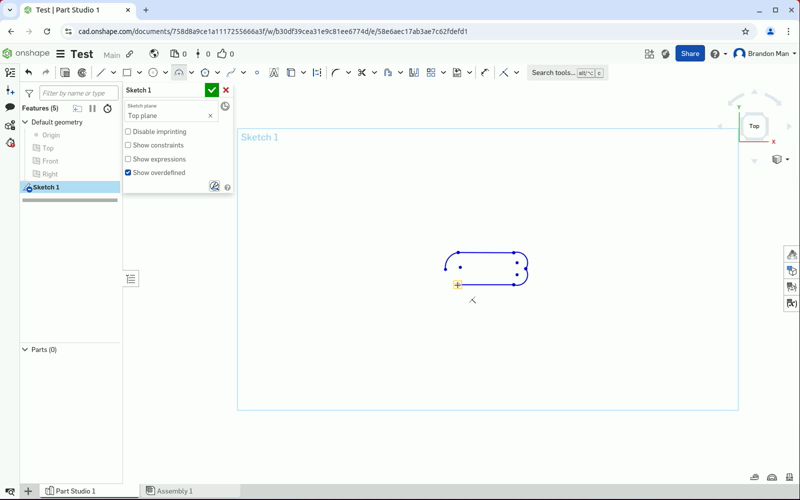
scroll(-6)
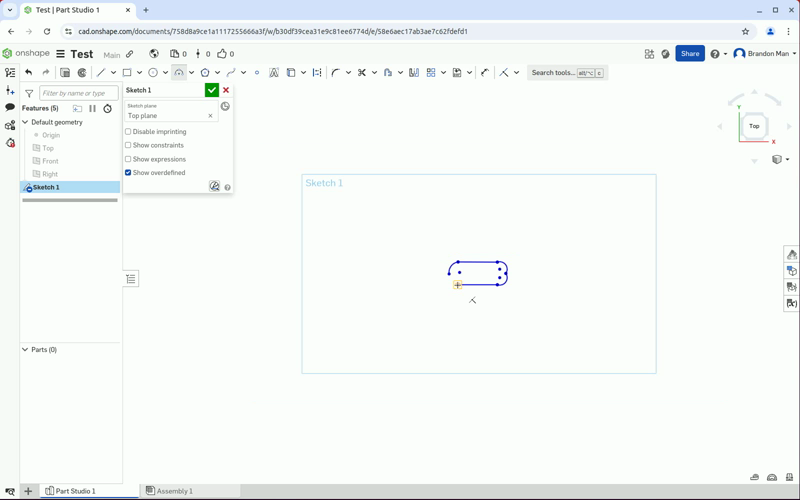
scroll(-6)
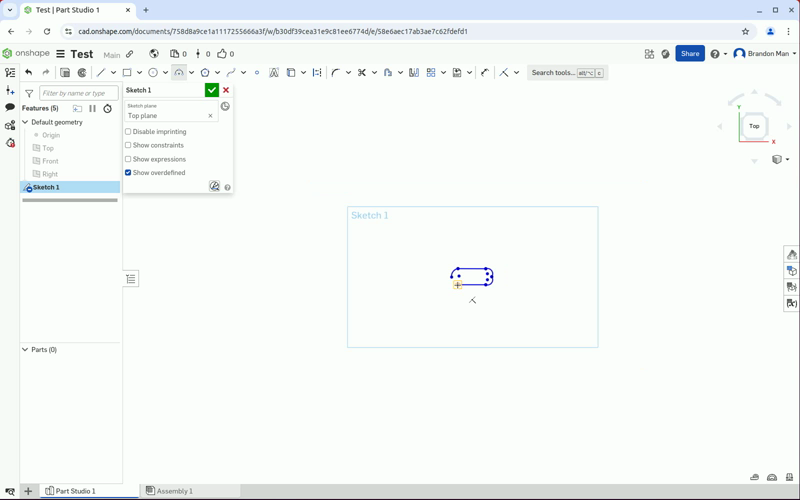
scroll(-6)
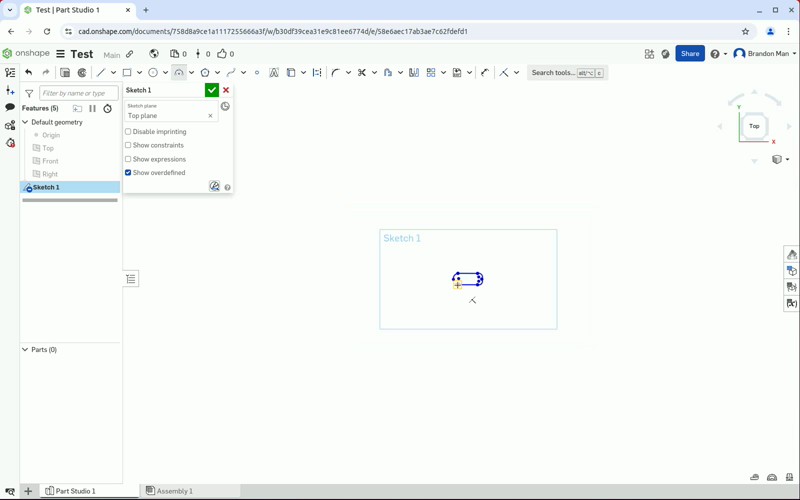
scroll(-6)
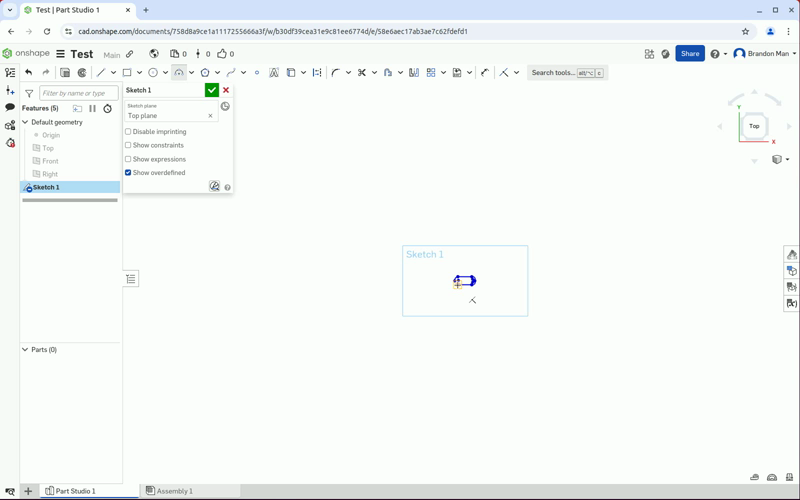
scroll(-6)
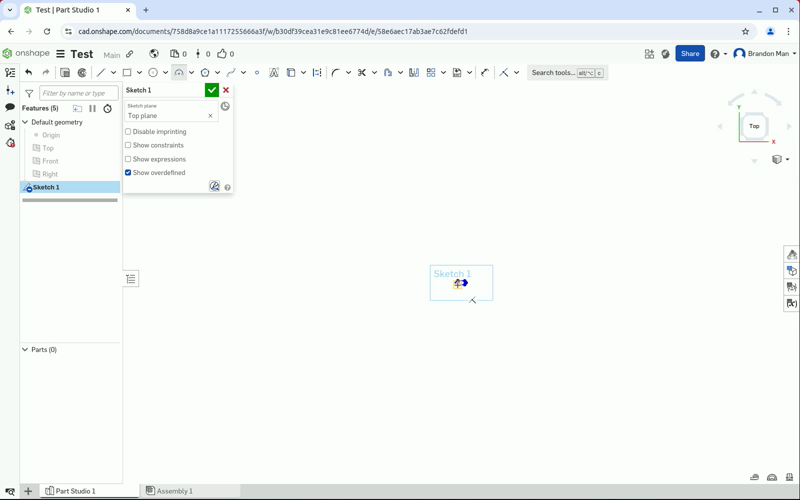
mouse_move(456, 282)
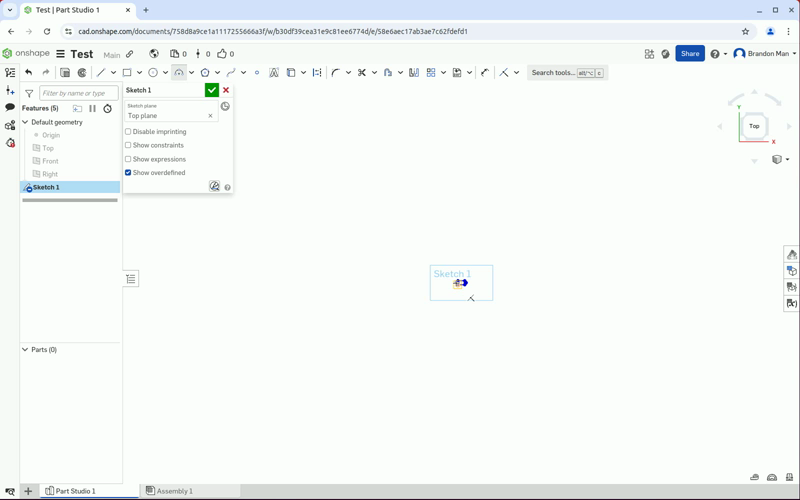
scroll(6)
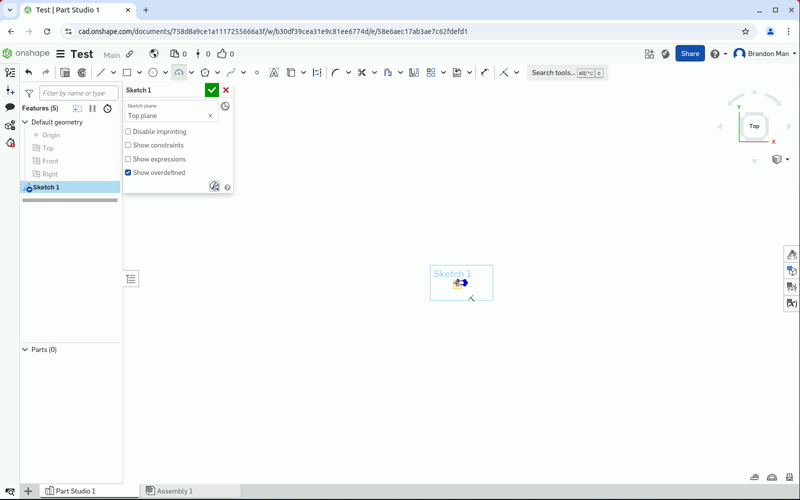
scroll(6)
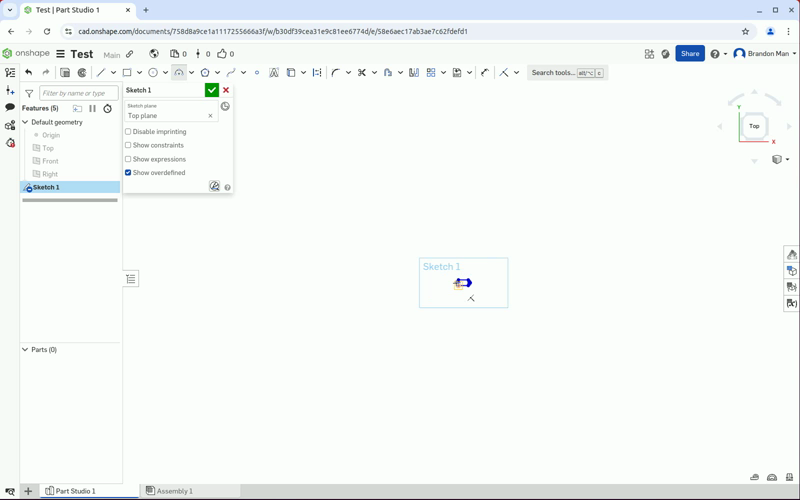
scroll(6)
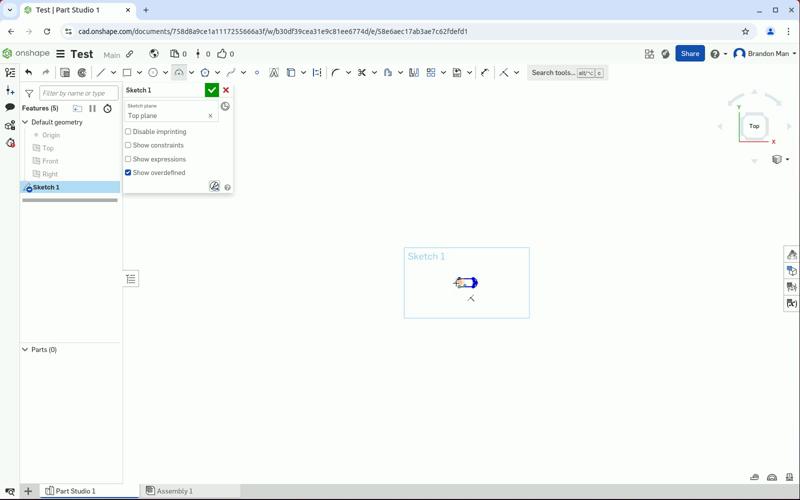
scroll(6)
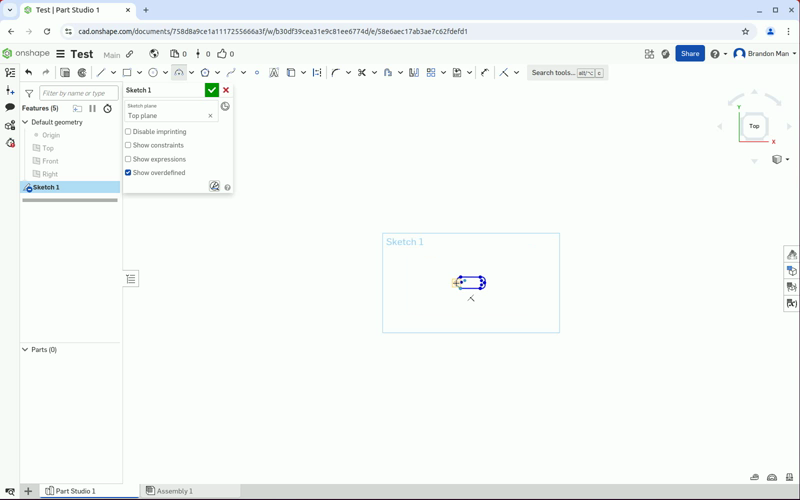
scroll(6)
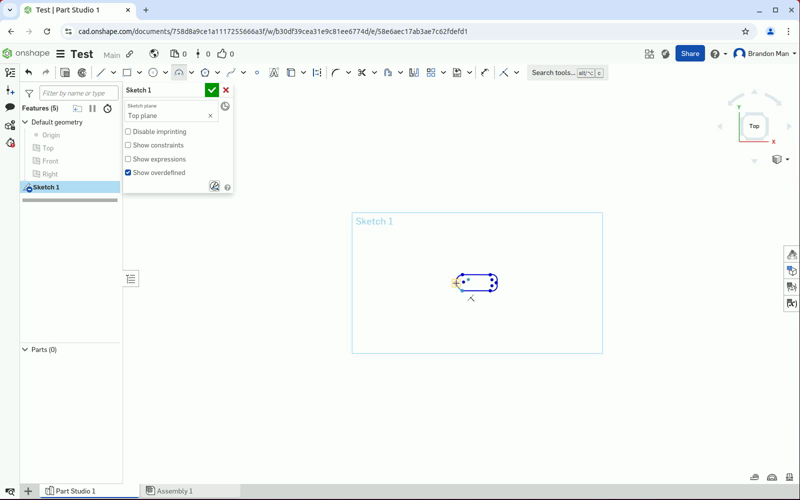
scroll(6)
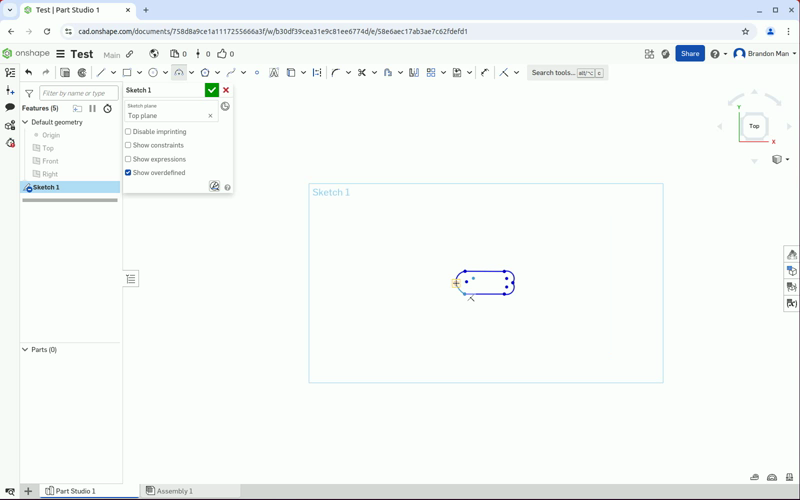
scroll(6)
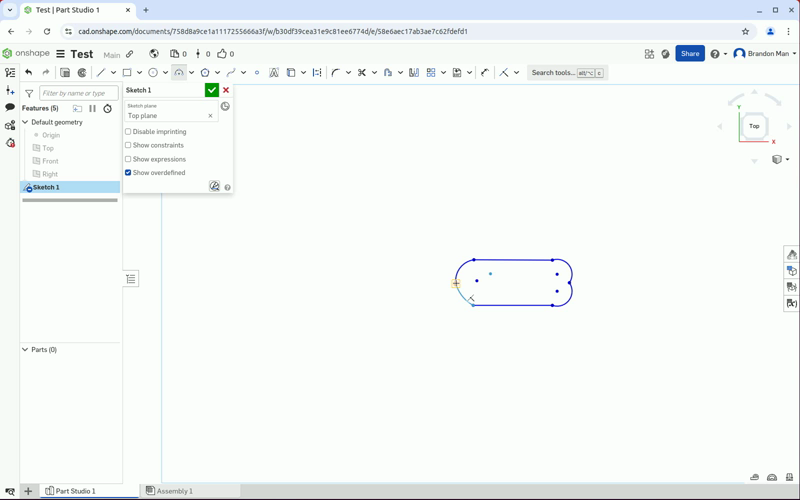
click(456, 282)
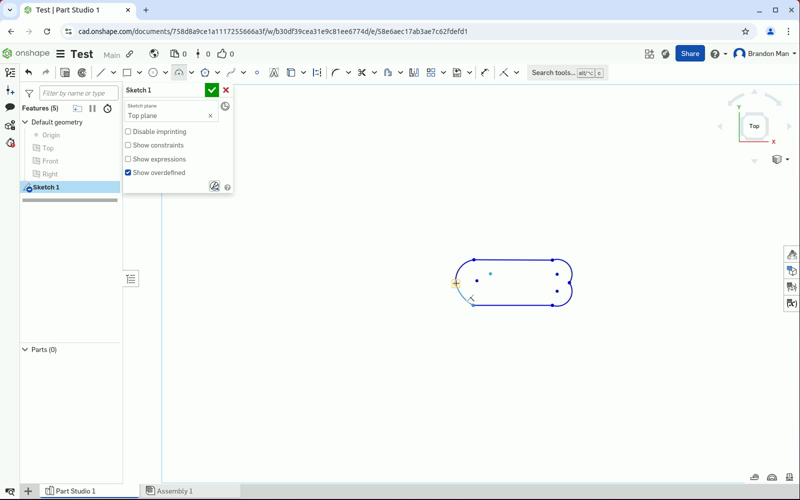
scroll(-6)
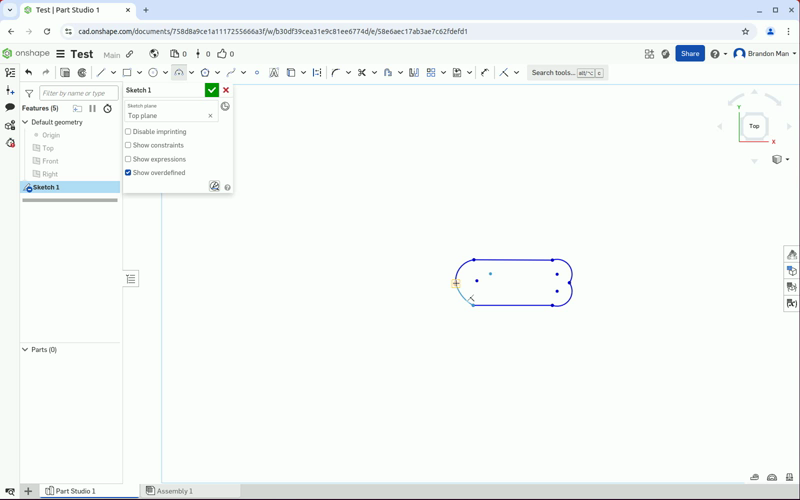
scroll(-6)
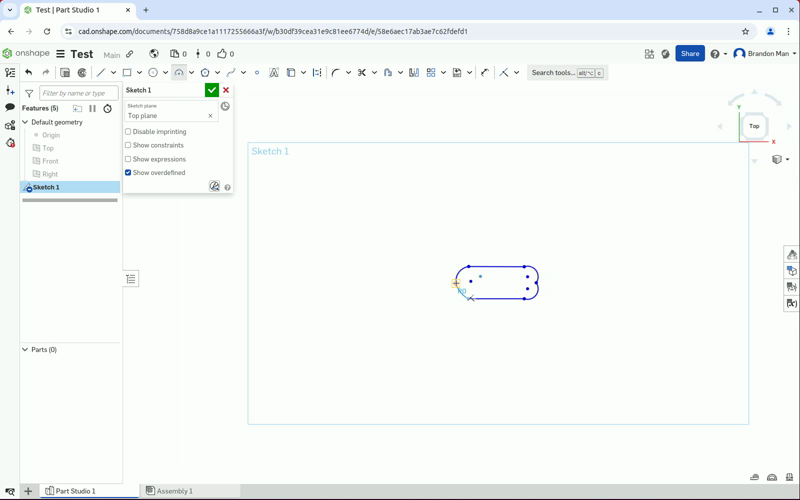
scroll(-6)
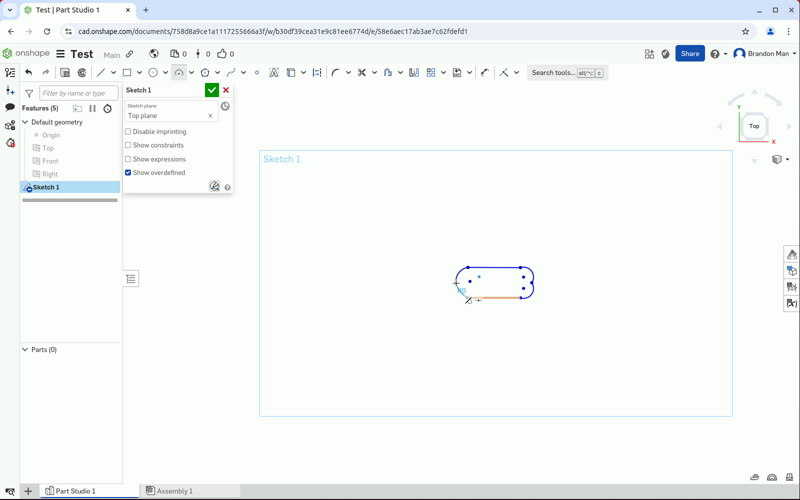
scroll(-6)
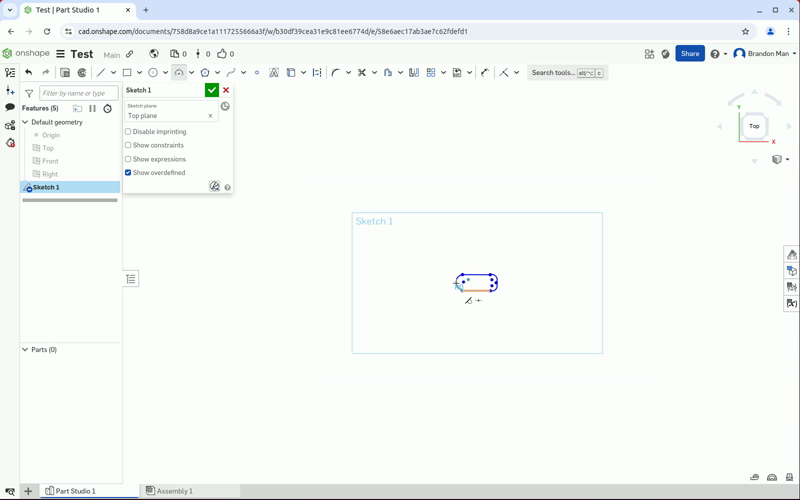
scroll(-6)
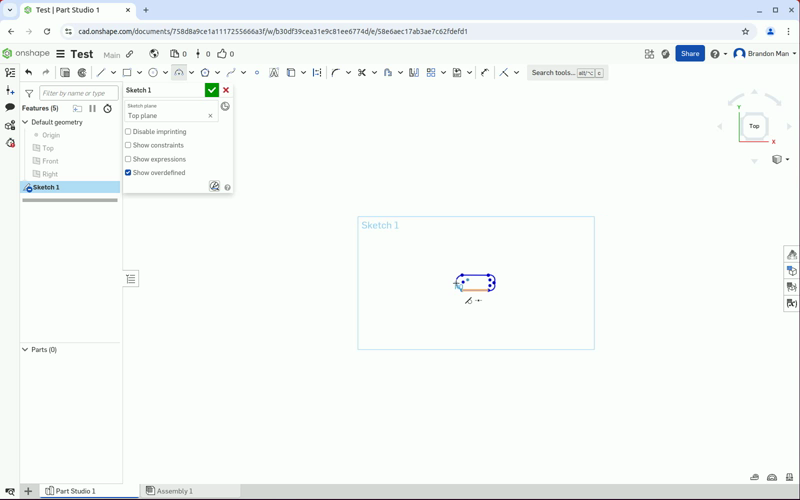
scroll(-6)
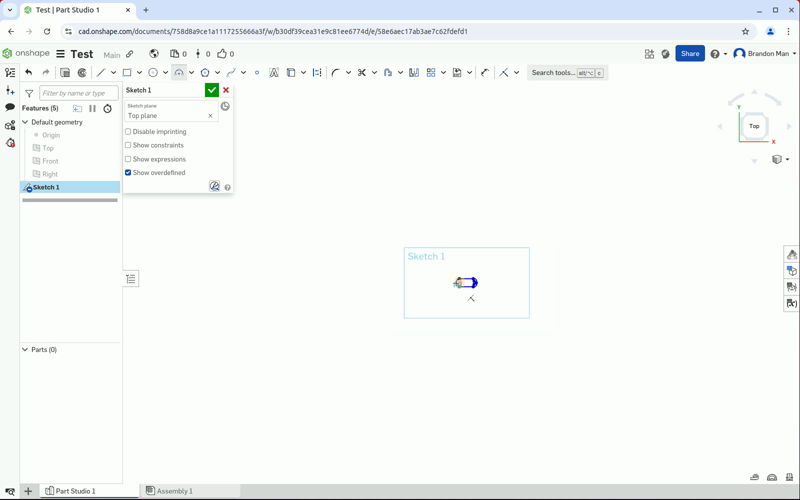
scroll(-6)
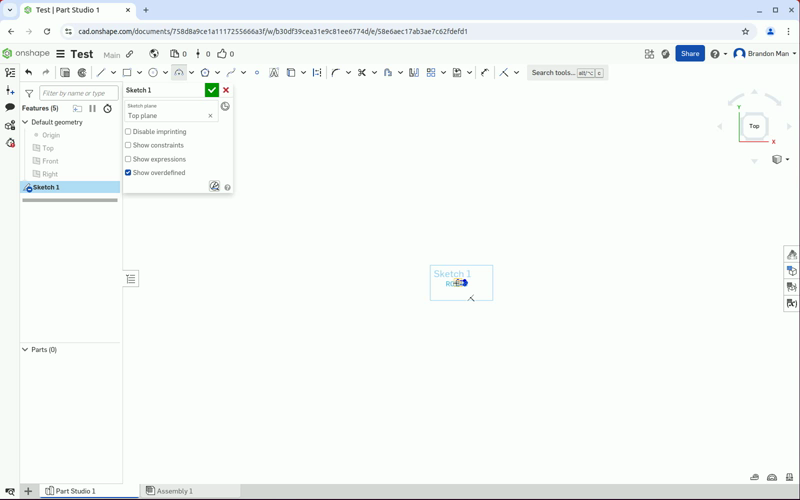
key_down(shift)
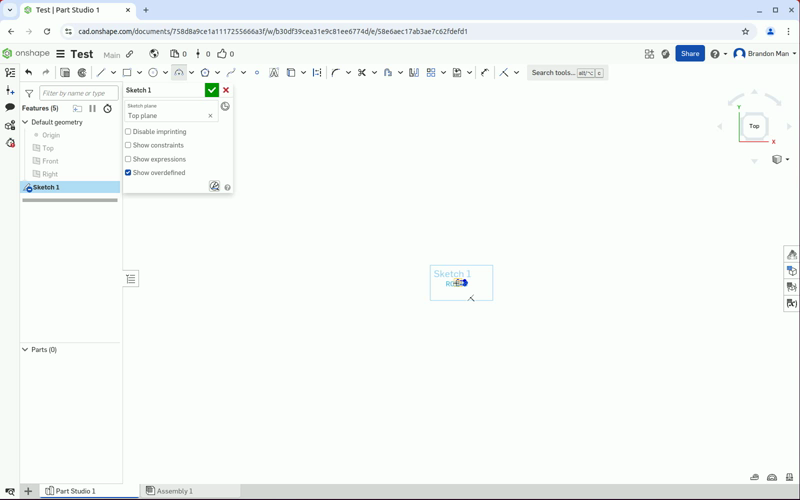
mouse_move(456, 284)
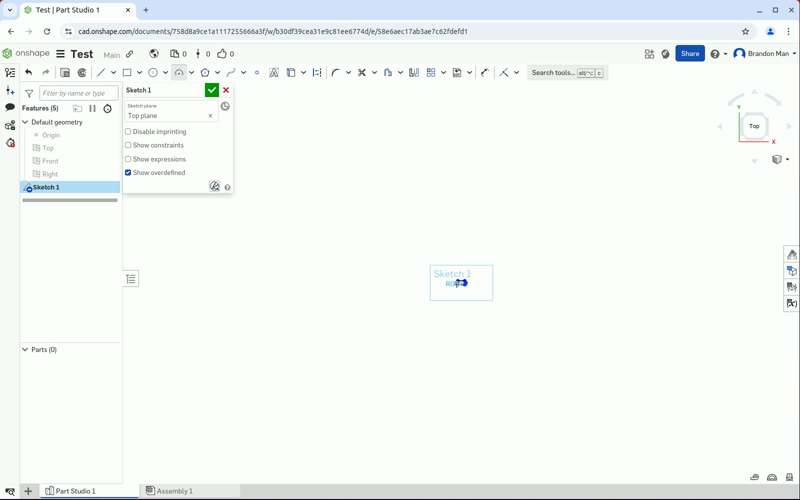
scroll(6)
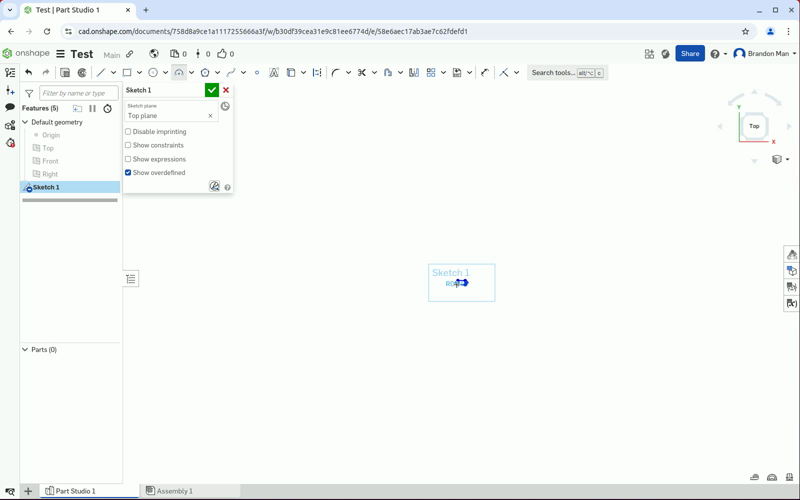
scroll(6)
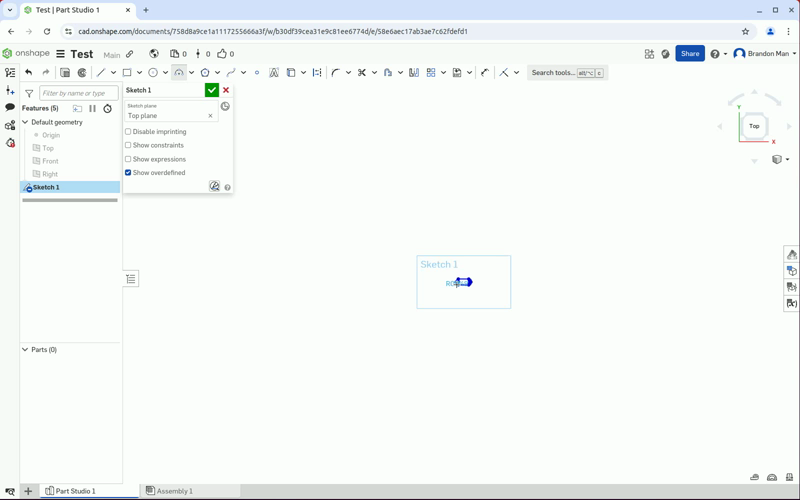
scroll(6)
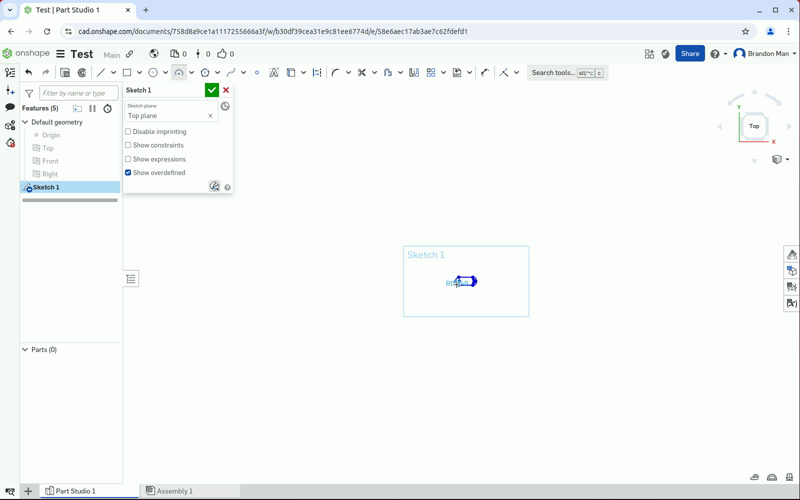
scroll(6)
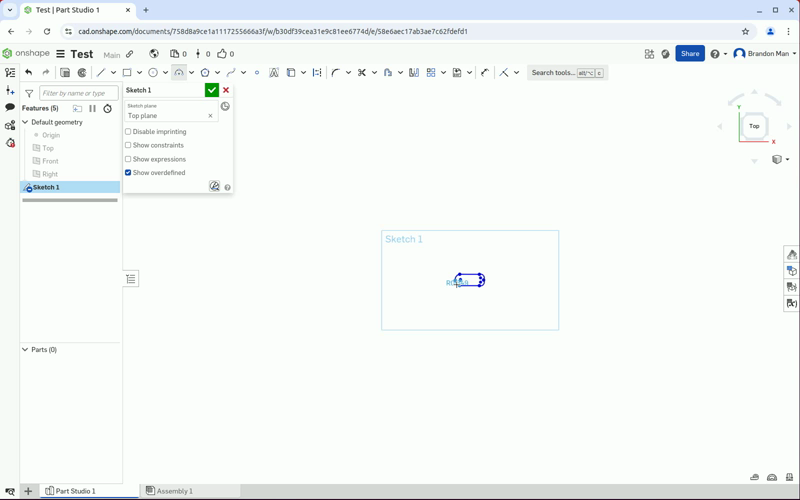
scroll(6)
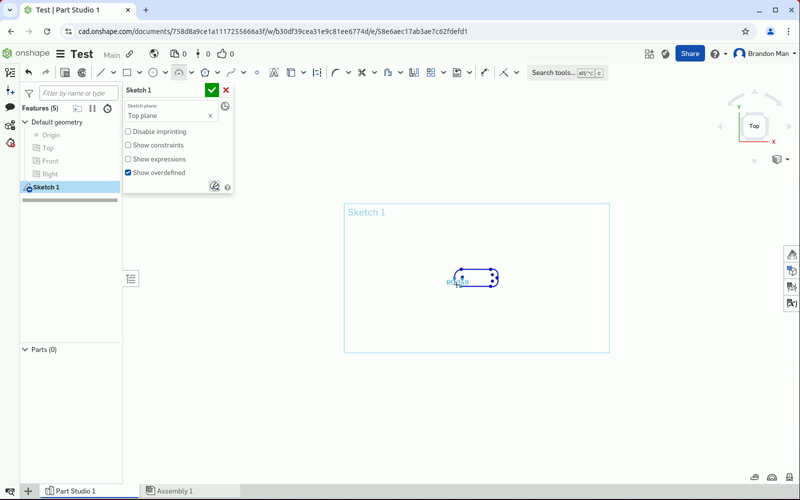
scroll(6)
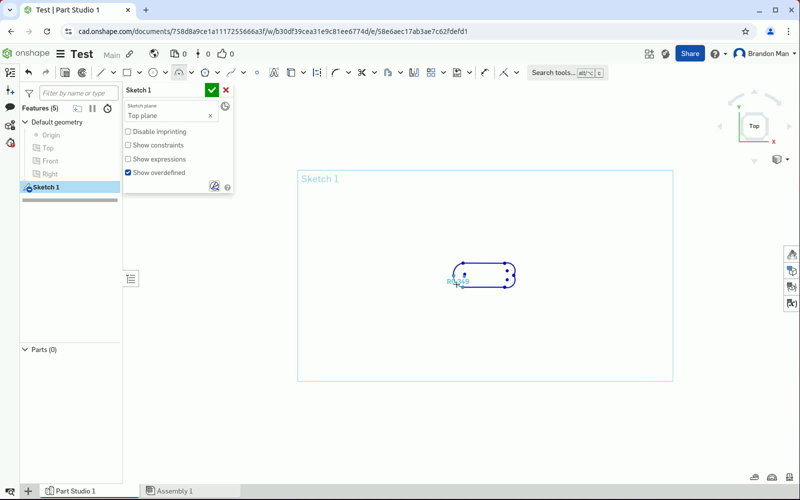
scroll(6)
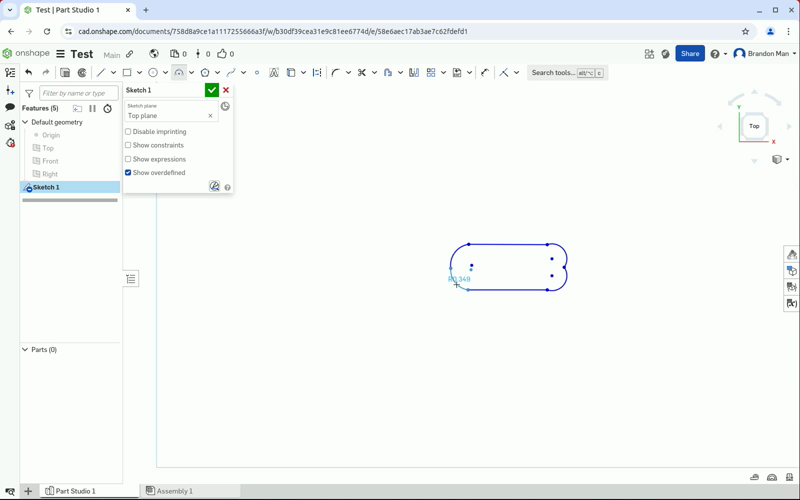
click(456, 284)
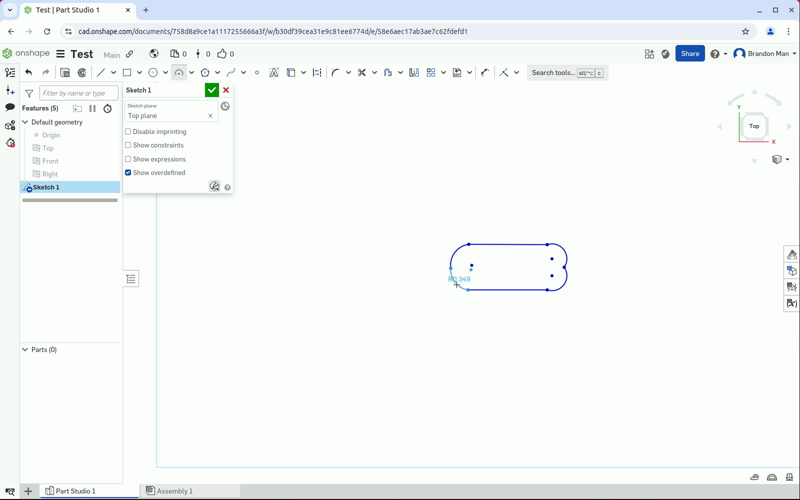
scroll(-6)
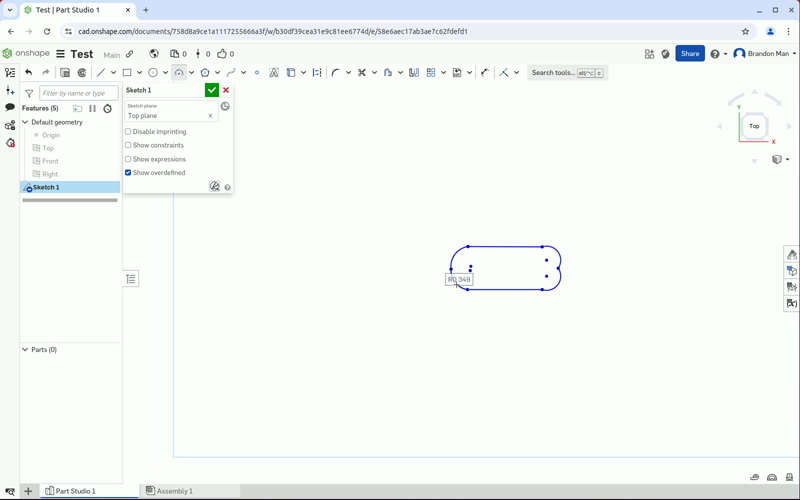
scroll(-6)
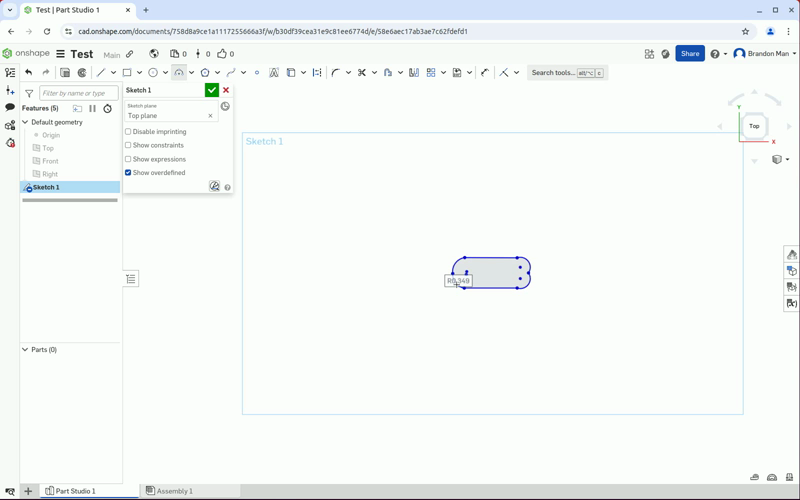
scroll(-6)
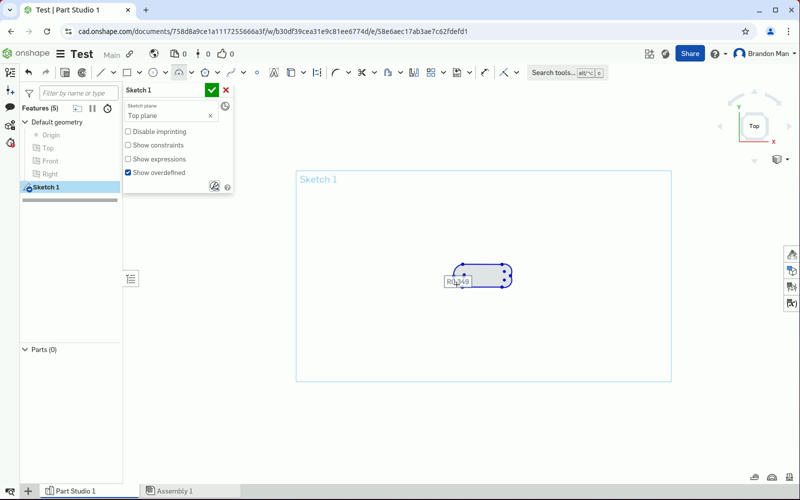
scroll(-6)
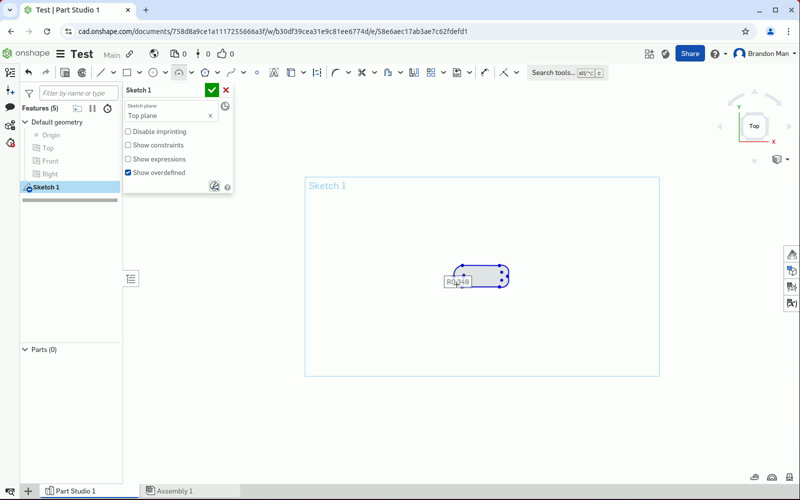
scroll(-6)
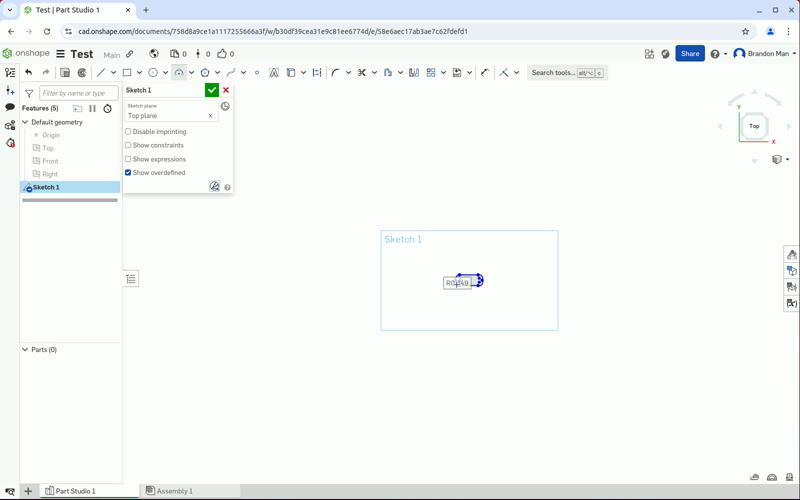
scroll(-6)
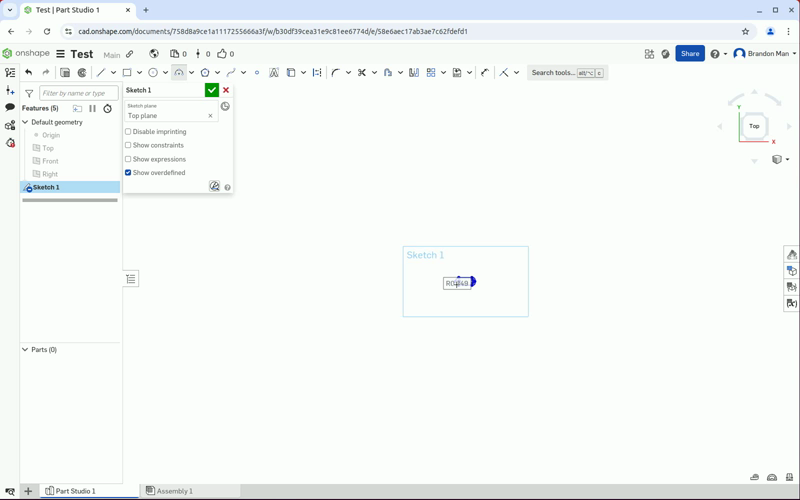
scroll(-6)
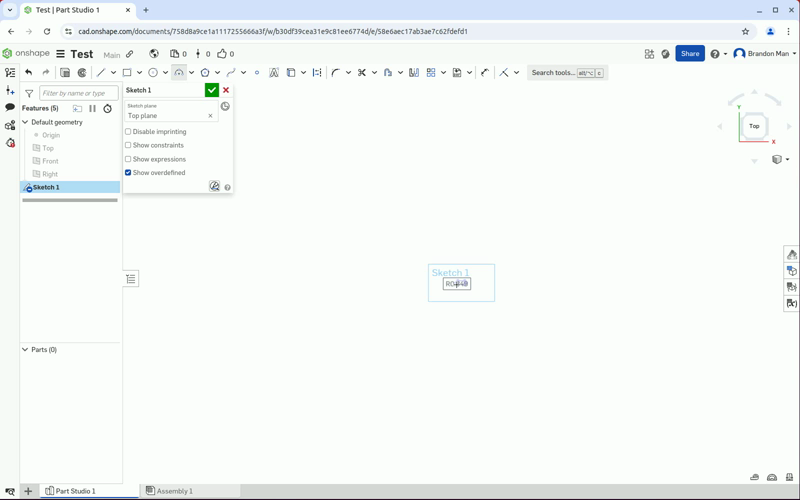
key_up(shift)
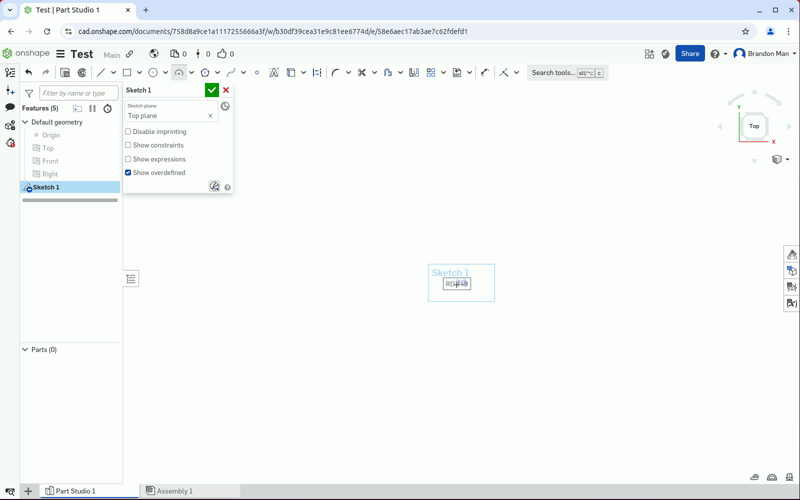
key(esc)
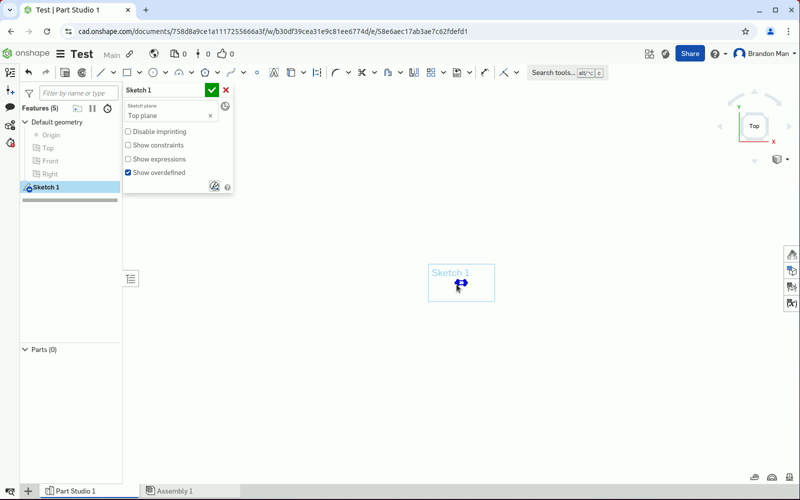
mouse_move(463, 281)
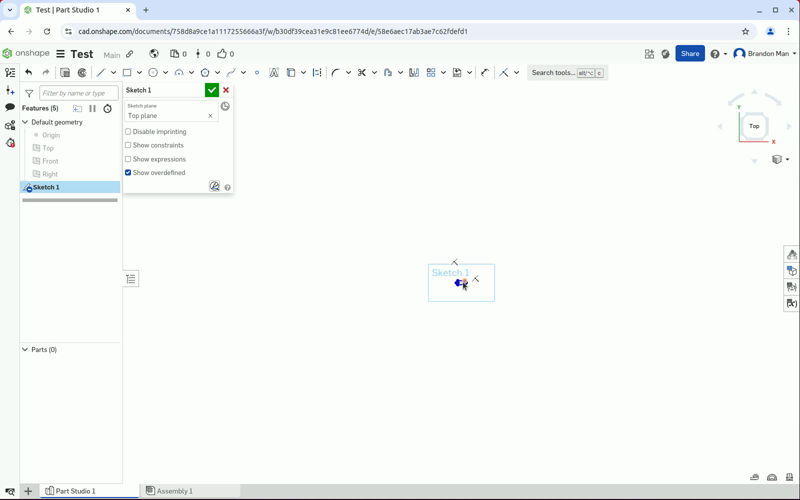
scroll(6)
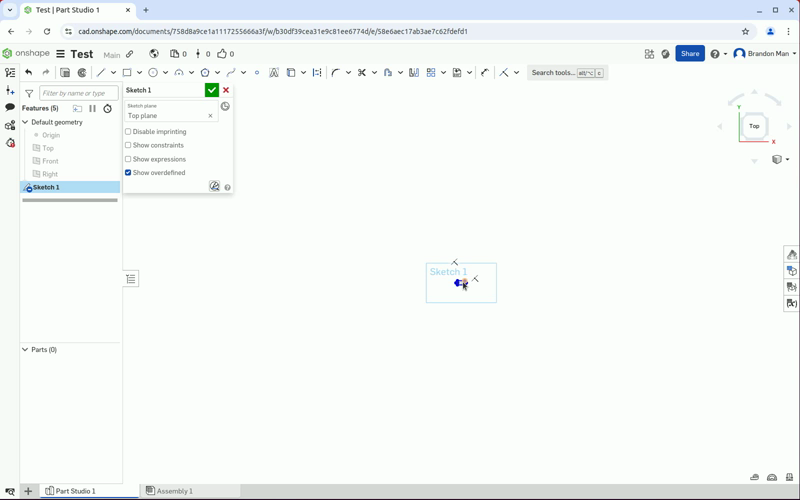
scroll(6)
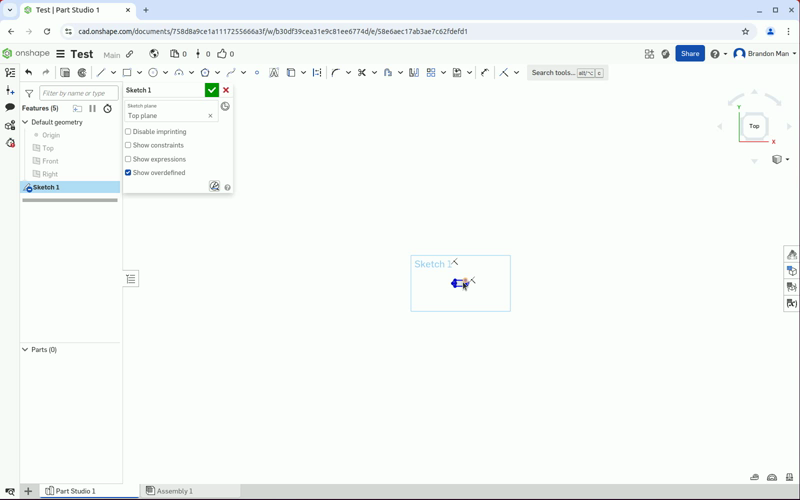
scroll(6)
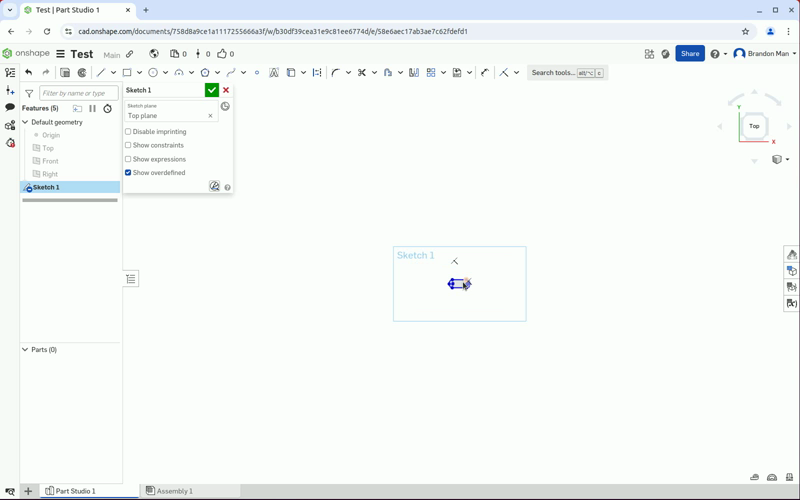
scroll(6)
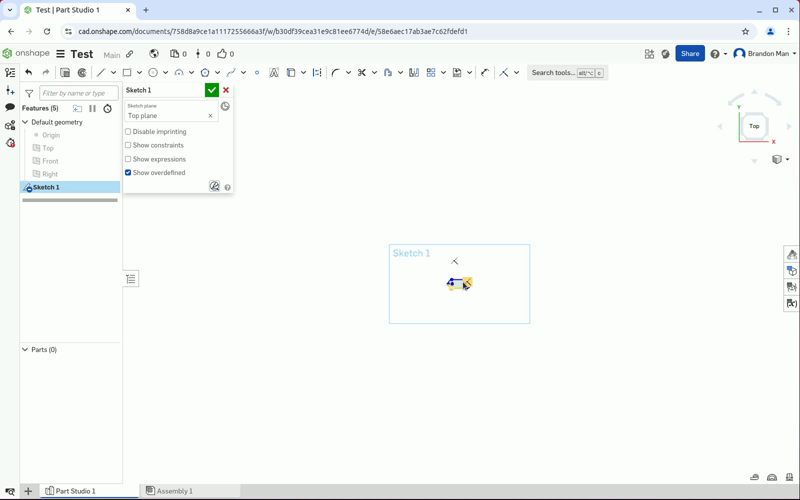
scroll(6)
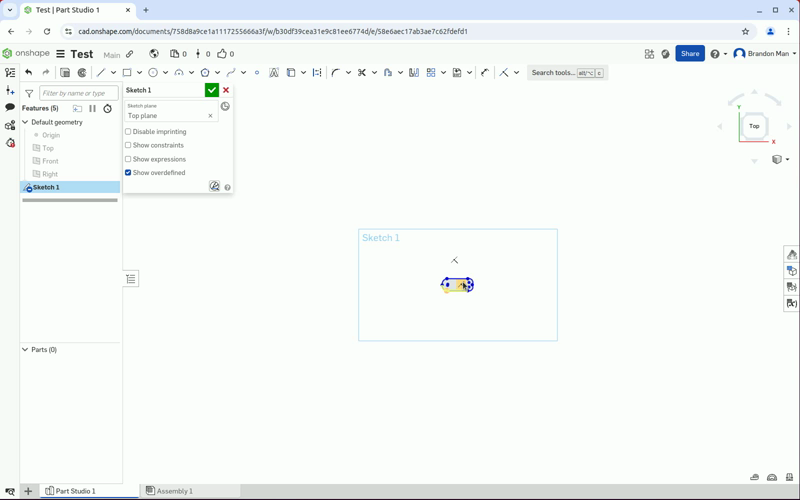
scroll(6)
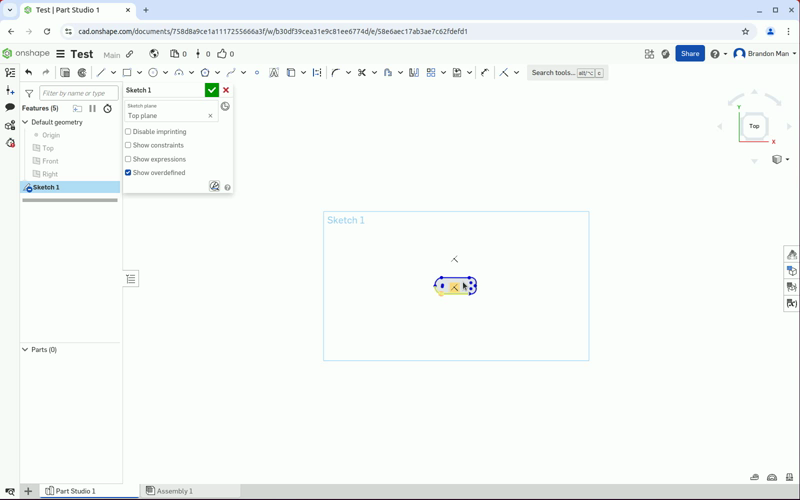
scroll(6)
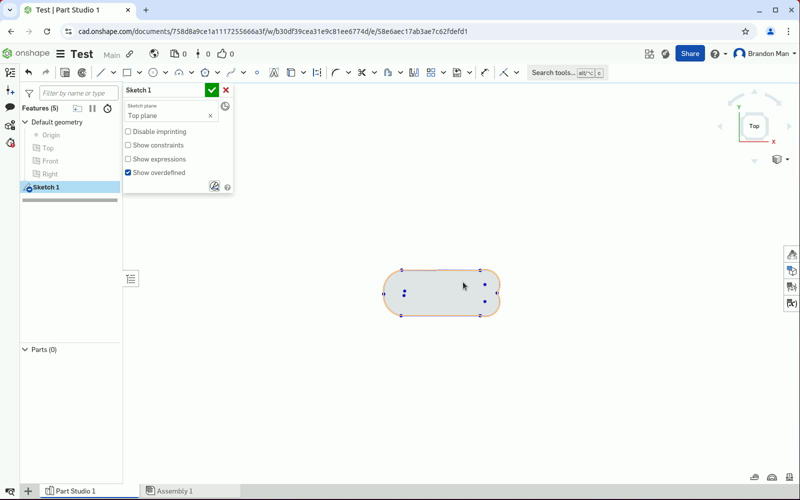
click(463, 281)
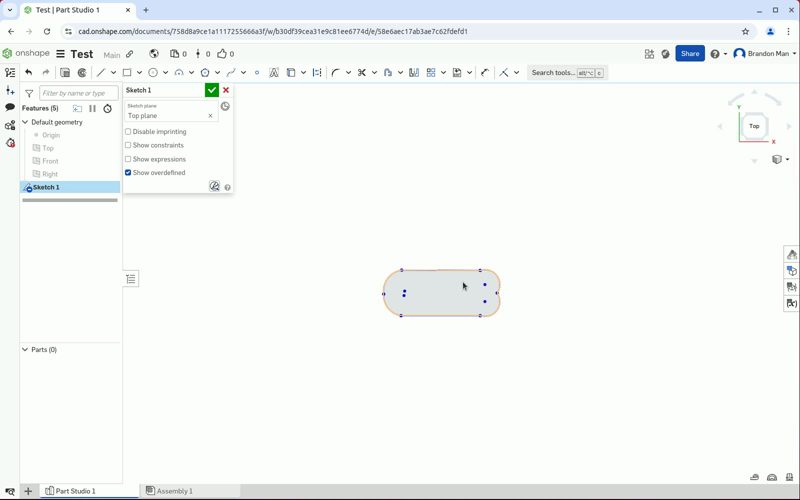
scroll(-6)
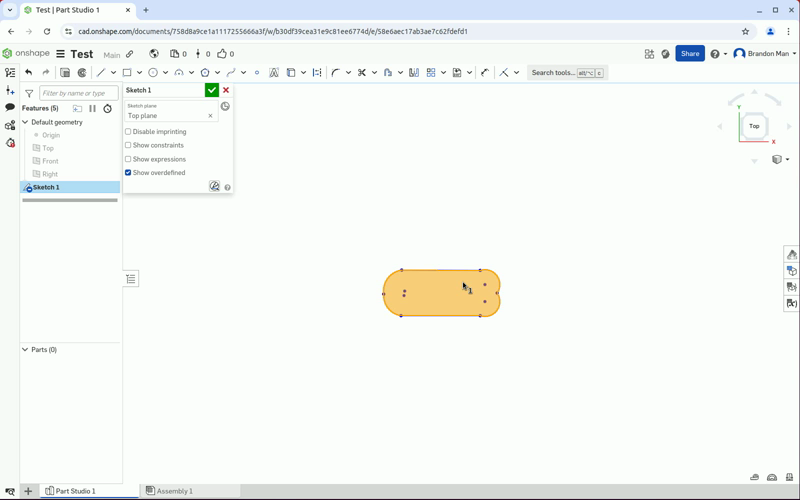
scroll(-6)
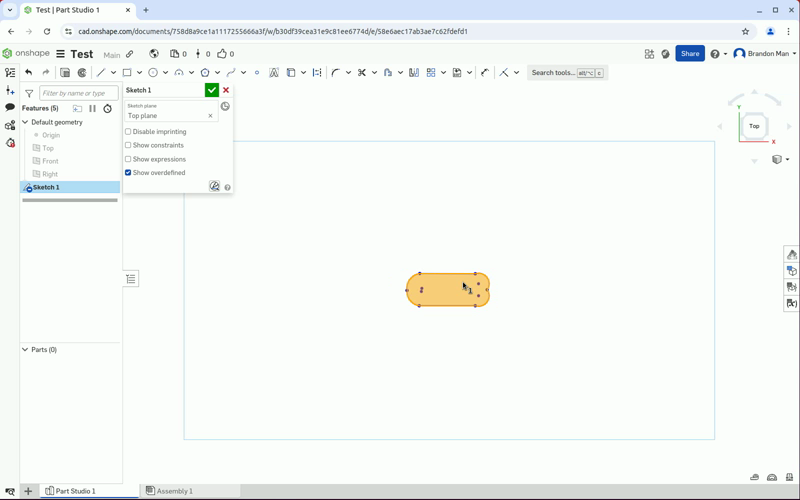
scroll(-6)
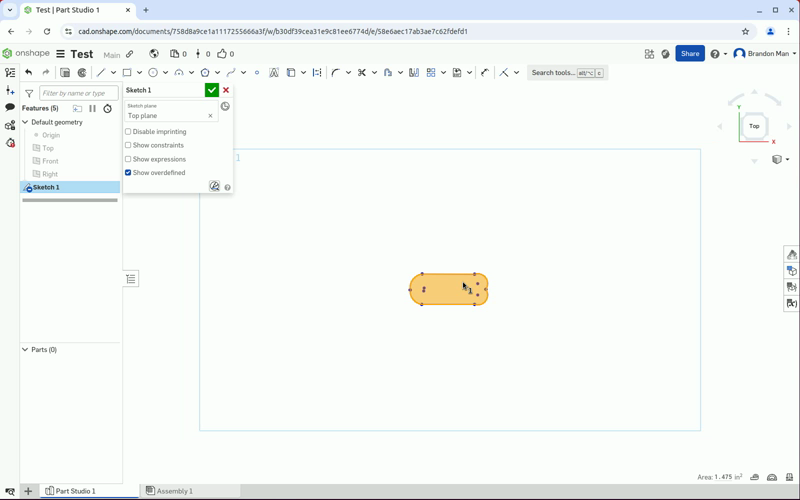
scroll(-6)
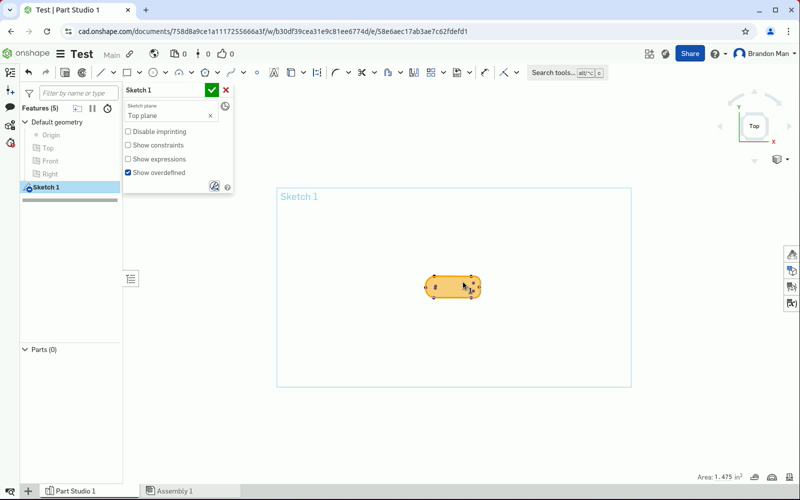
scroll(-6)
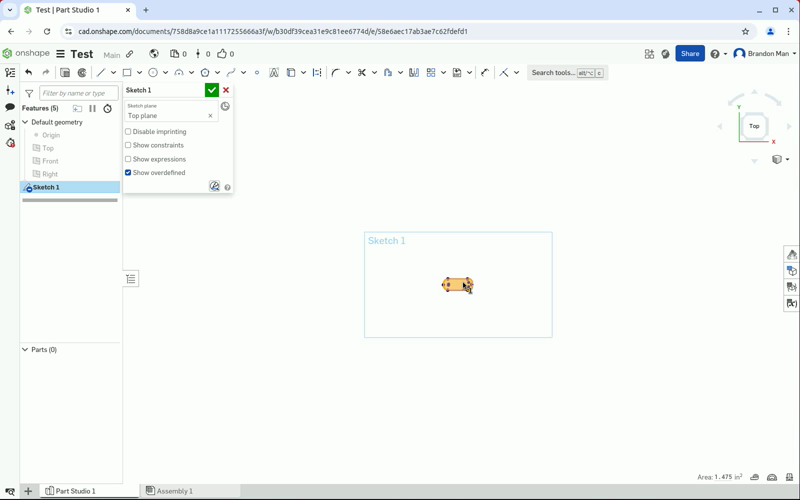
scroll(-6)
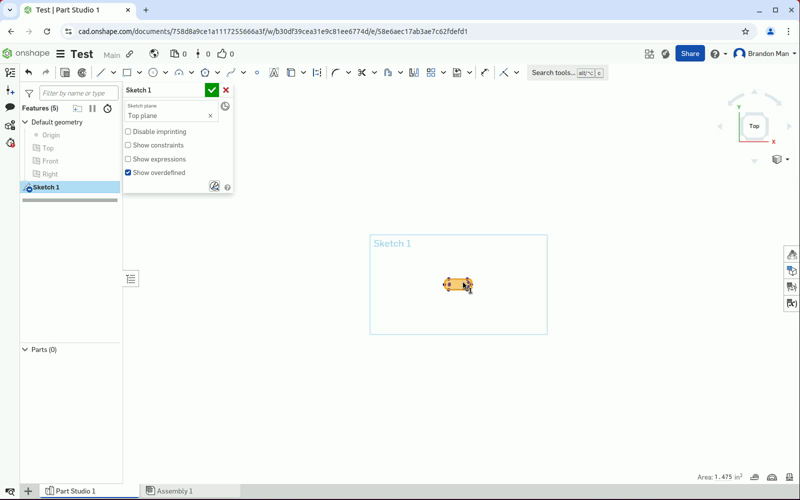
scroll(-6)
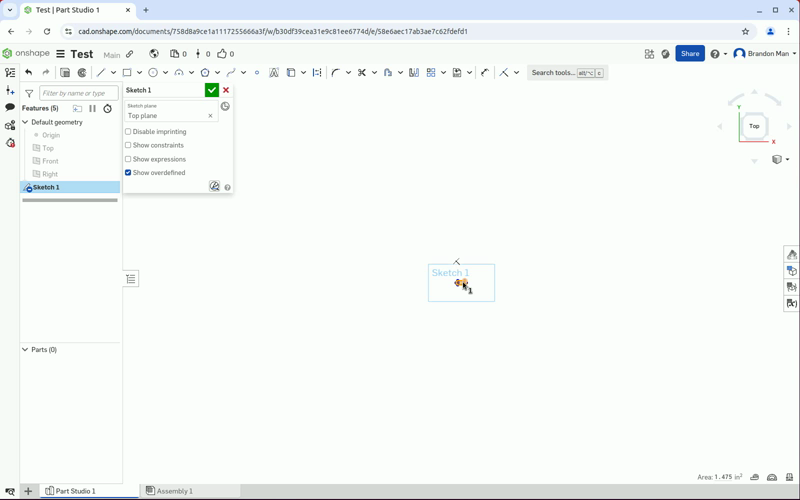
mouse_move(73, 352)
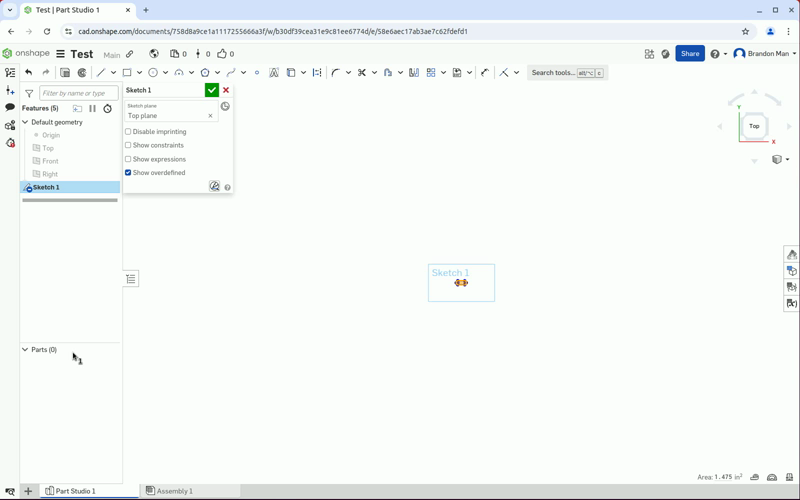
key(shift+y)
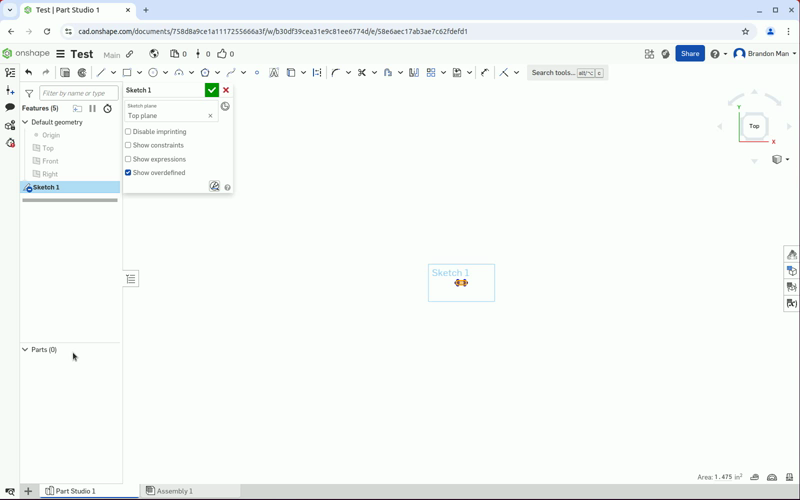
key(shift+e)
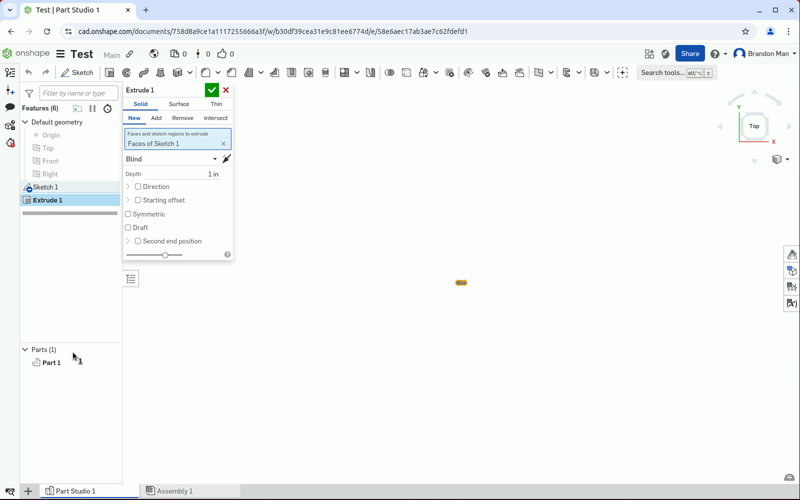
mouse_move(143, 106)
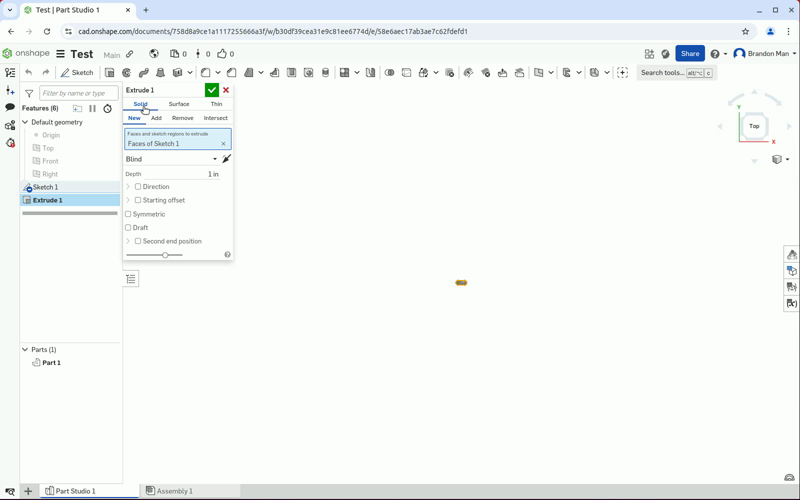
click(143, 106)
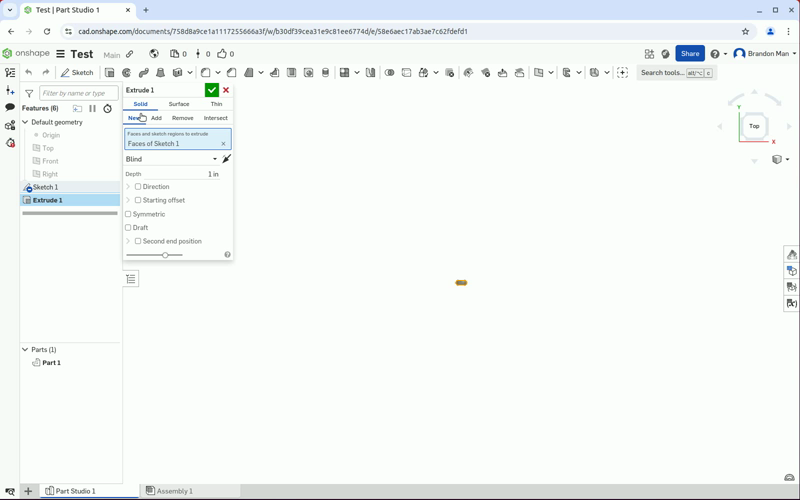
mouse_move(137, 120)
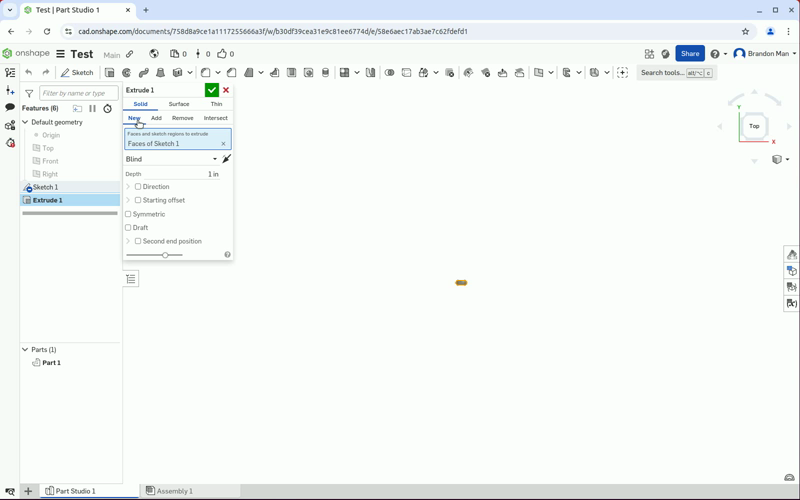
click(137, 120)
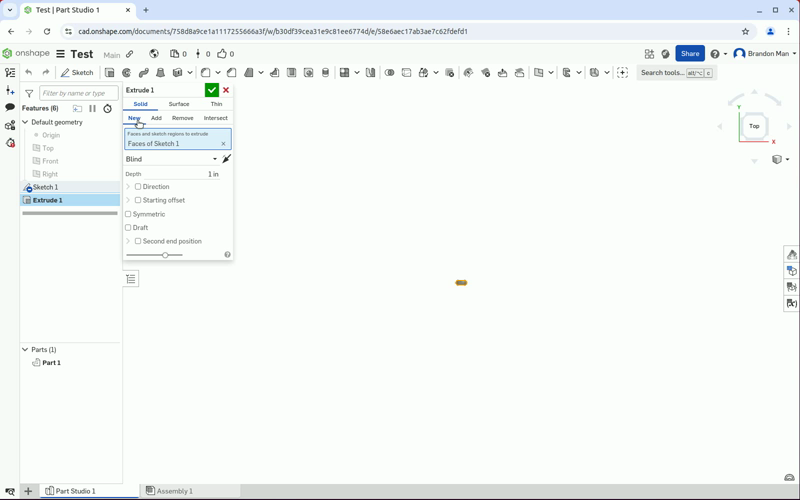
key(tab, 4)
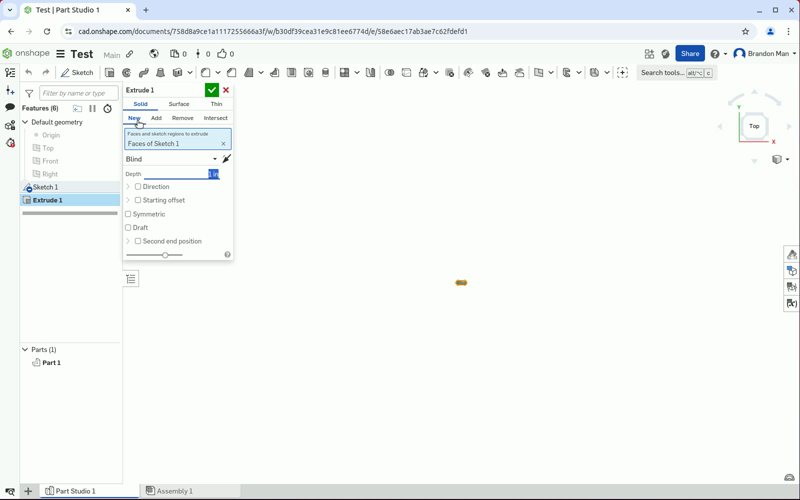
text(46.216)
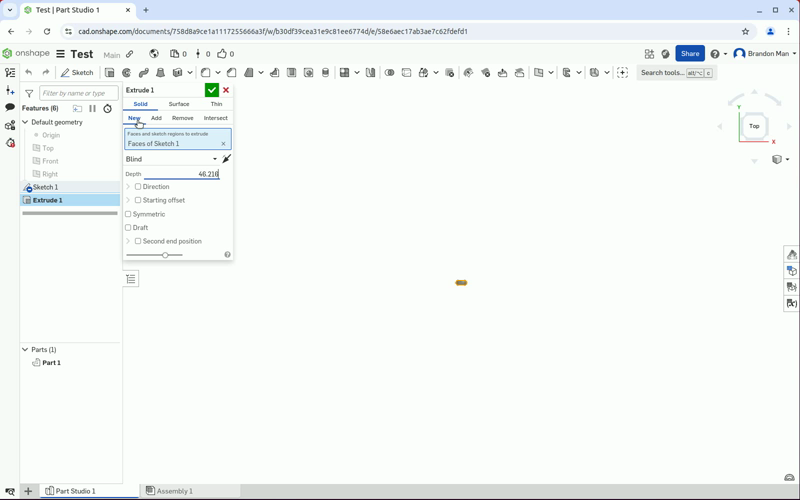
key(tab, 3)
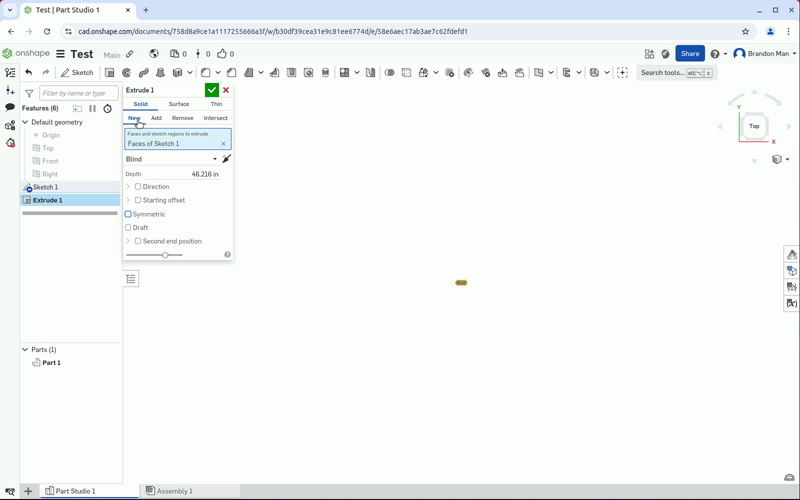
key(space)
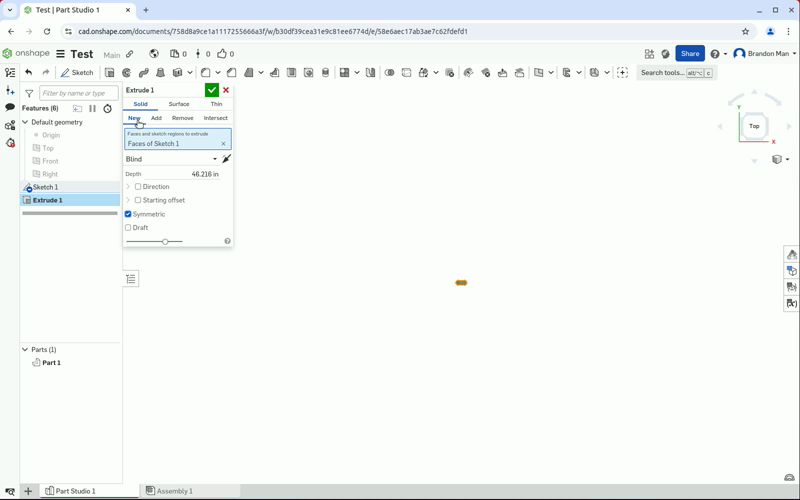
key(enter)
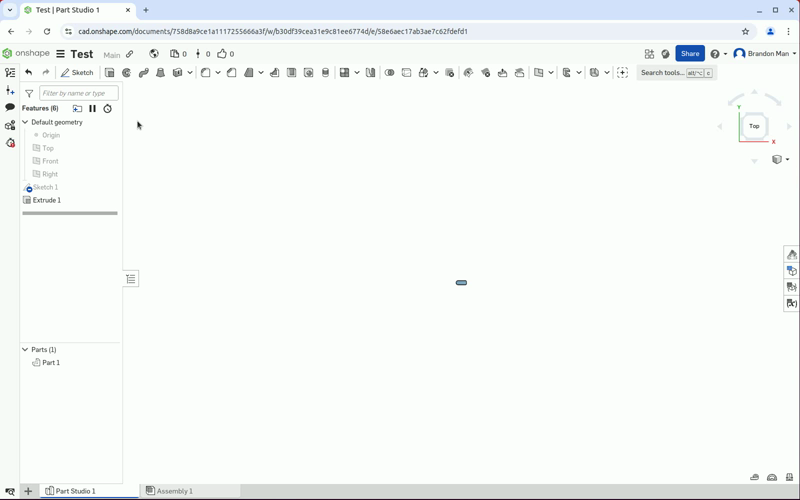
key(shift+h)
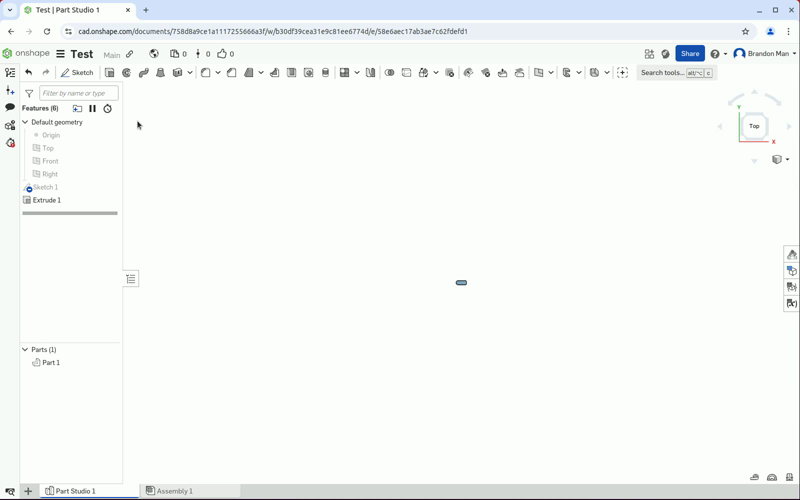
key(shift+h)
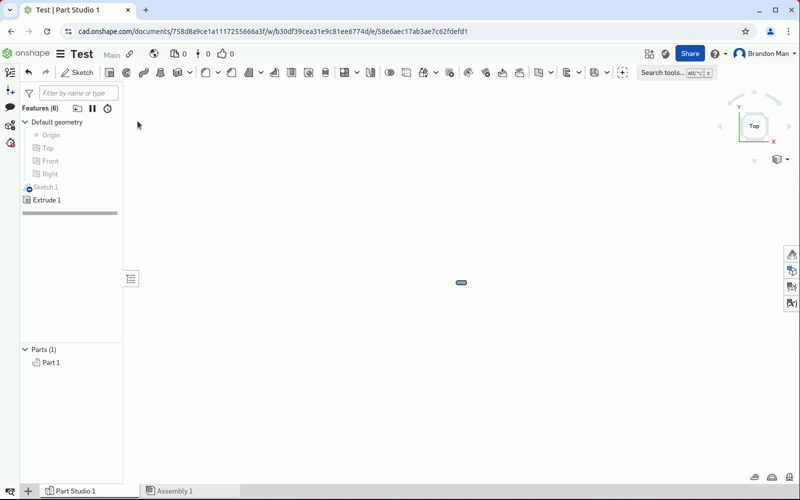
mouse_move(73, 189)
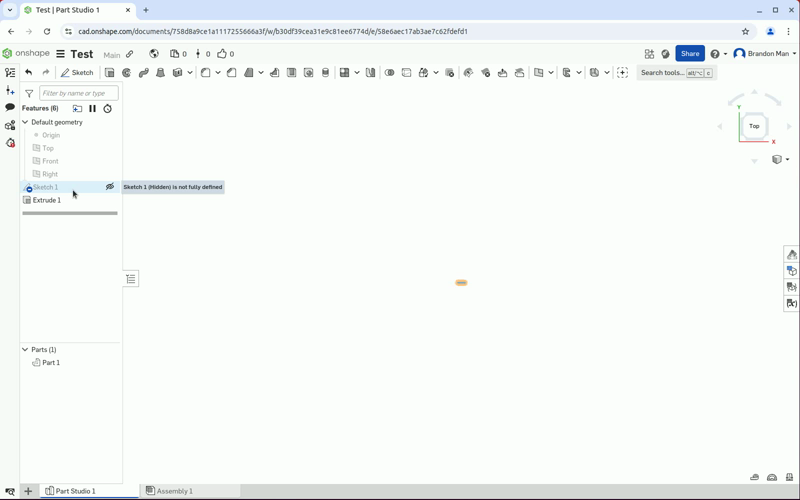
click(73, 189)
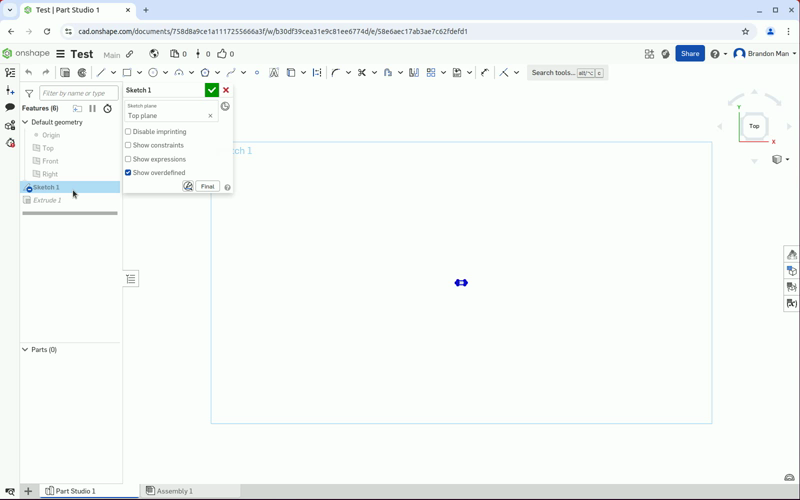
mouse_move(229, 92)
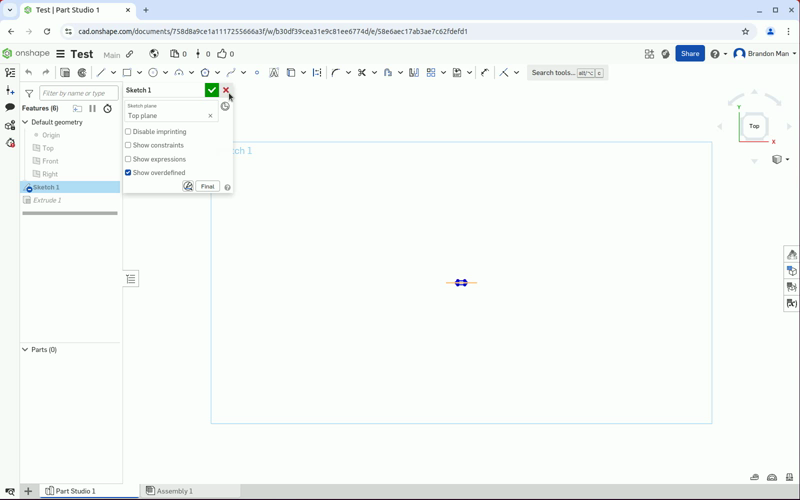
click(229, 92)
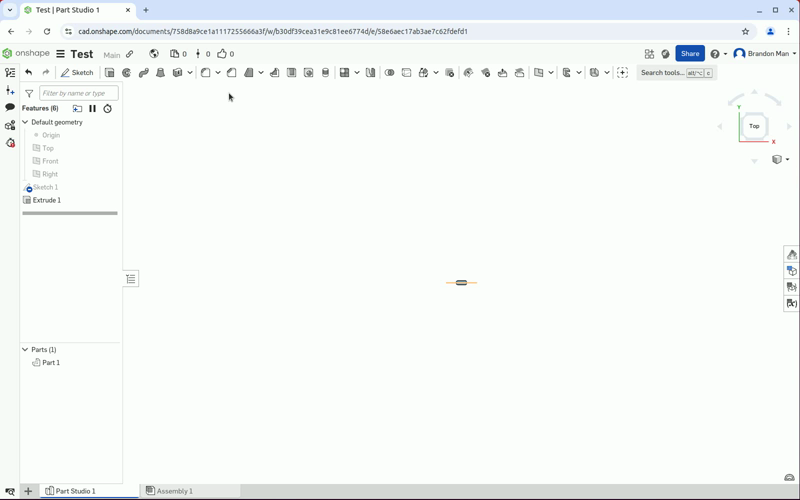
mouse_move(73, 352)
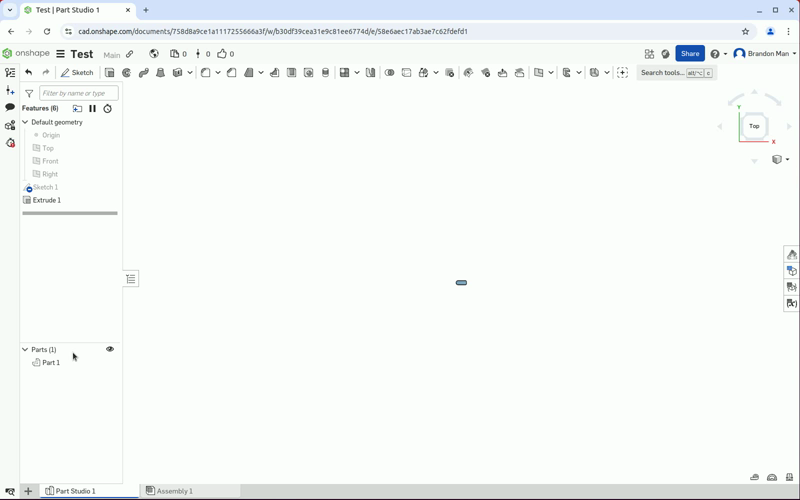
key(y)
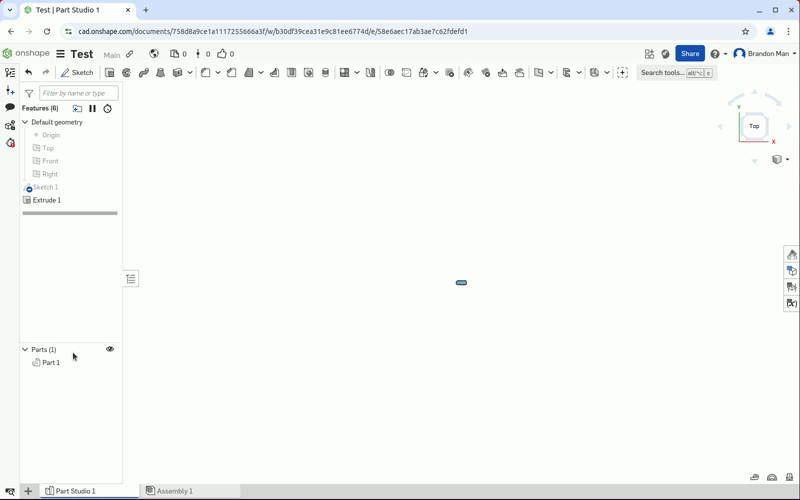
key(shift+p)
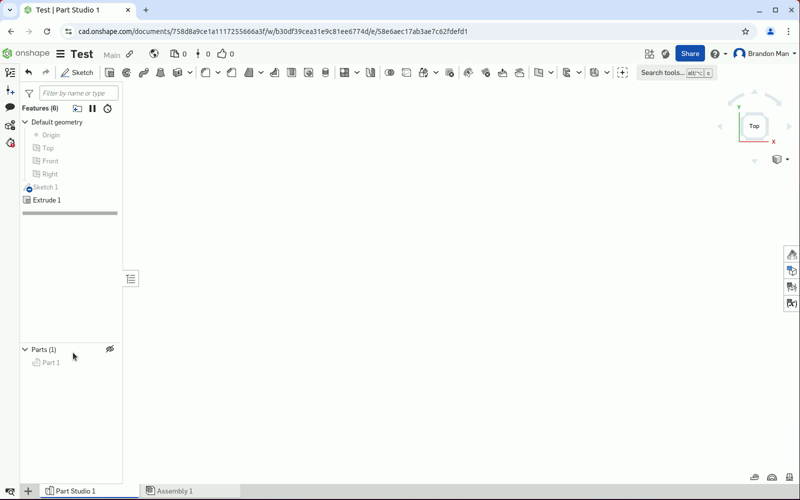
key(space)
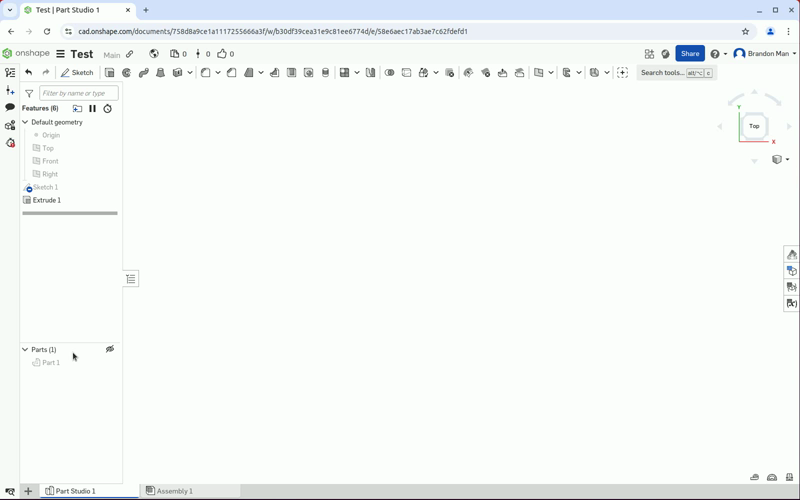
key_down(shift)
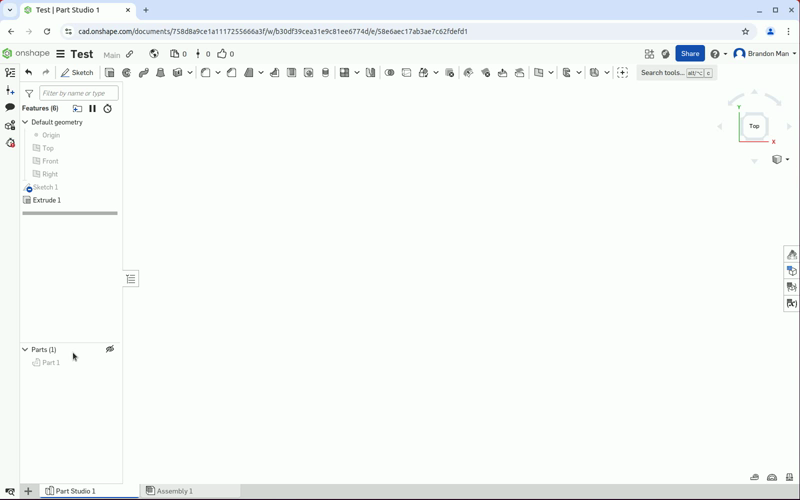
key(up)
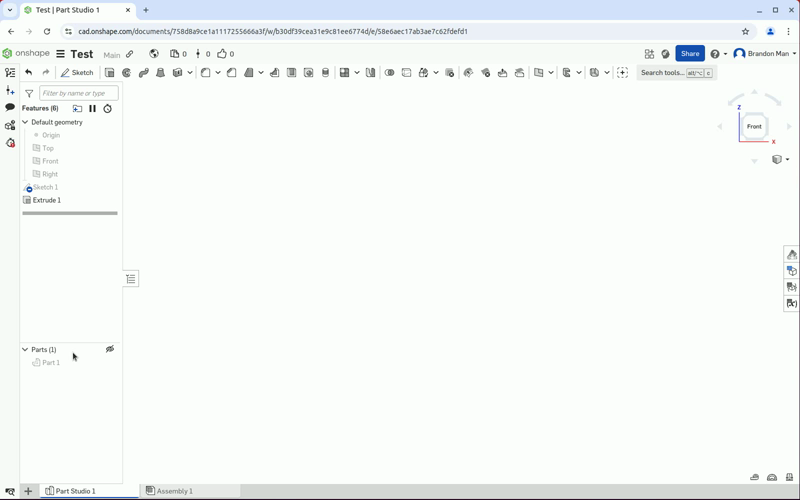
key_up(shift)
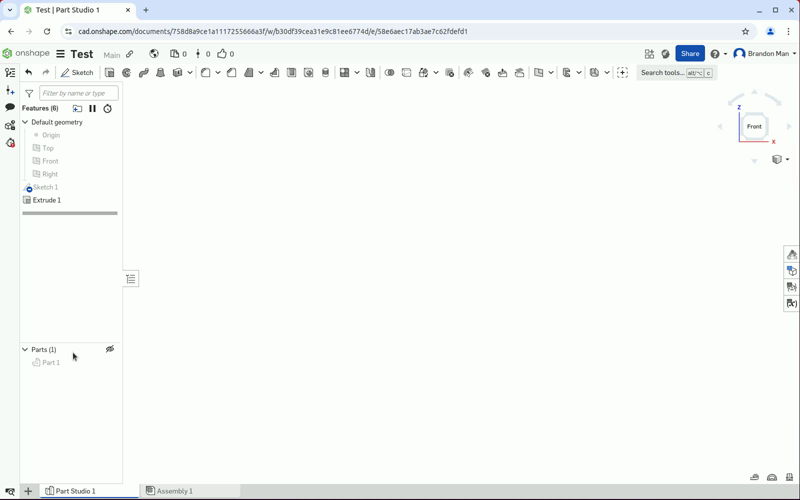
mouse_move(73, 352)
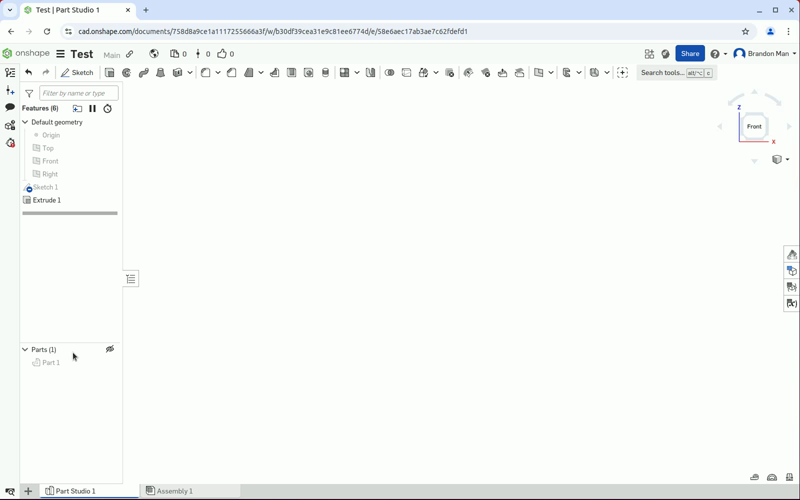
key(shift+y)
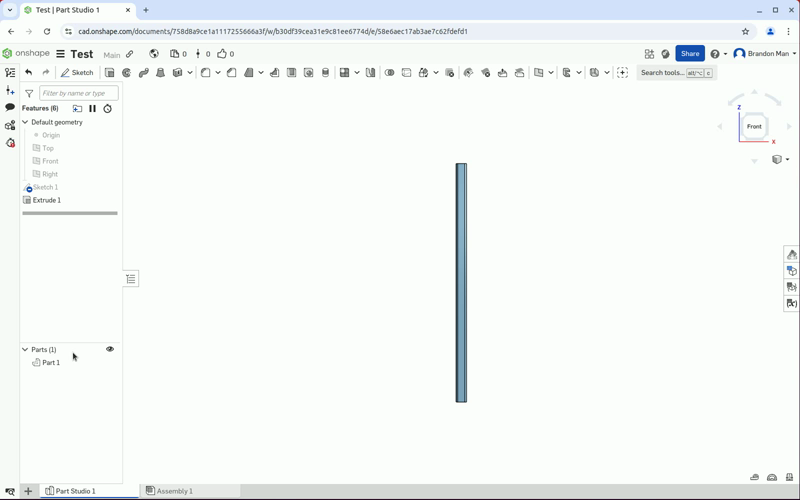
mouse_move(541, 75)
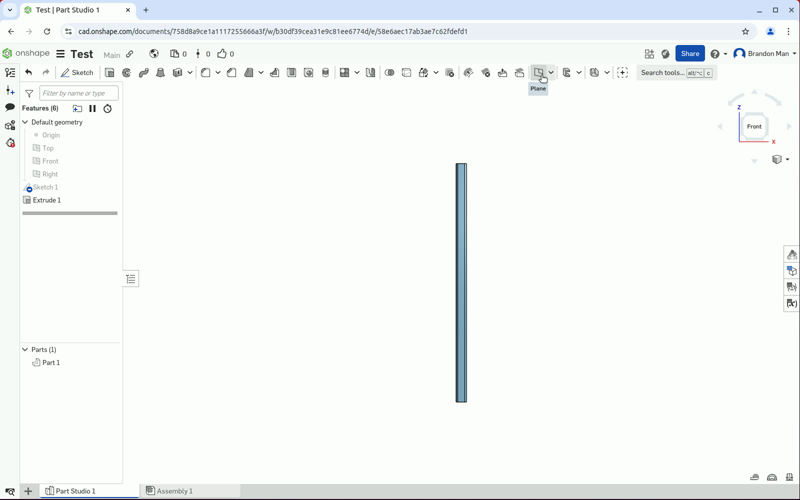
click(541, 75)
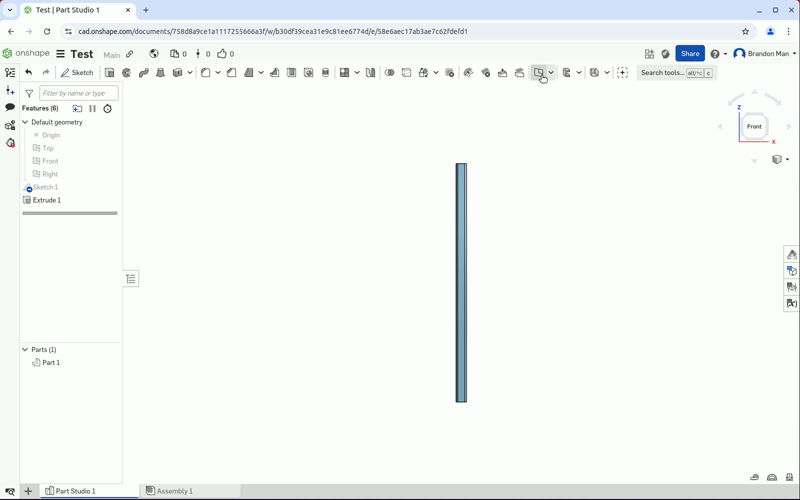
mouse_move(73, 163)
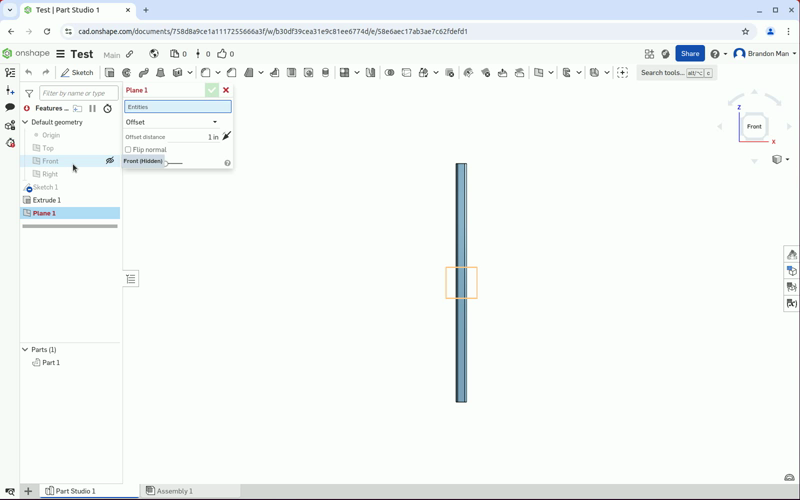
click(73, 163)
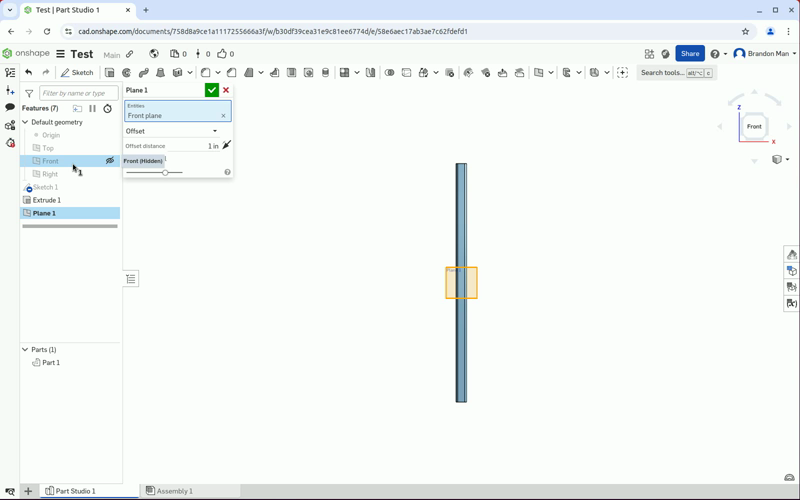
key(tab, 2)
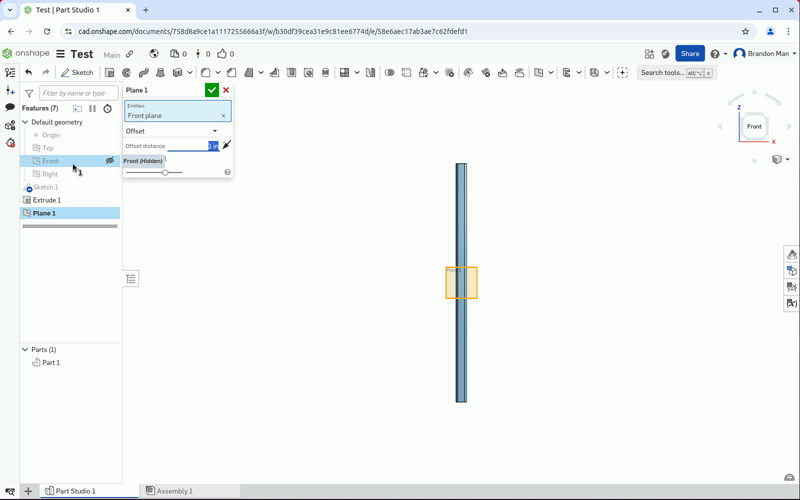
text(0.246)
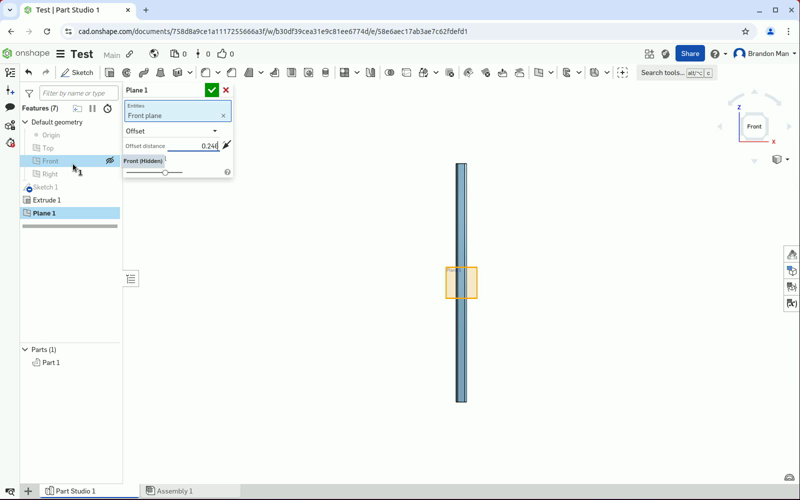
key(enter, 2)
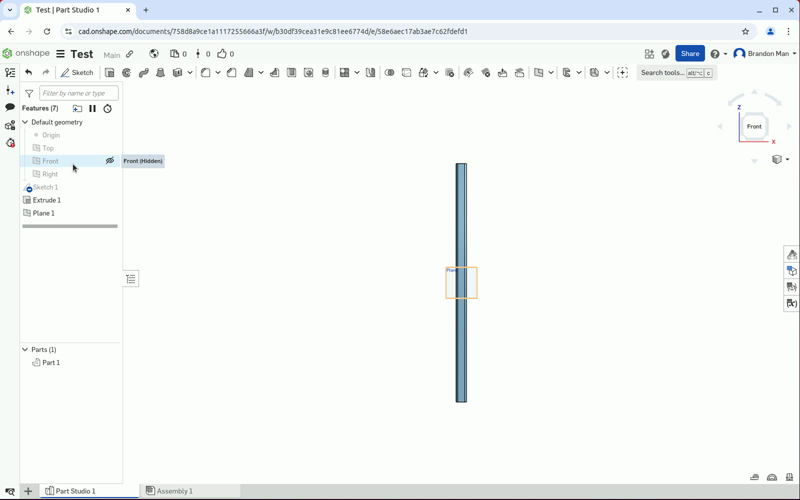
key(shift+s)
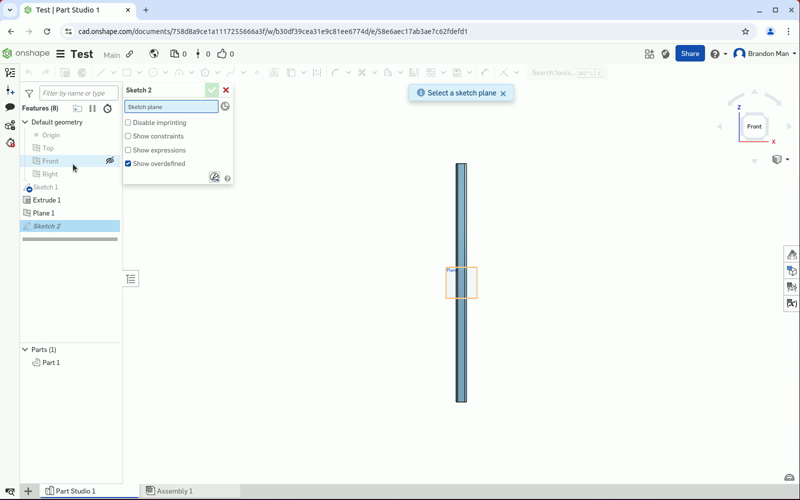
mouse_move(73, 215)
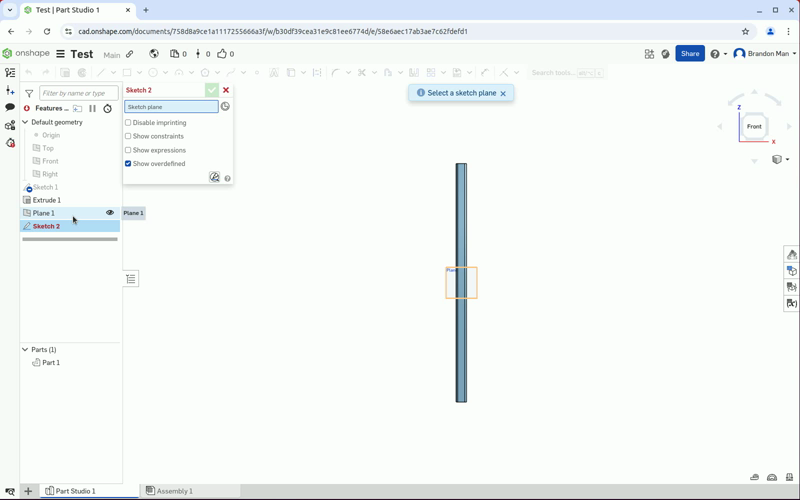
click(73, 215)
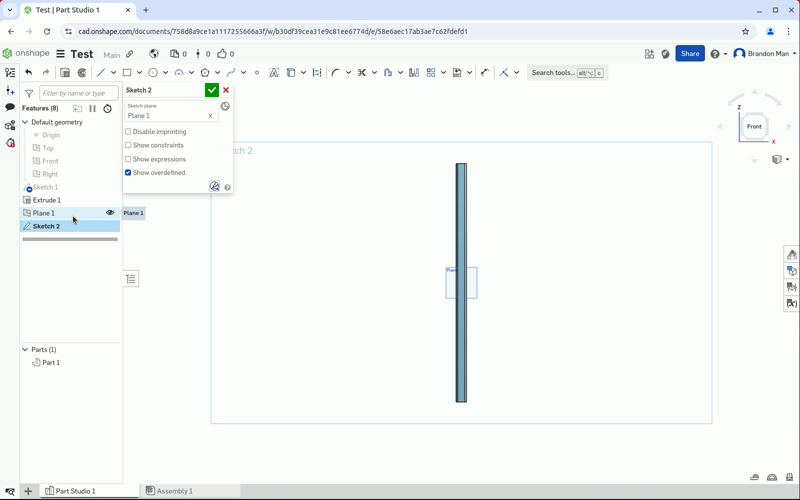
mouse_move(73, 352)
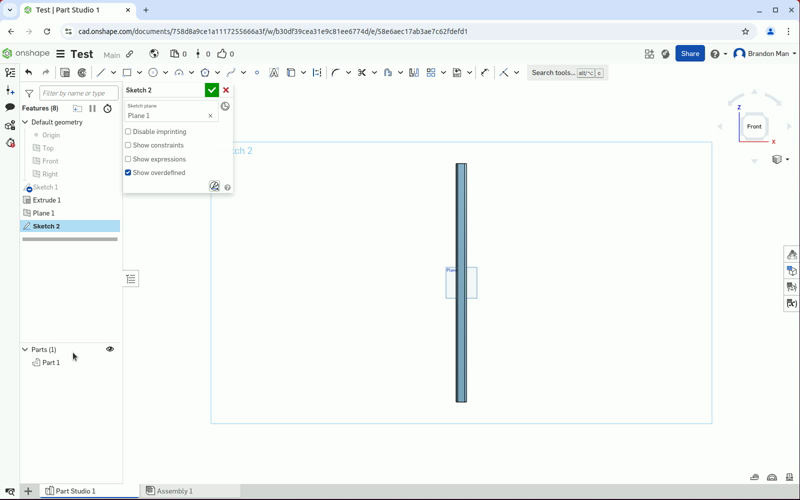
key(y)
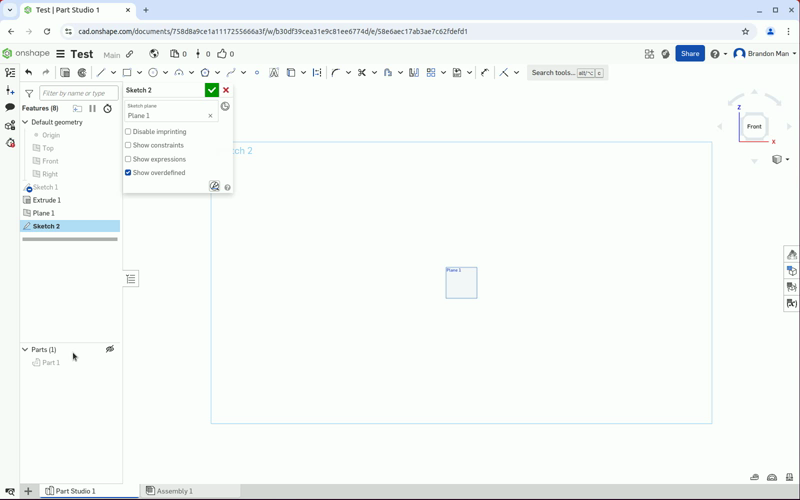
key(c)
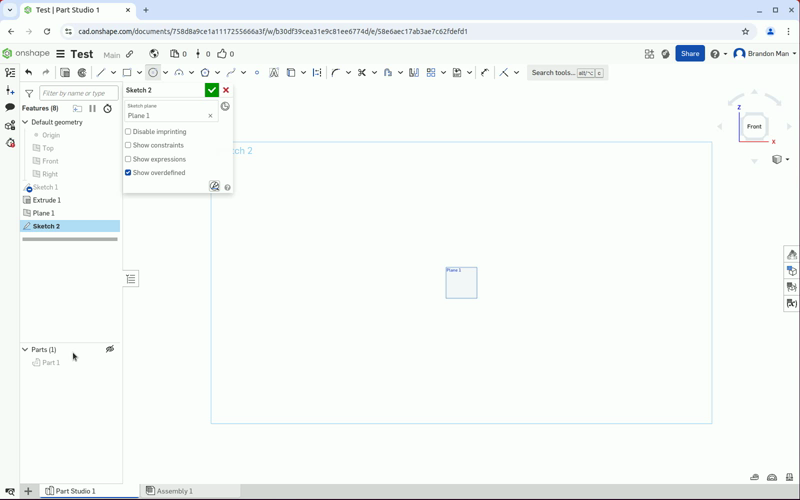
key_down(shift)
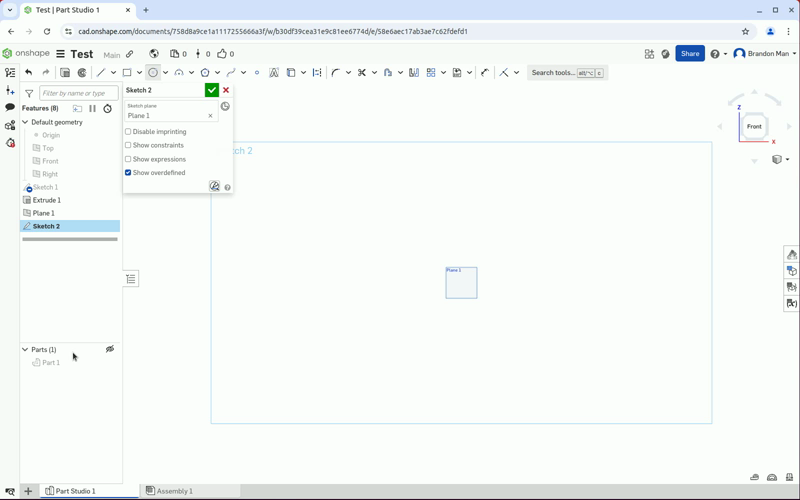
mouse_move(461, 174)
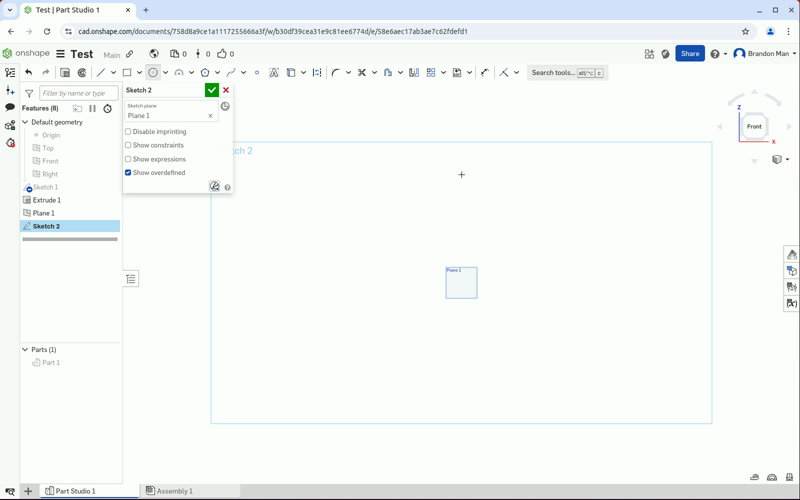
click(461, 174)
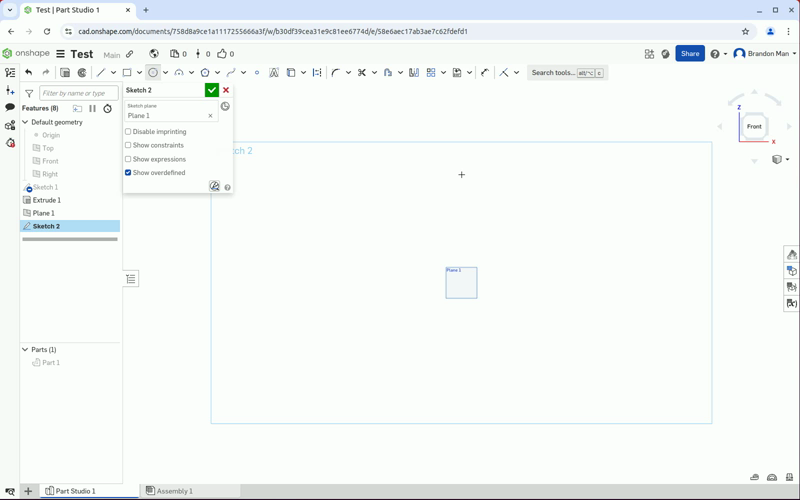
key_up(shift)
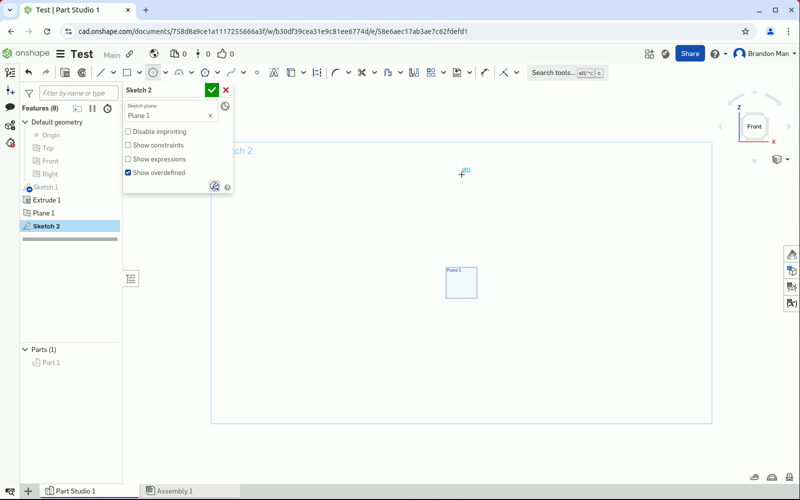
mouse_move(464, 174)
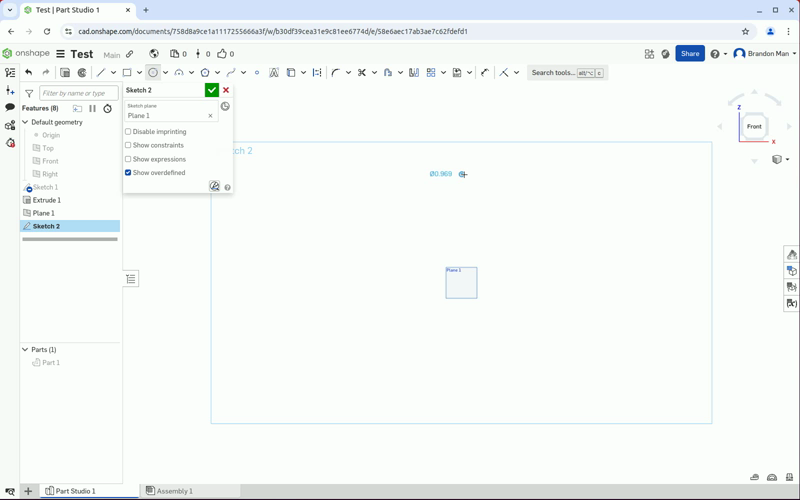
scroll(6)
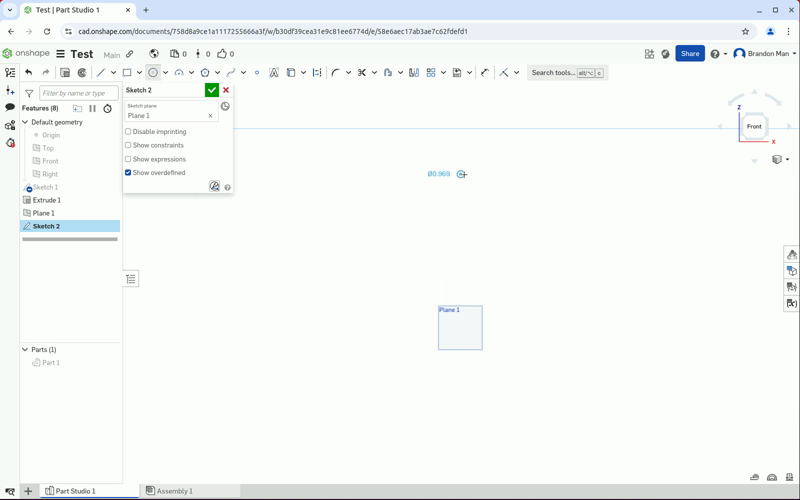
scroll(6)
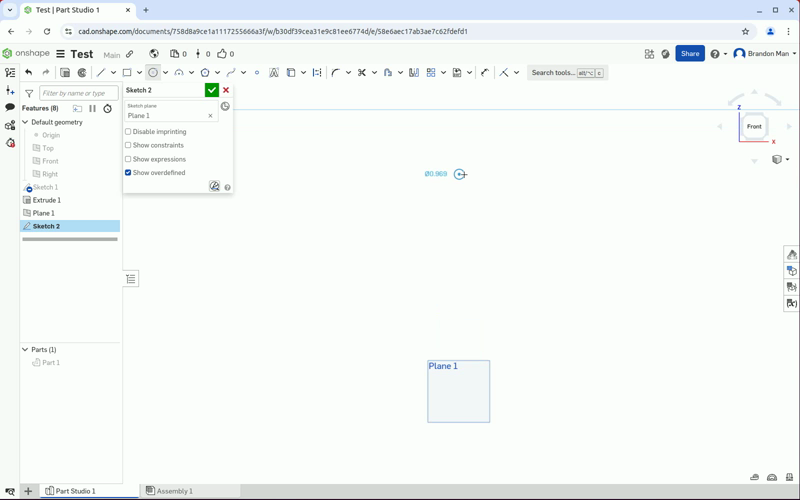
scroll(6)
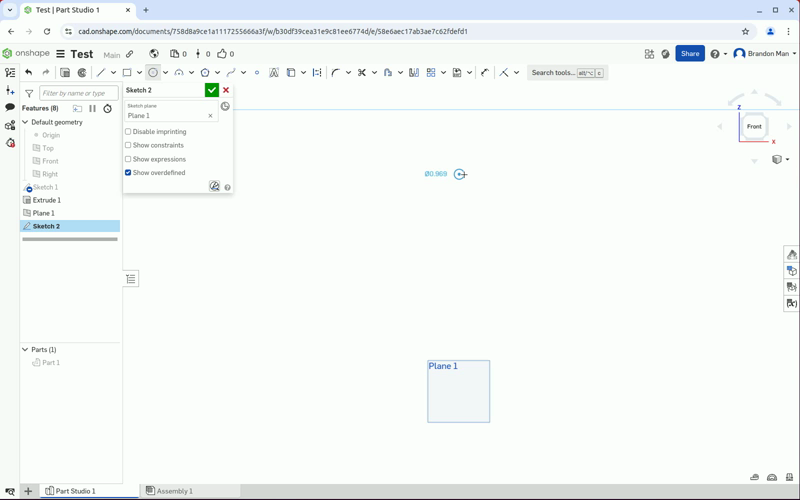
scroll(6)
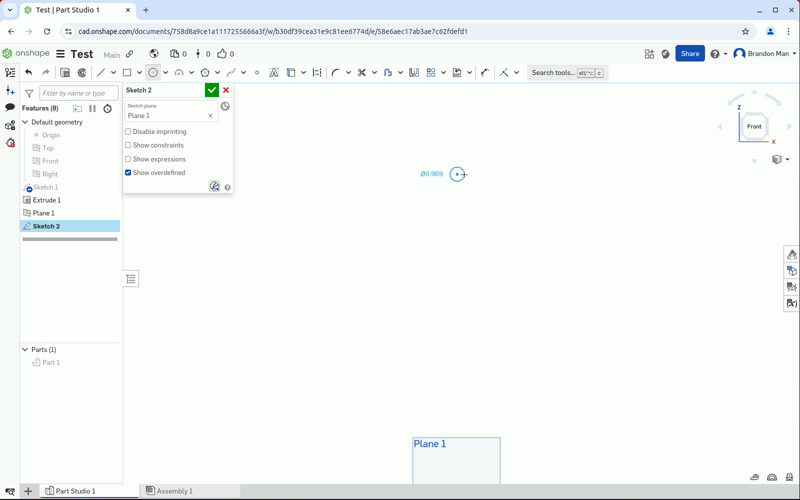
scroll(6)
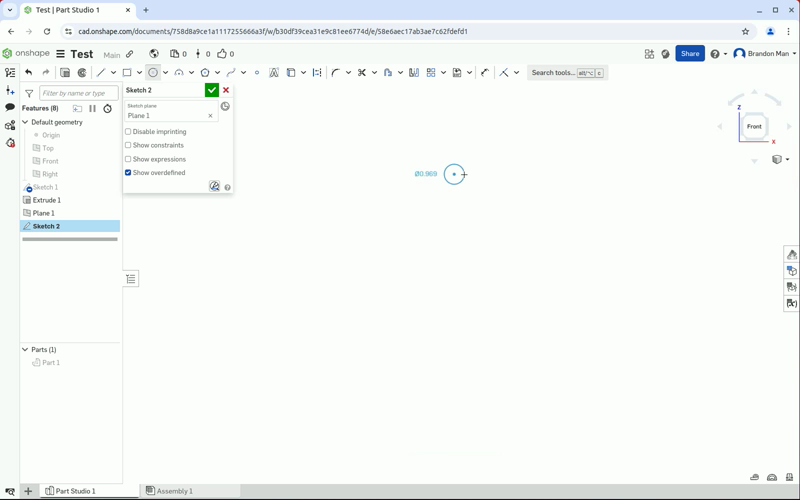
scroll(6)
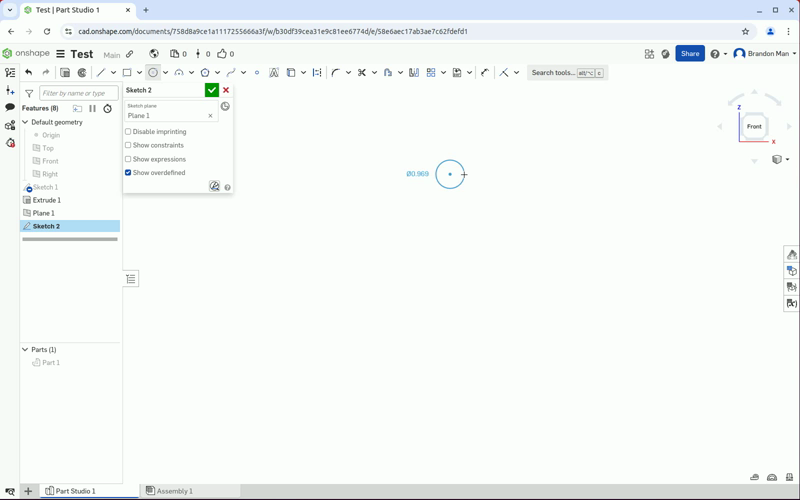
scroll(6)
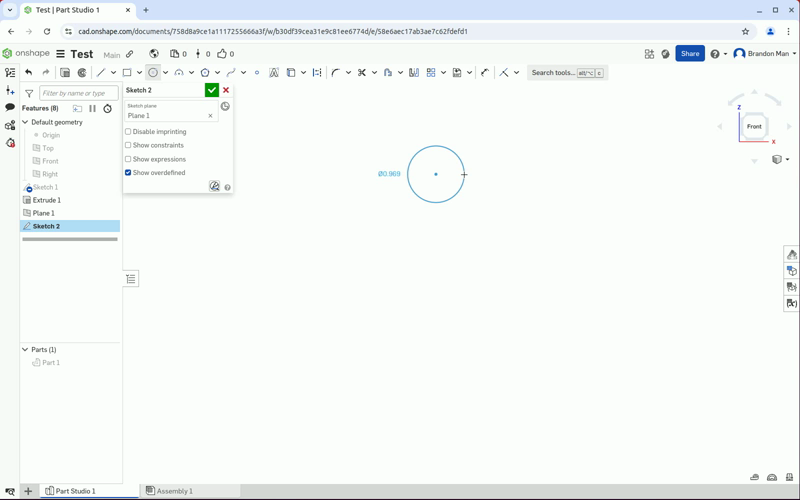
click(464, 174)
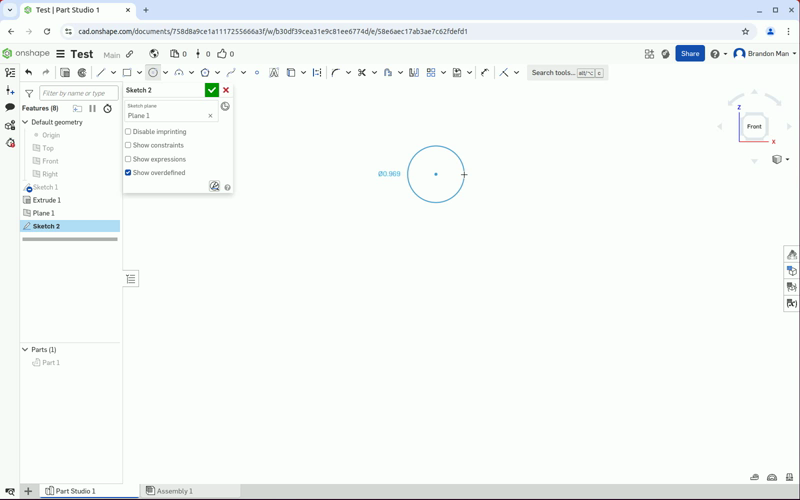
scroll(-6)
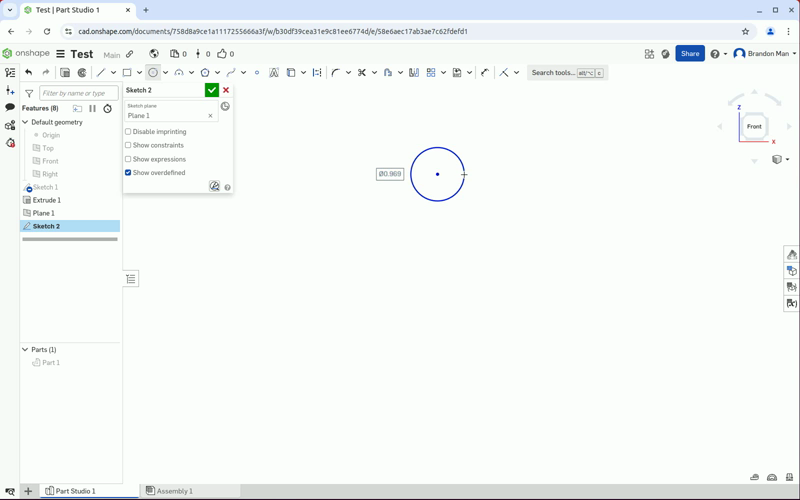
scroll(-6)
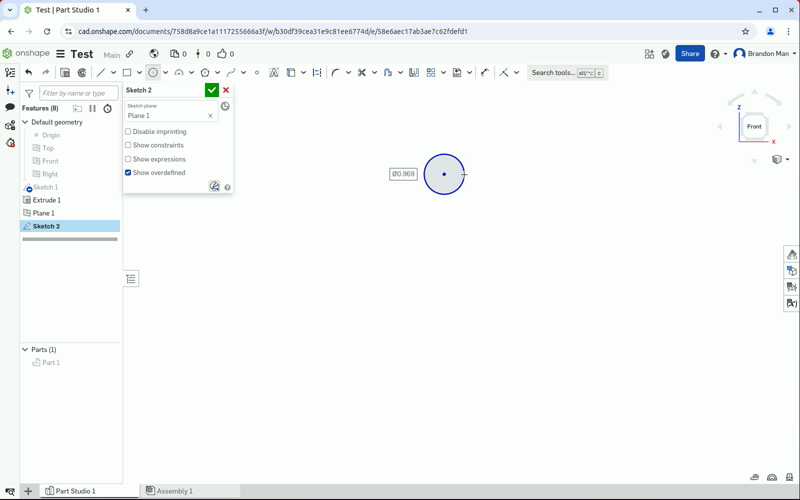
scroll(-6)
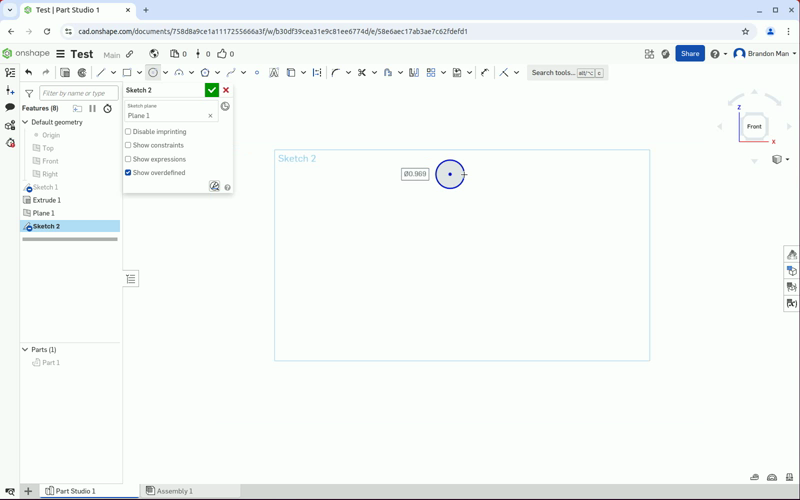
scroll(-6)
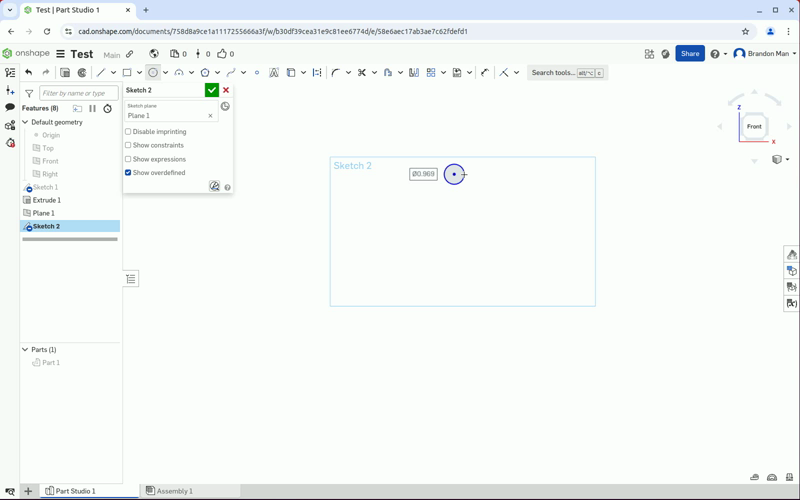
scroll(-6)
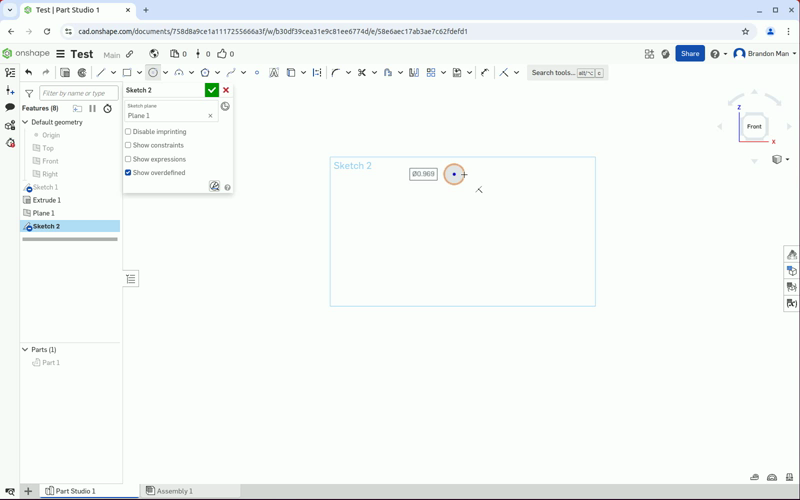
scroll(-6)
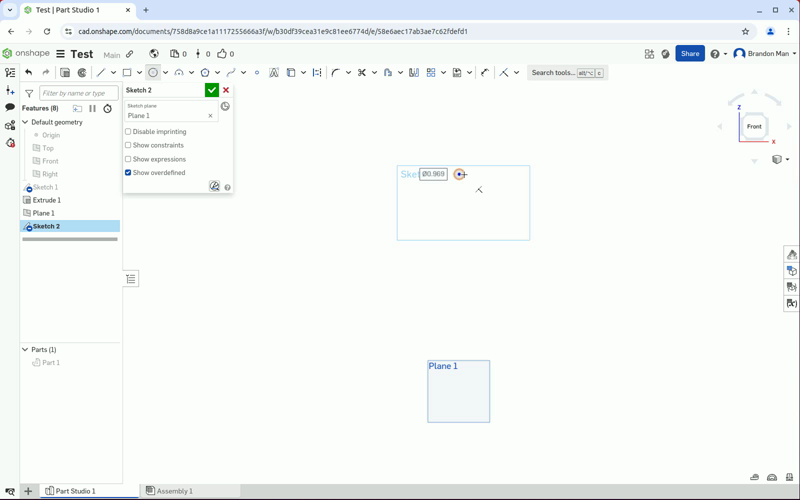
scroll(-6)
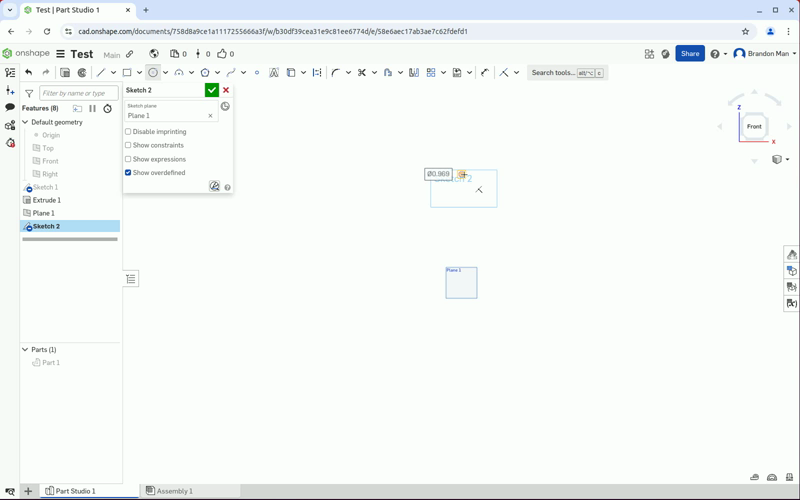
key(esc)
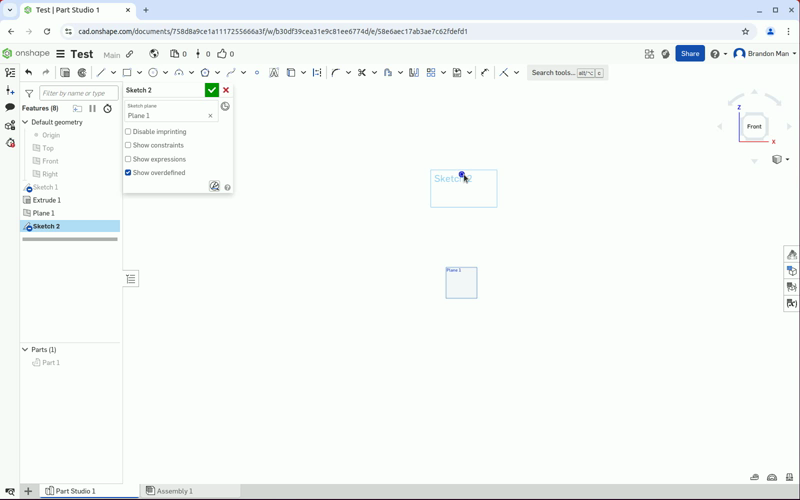
mouse_move(460, 173)
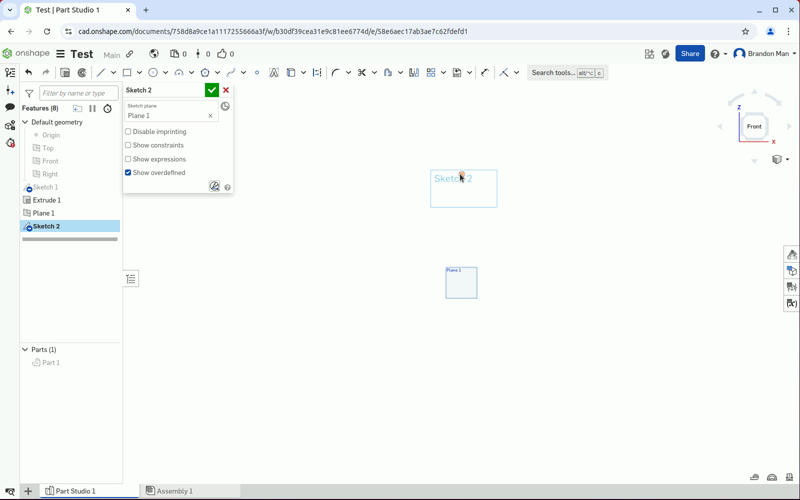
scroll(6)
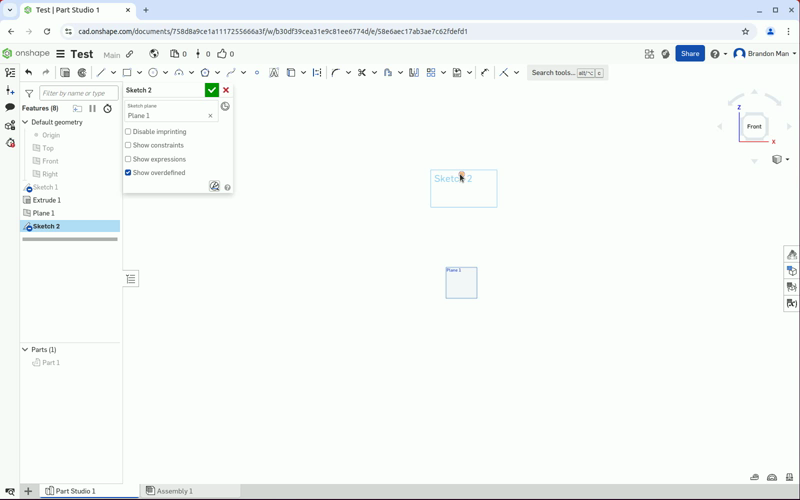
scroll(6)
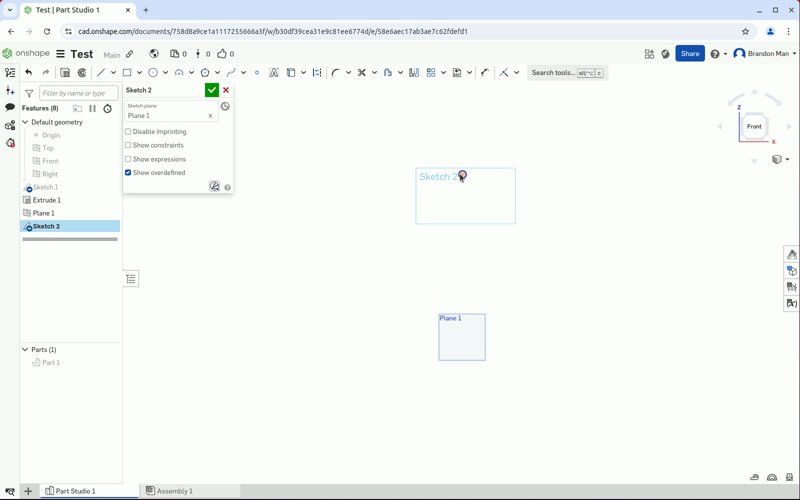
scroll(6)
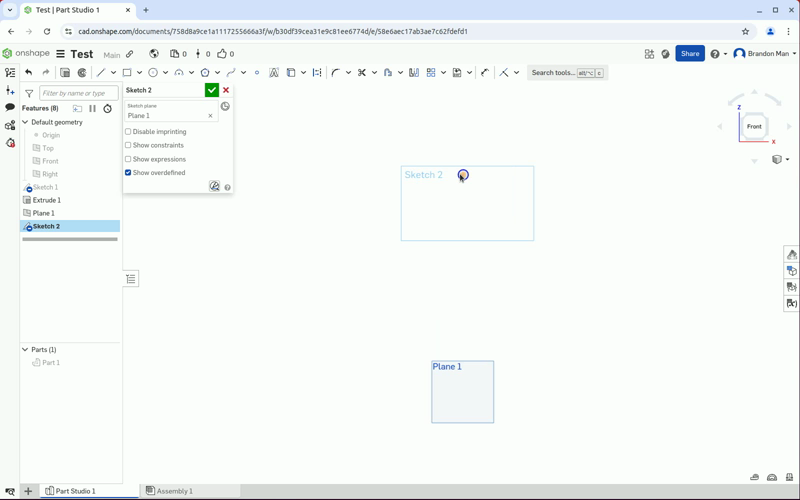
scroll(6)
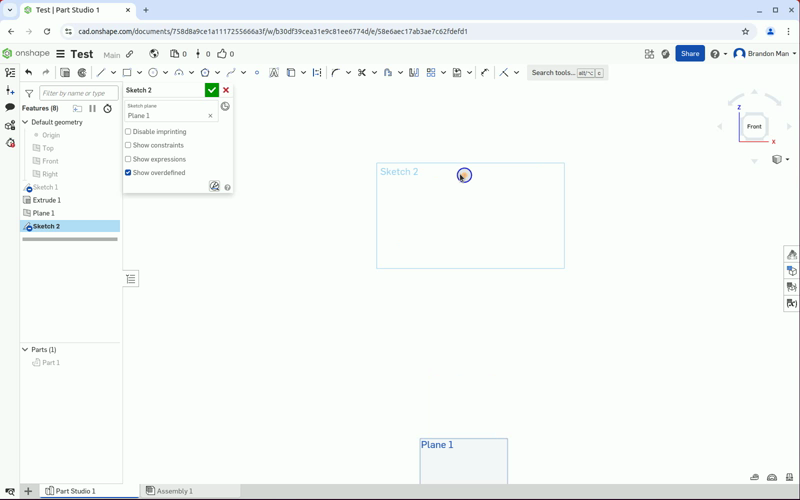
scroll(6)
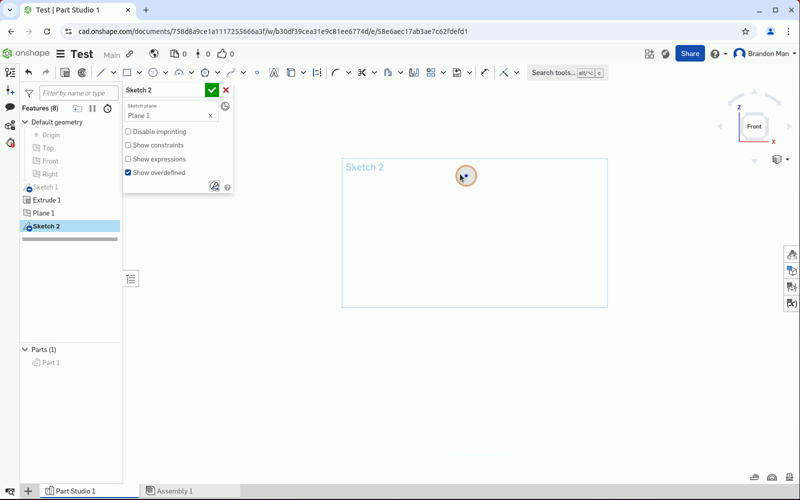
scroll(6)
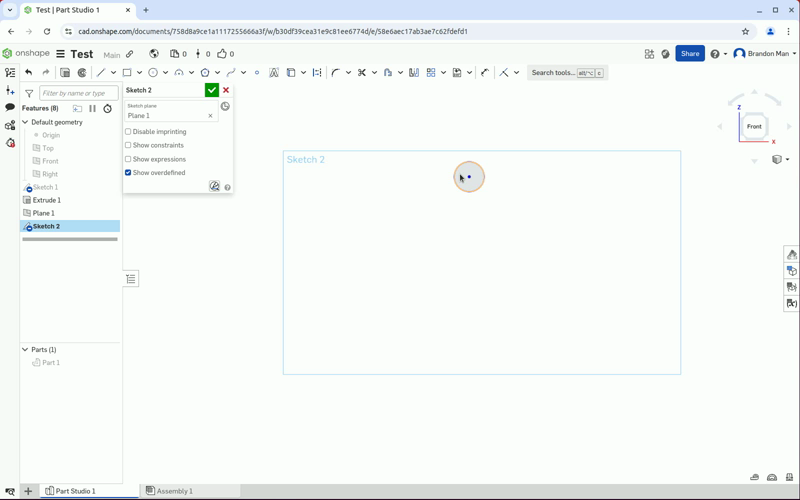
scroll(6)
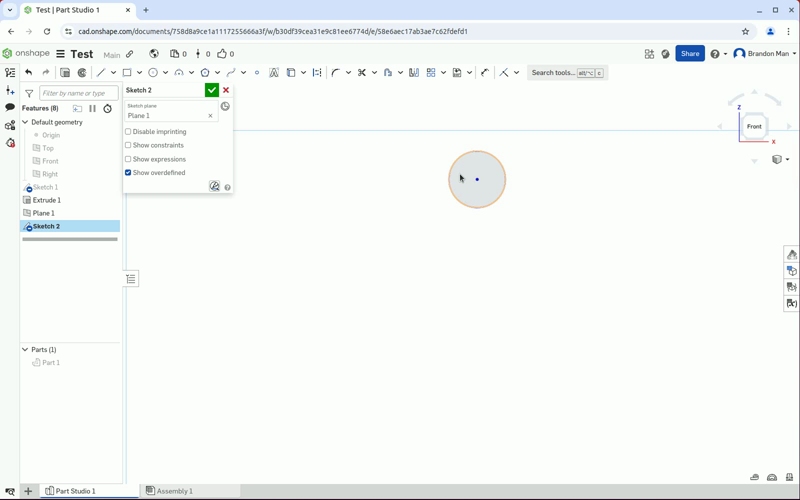
click(460, 173)
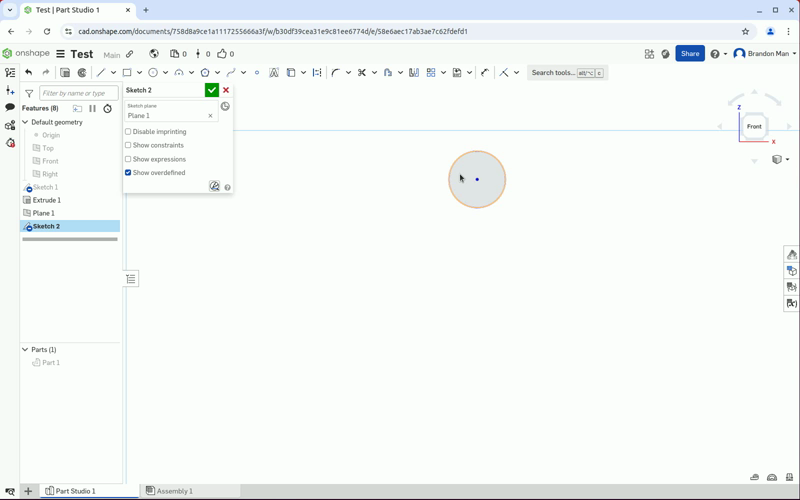
scroll(-6)
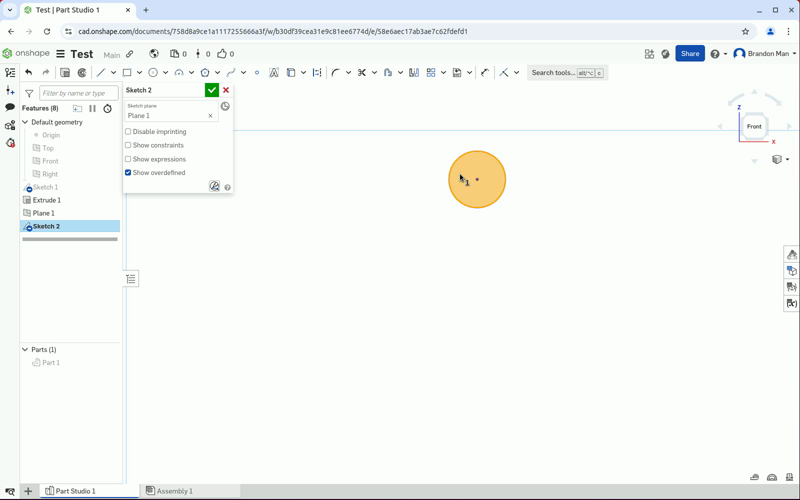
scroll(-6)
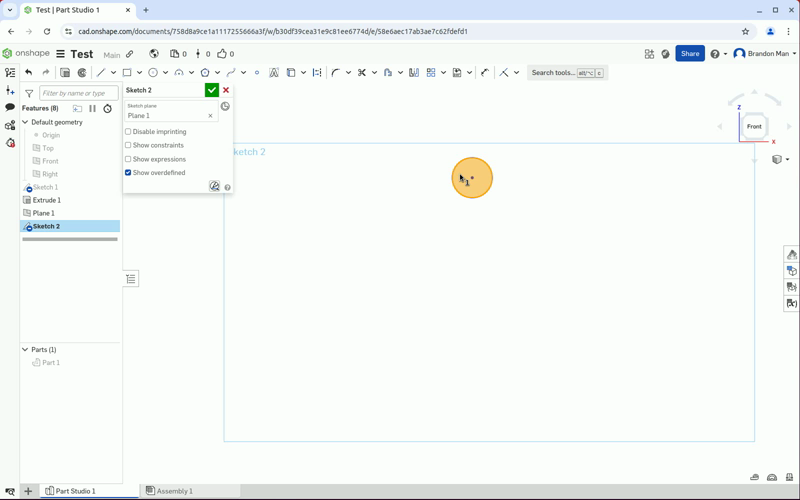
scroll(-6)
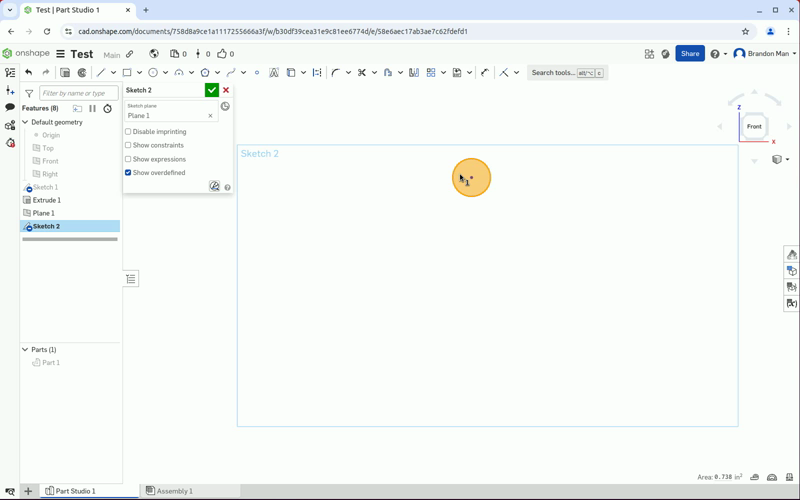
scroll(-6)
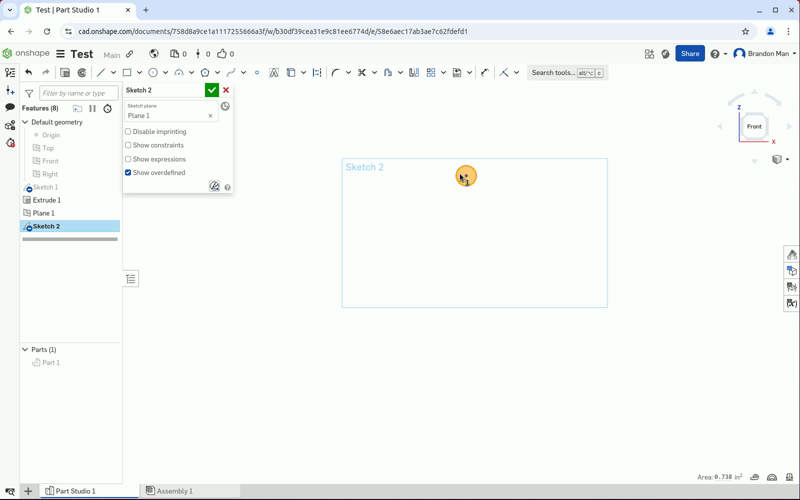
scroll(-6)
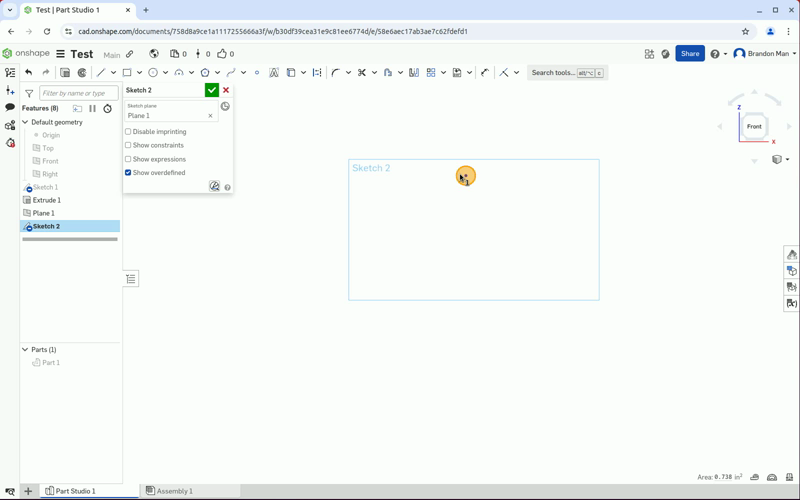
scroll(-6)
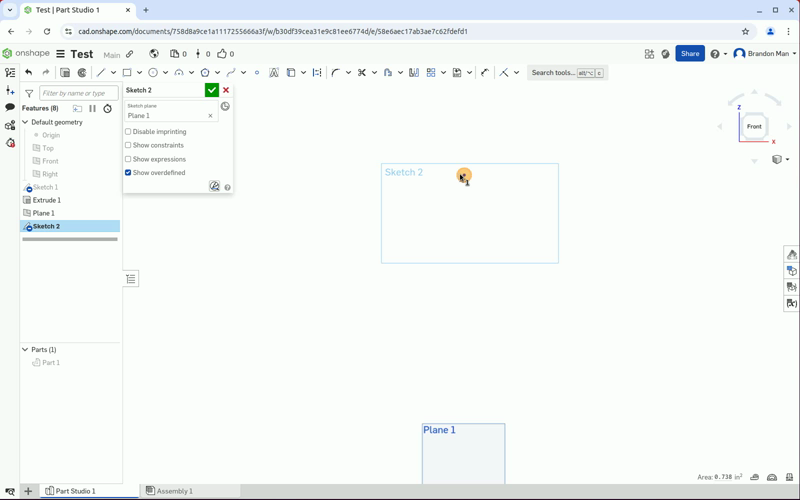
scroll(-6)
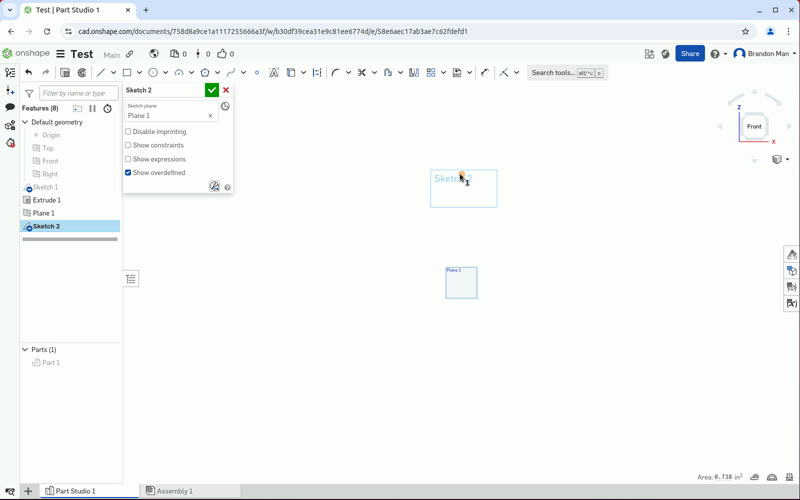
mouse_move(73, 352)
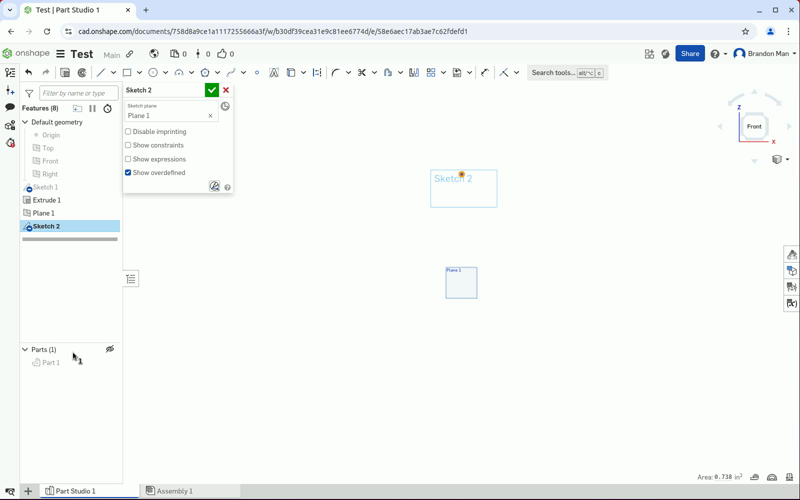
key(shift+y)
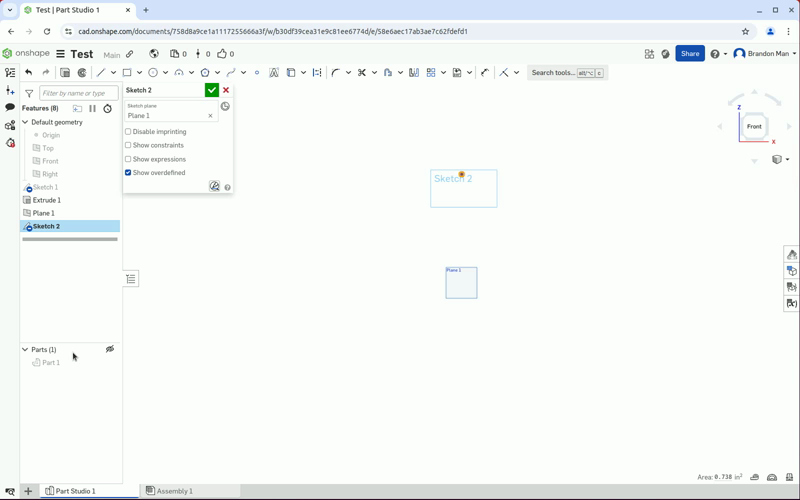
key(shift+e)
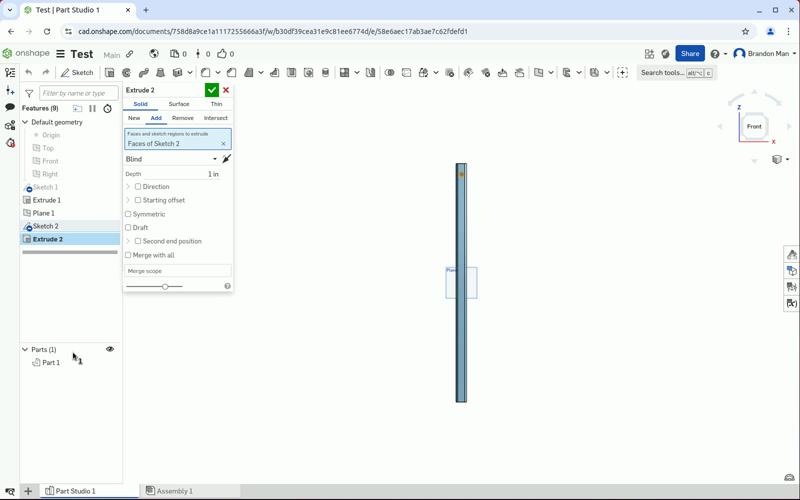
mouse_move(143, 106)
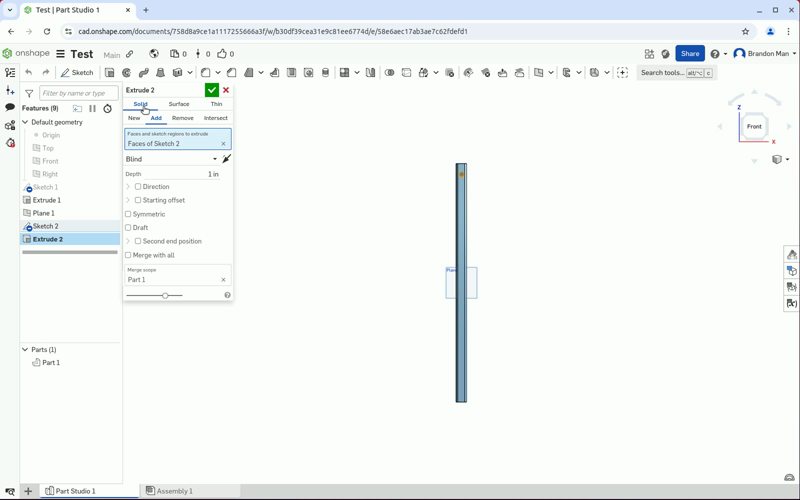
click(143, 106)
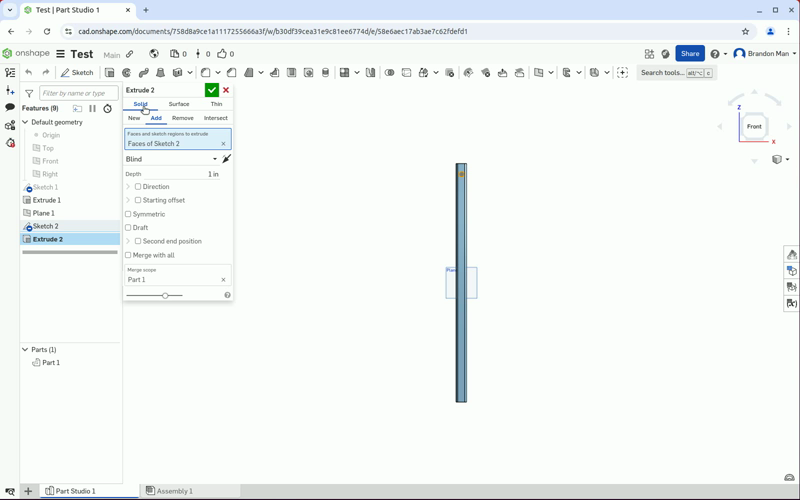
mouse_move(186, 120)
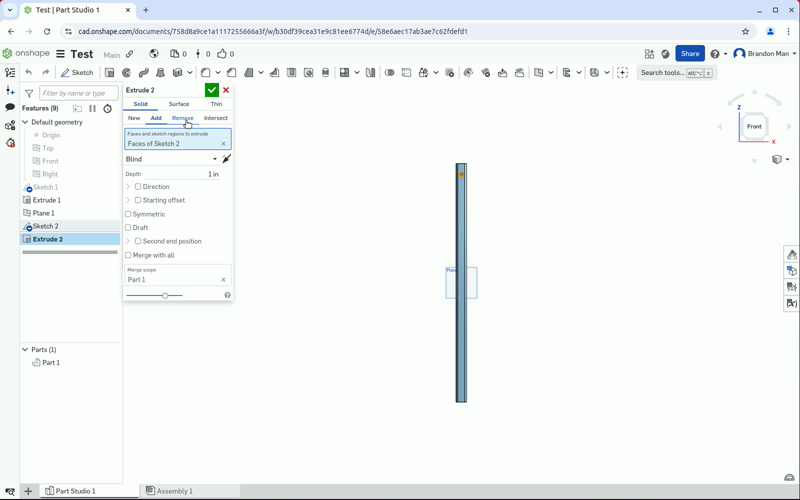
click(186, 120)
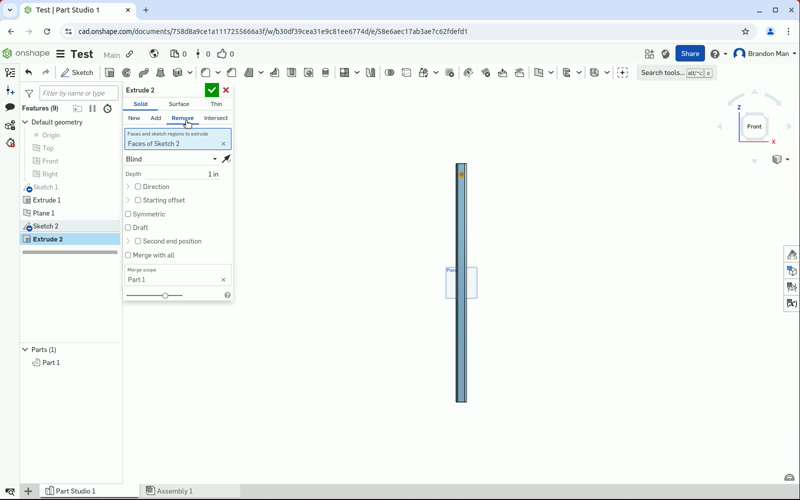
key(tab, 4)
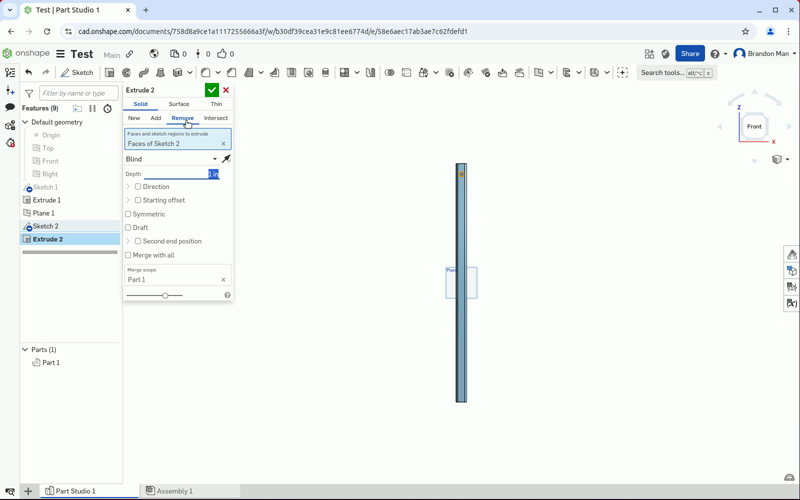
text(3.611)
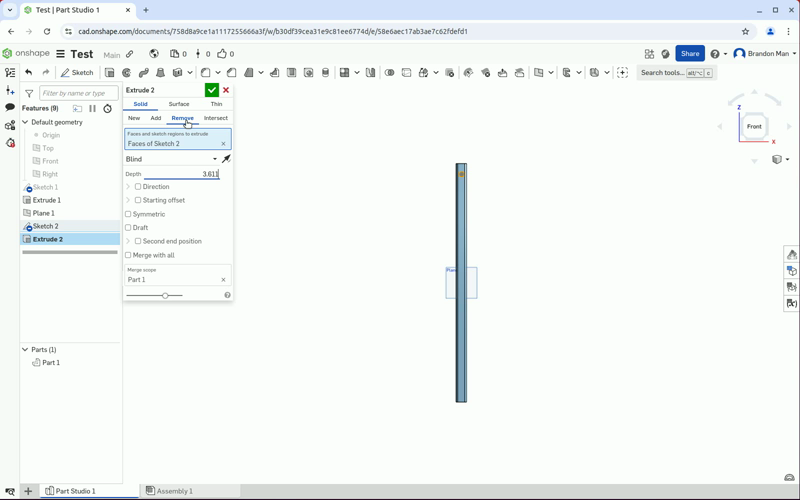
key(tab, 6)
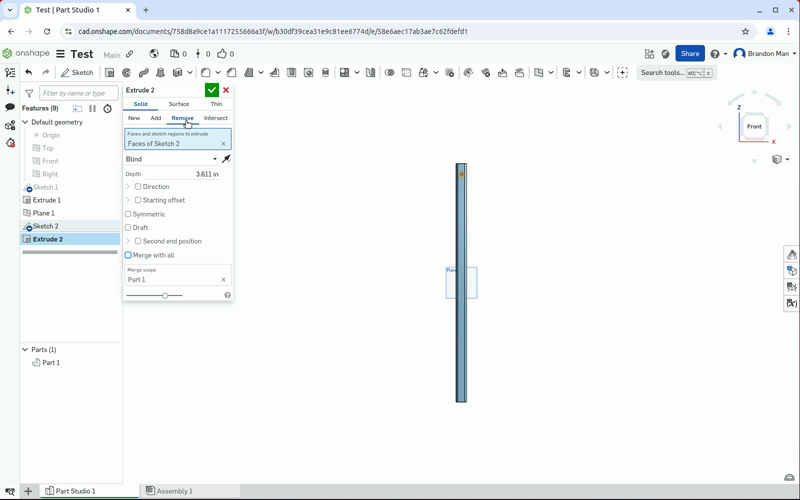
key(space)
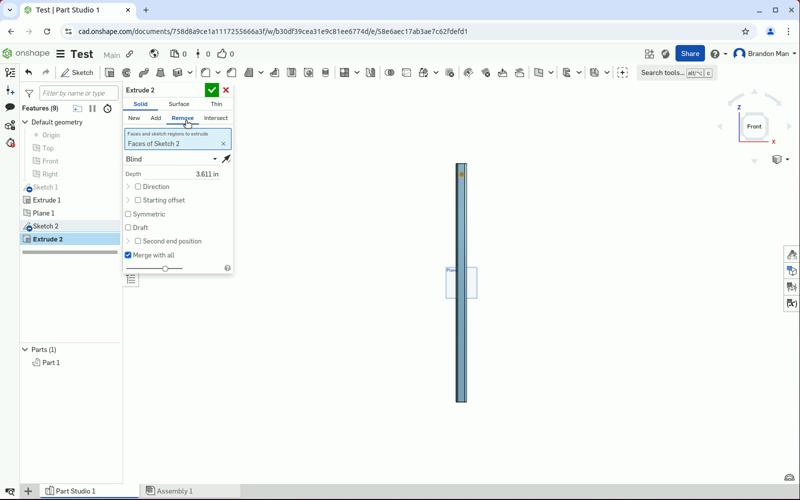
key(enter)
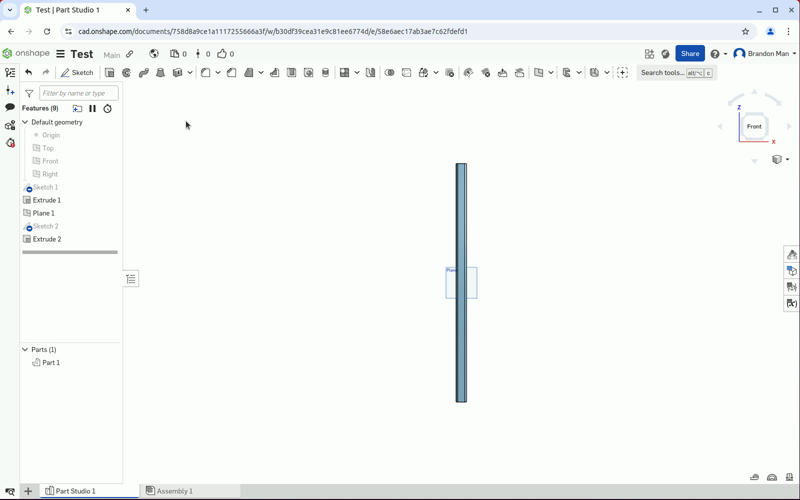
key(shift+h)
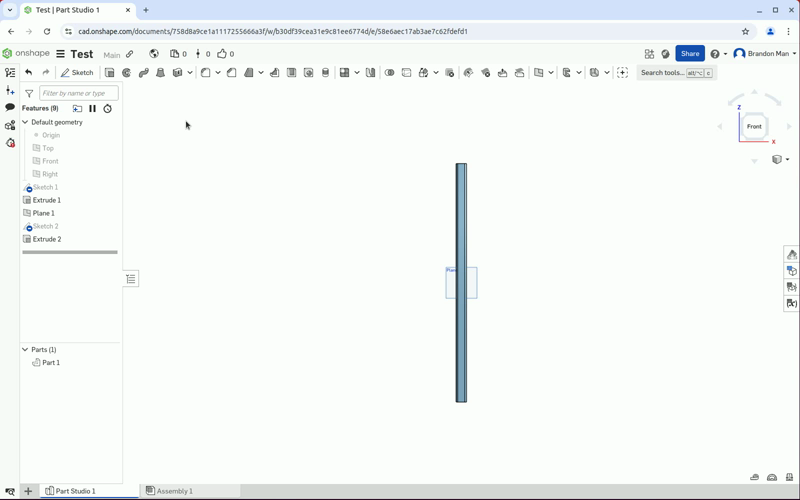
key(shift+h)
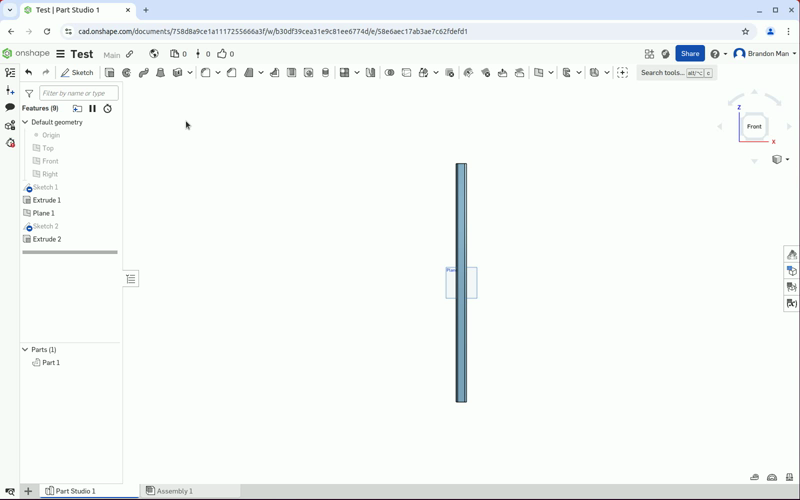
mouse_move(73, 189)
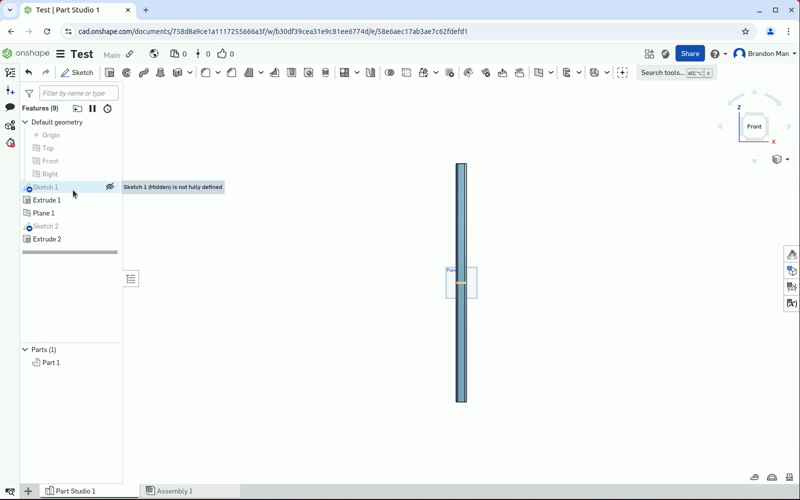
click(73, 189)
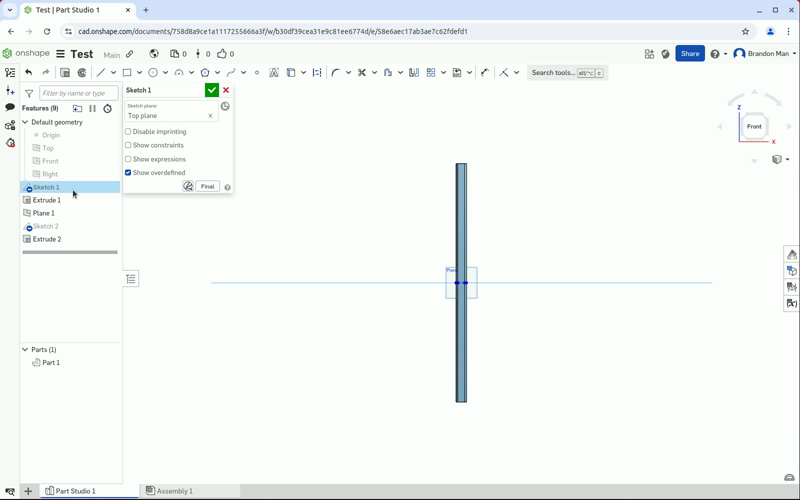
mouse_move(229, 92)
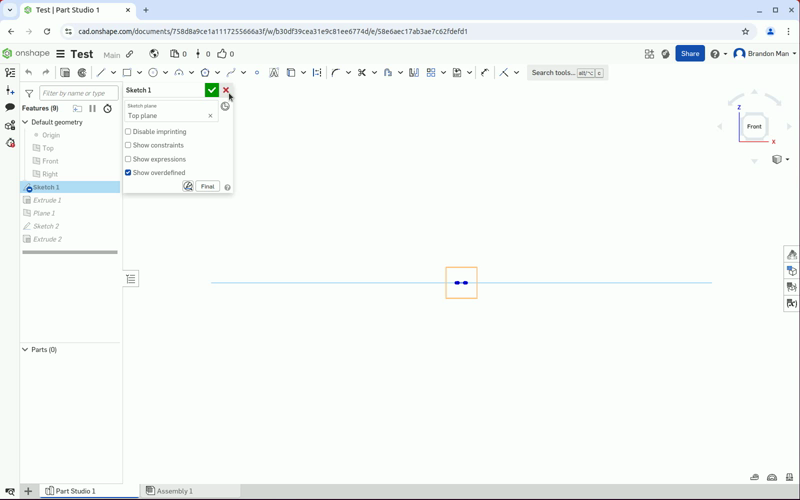
click(229, 92)
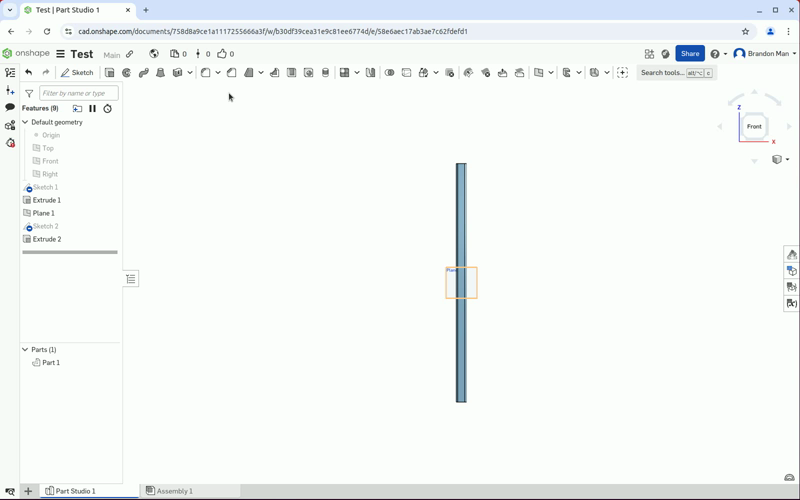
key(shift+s)
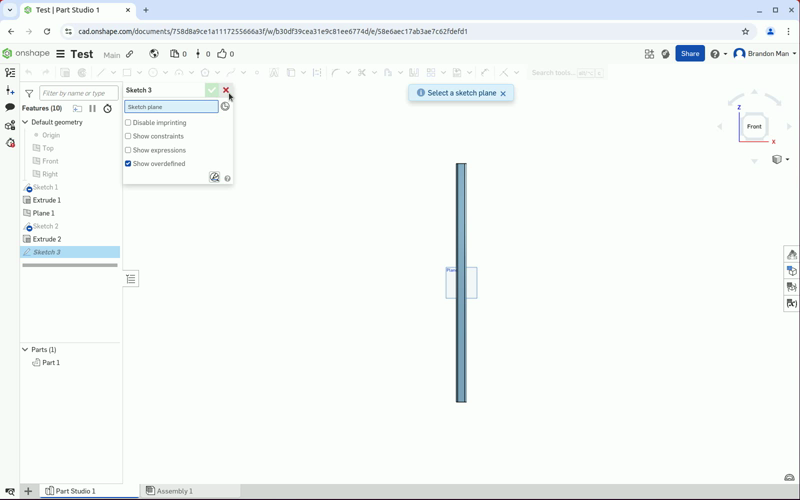
mouse_move(73, 215)
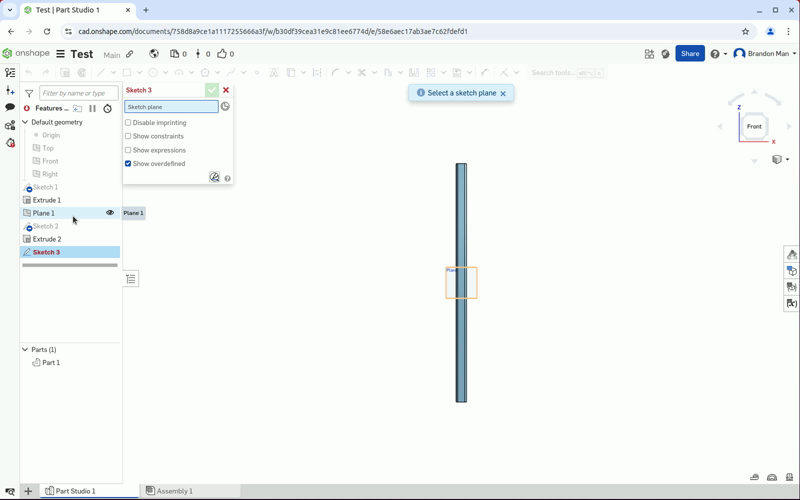
click(73, 215)
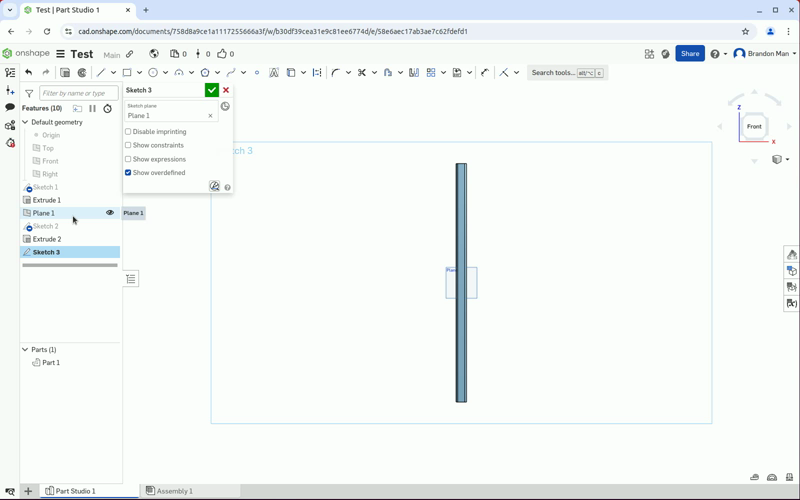
mouse_move(73, 352)
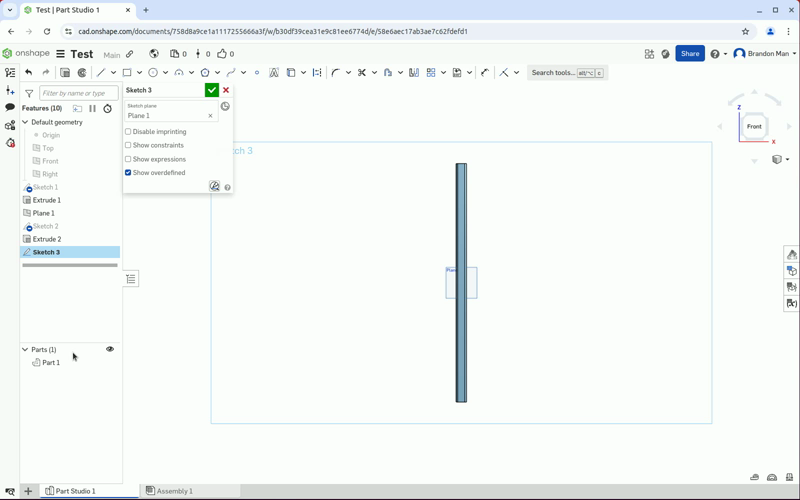
key(y)
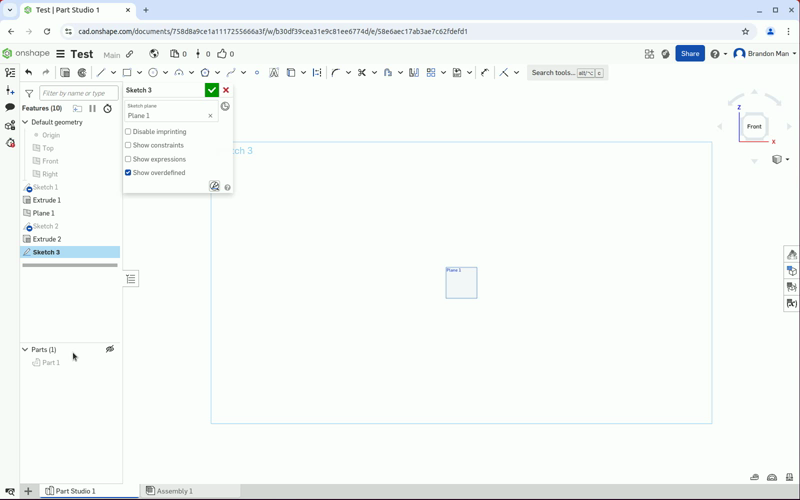
key(c)
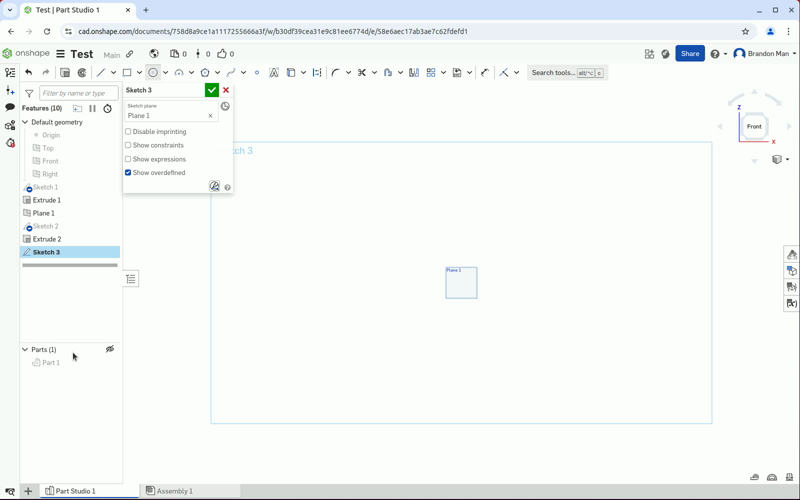
key_down(shift)
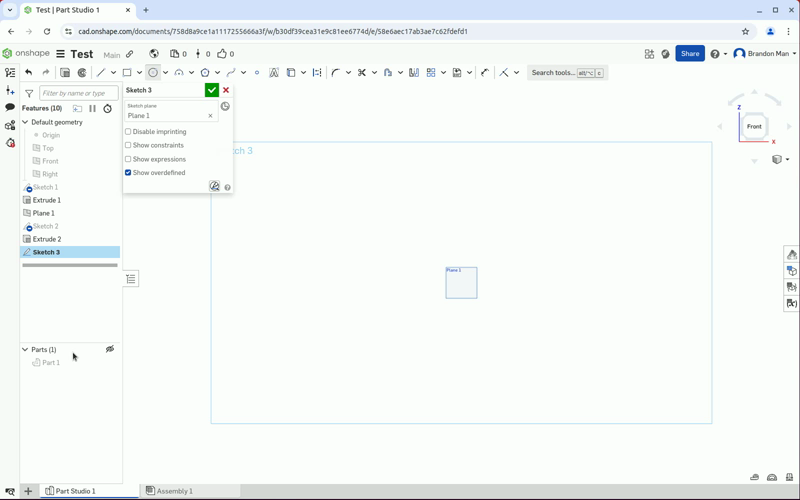
mouse_move(461, 193)
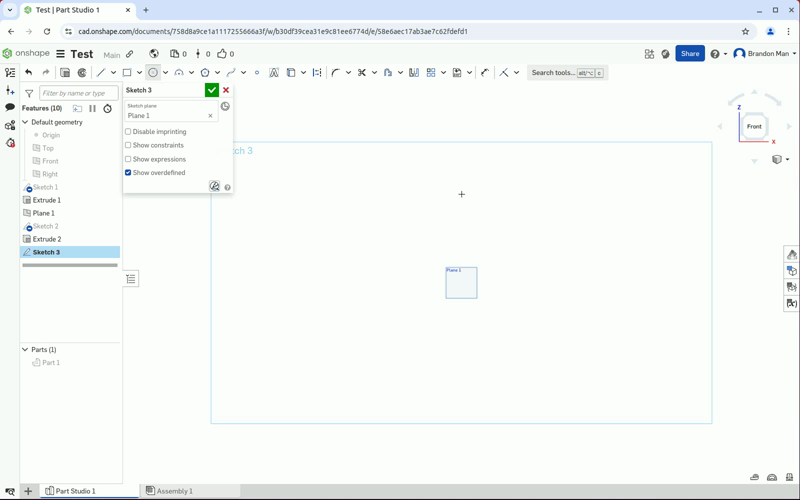
click(461, 193)
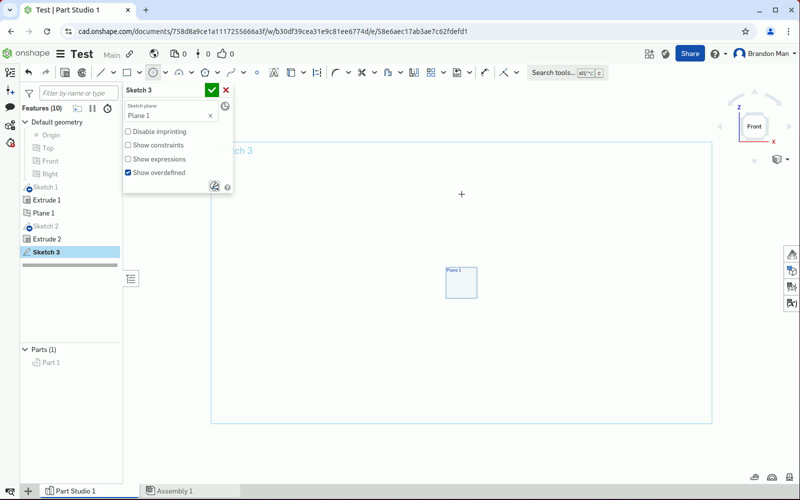
key_up(shift)
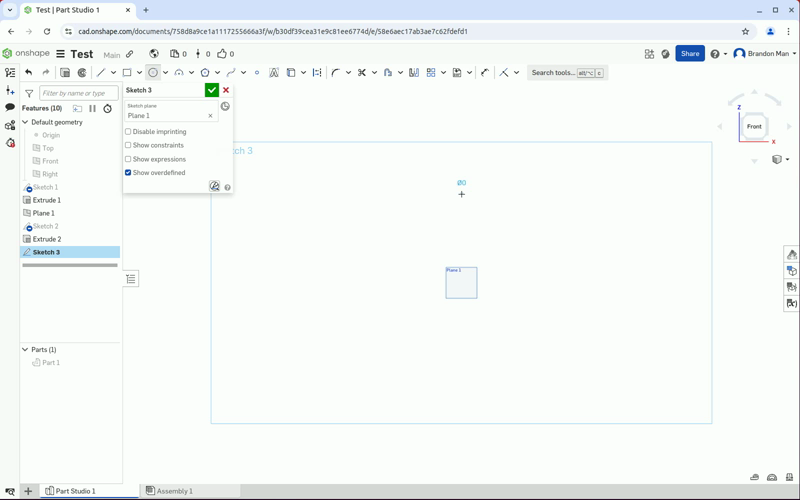
mouse_move(464, 193)
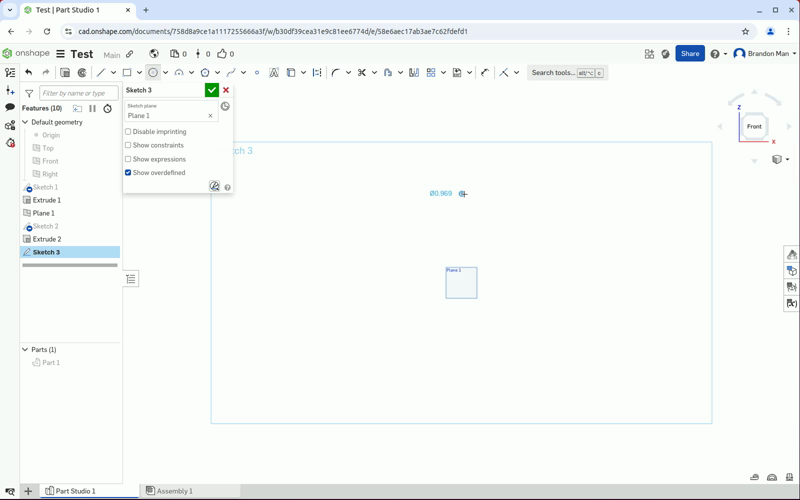
scroll(6)
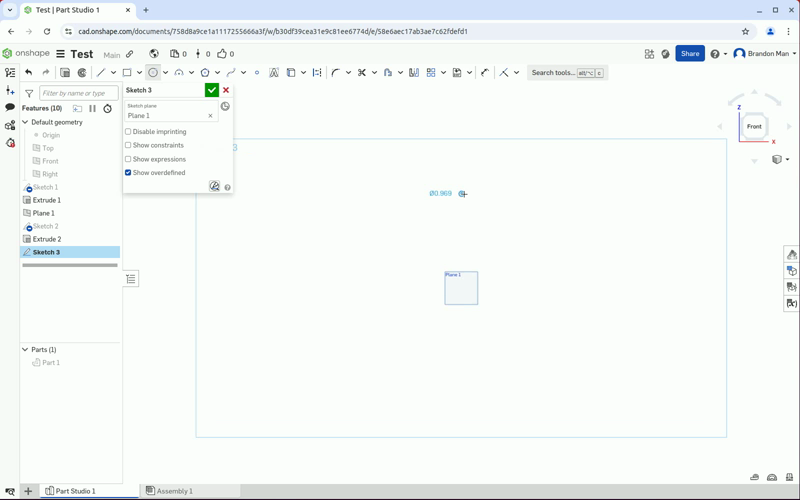
scroll(6)
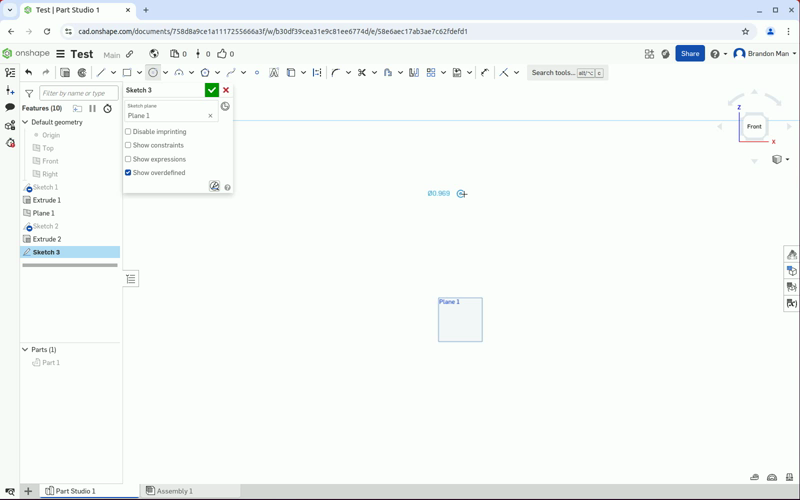
scroll(6)
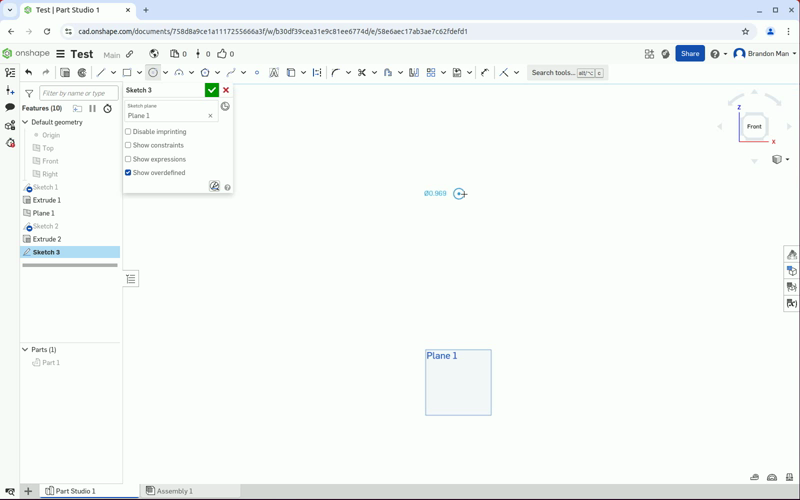
scroll(6)
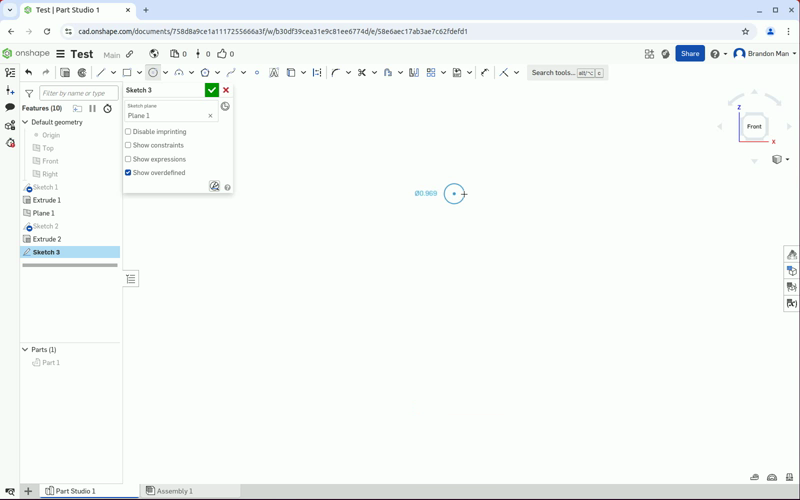
scroll(6)
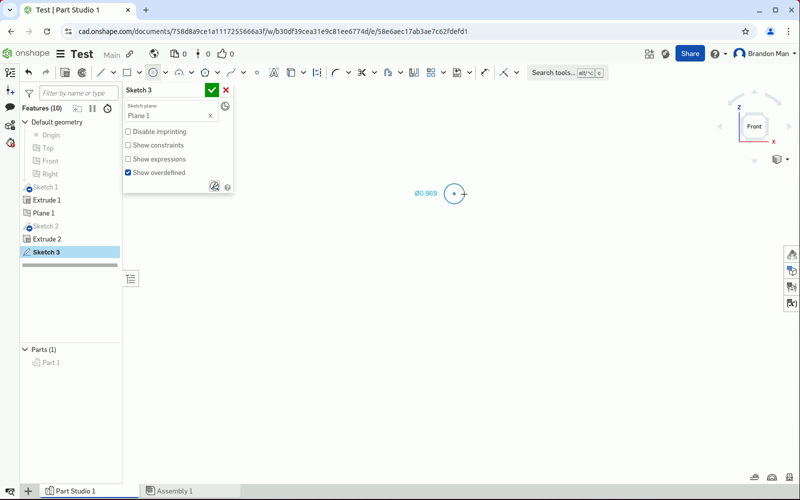
scroll(6)
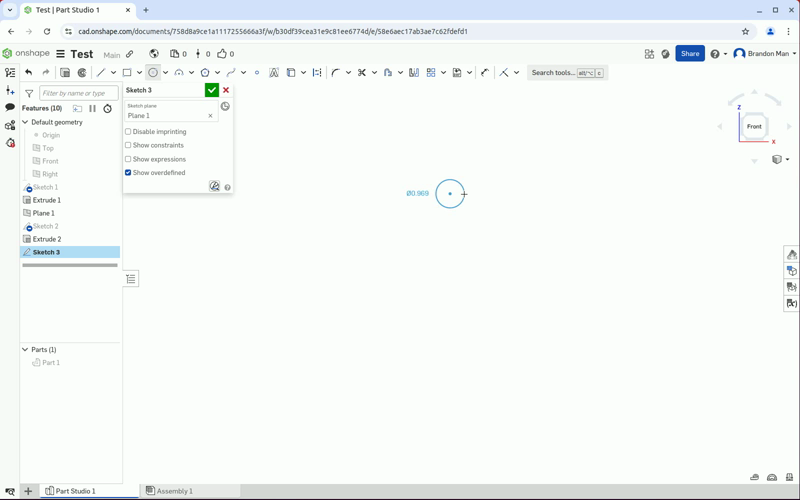
scroll(6)
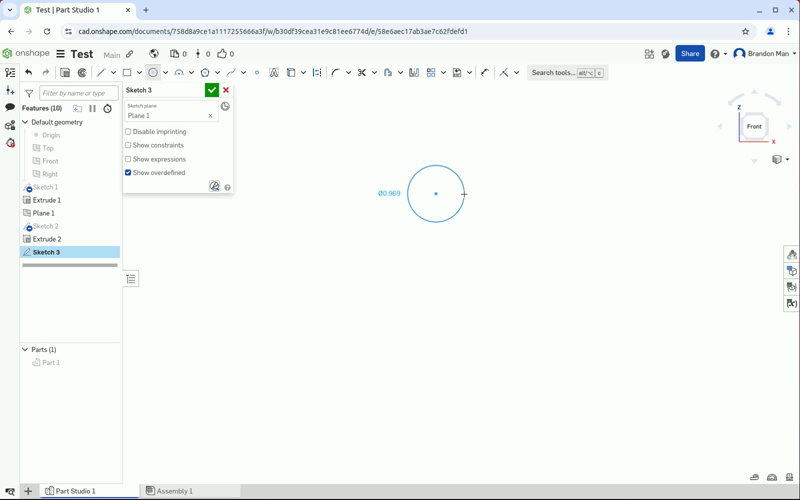
click(464, 193)
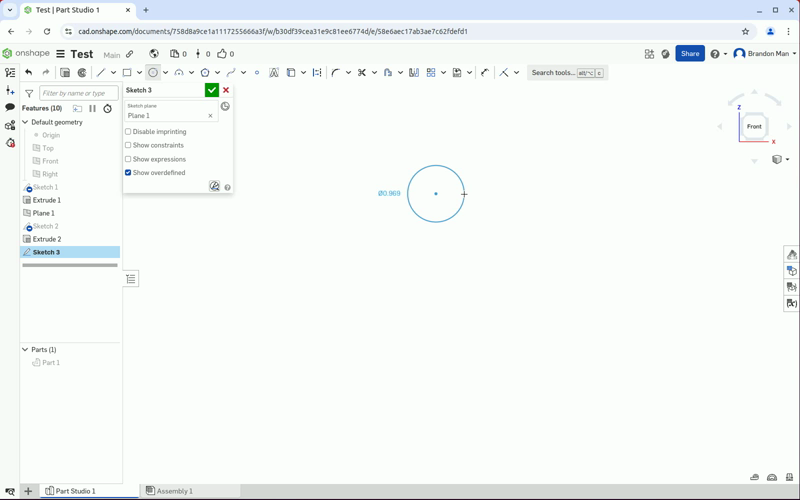
scroll(-6)
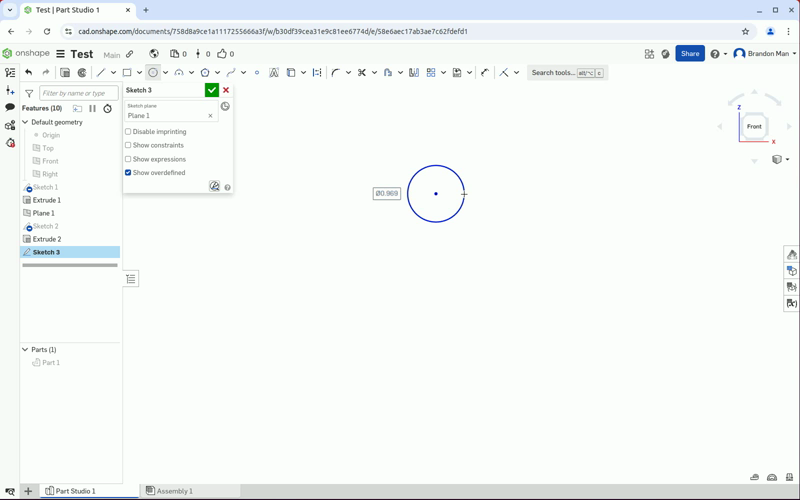
scroll(-6)
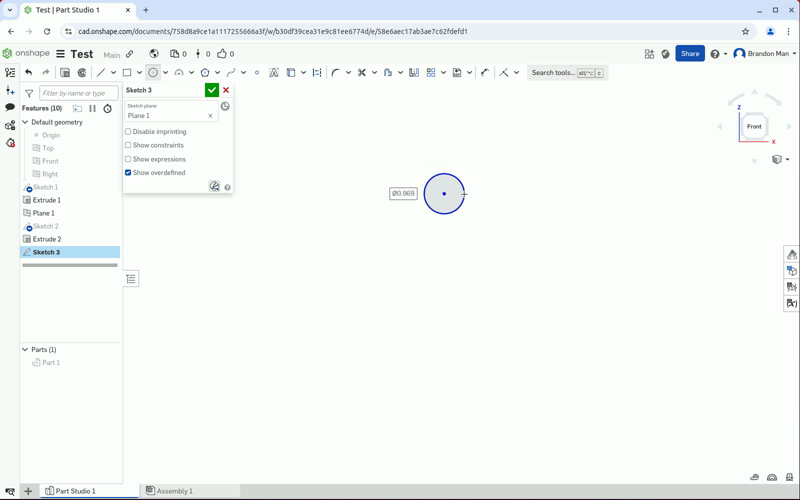
scroll(-6)
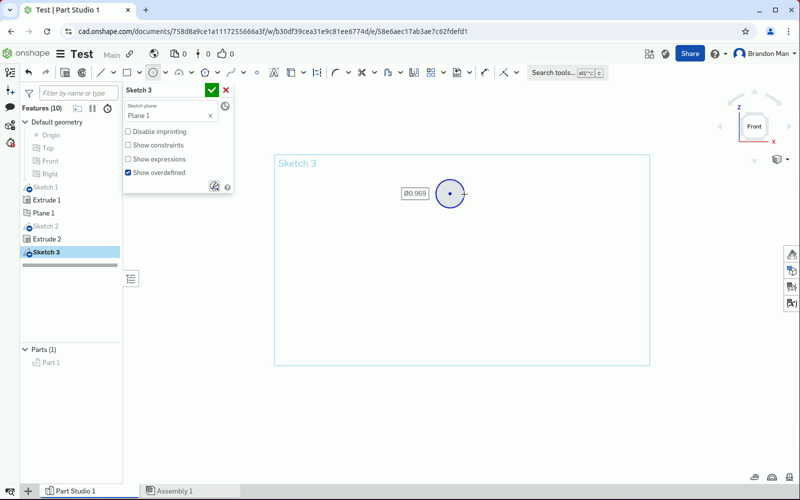
scroll(-6)
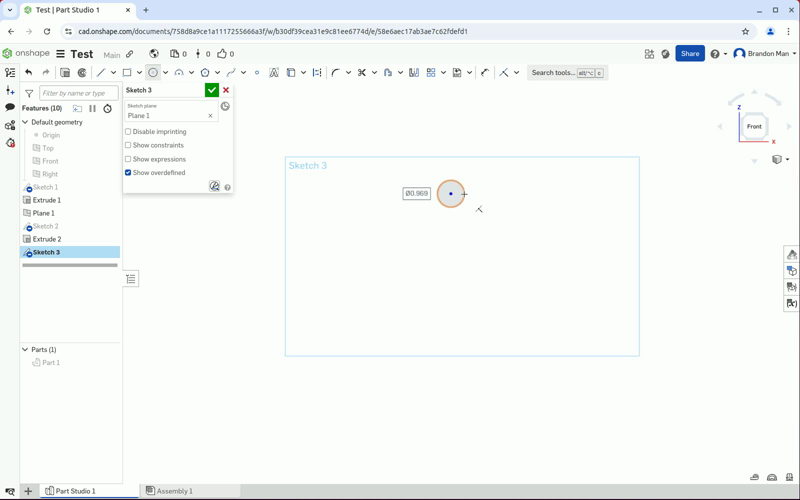
scroll(-6)
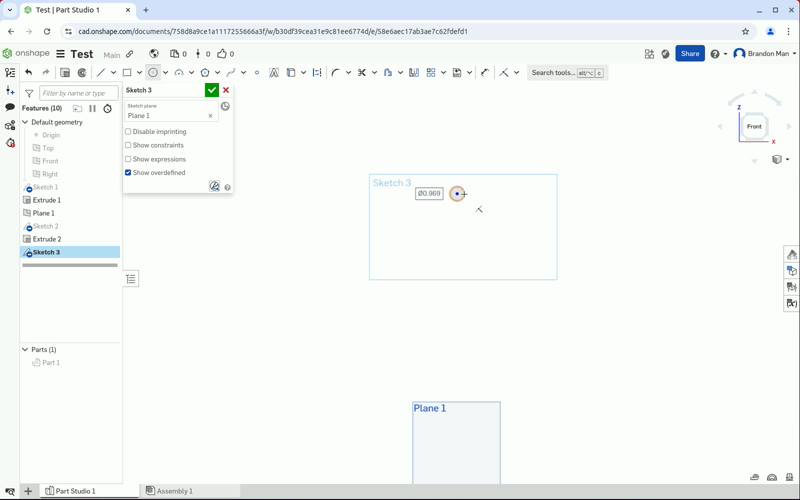
scroll(-6)
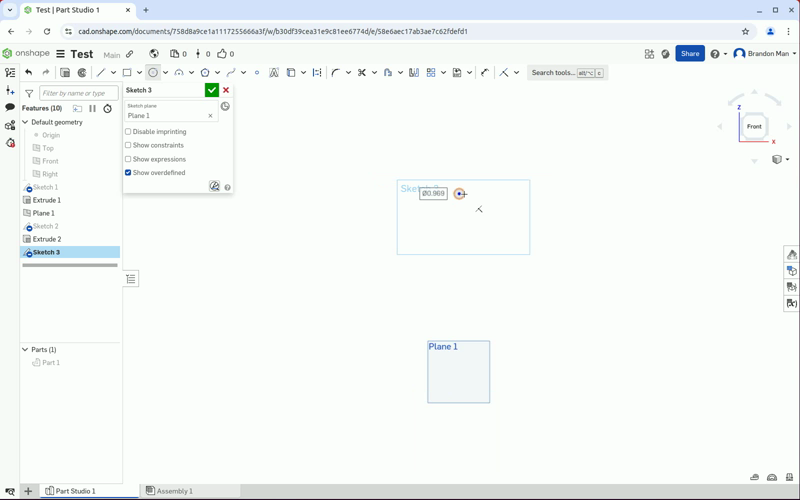
scroll(-6)
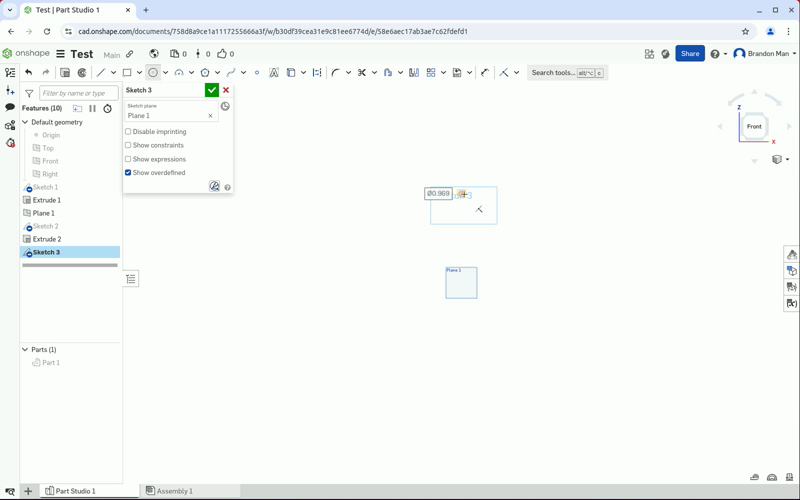
key(esc)
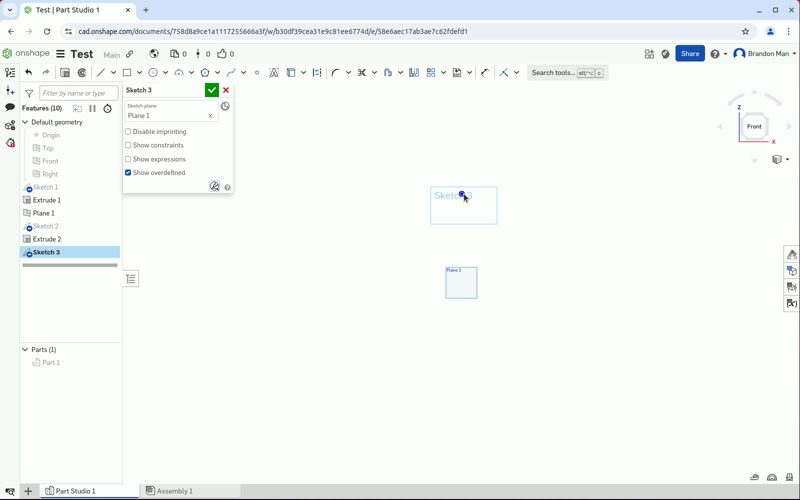
mouse_move(461, 194)
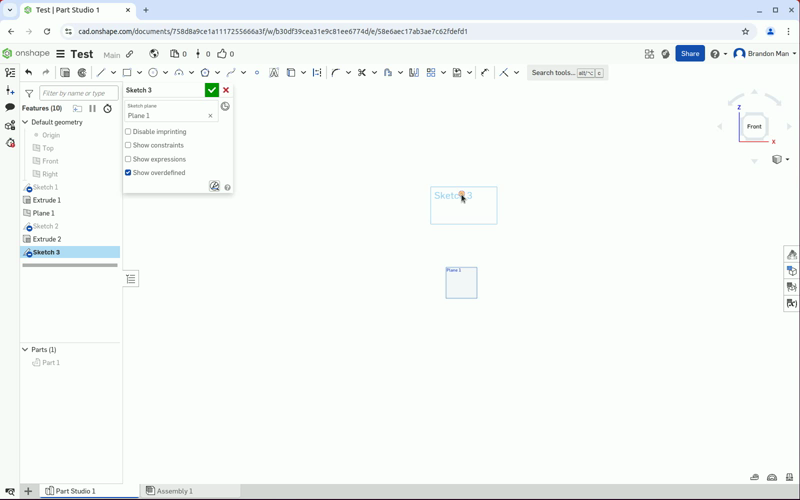
scroll(6)
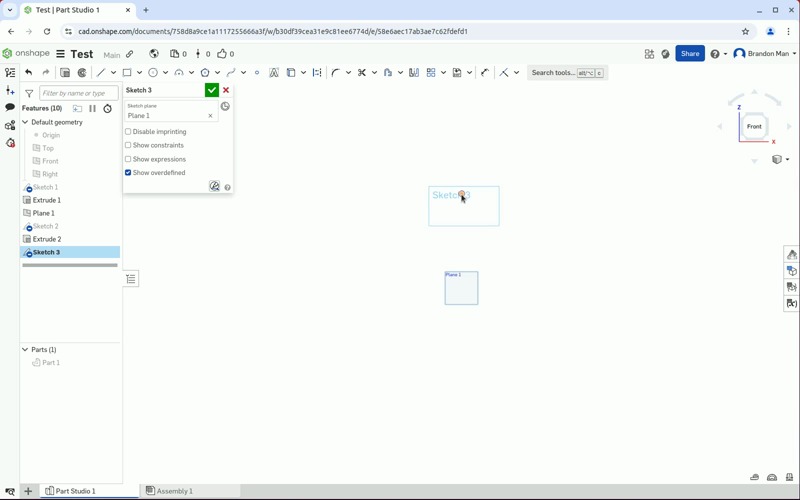
scroll(6)
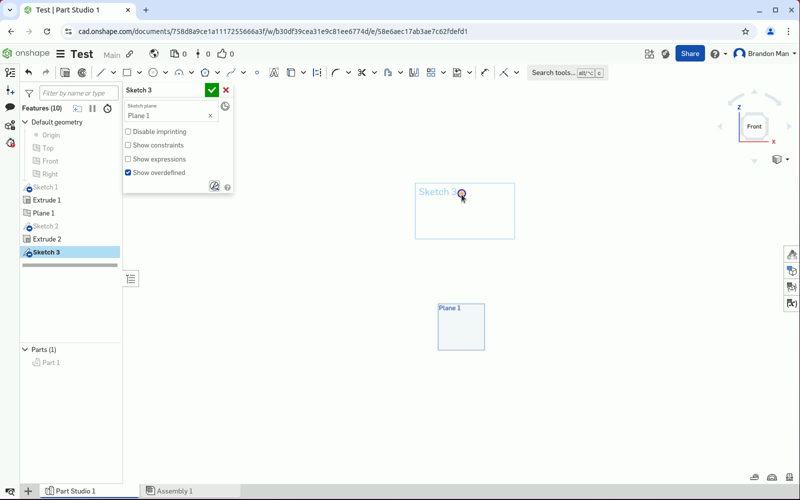
scroll(6)
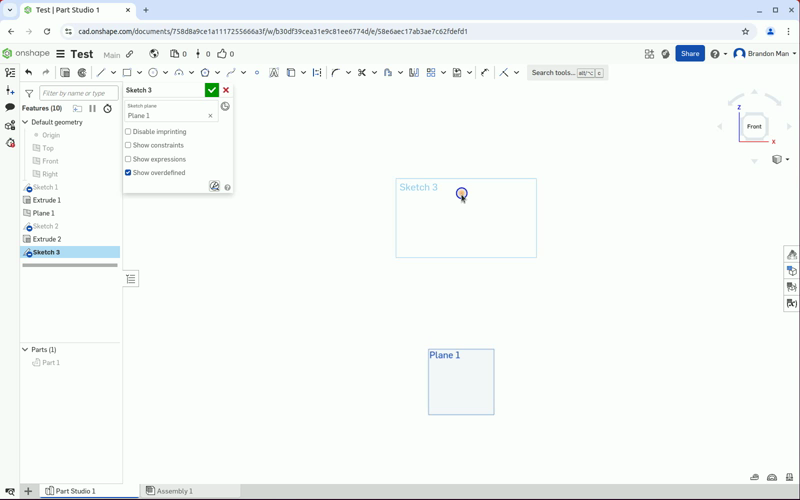
scroll(6)
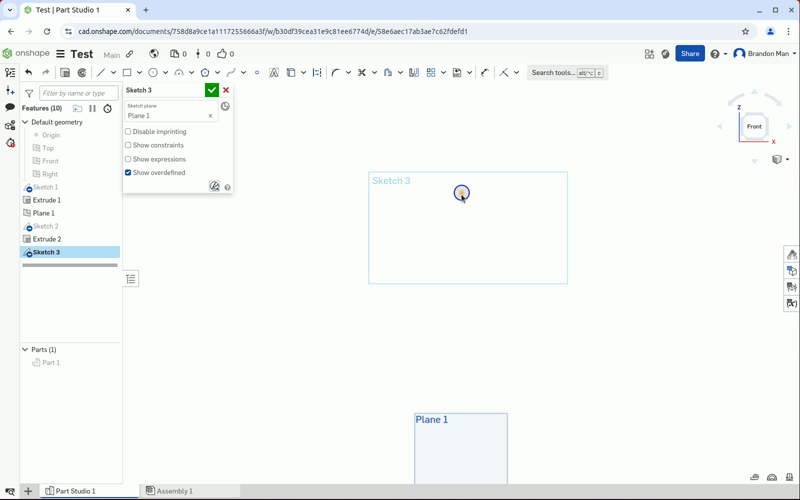
scroll(6)
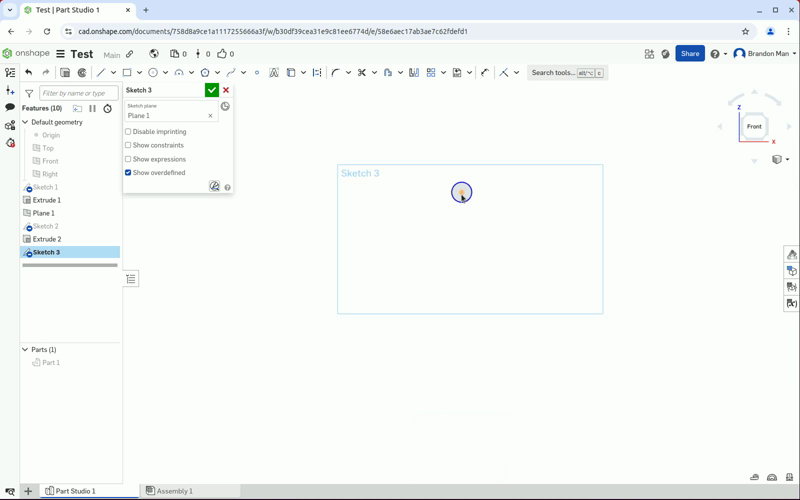
scroll(6)
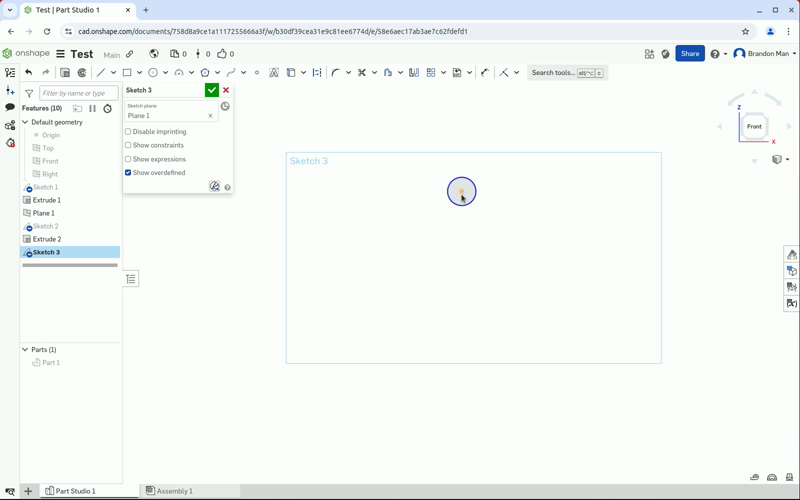
scroll(6)
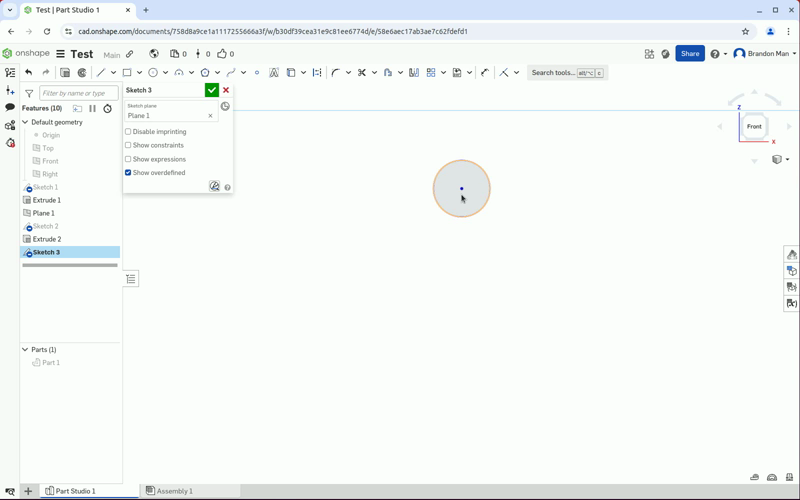
click(461, 194)
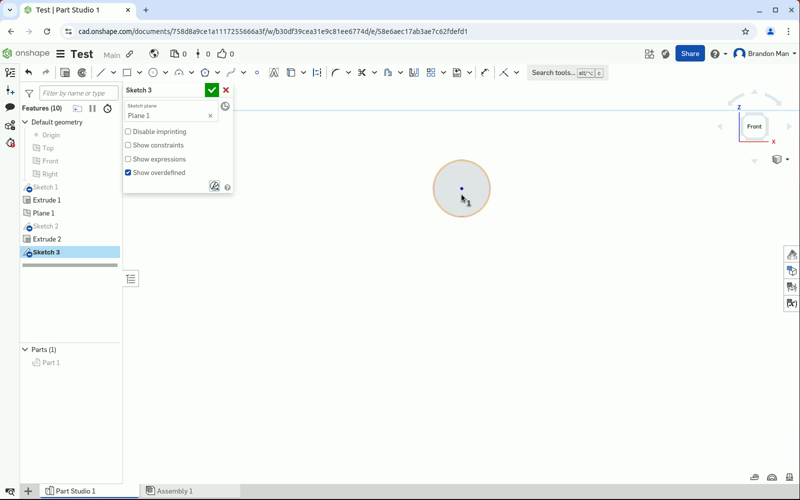
scroll(-6)
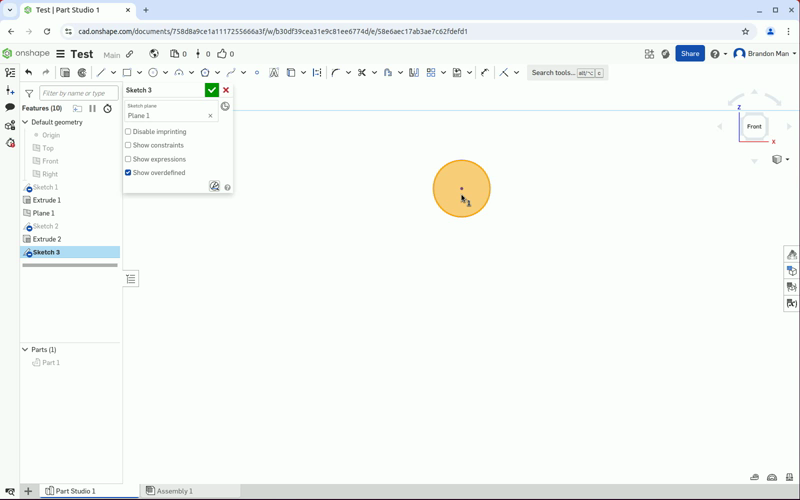
scroll(-6)
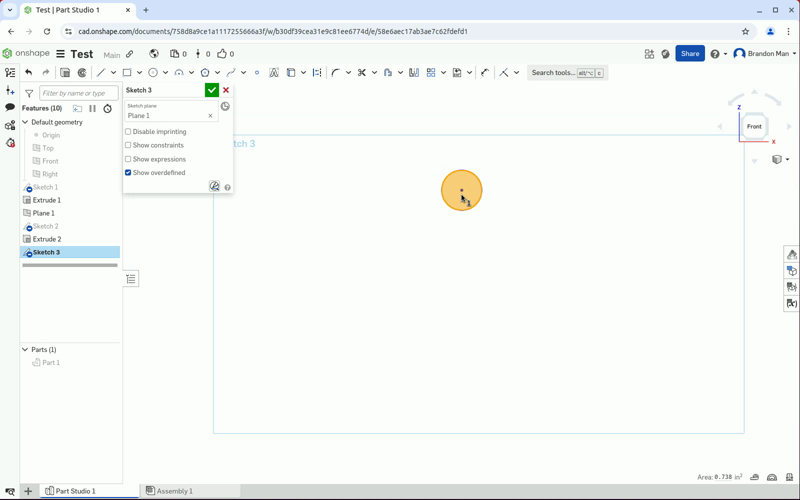
scroll(-6)
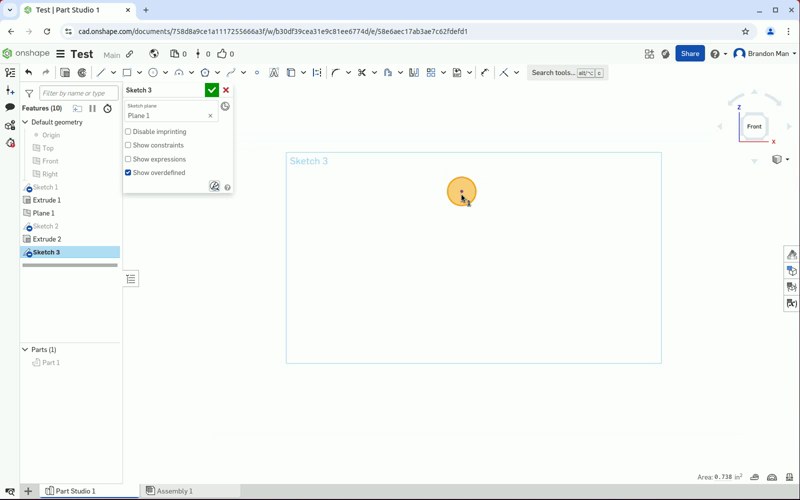
scroll(-6)
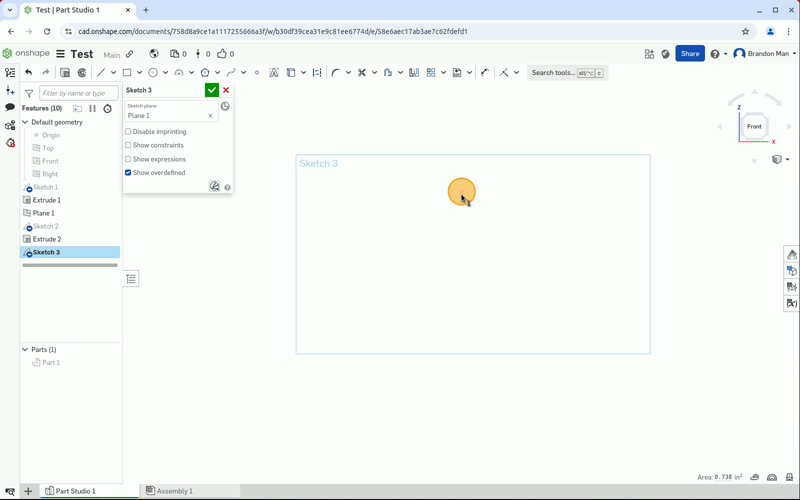
scroll(-6)
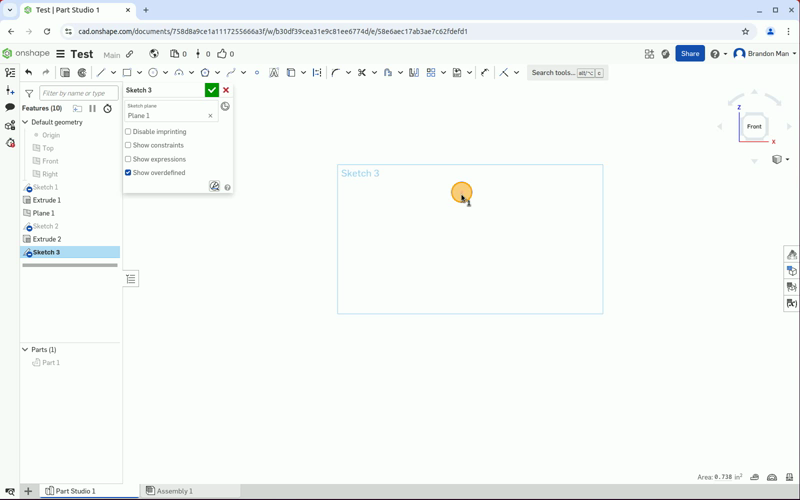
scroll(-6)
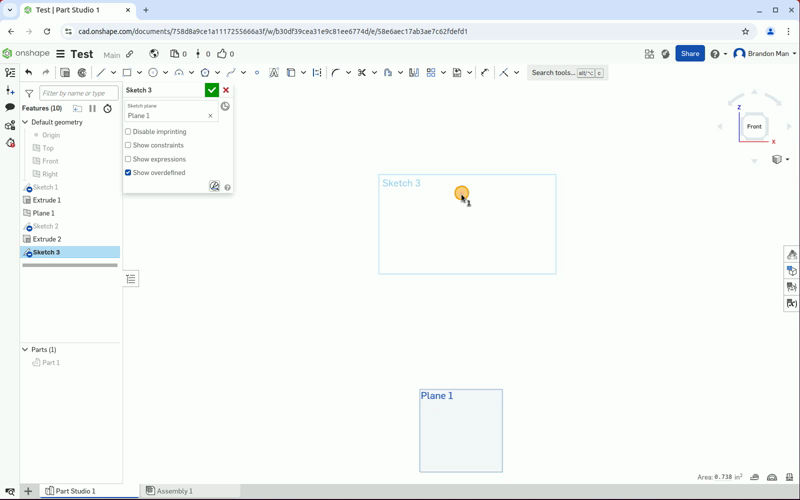
scroll(-6)
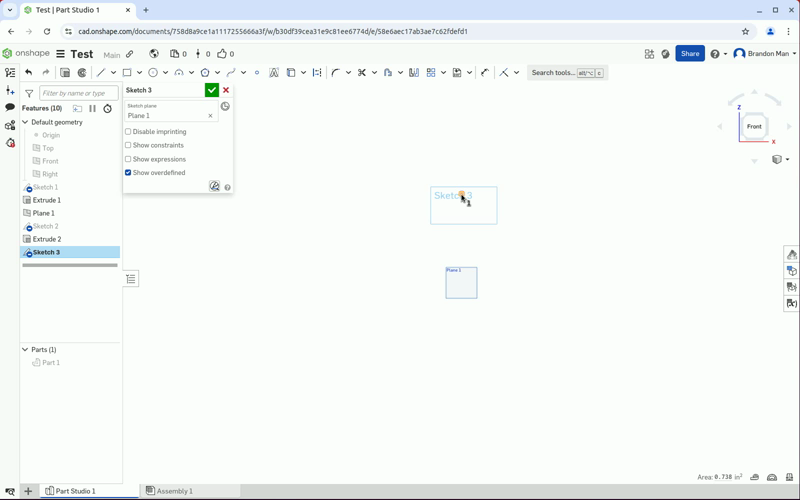
mouse_move(73, 352)
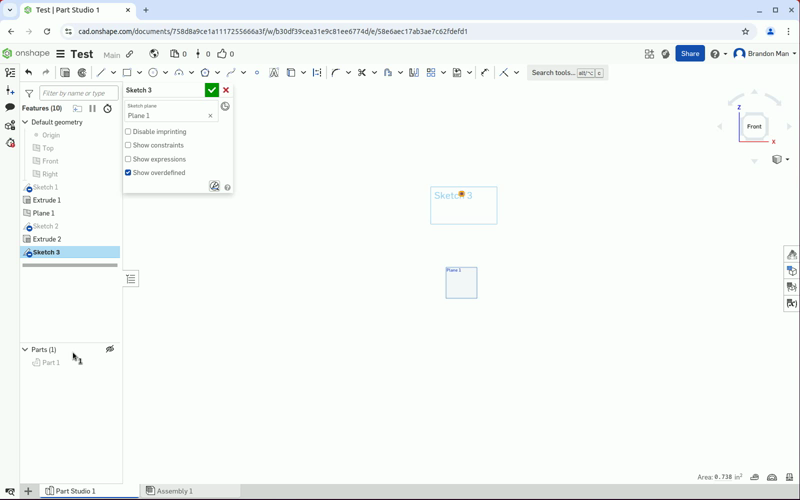
key(shift+y)
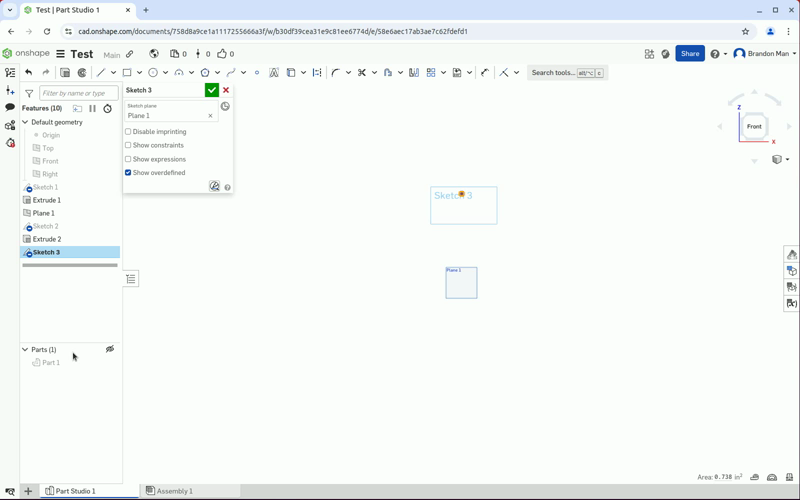
key(shift+e)
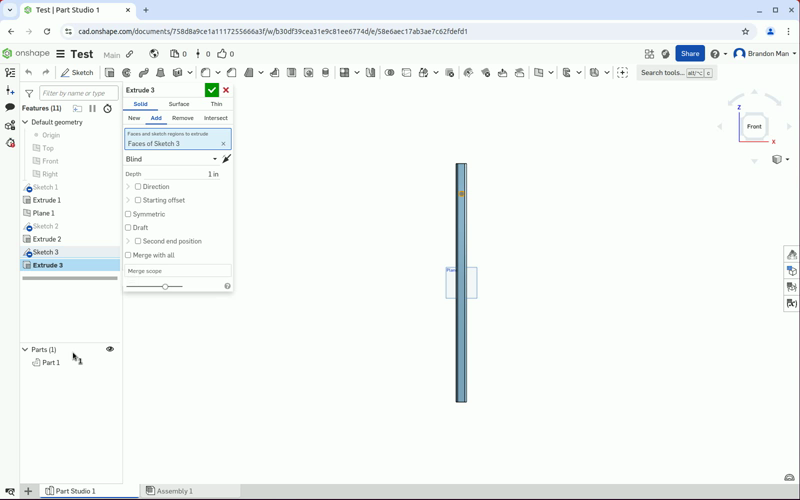
mouse_move(143, 106)
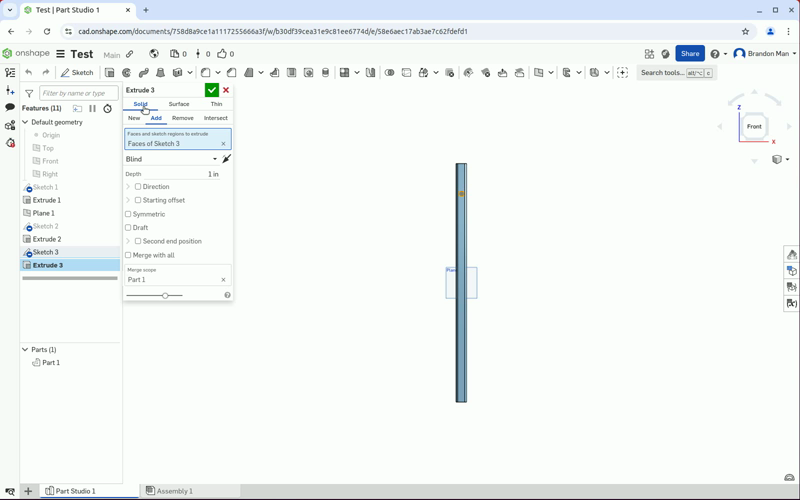
click(143, 106)
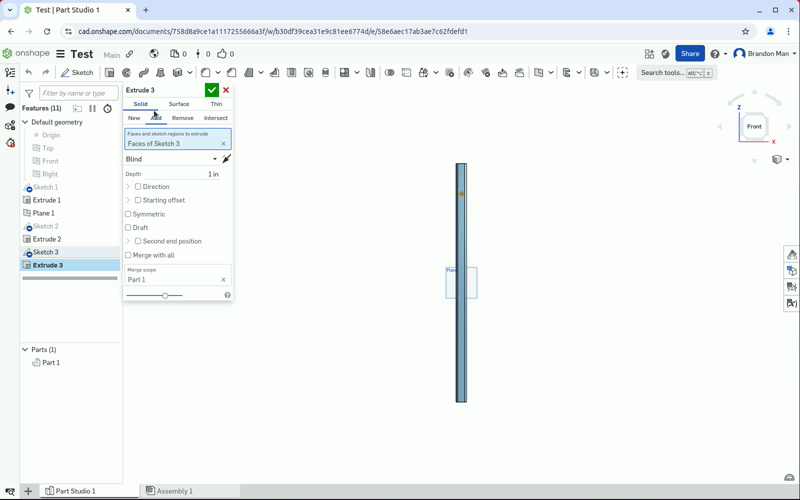
mouse_move(186, 120)
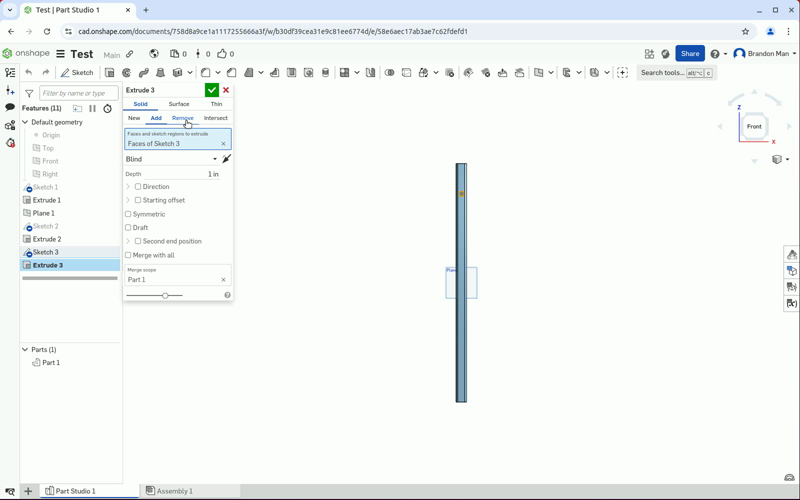
click(186, 120)
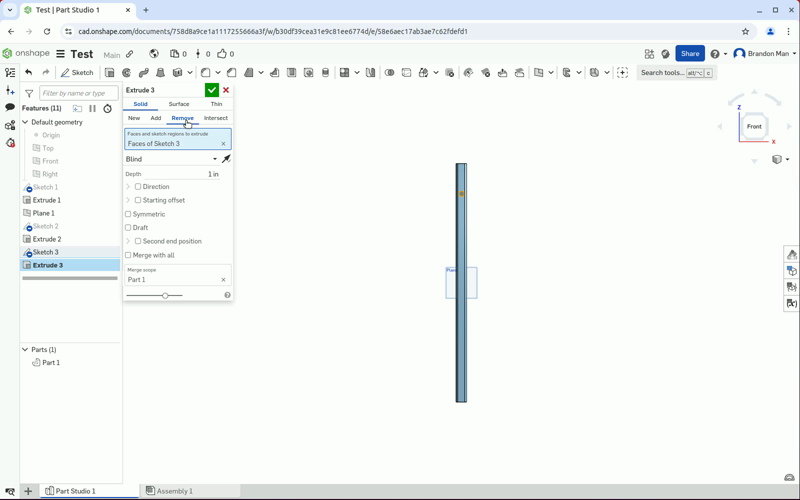
key(tab, 4)
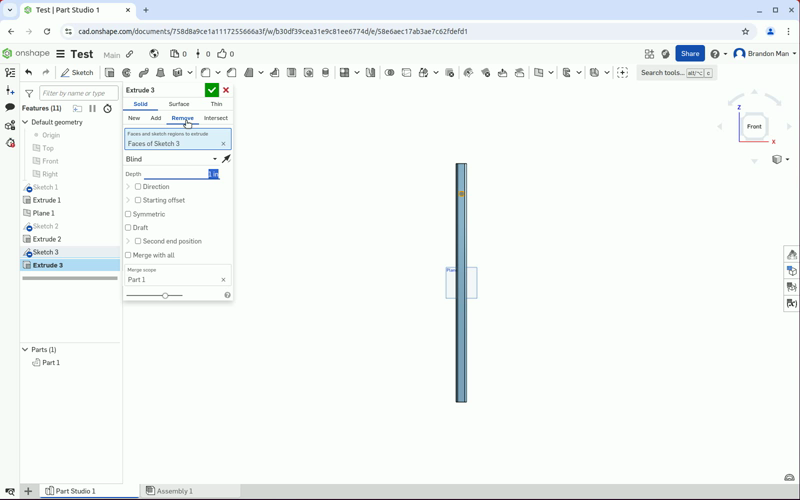
text(3.611)
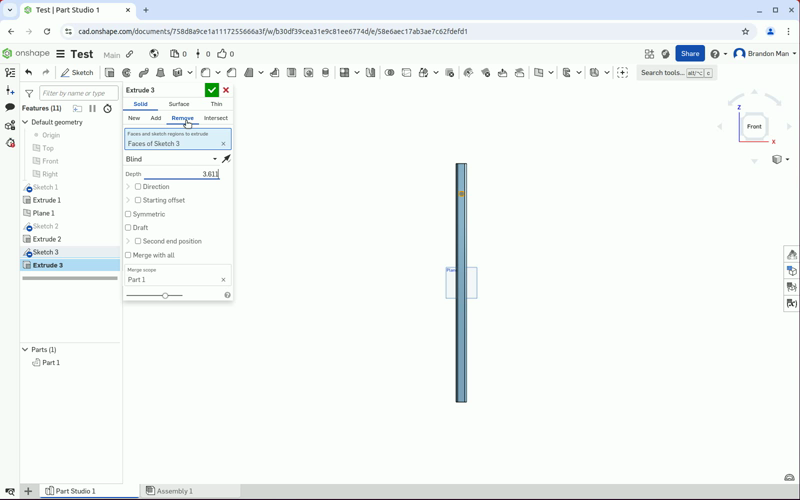
key(tab, 6)
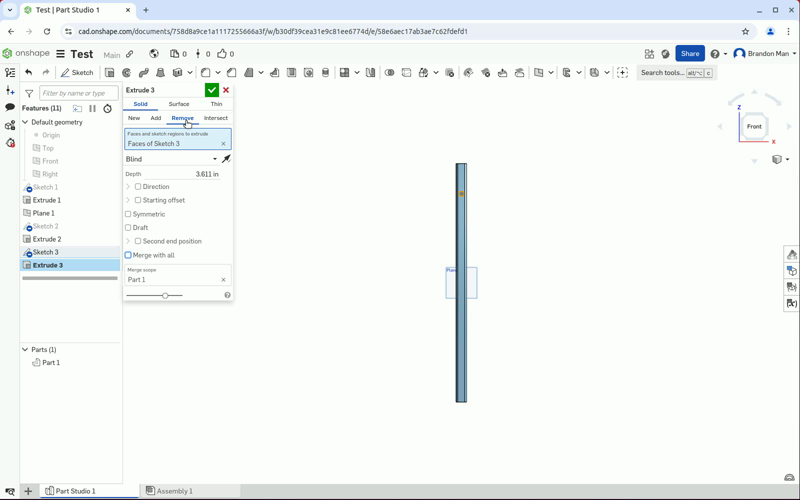
key(space)
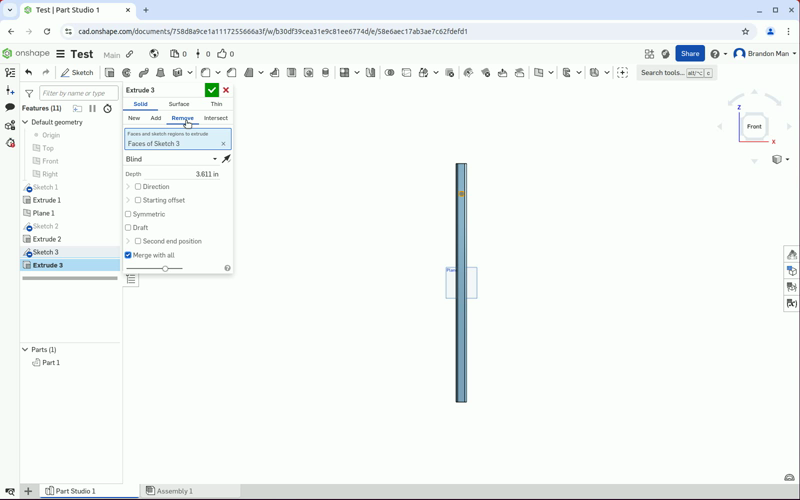
key(enter)
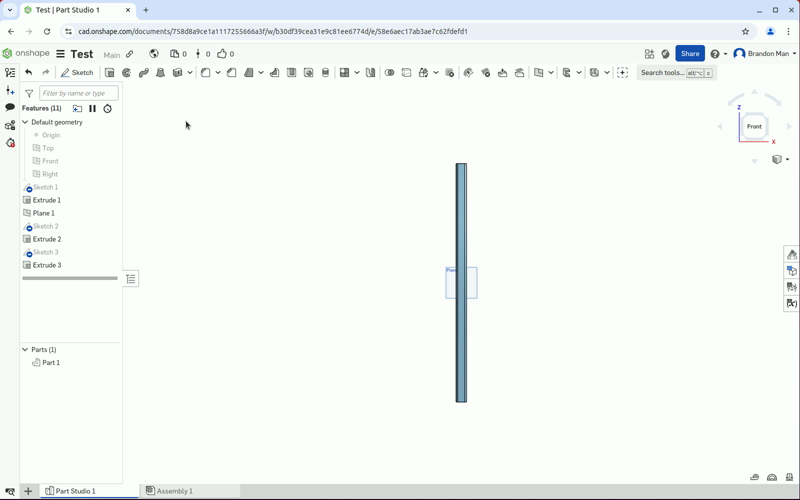
key(shift+h)
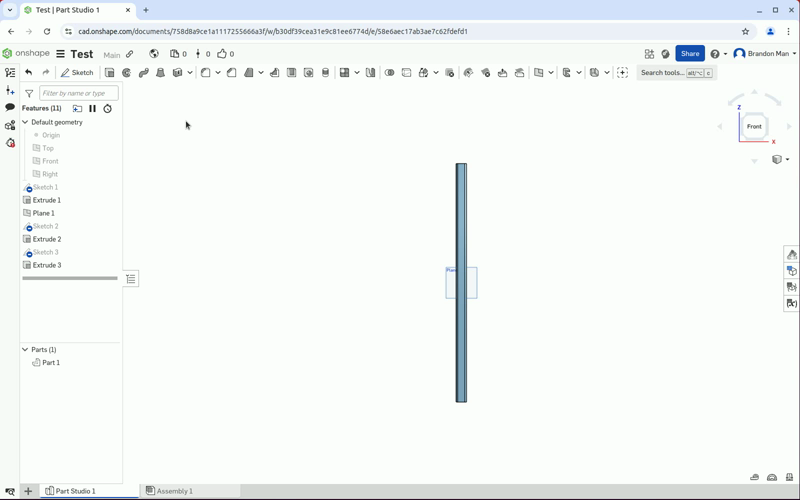
key(shift+h)
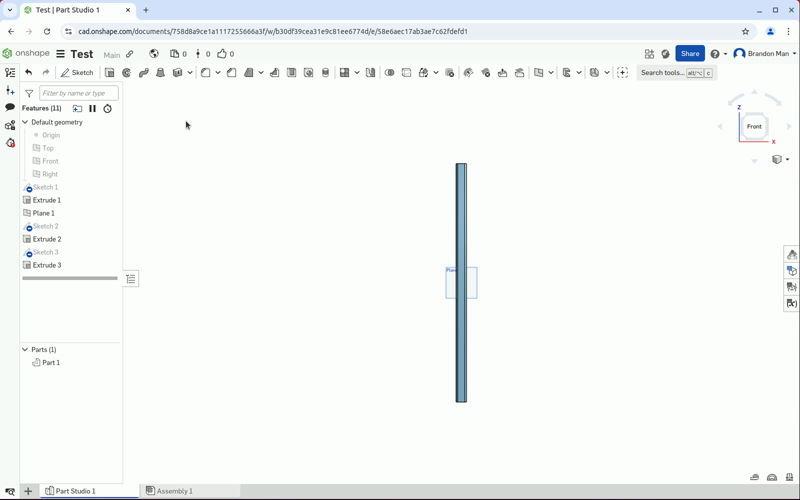
mouse_move(73, 189)
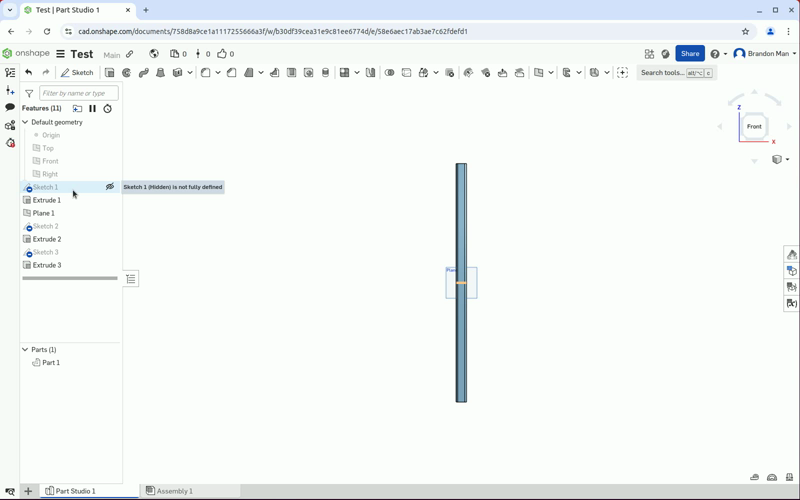
click(73, 189)
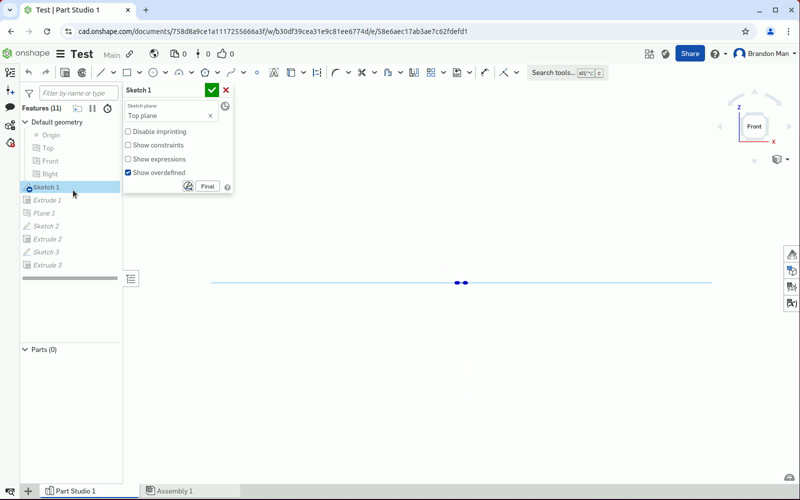
mouse_move(229, 92)
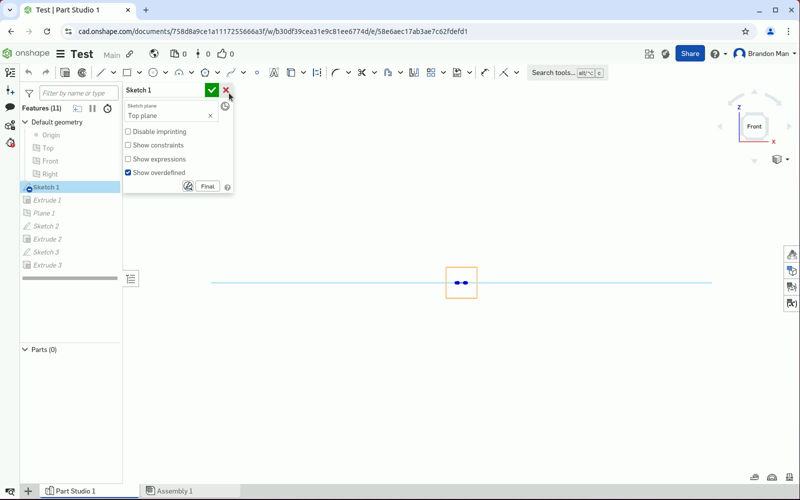
click(229, 92)
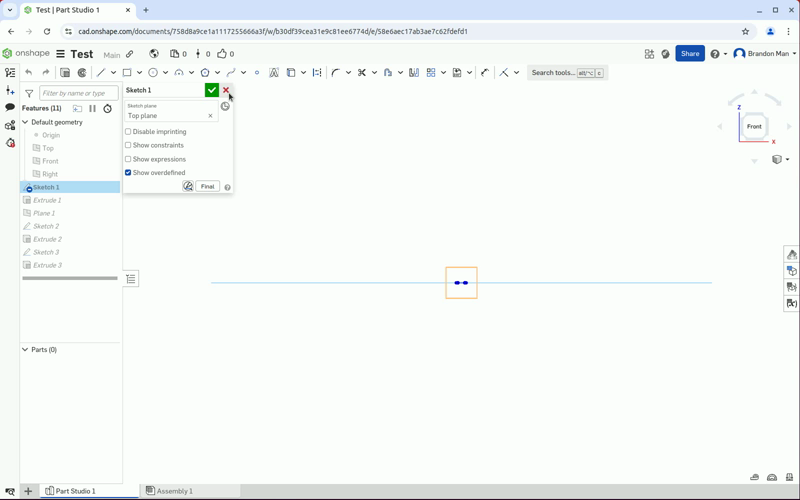
key(shift+s)
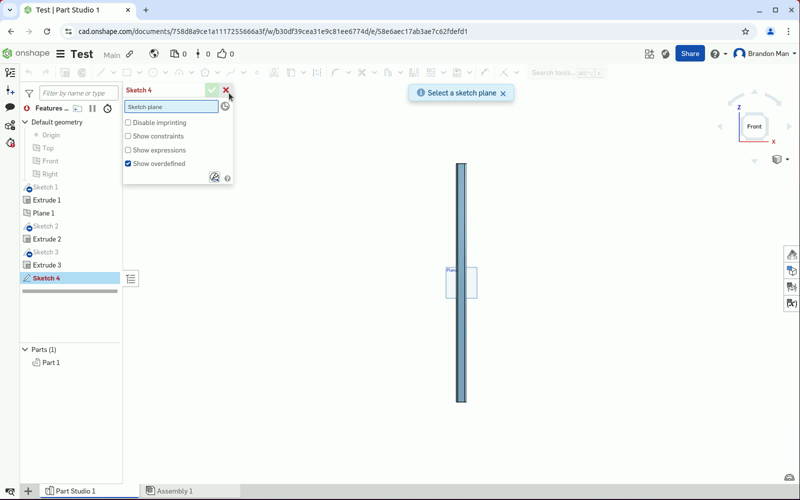
mouse_move(73, 215)
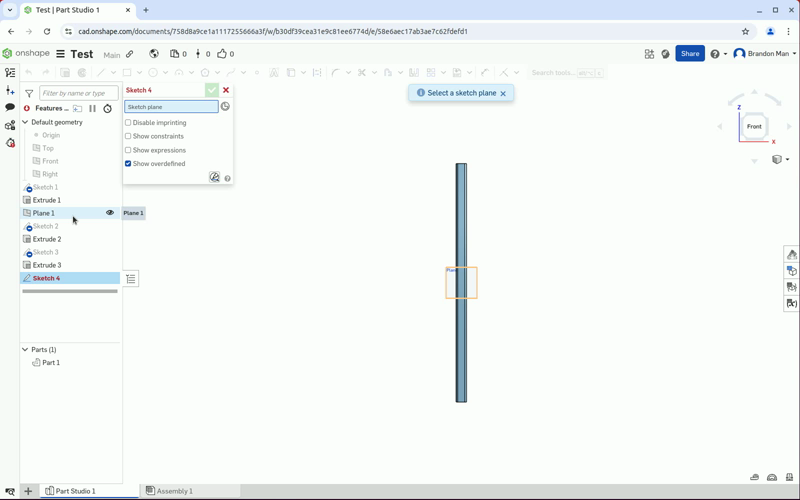
click(73, 215)
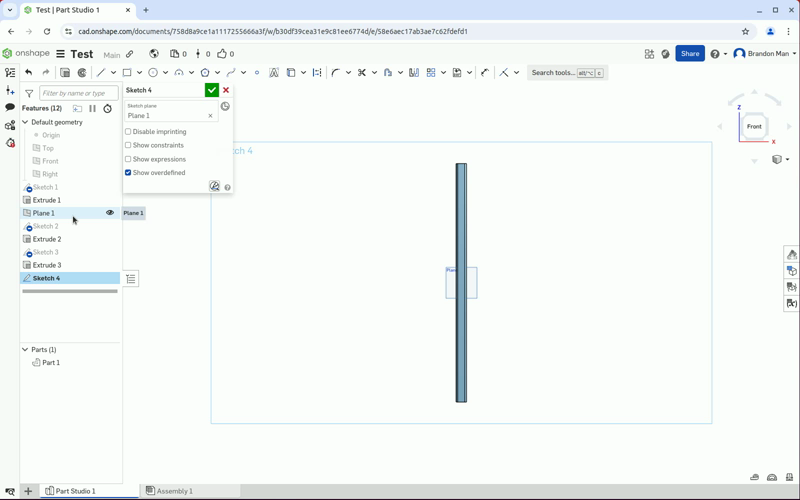
mouse_move(73, 352)
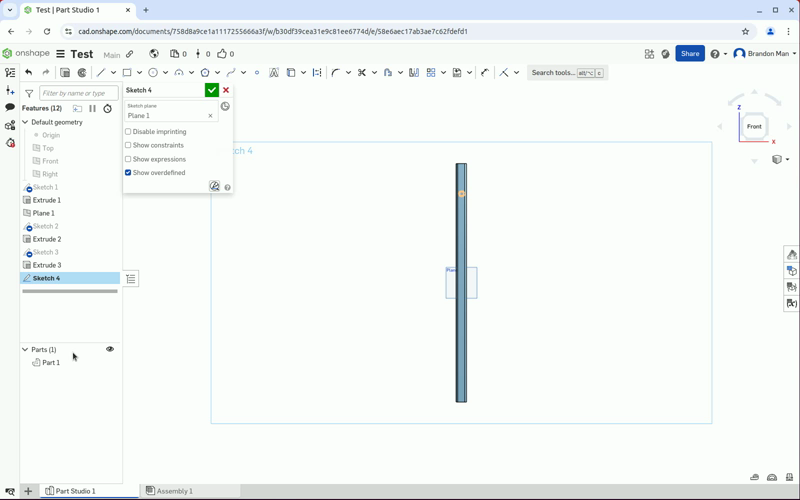
key(y)
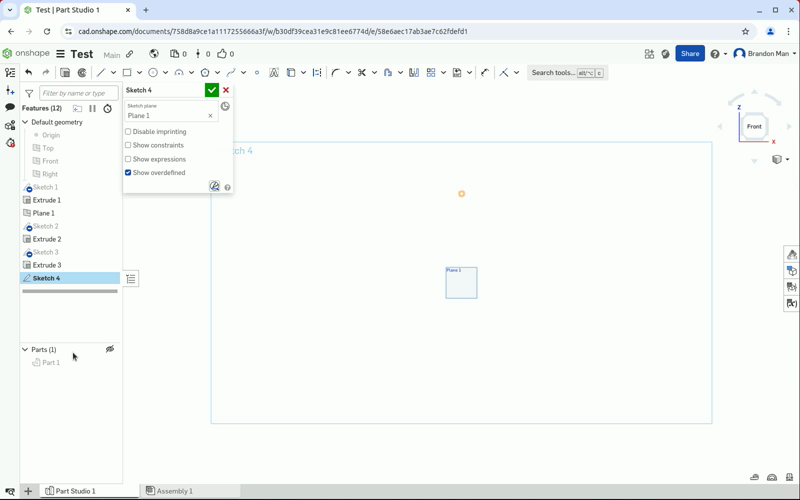
key(c)
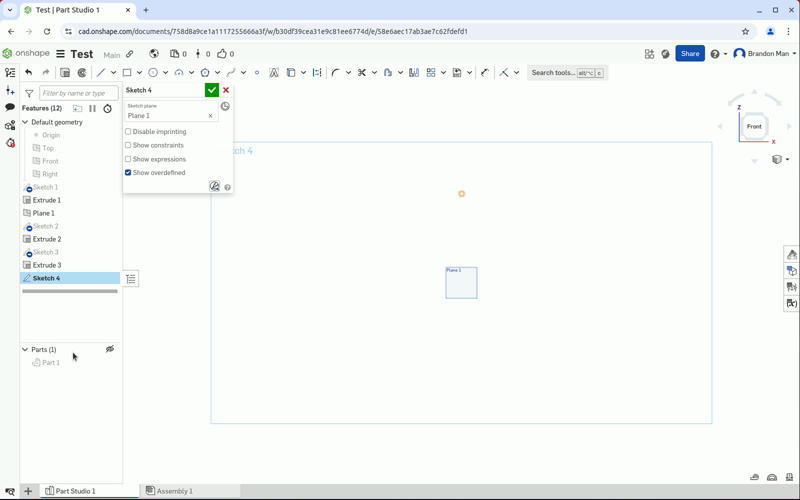
key_down(shift)
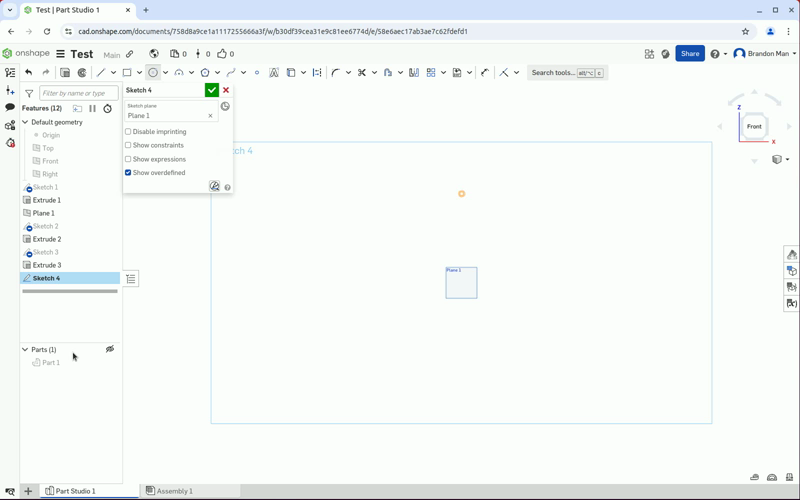
mouse_move(461, 384)
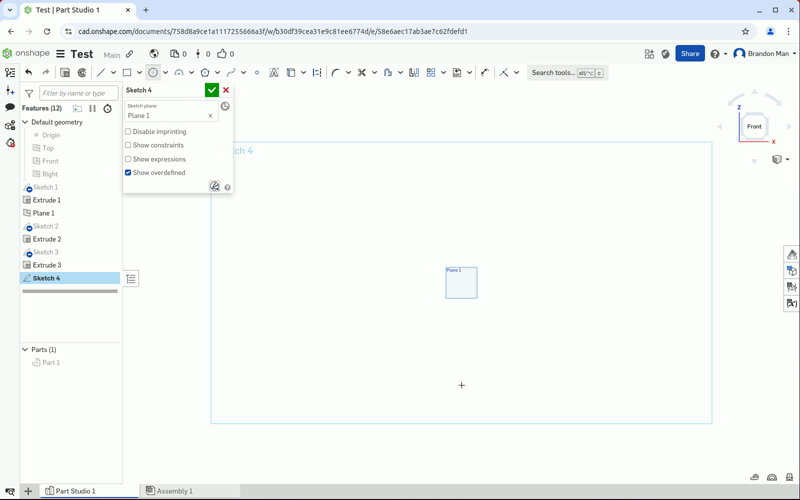
click(461, 384)
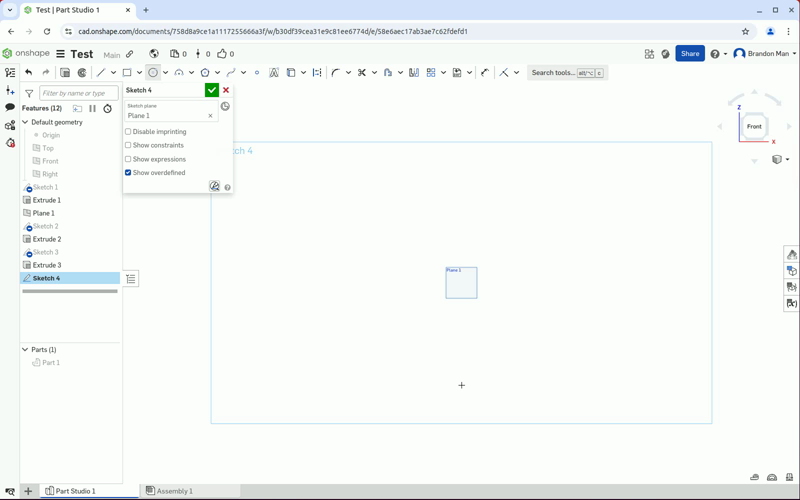
key_up(shift)
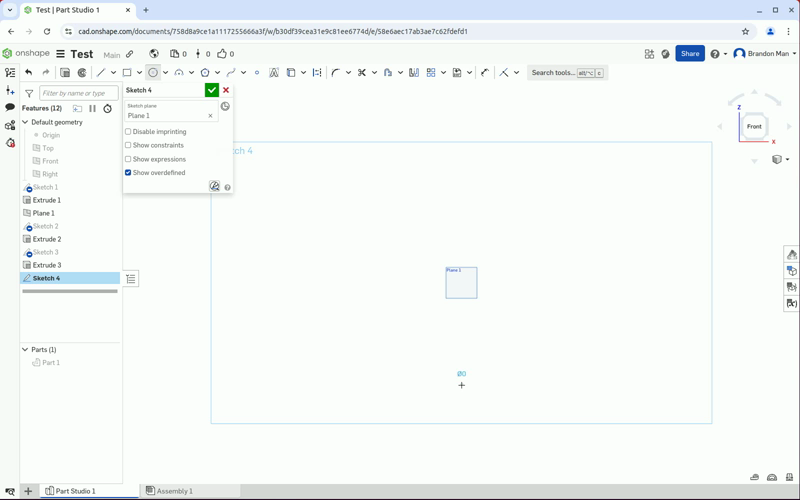
mouse_move(464, 384)
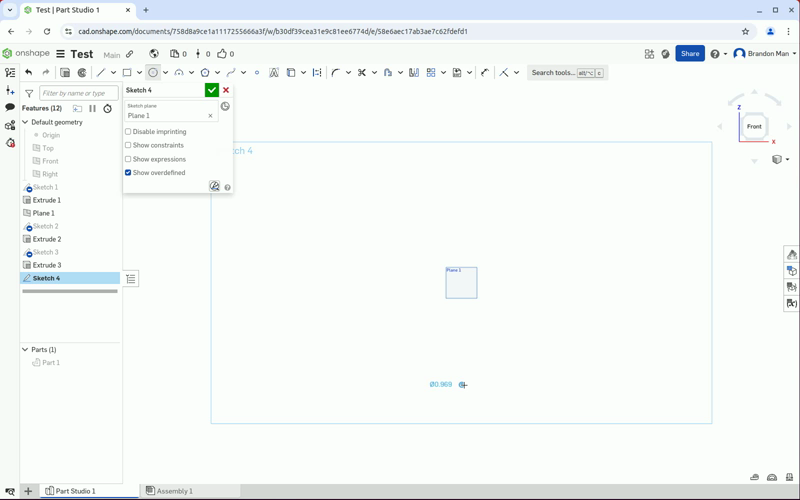
scroll(6)
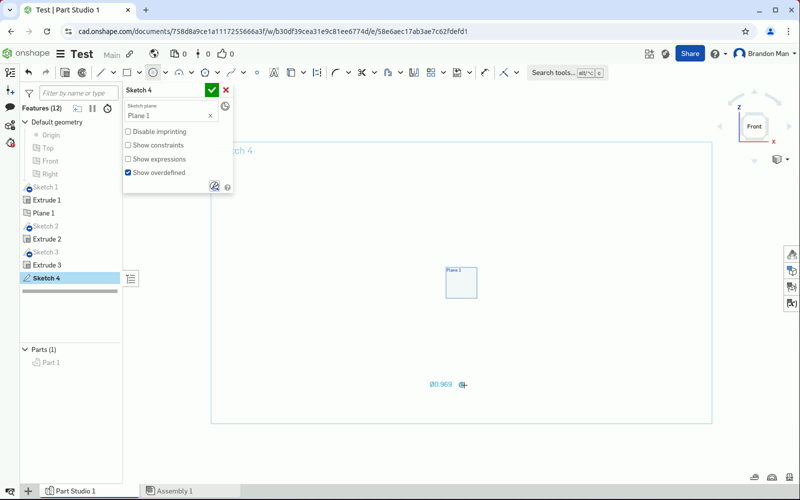
scroll(6)
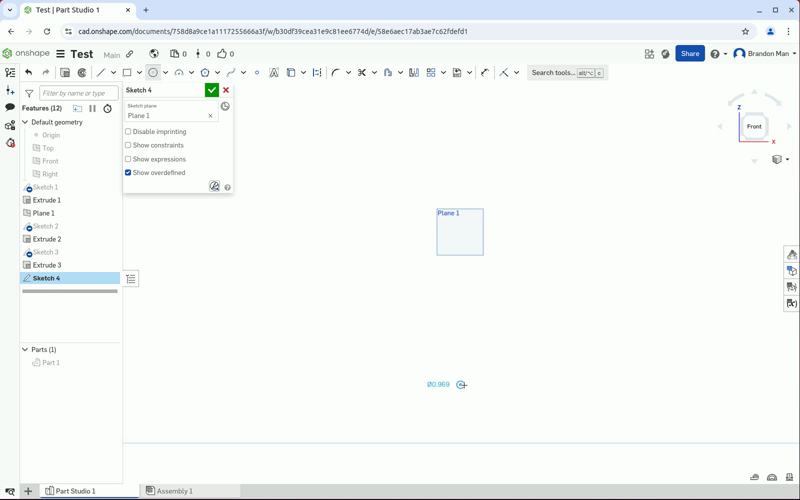
scroll(6)
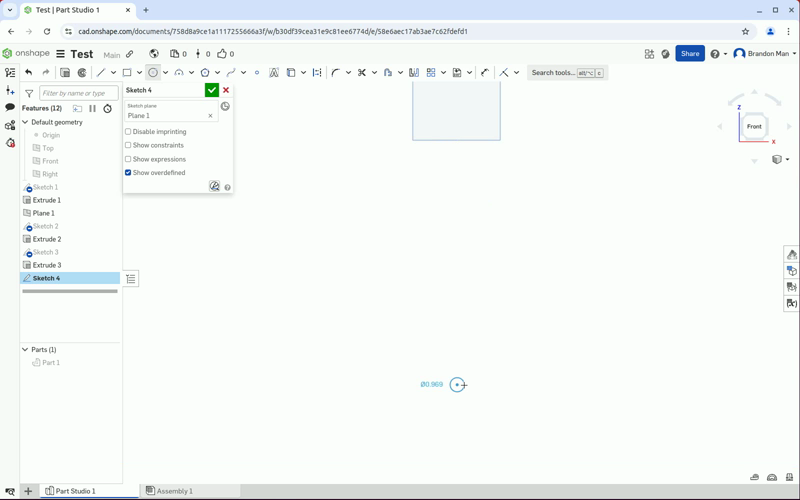
scroll(6)
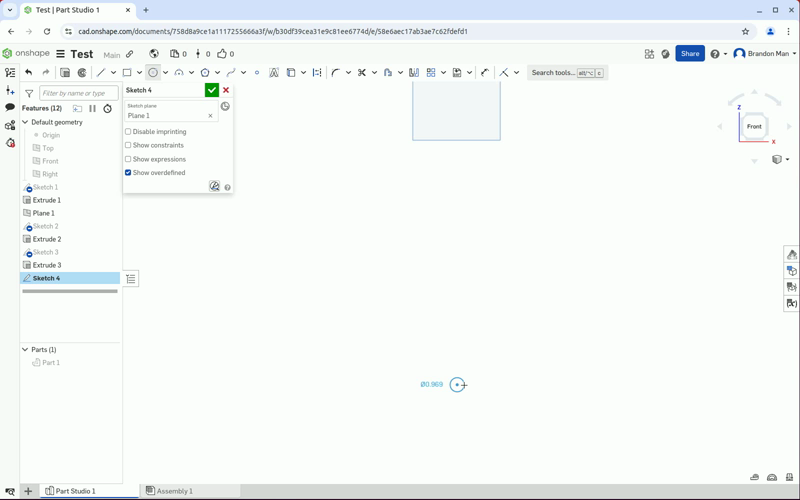
scroll(6)
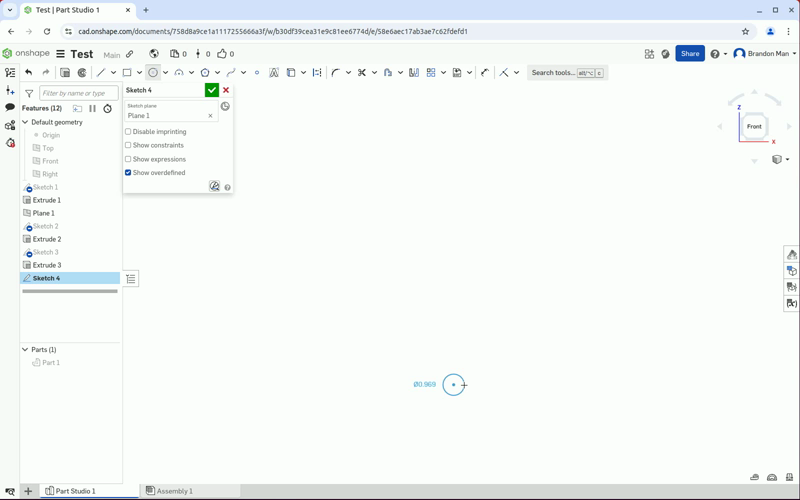
scroll(6)
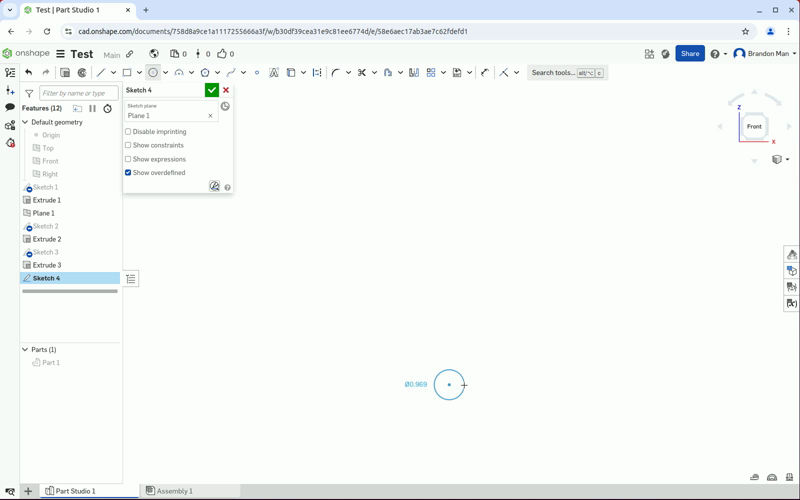
scroll(6)
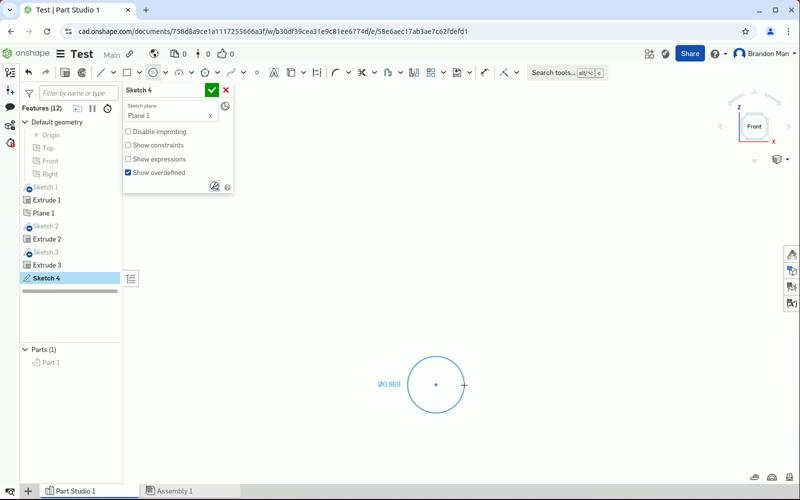
click(464, 384)
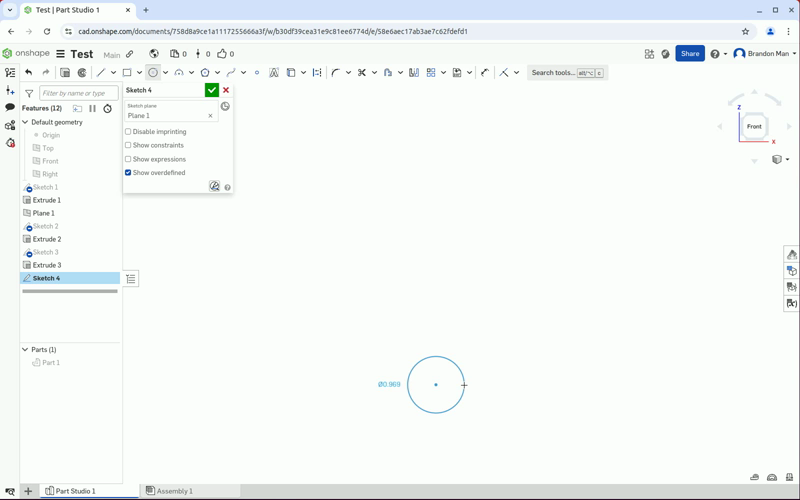
scroll(-6)
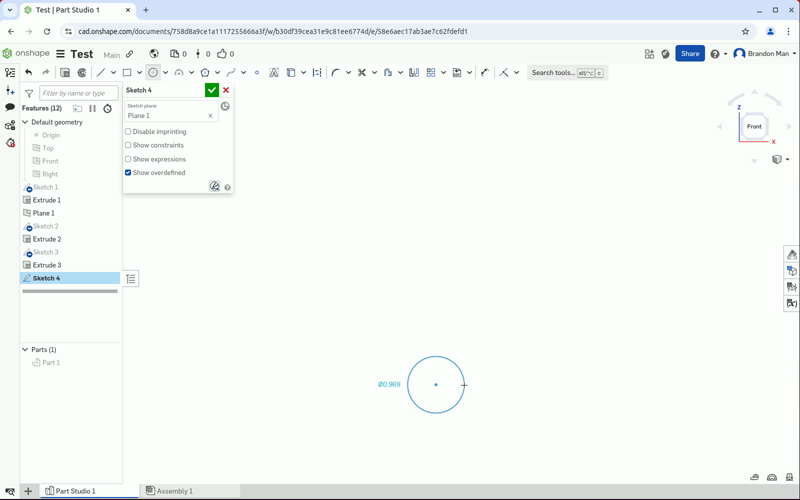
scroll(-6)
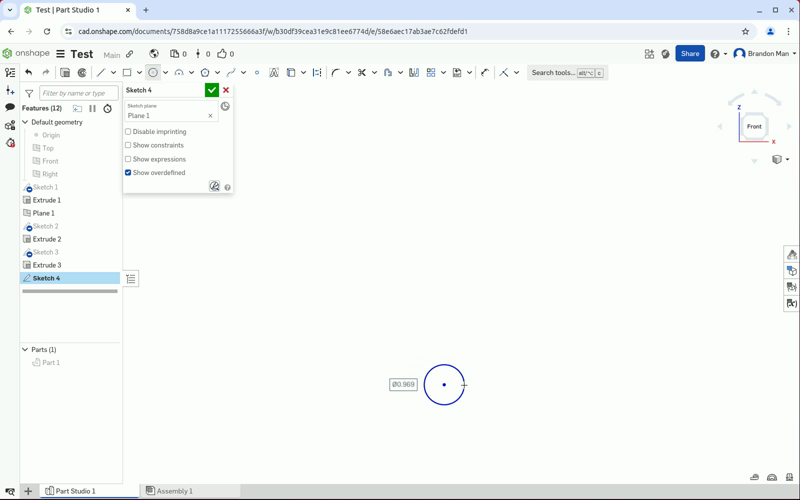
scroll(-6)
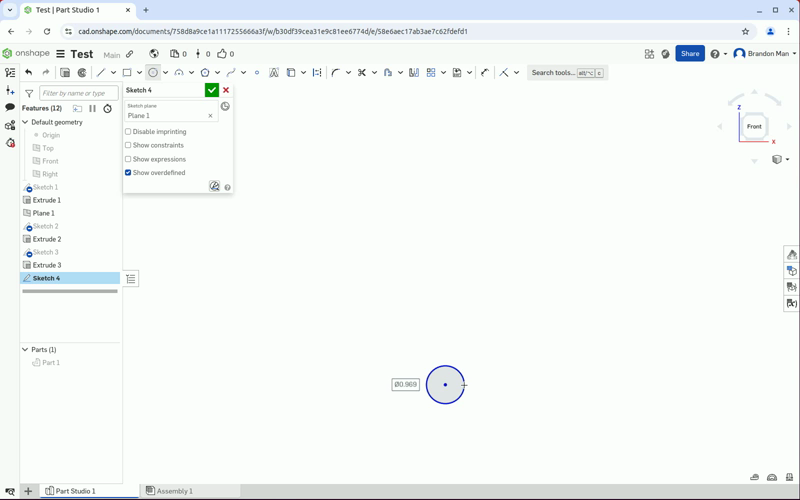
scroll(-6)
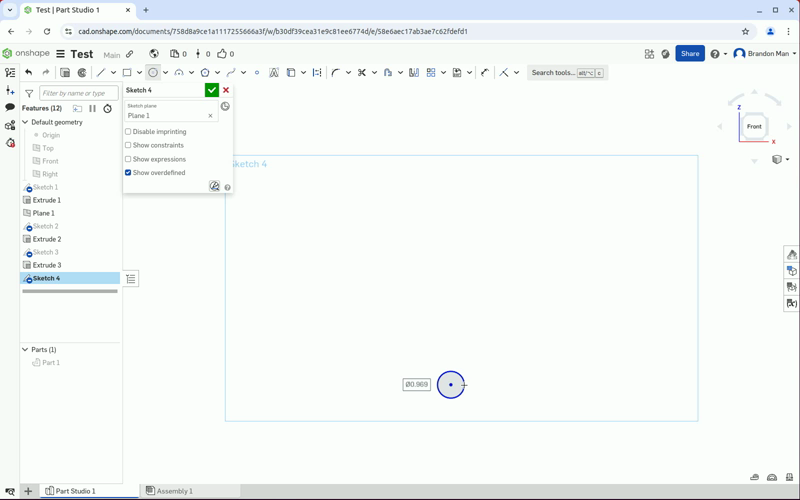
scroll(-6)
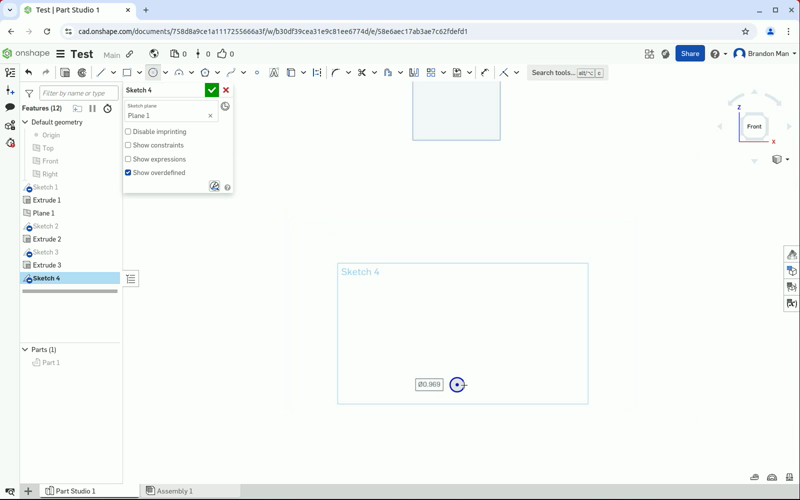
scroll(-6)
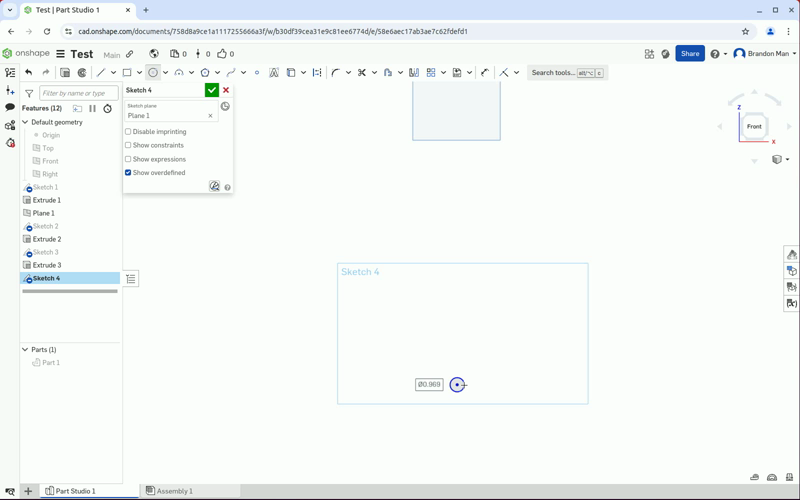
scroll(-6)
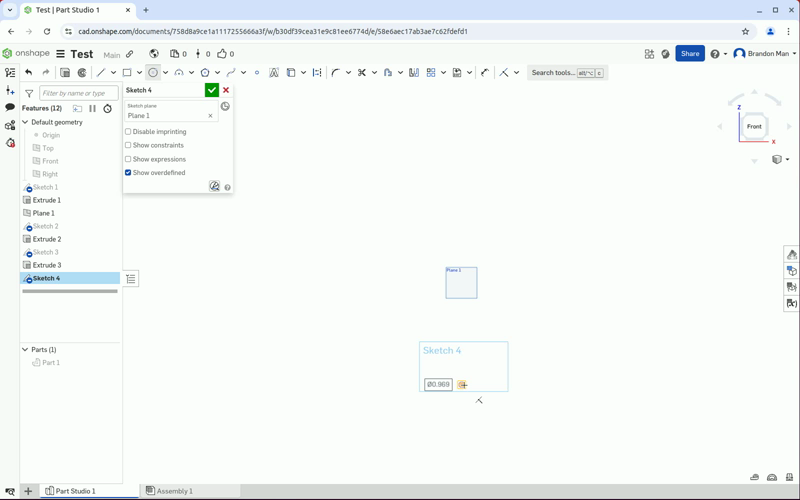
key(esc)
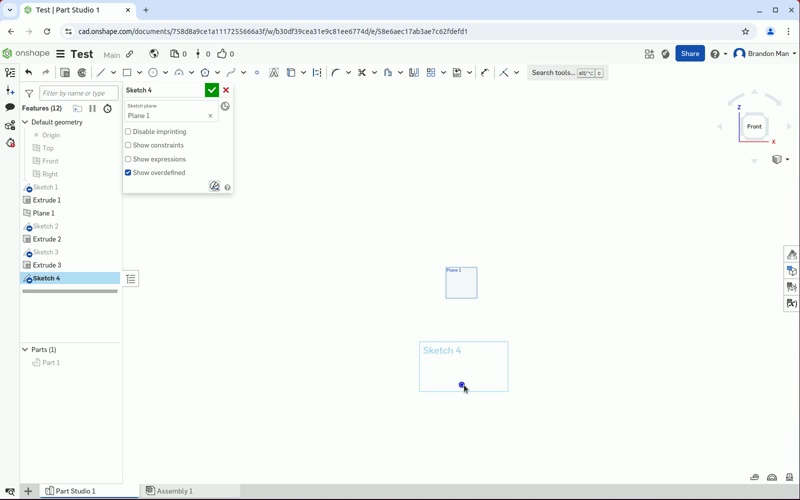
mouse_move(463, 384)
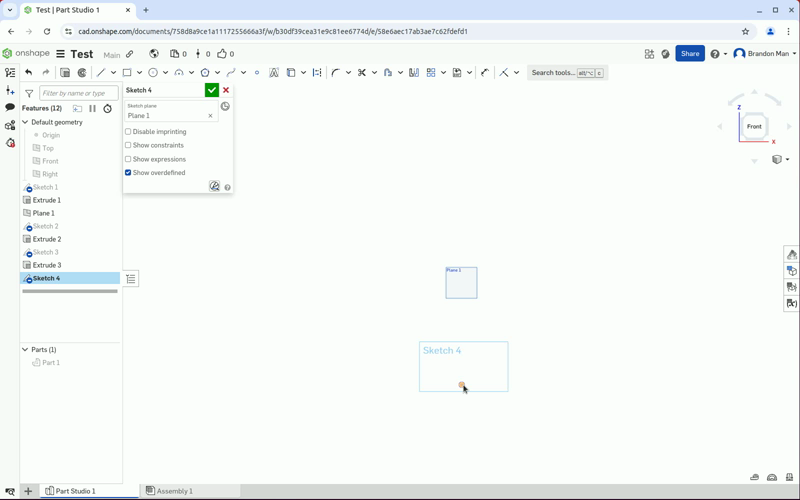
scroll(6)
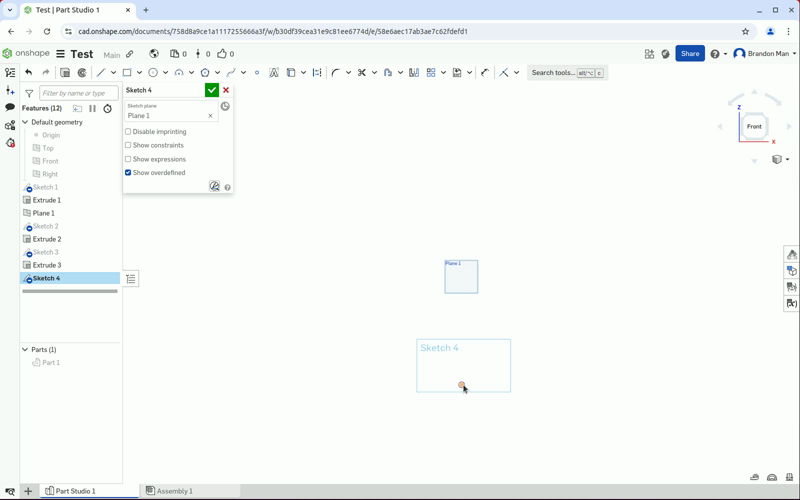
scroll(6)
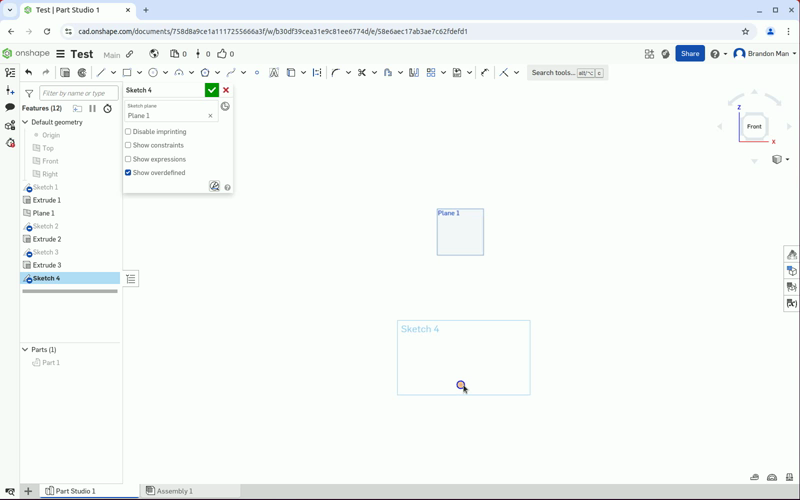
scroll(6)
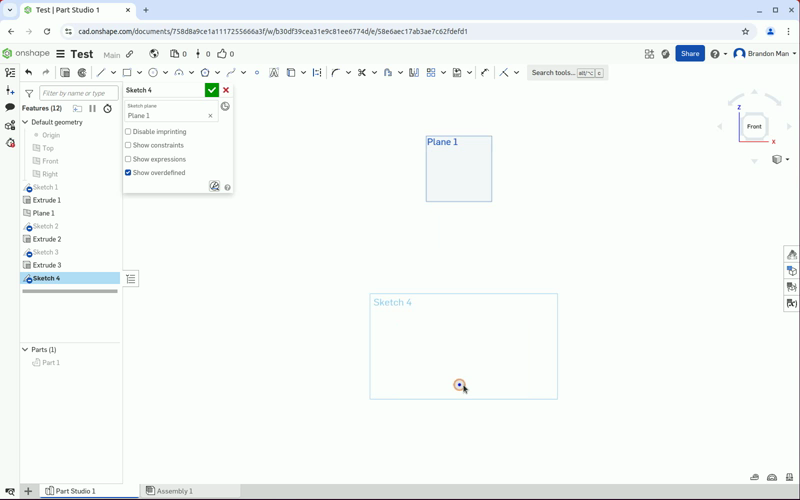
scroll(6)
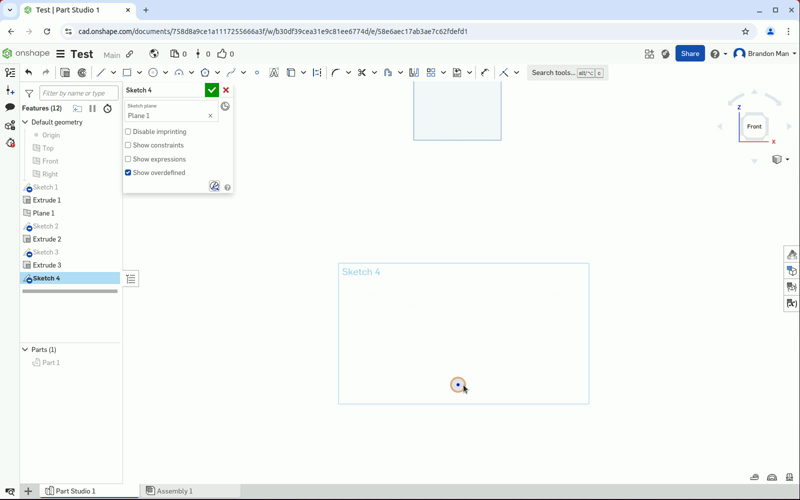
scroll(6)
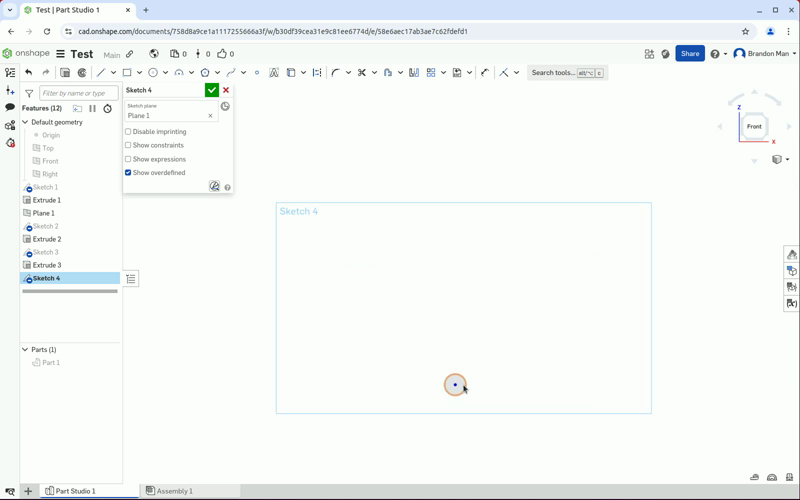
scroll(6)
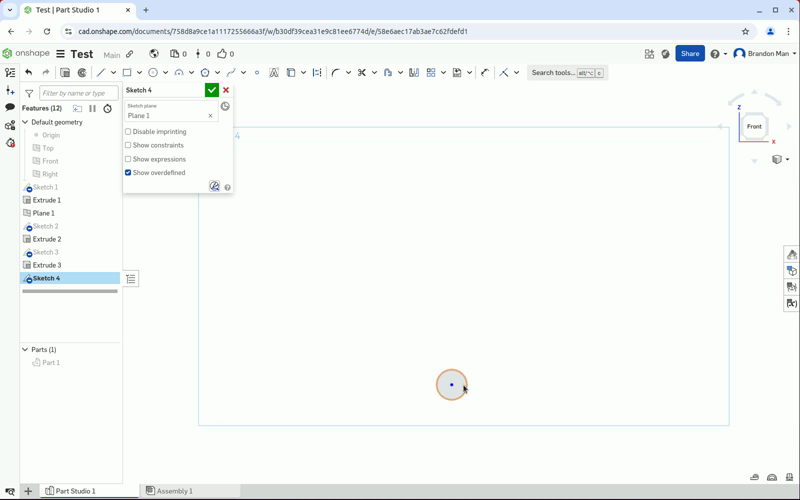
scroll(6)
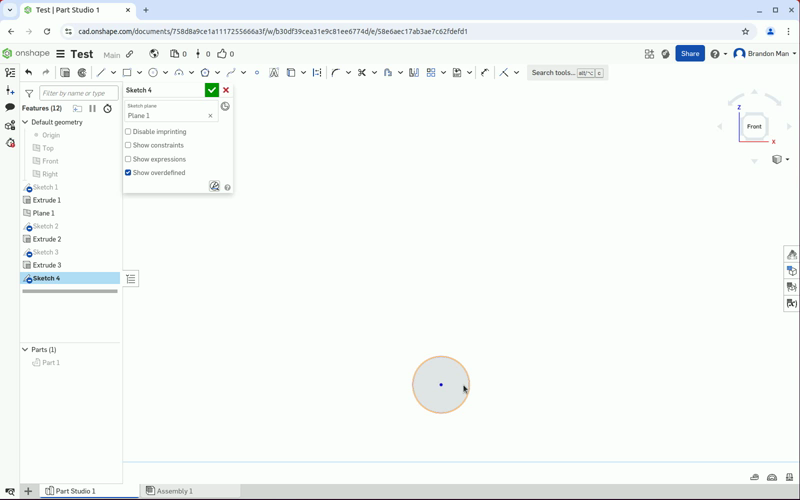
click(463, 384)
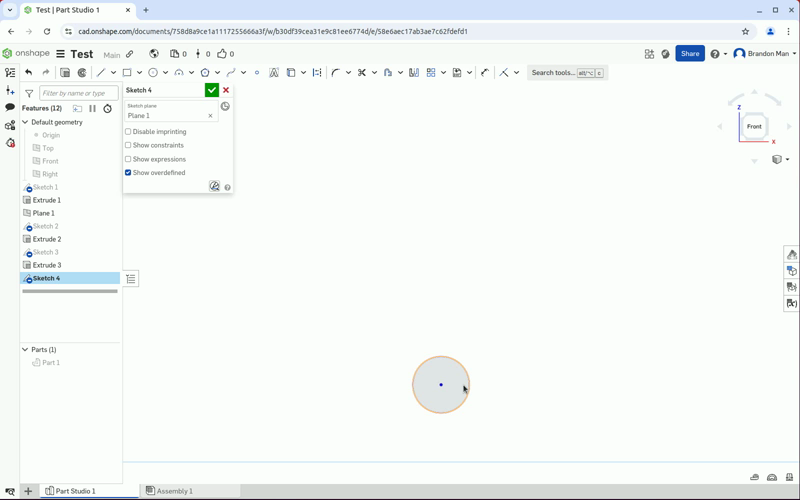
scroll(-6)
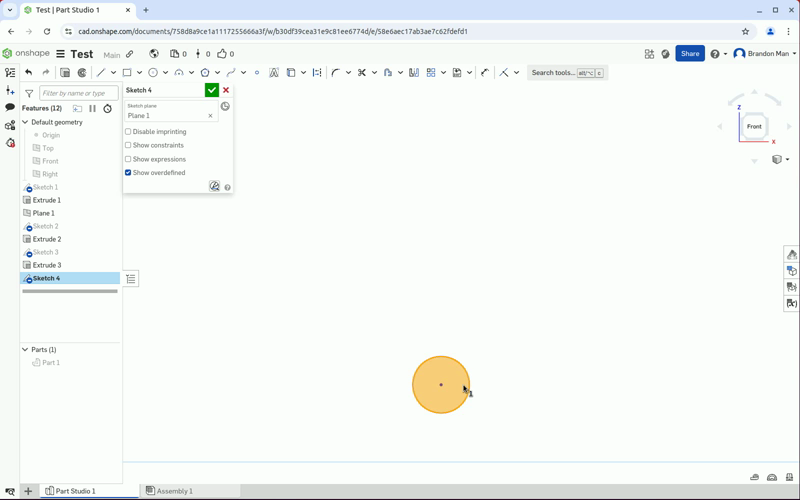
scroll(-6)
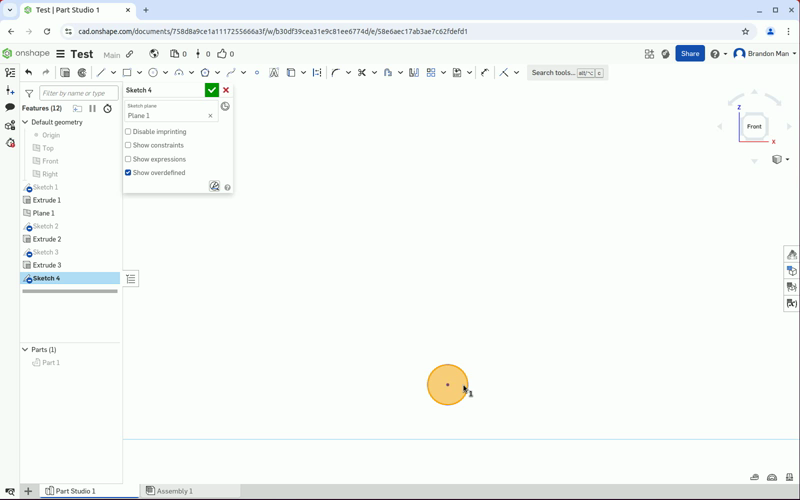
scroll(-6)
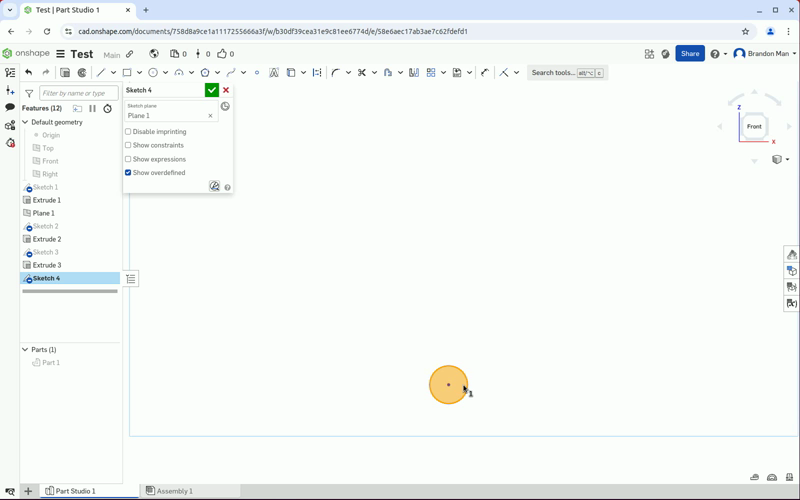
scroll(-6)
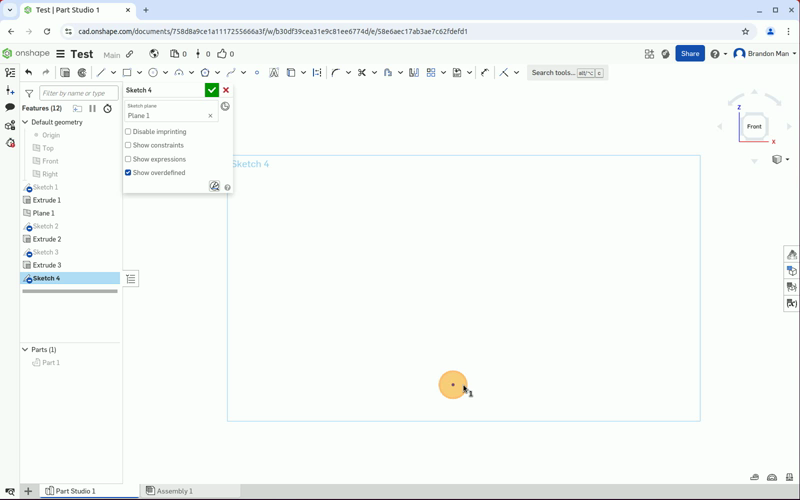
scroll(-6)
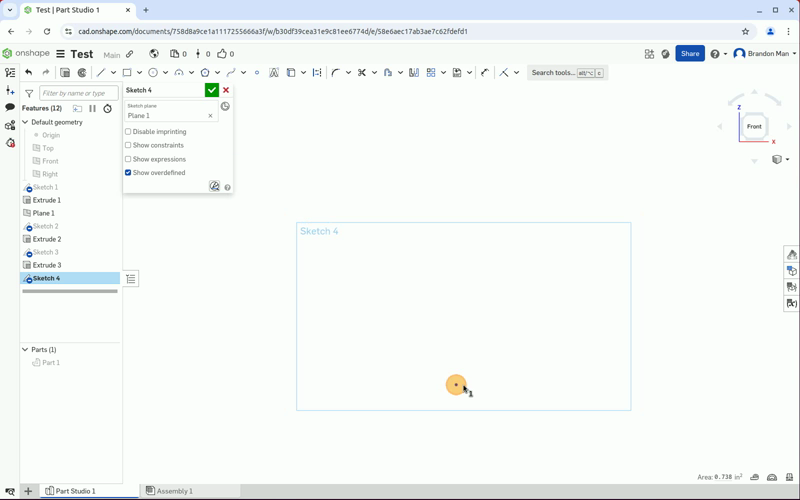
scroll(-6)
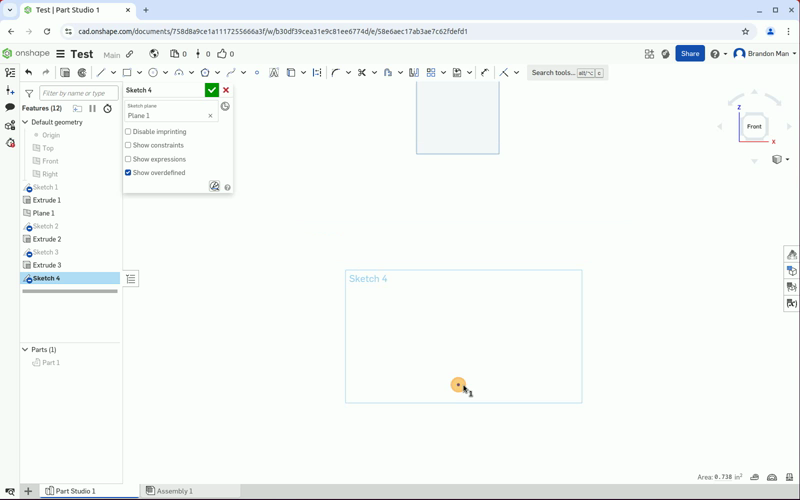
scroll(-6)
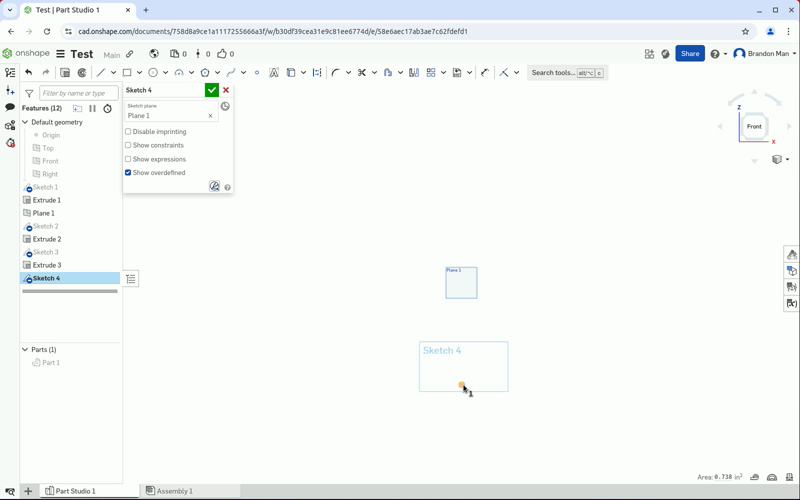
mouse_move(73, 352)
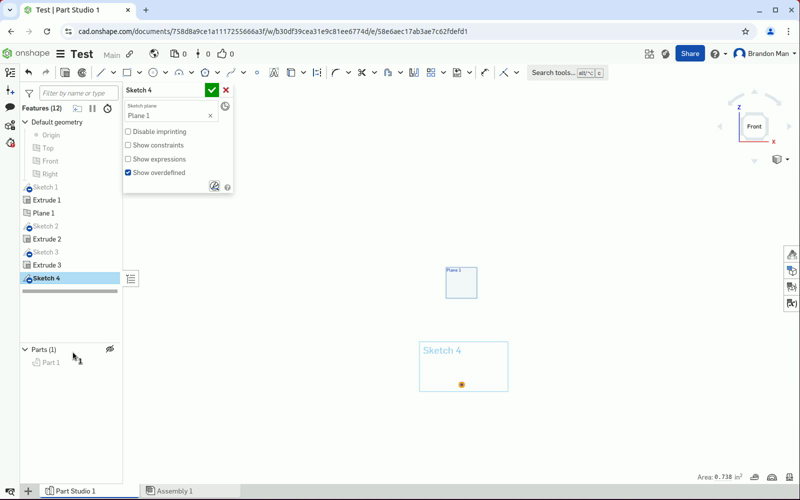
key(shift+y)
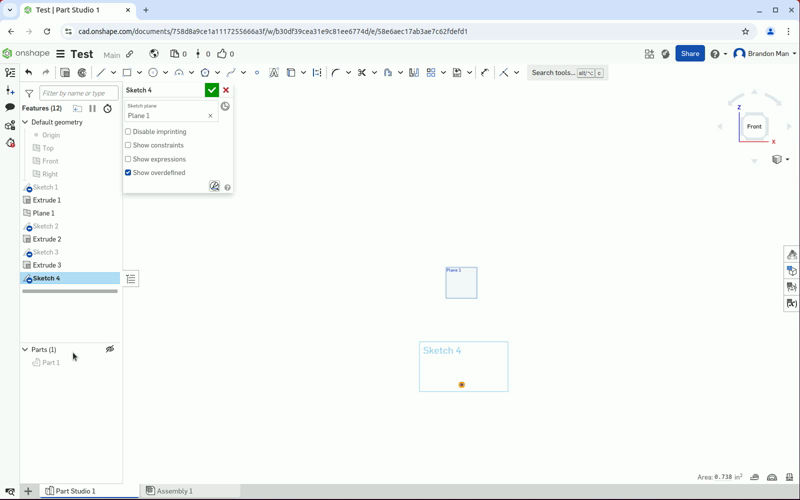
key(shift+e)
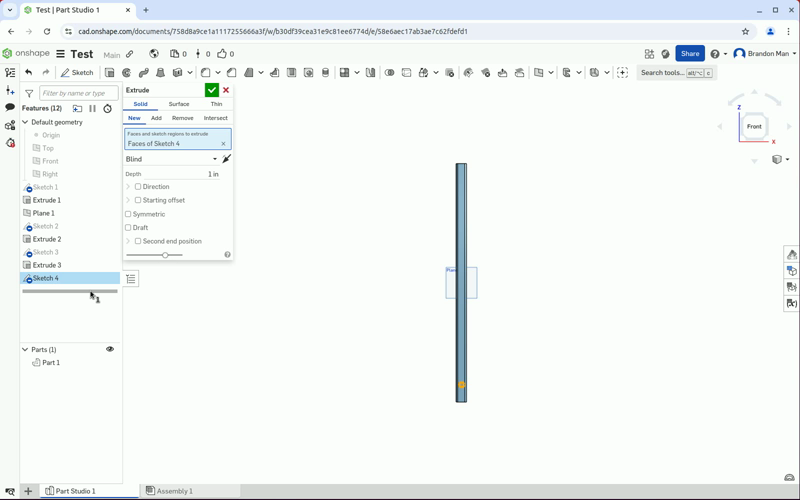
mouse_move(143, 106)
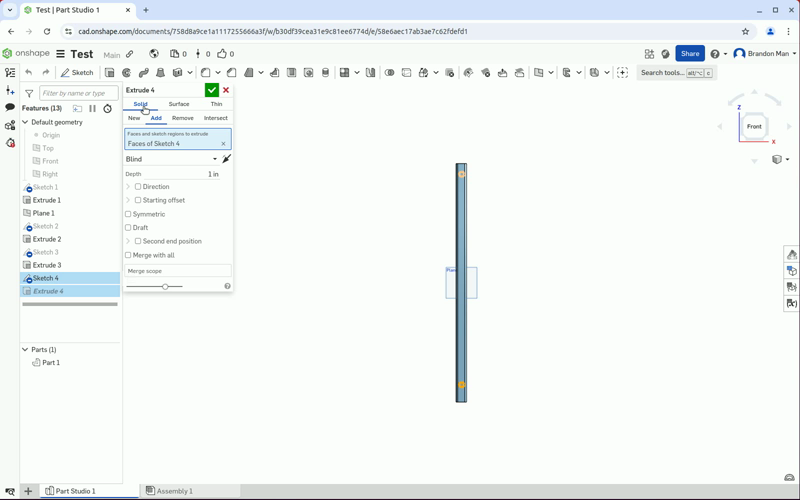
click(143, 106)
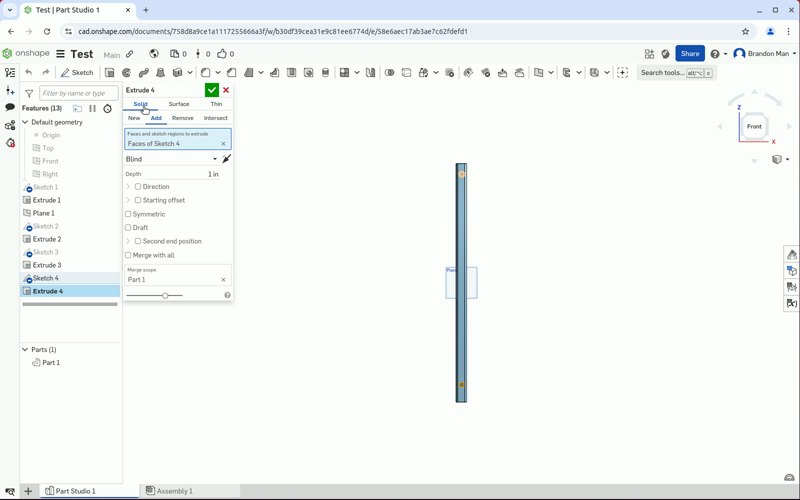
mouse_move(186, 120)
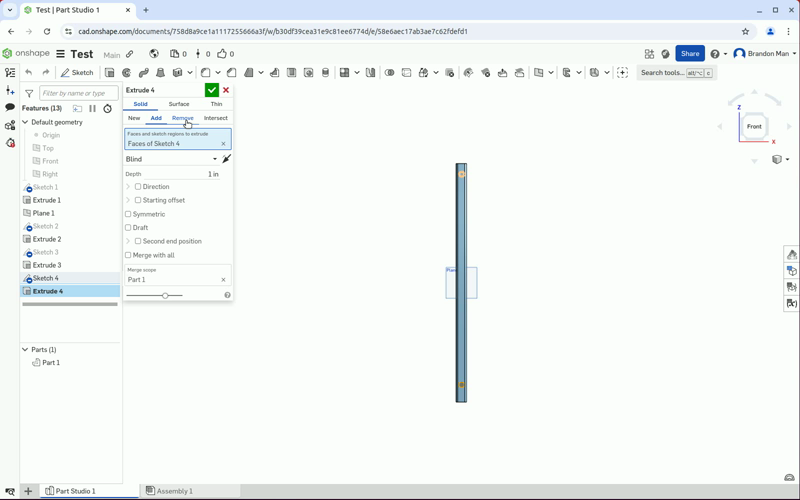
click(186, 120)
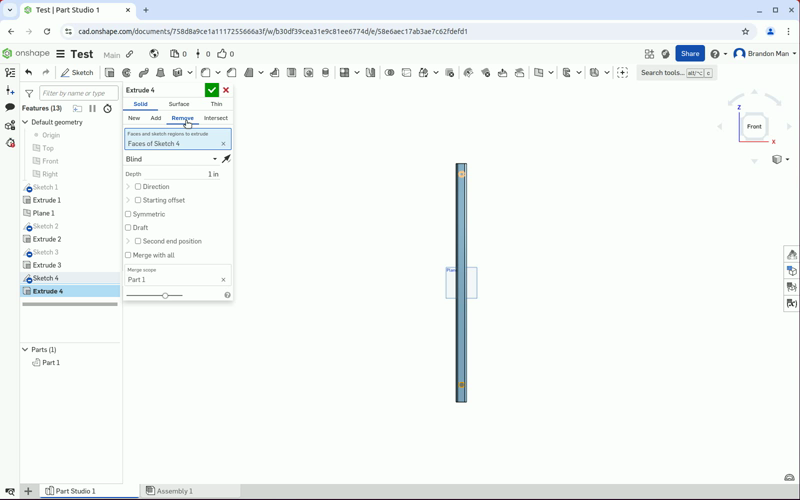
key(tab, 4)
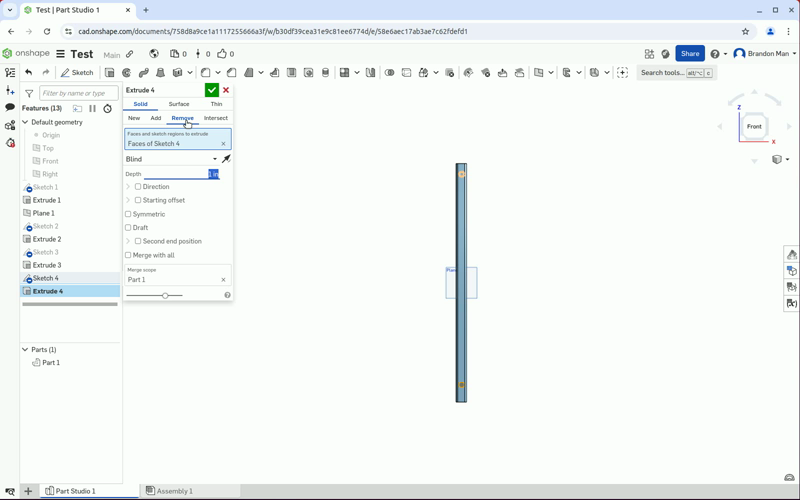
text(3.611)
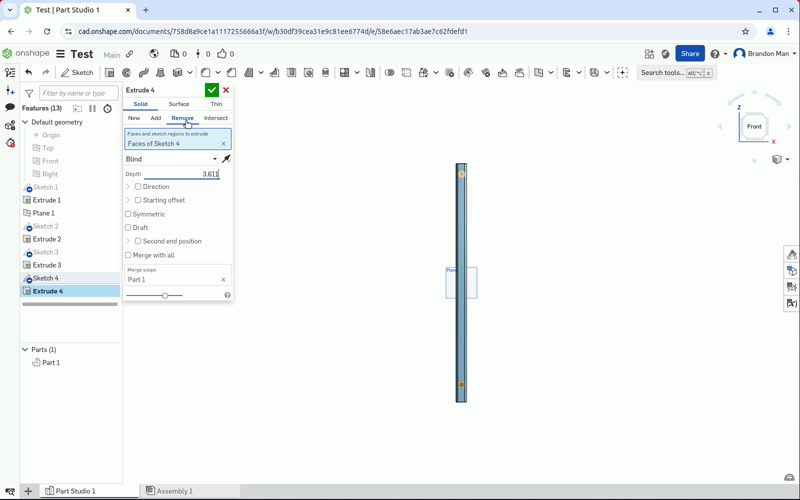
key(tab, 6)
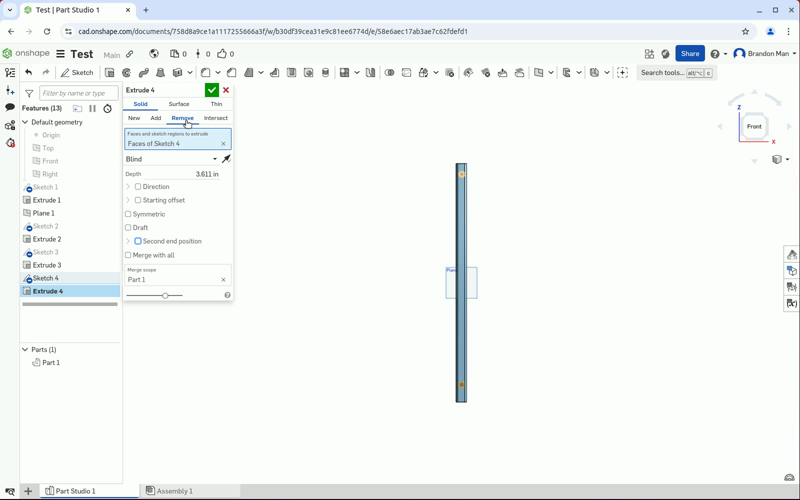
key(space)
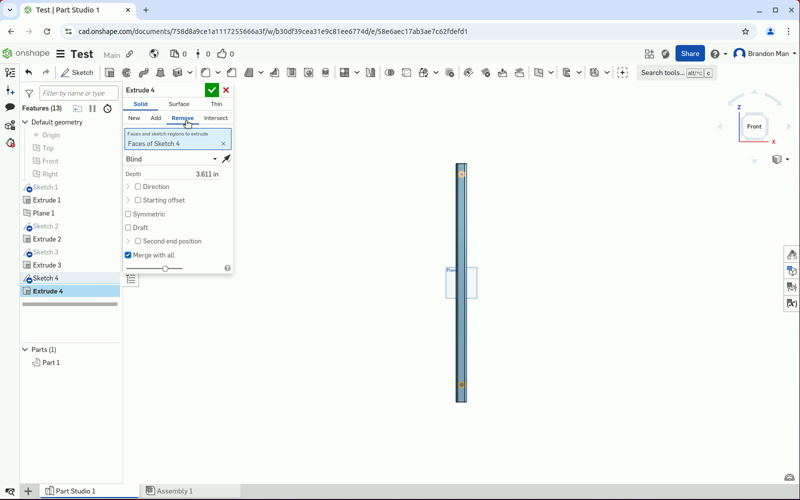
key(enter)
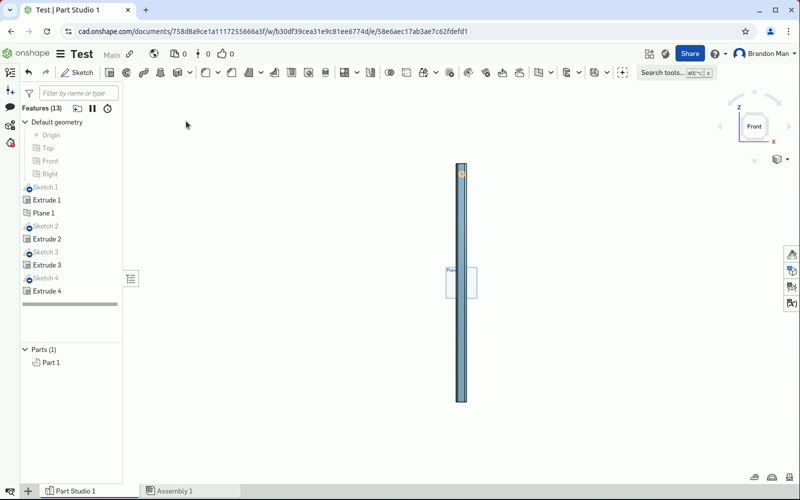
key(shift+h)
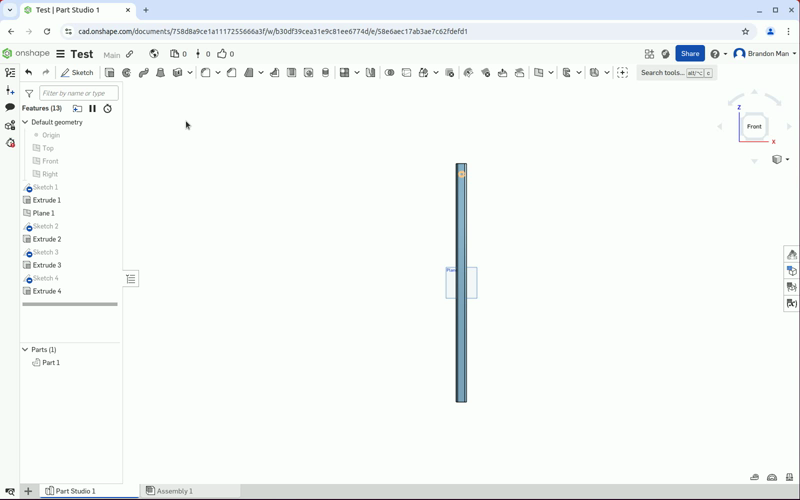
key(shift+h)
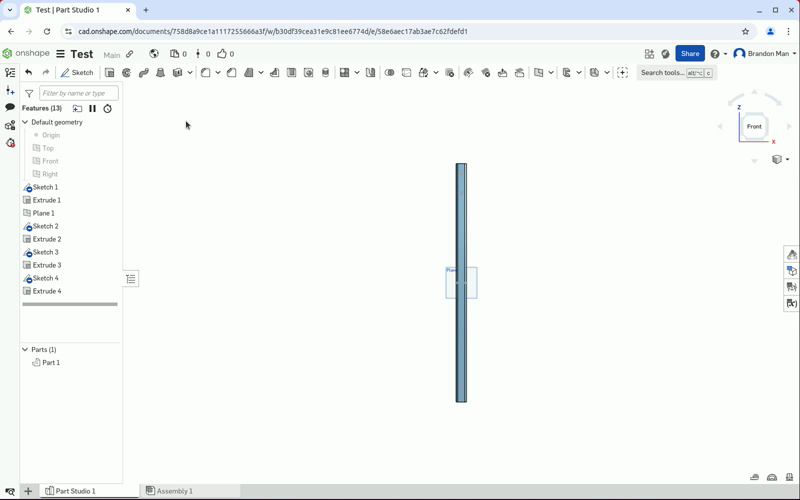
key(shift+7)
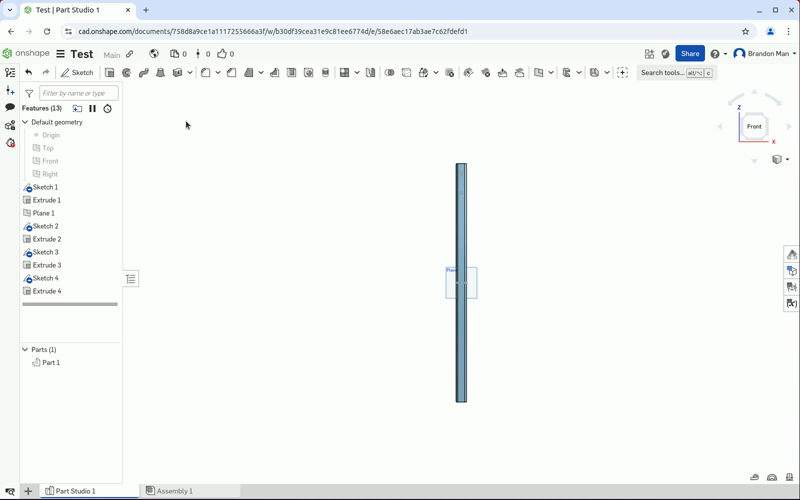
key(left, 2)
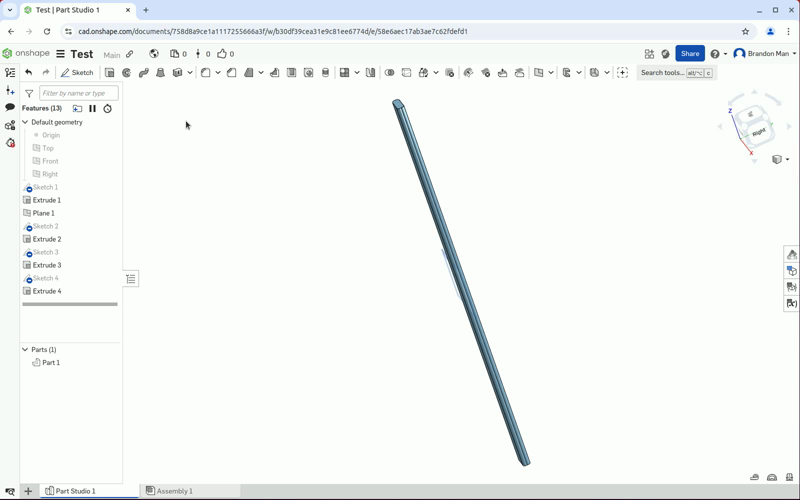
key(down, 2)
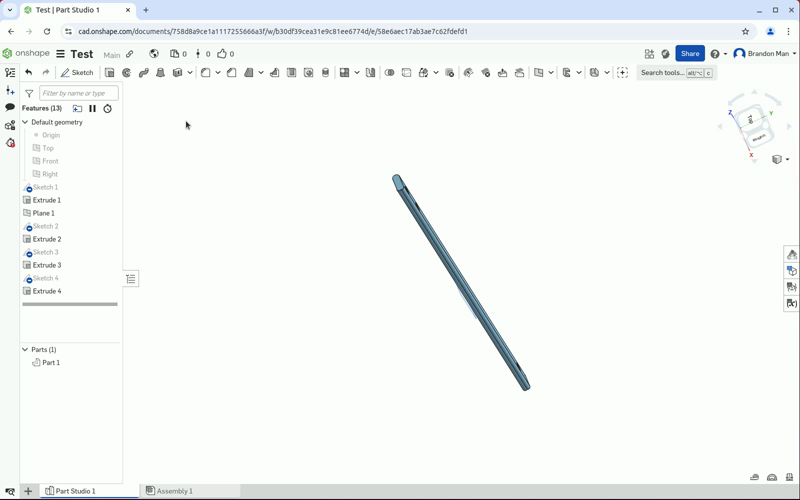
key(up, 2)
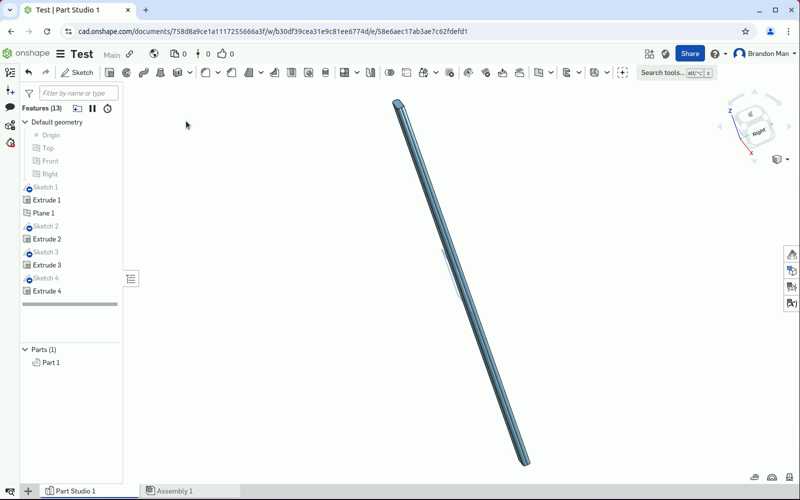
key(right, 2)
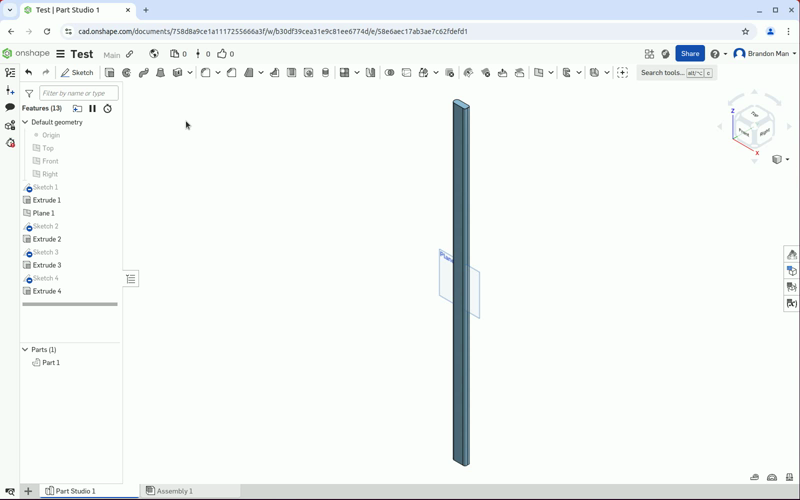
mouse_move(73, 189)
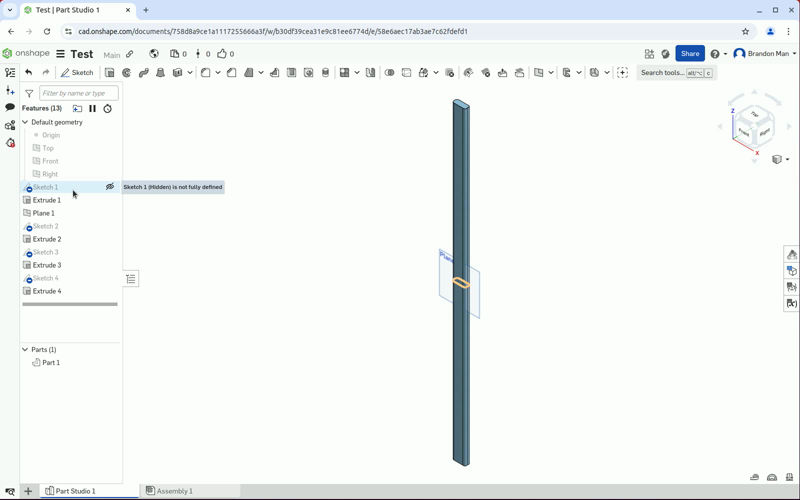
click(73, 189)